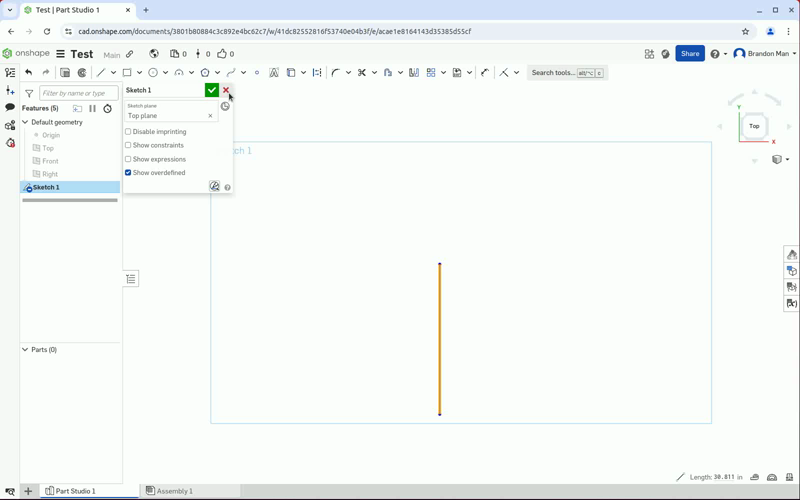
key(shift+h)
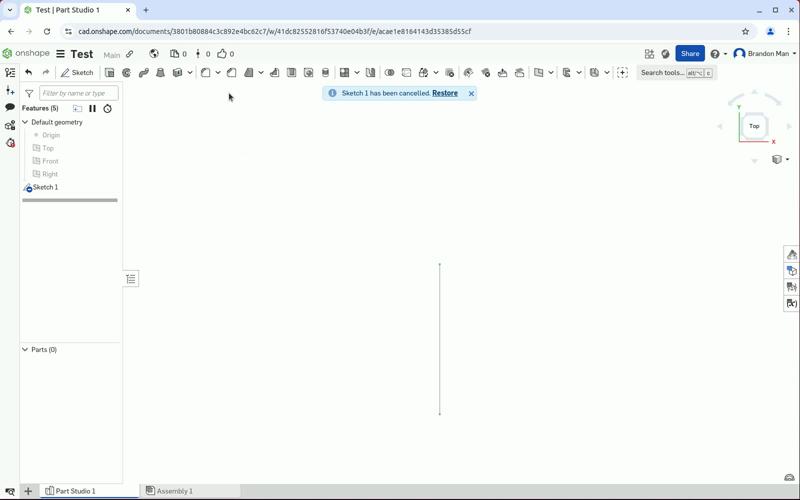
key(shift+s)
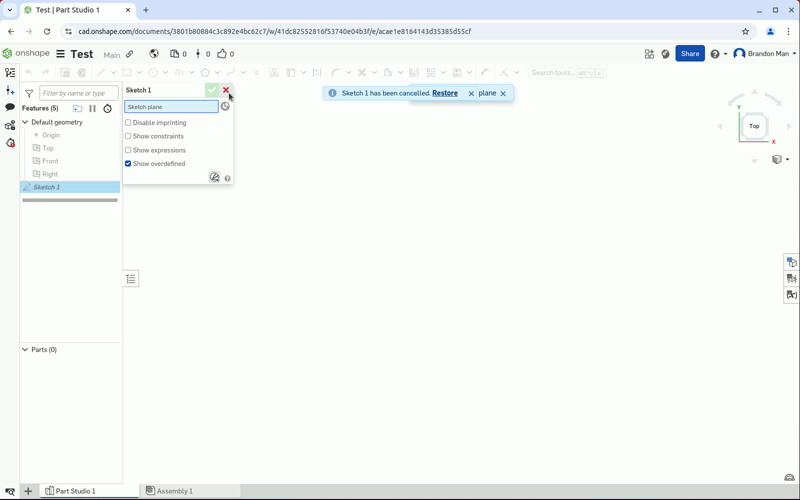
mouse_move(73, 150)
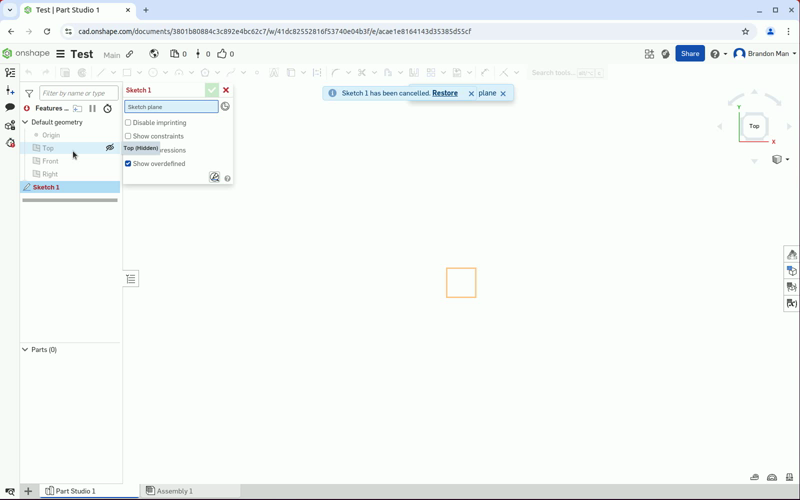
click(73, 150)
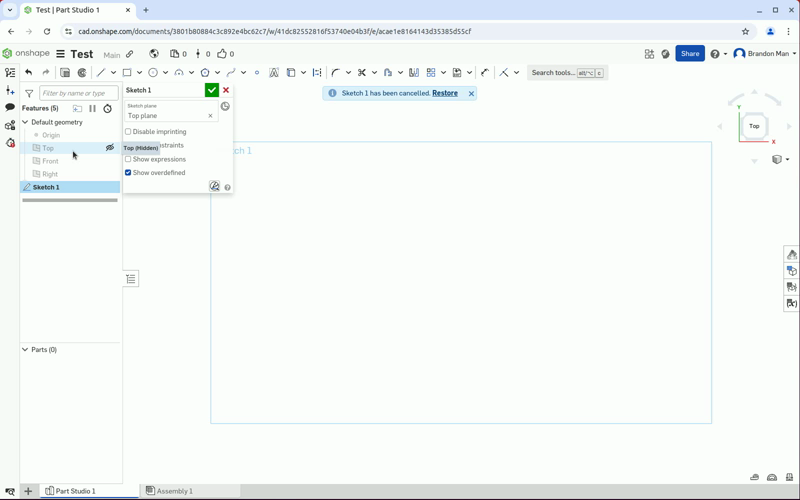
mouse_move(73, 352)
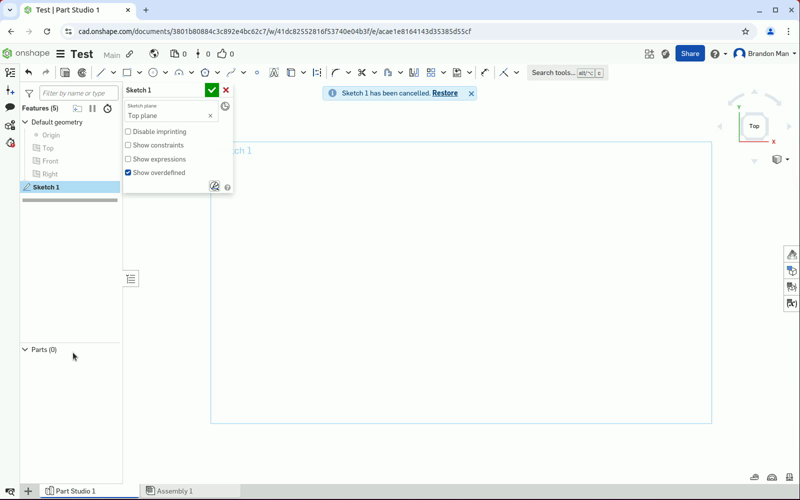
key(y)
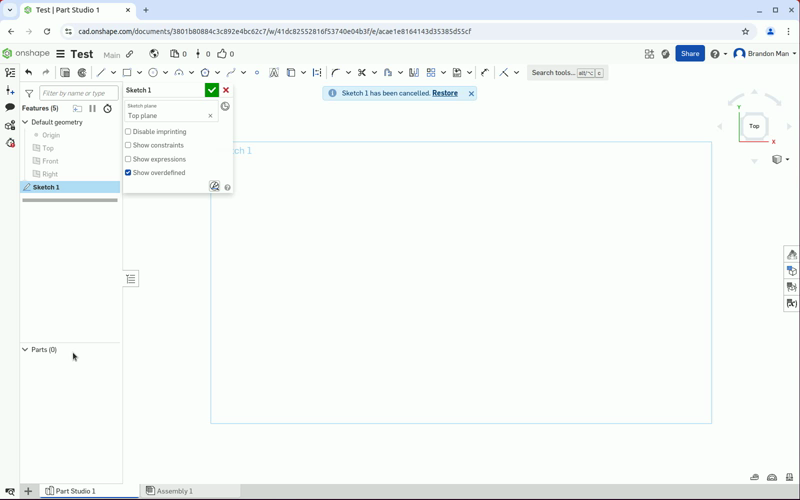
key(a)
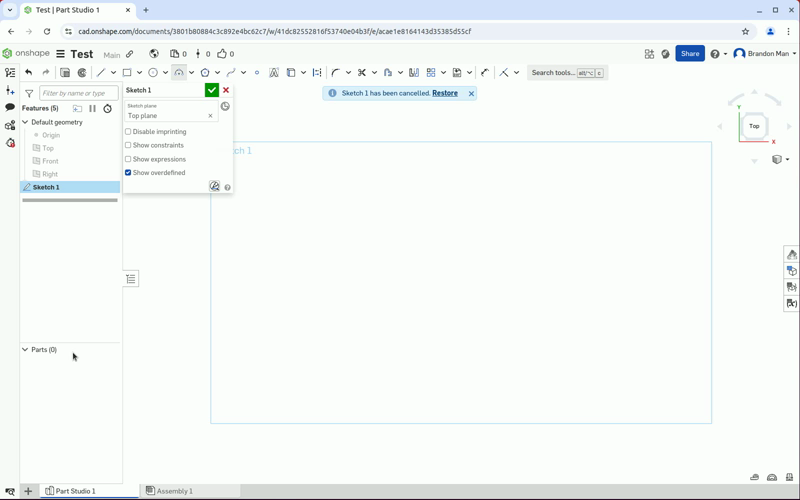
key_down(shift)
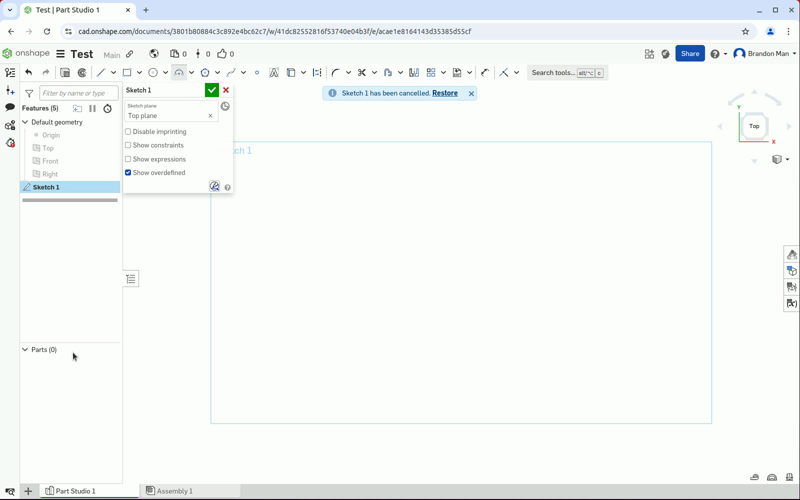
mouse_move(362, 203)
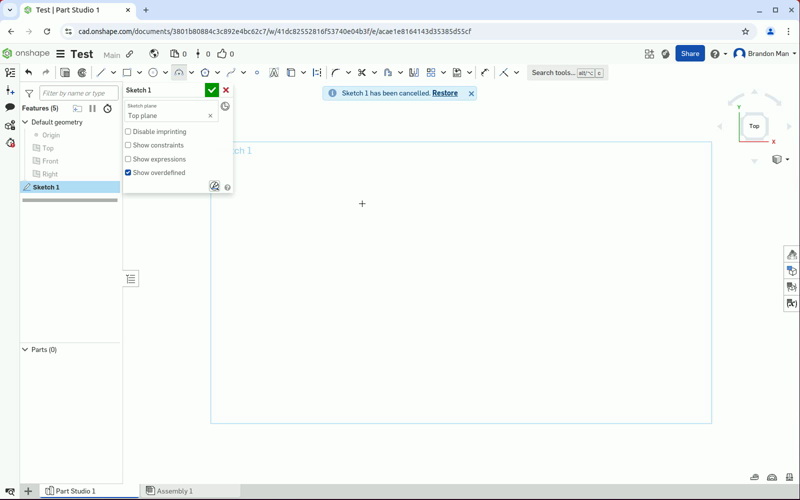
click(362, 203)
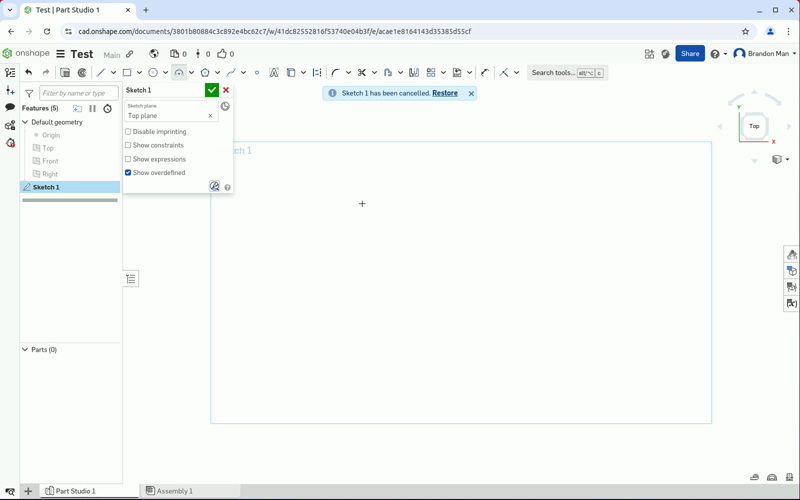
key_up(shift)
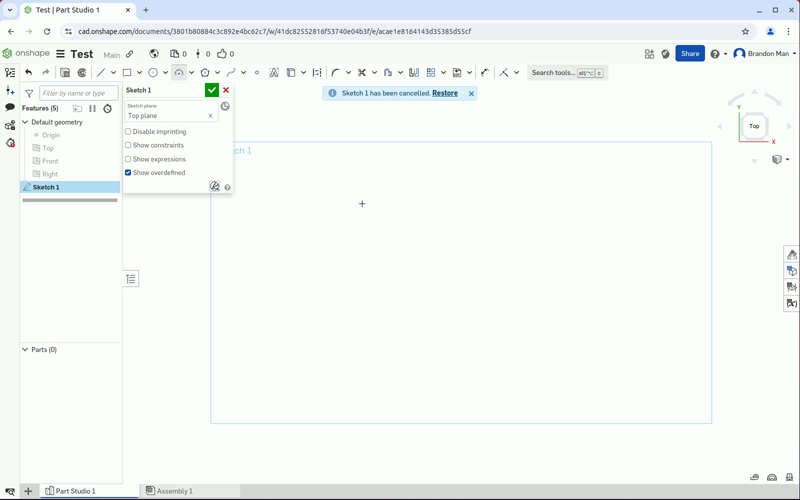
key_down(shift)
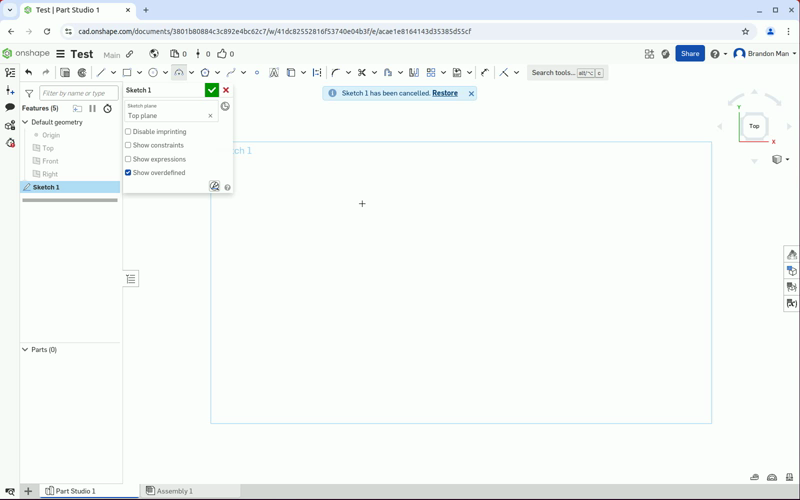
mouse_move(362, 201)
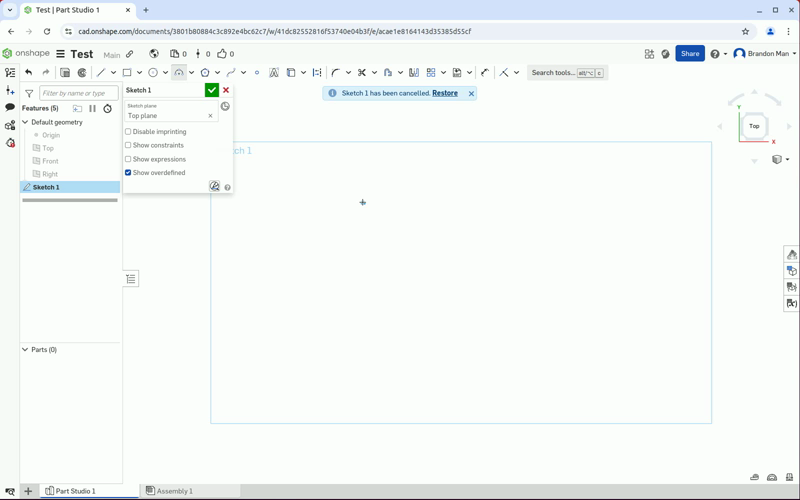
scroll(6)
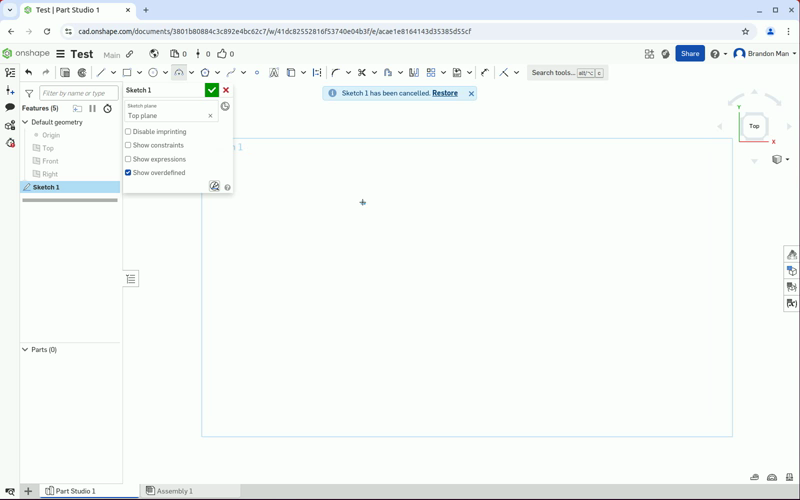
scroll(6)
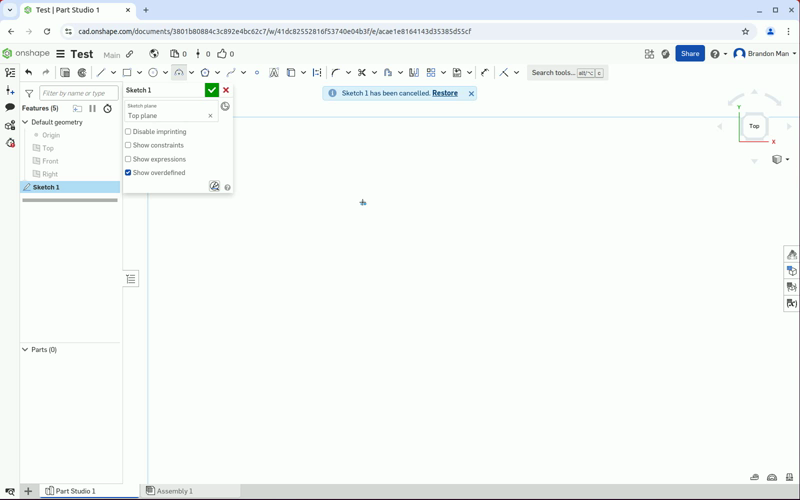
scroll(6)
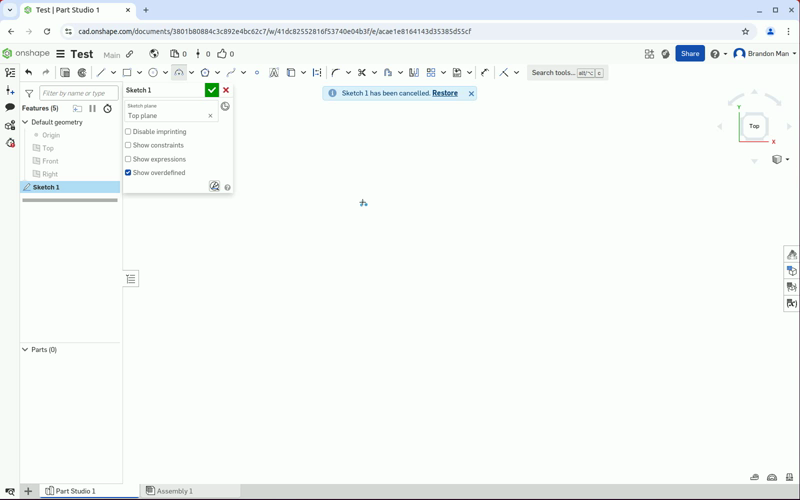
scroll(6)
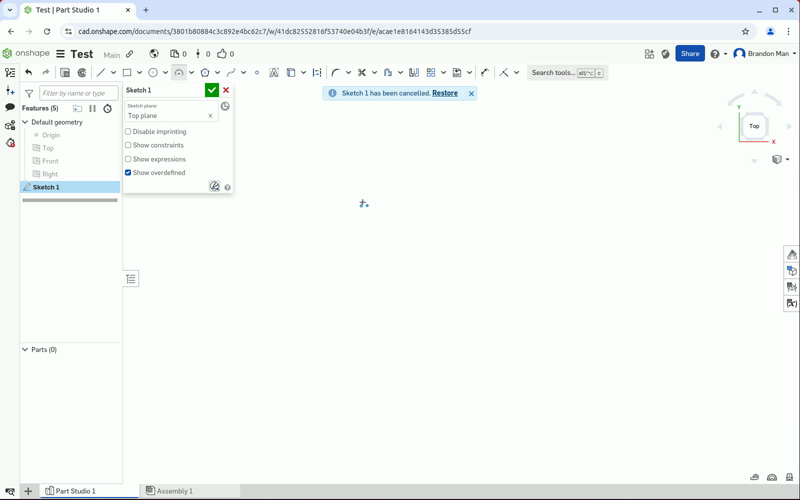
scroll(6)
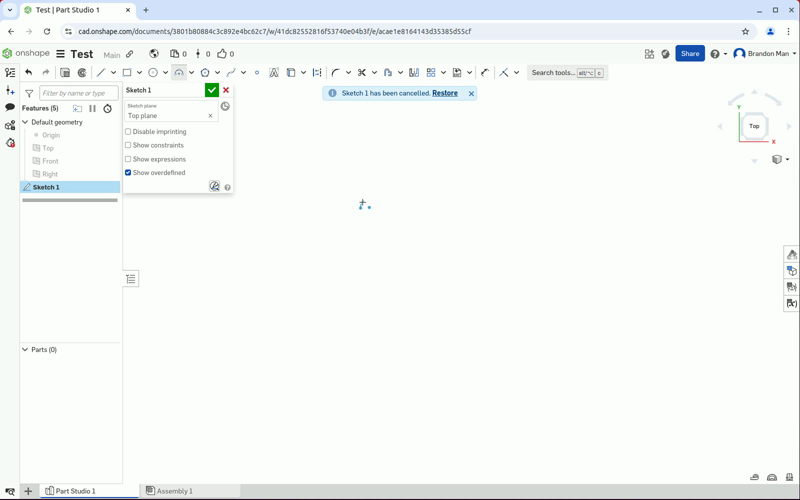
scroll(6)
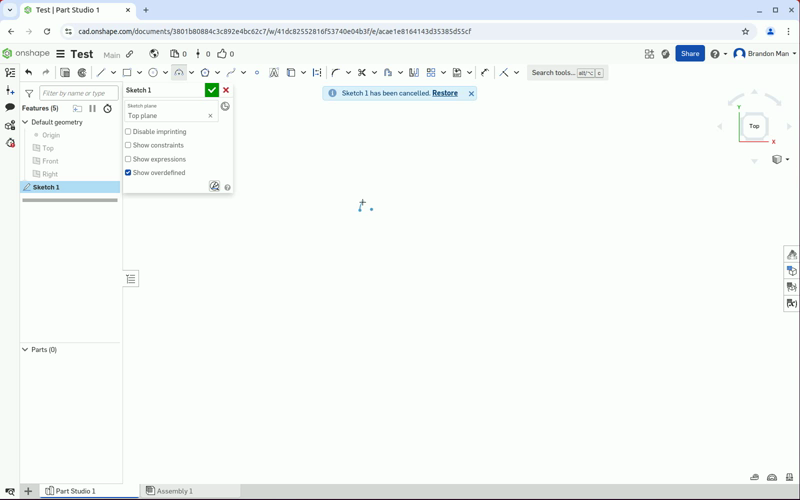
scroll(6)
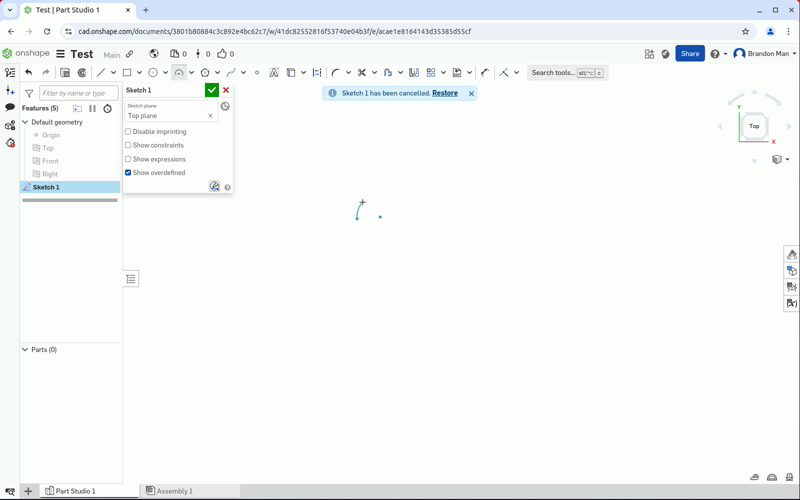
click(362, 201)
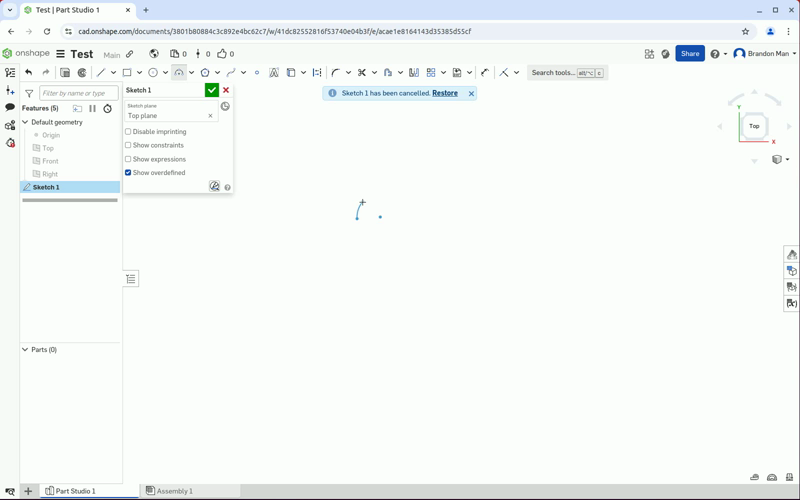
scroll(-6)
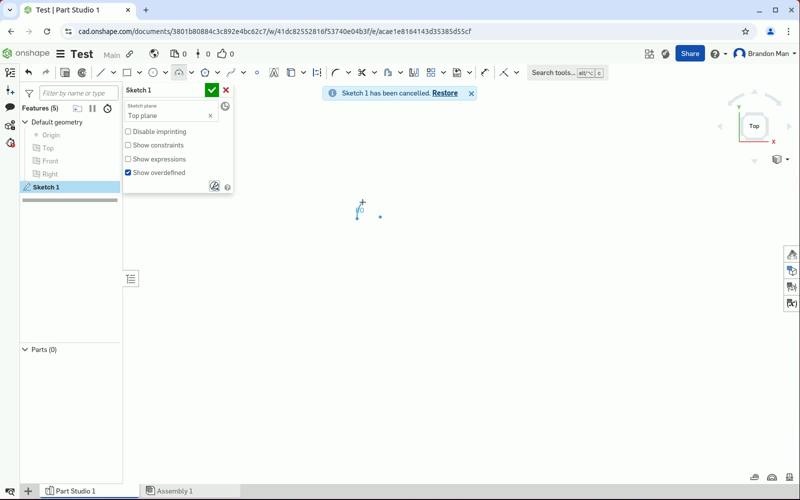
scroll(-6)
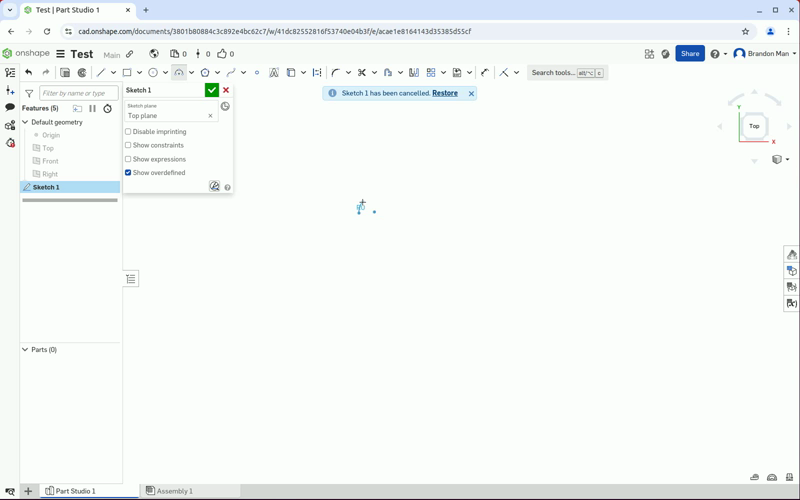
scroll(-6)
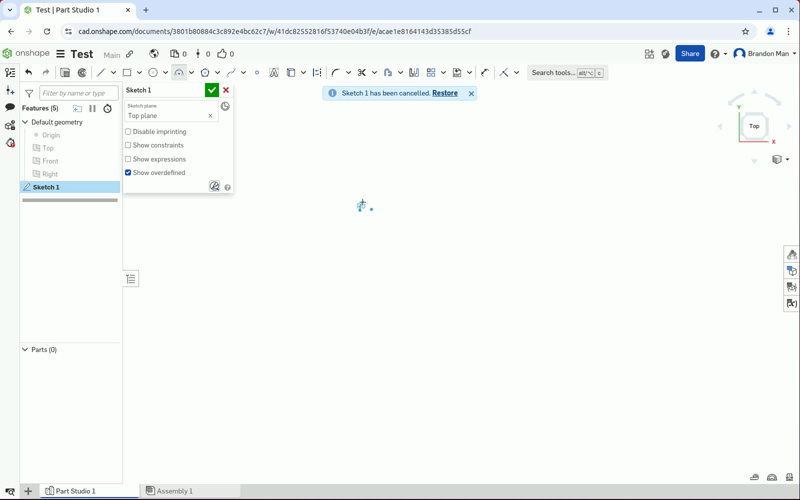
scroll(-6)
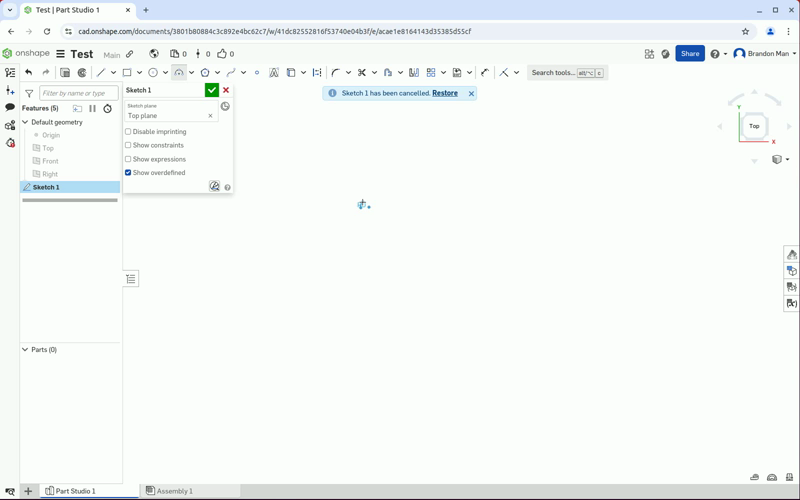
scroll(-6)
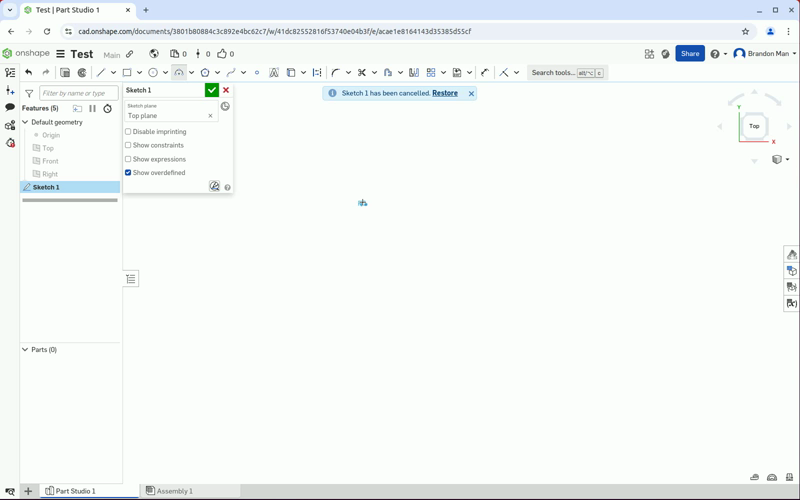
scroll(-6)
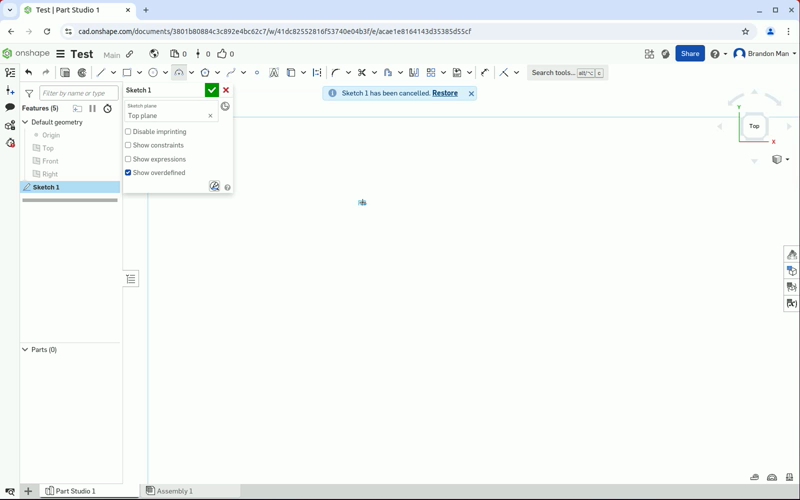
scroll(-6)
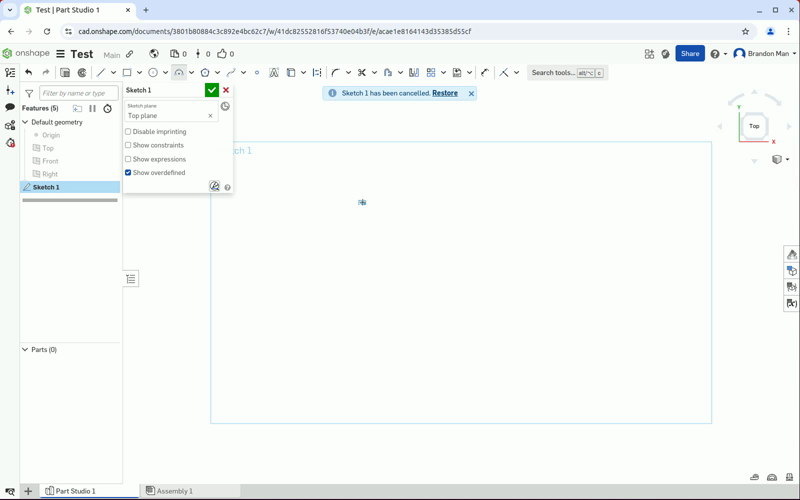
mouse_move(393, 208)
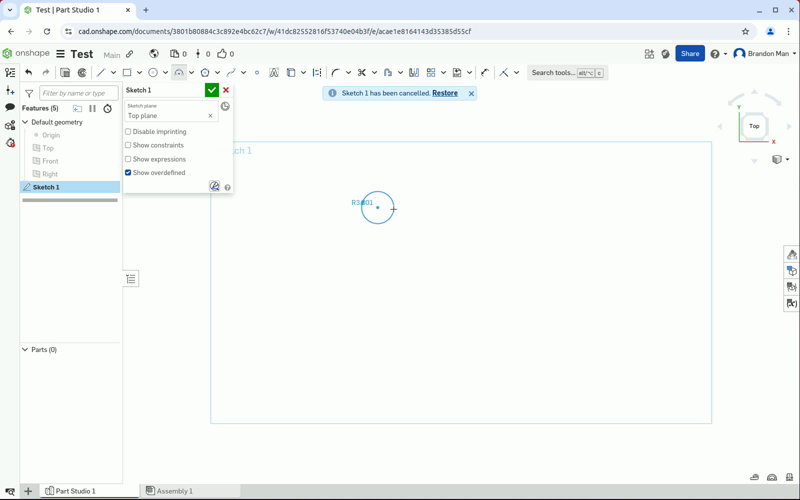
scroll(6)
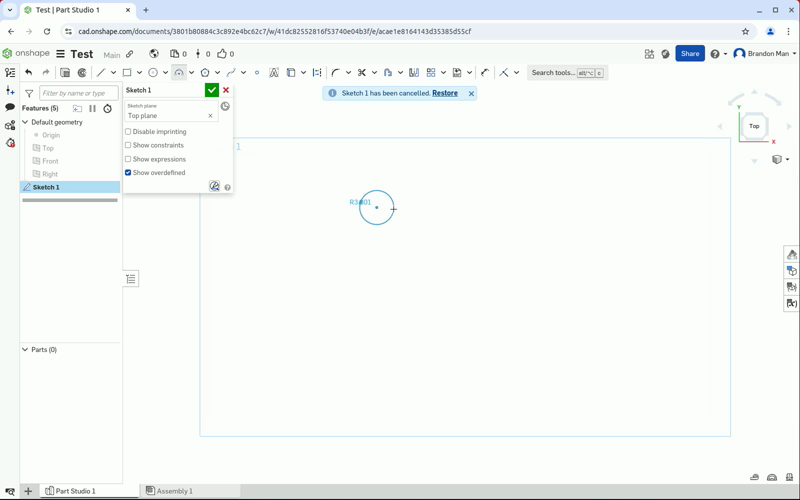
scroll(6)
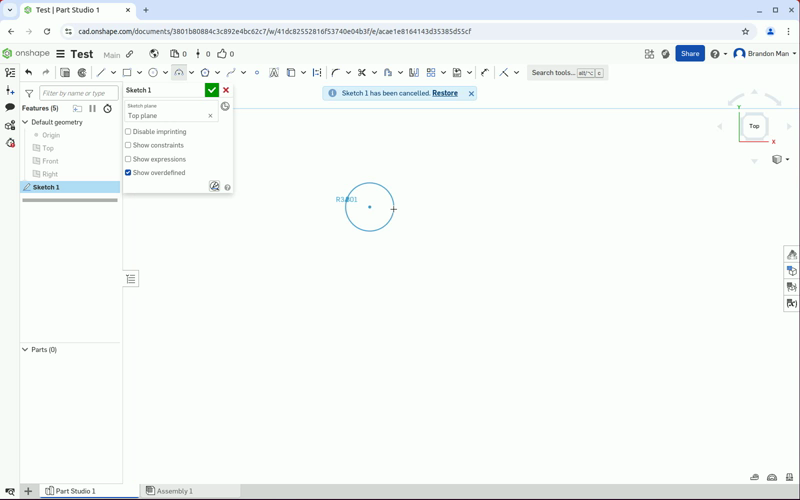
scroll(6)
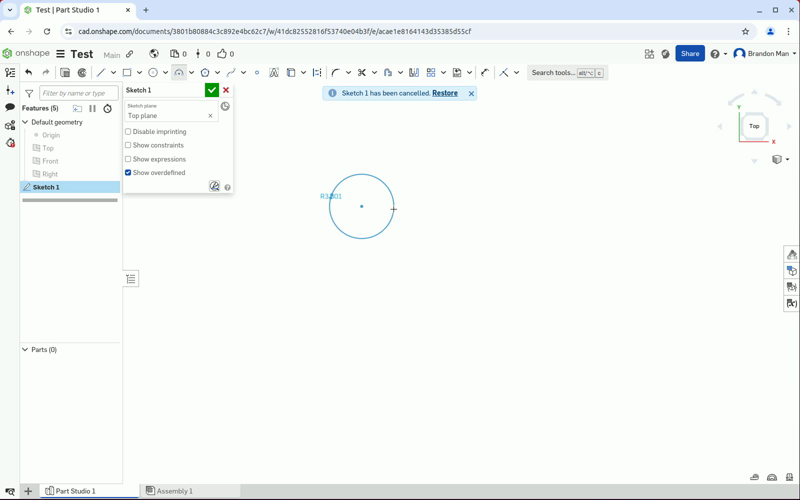
scroll(6)
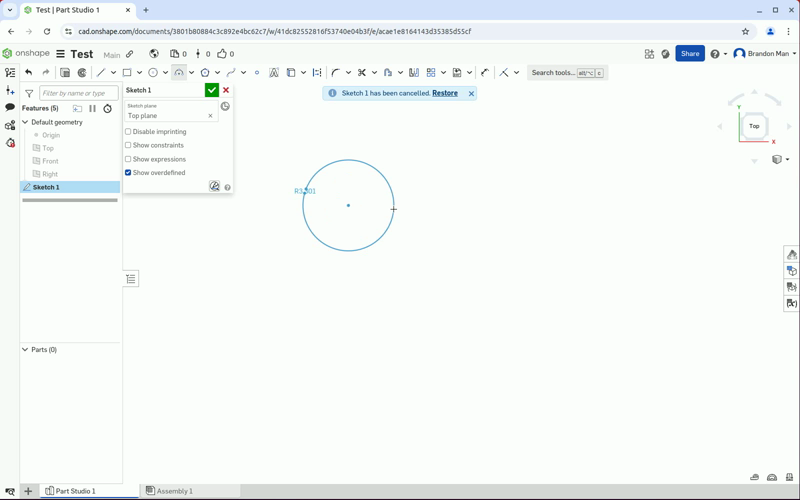
scroll(6)
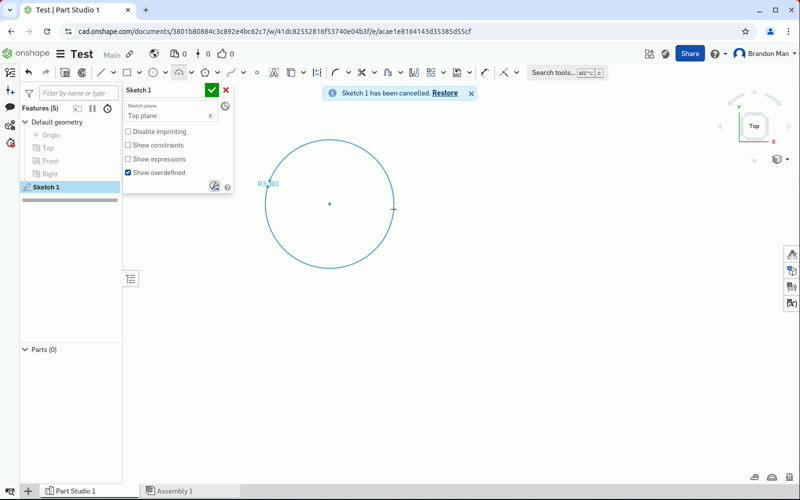
scroll(6)
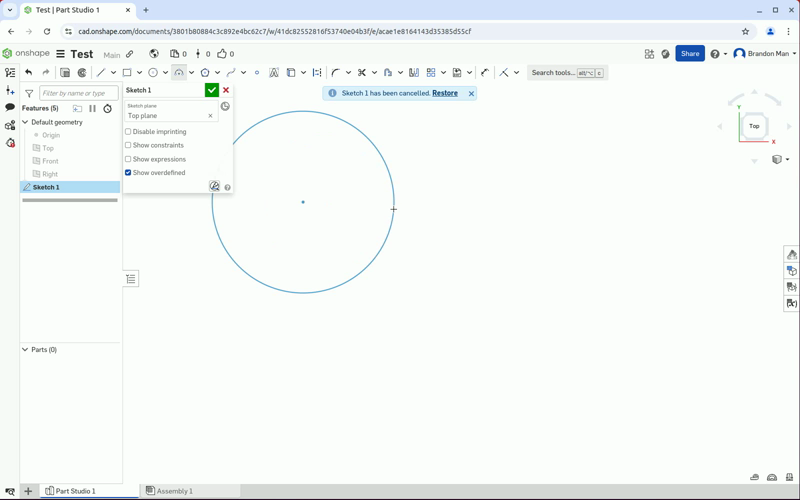
scroll(6)
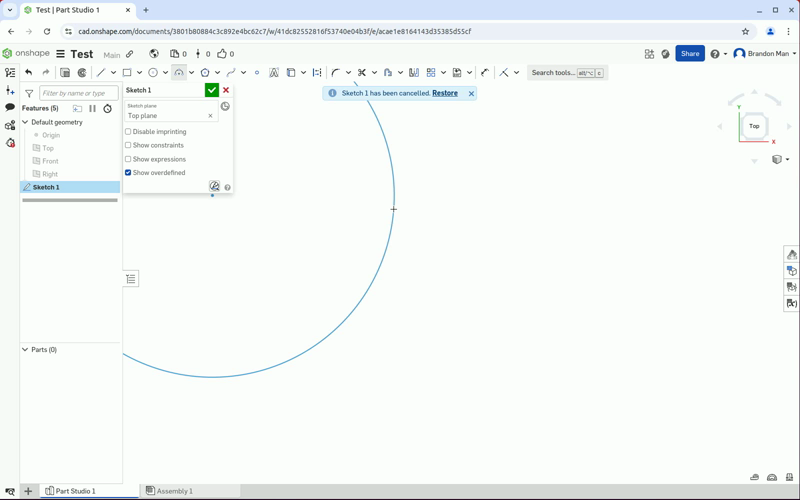
click(393, 208)
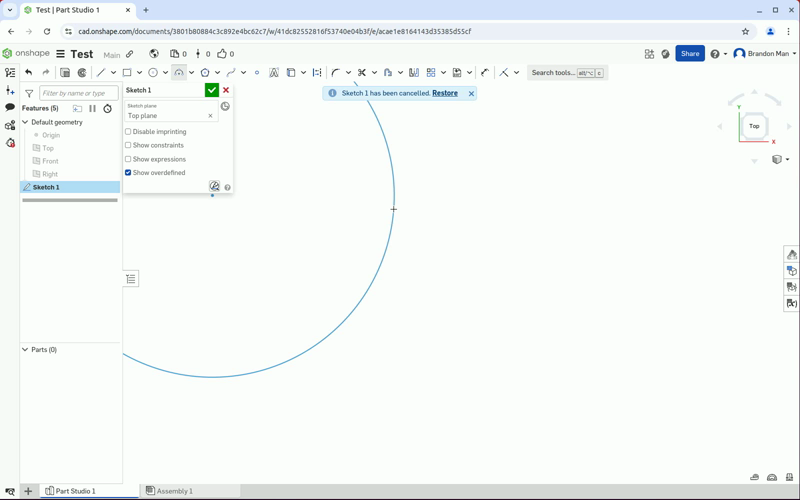
scroll(-6)
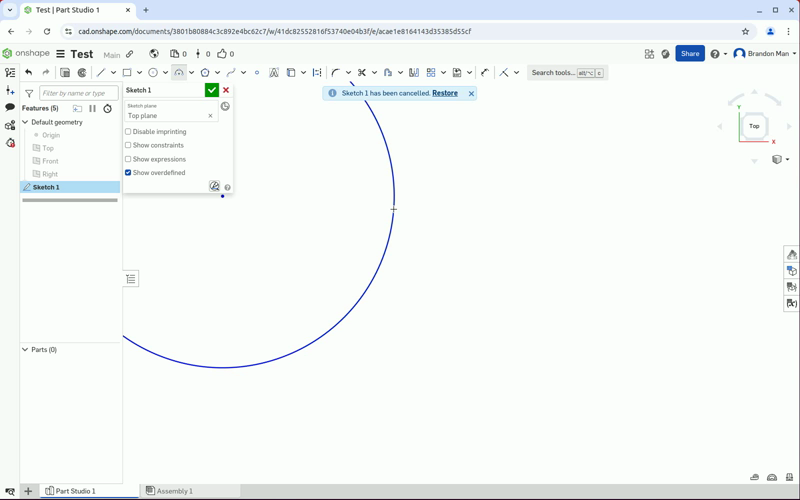
scroll(-6)
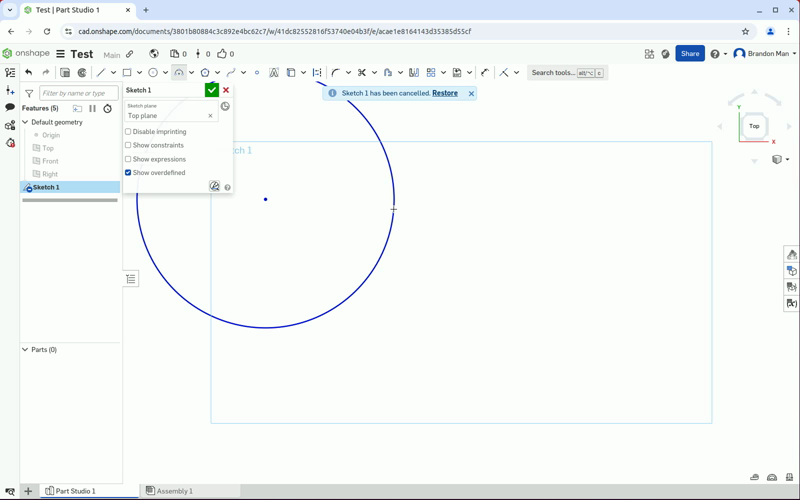
scroll(-6)
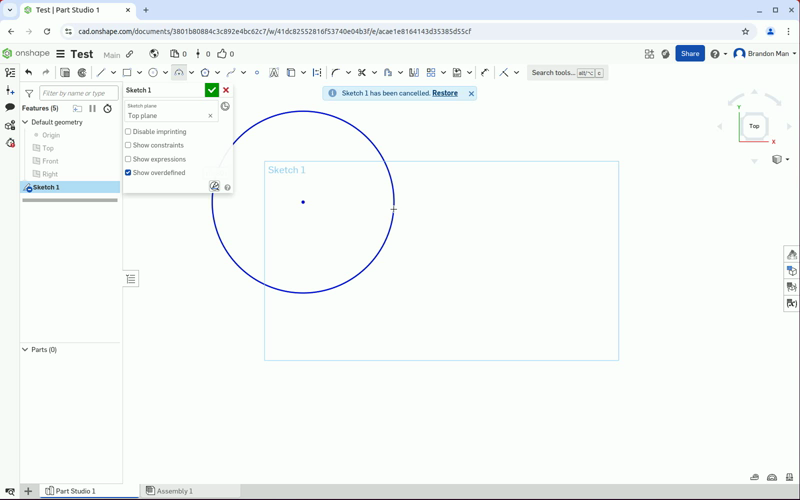
scroll(-6)
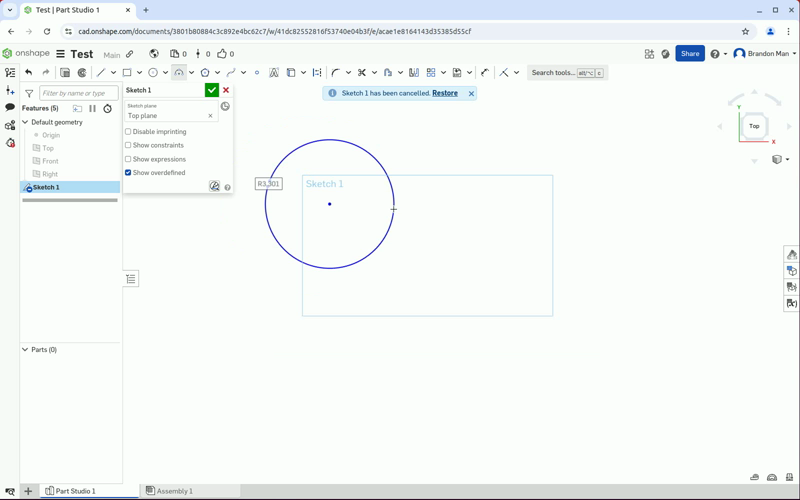
scroll(-6)
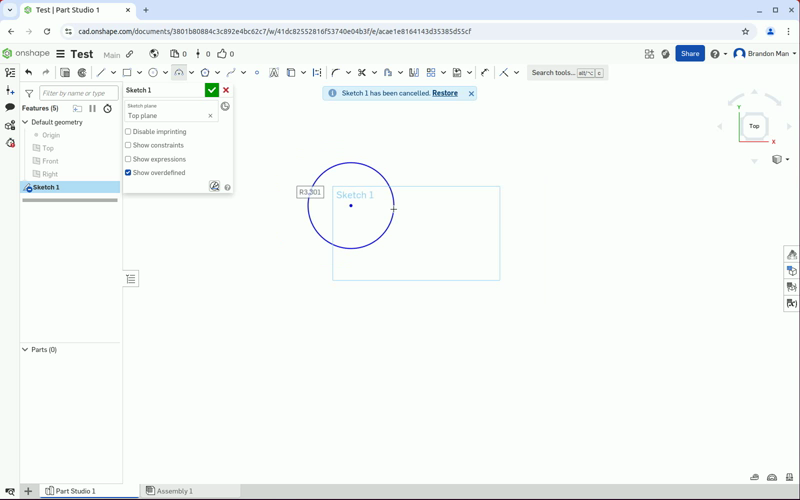
scroll(-6)
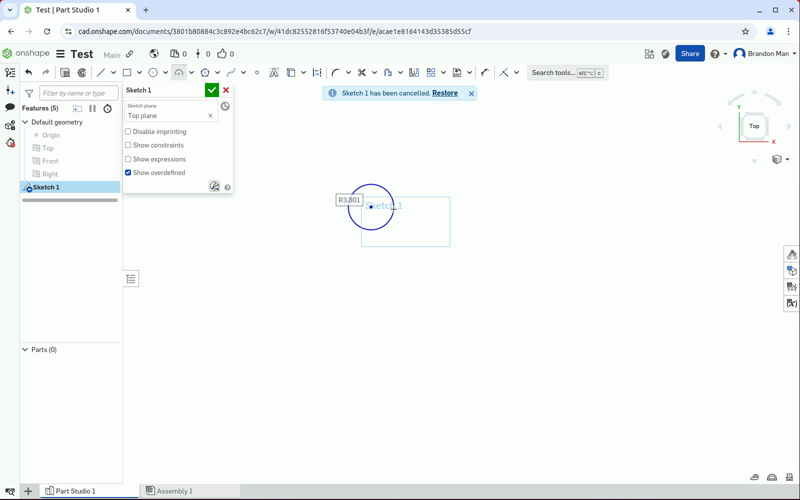
scroll(-6)
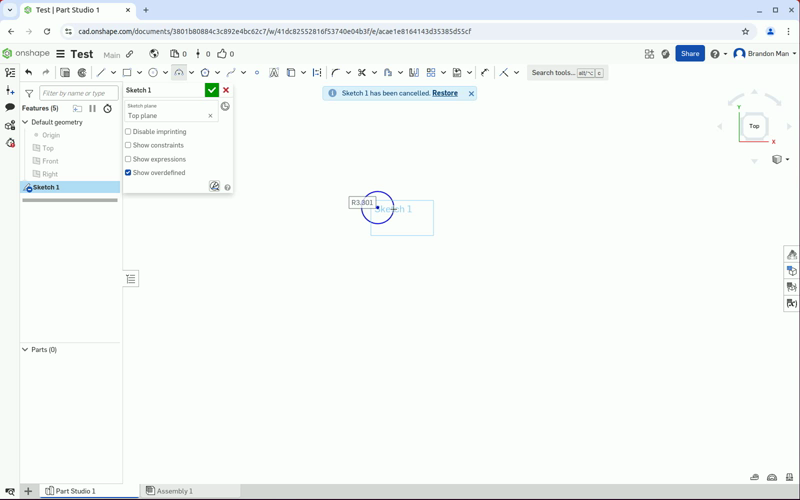
key_up(shift)
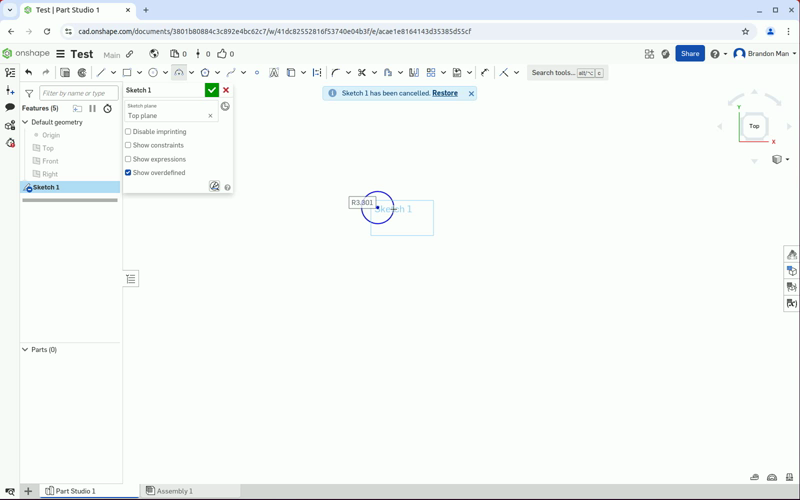
key(esc)
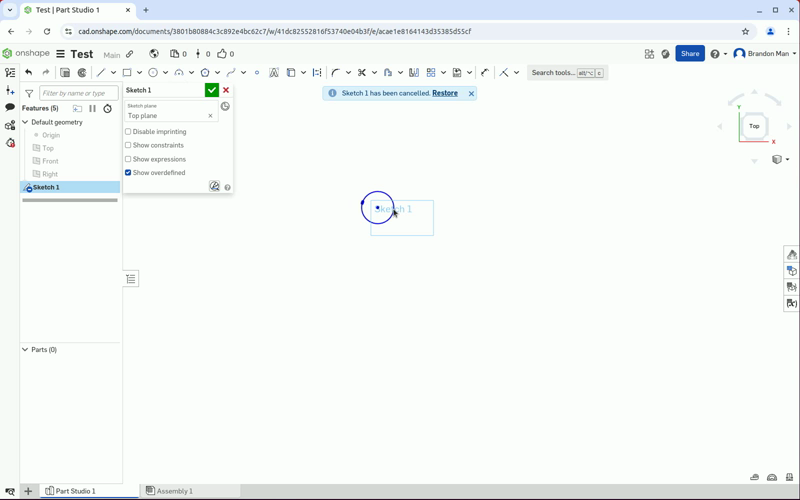
key(l)
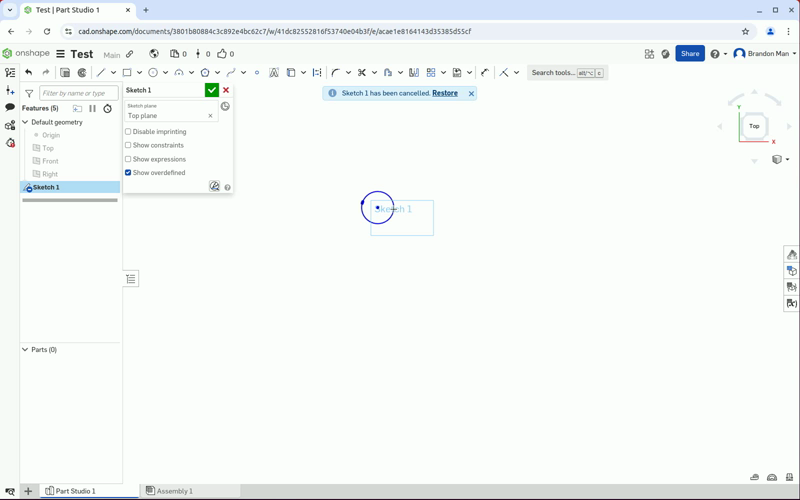
mouse_move(362, 201)
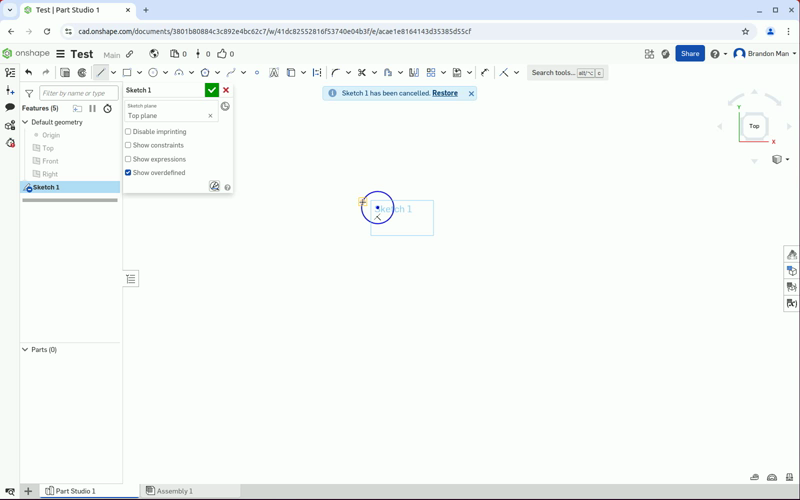
scroll(6)
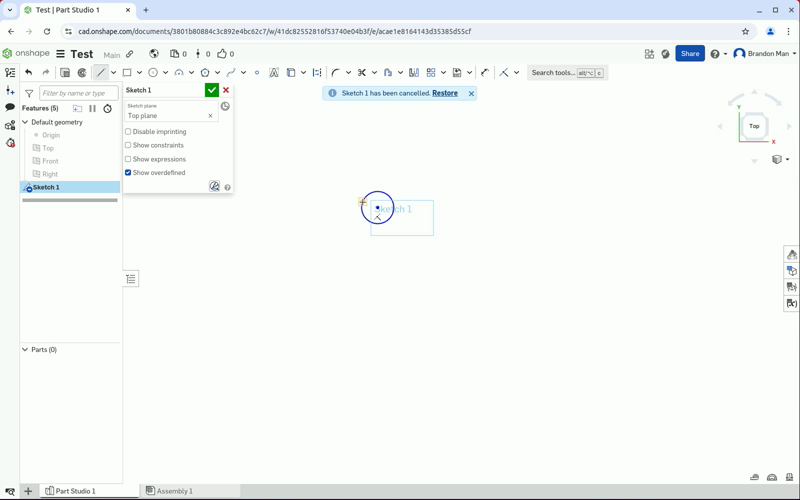
scroll(6)
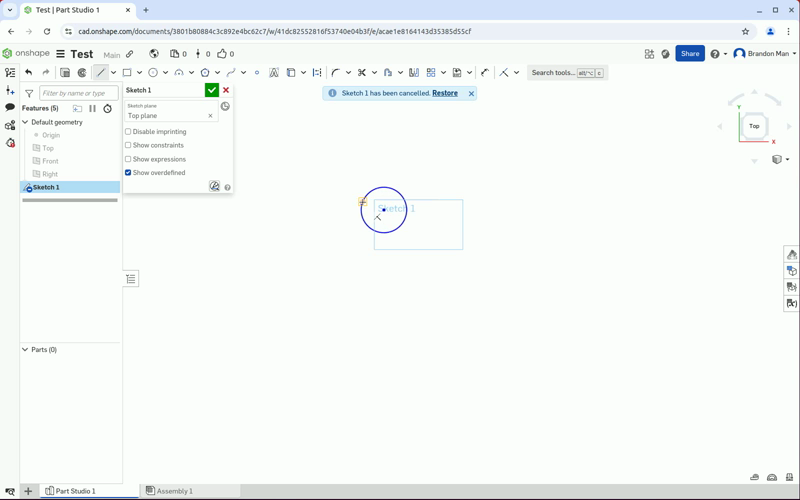
scroll(6)
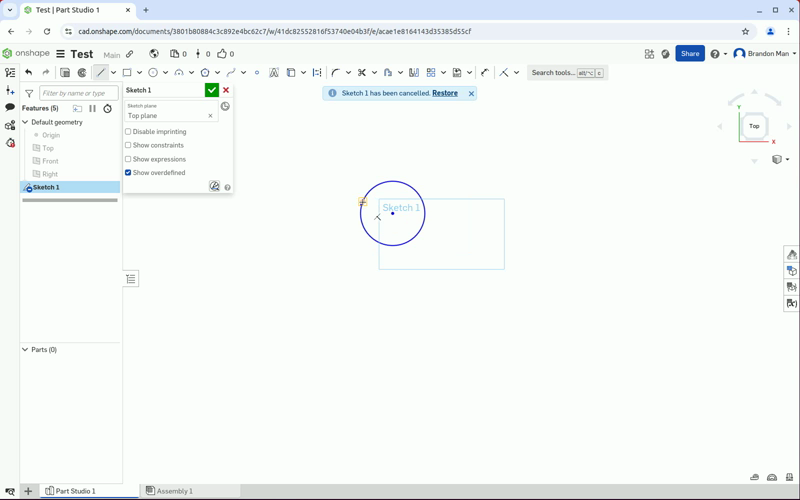
scroll(6)
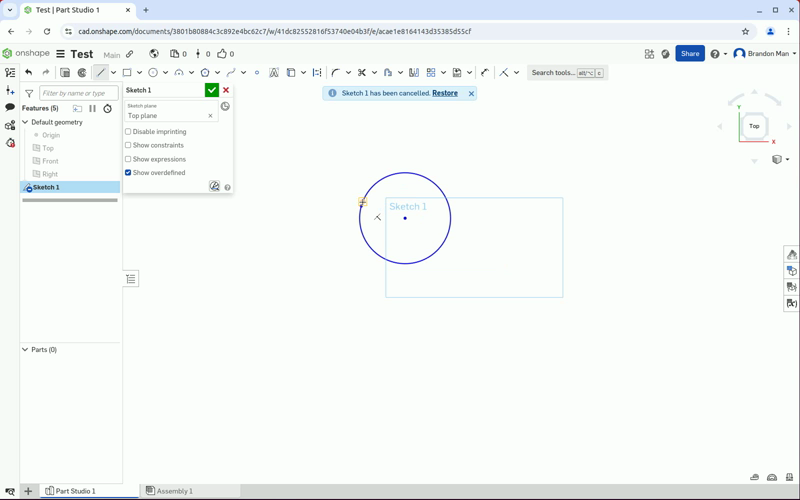
scroll(6)
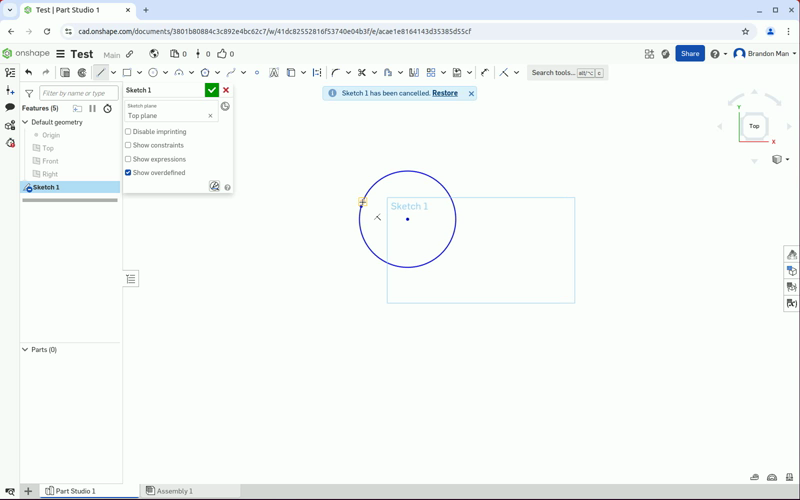
scroll(6)
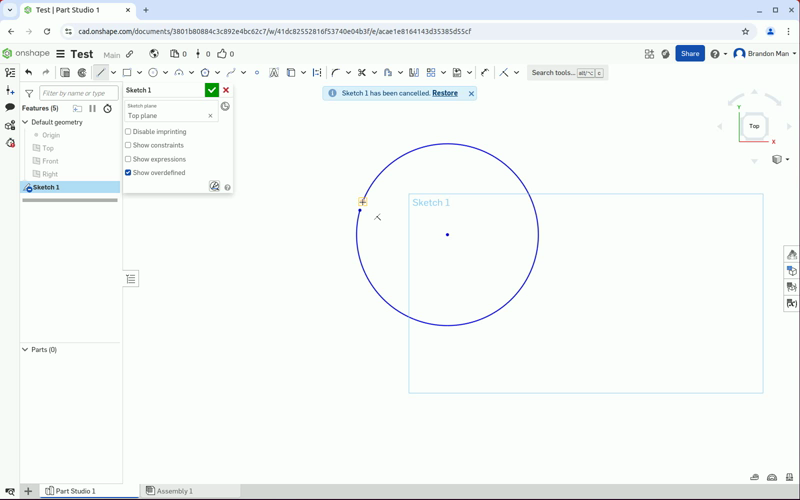
scroll(6)
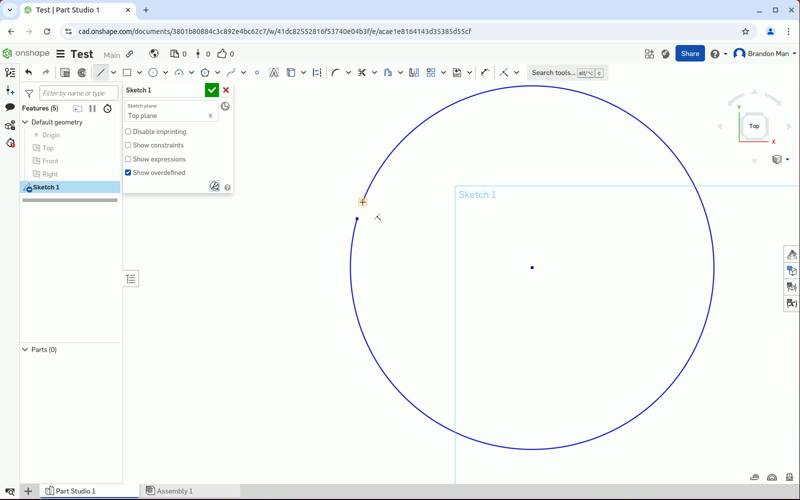
click(362, 201)
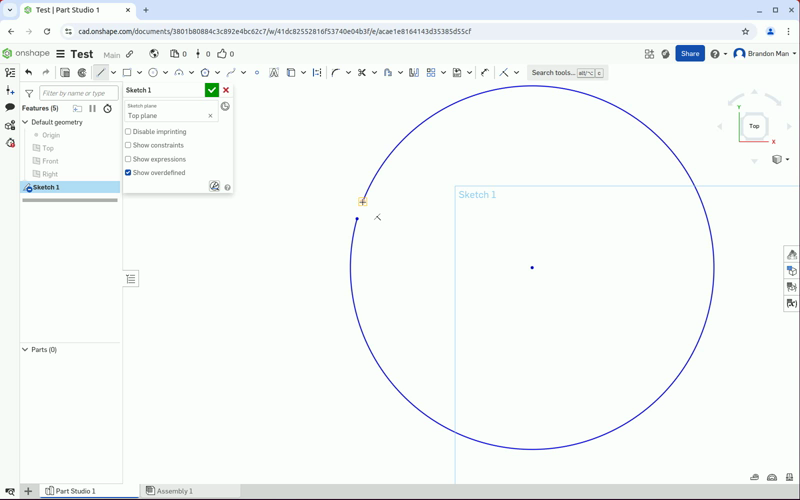
scroll(-6)
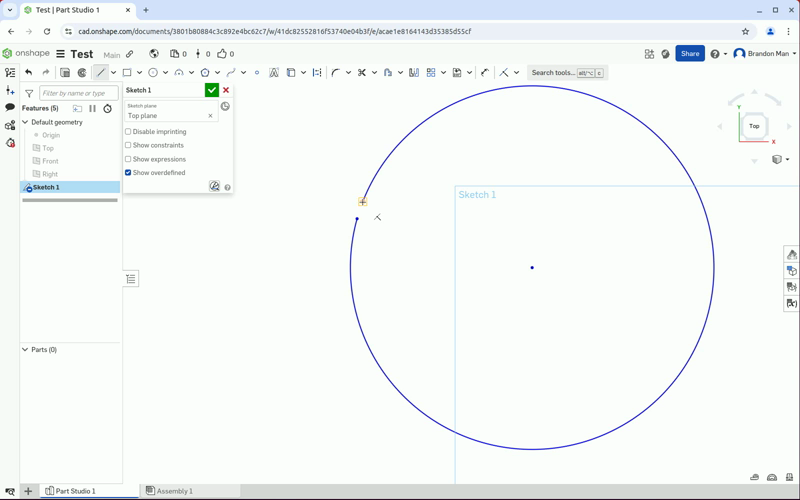
scroll(-6)
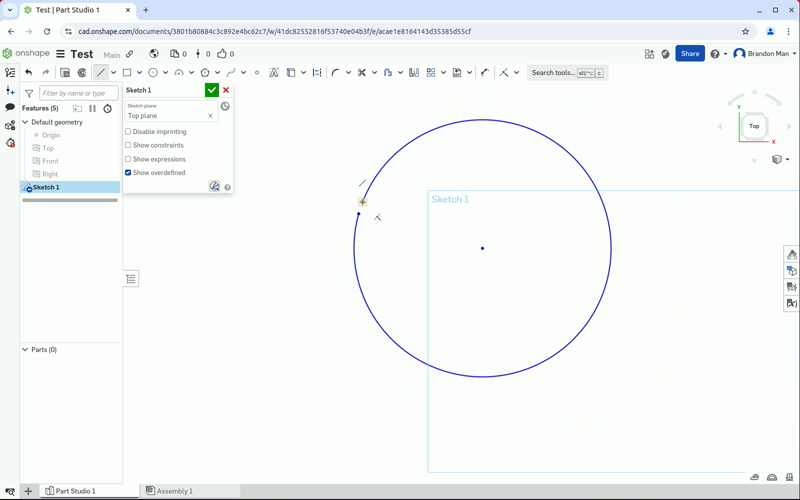
scroll(-6)
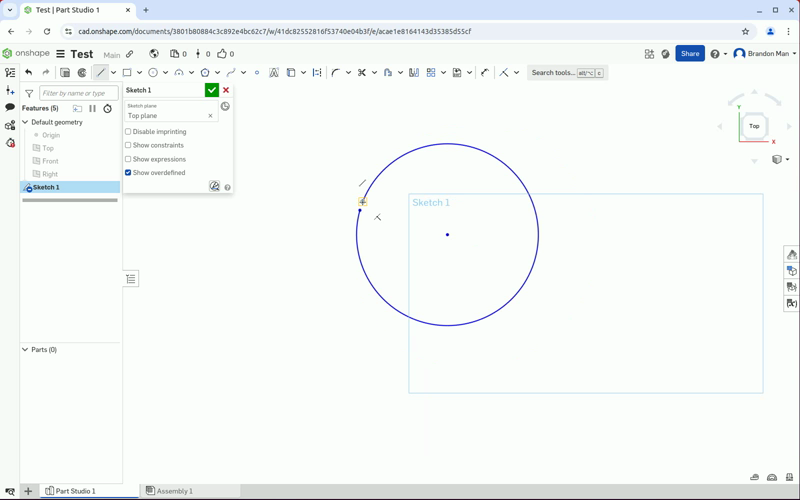
scroll(-6)
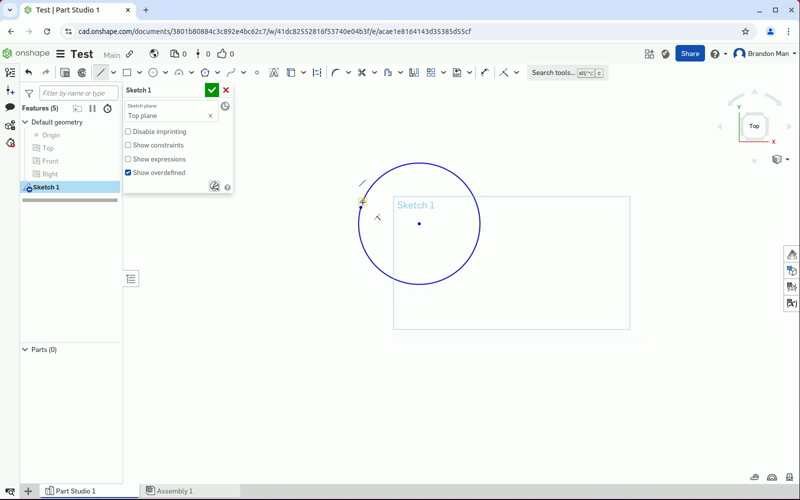
scroll(-6)
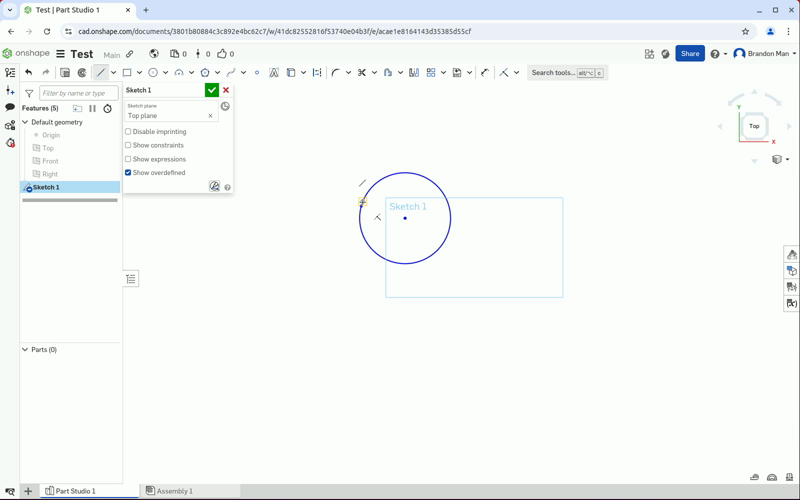
scroll(-6)
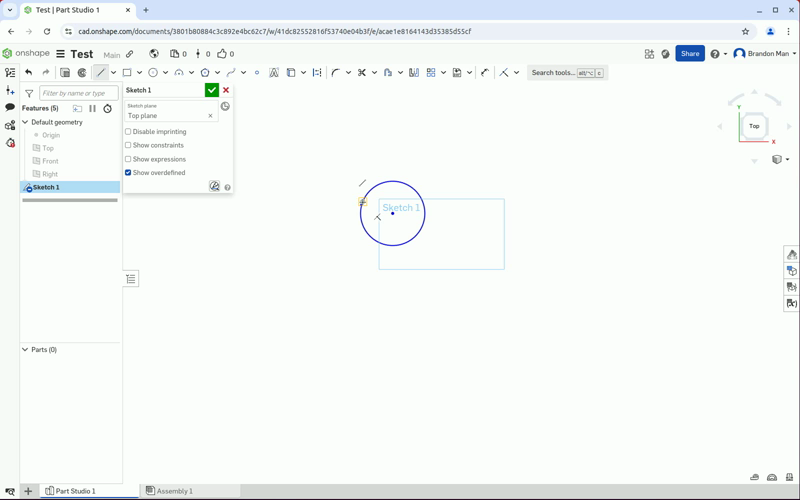
scroll(-6)
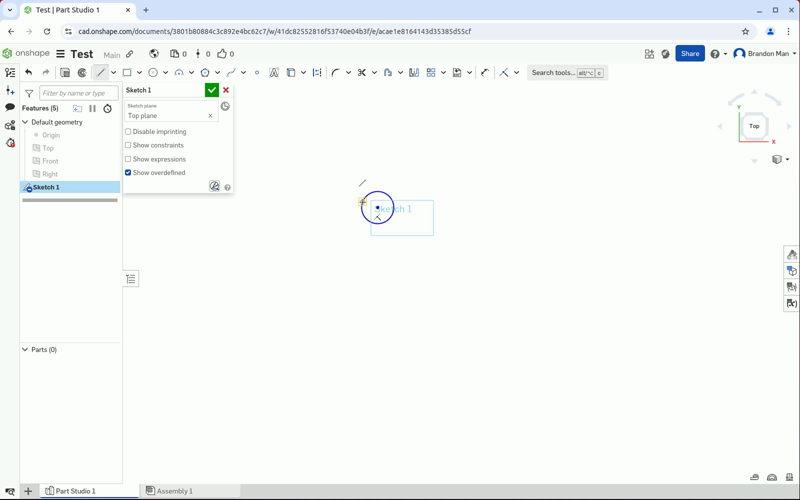
mouse_move(392, 201)
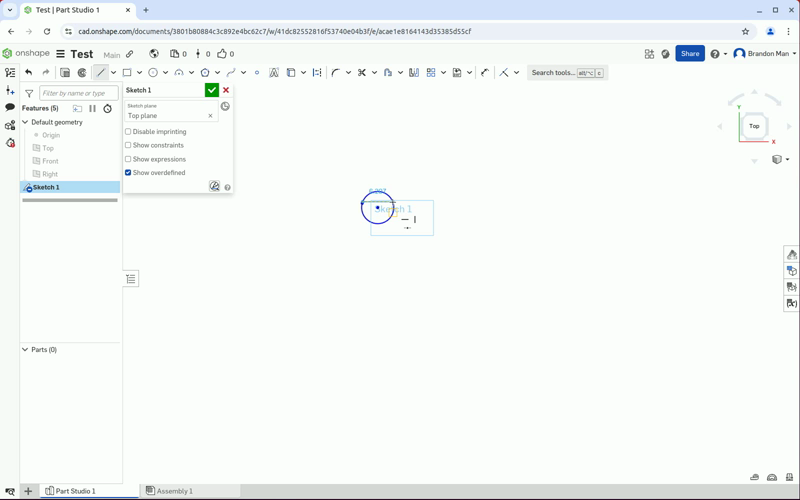
key_down(shift)
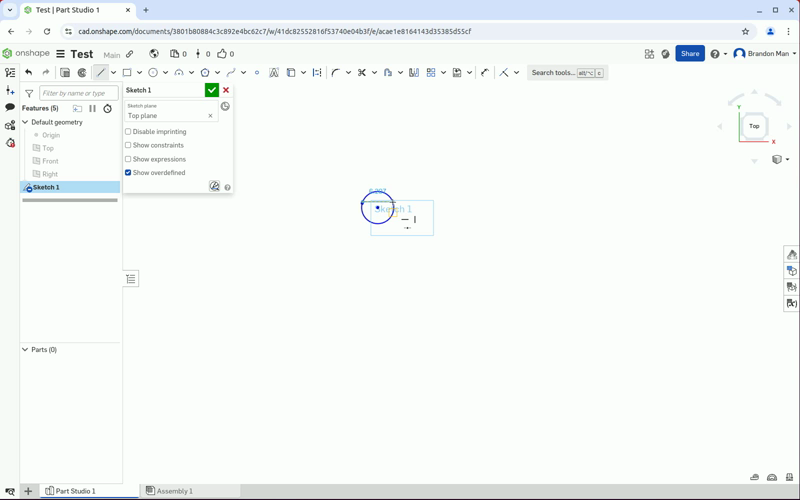
mouse_move(362, 203)
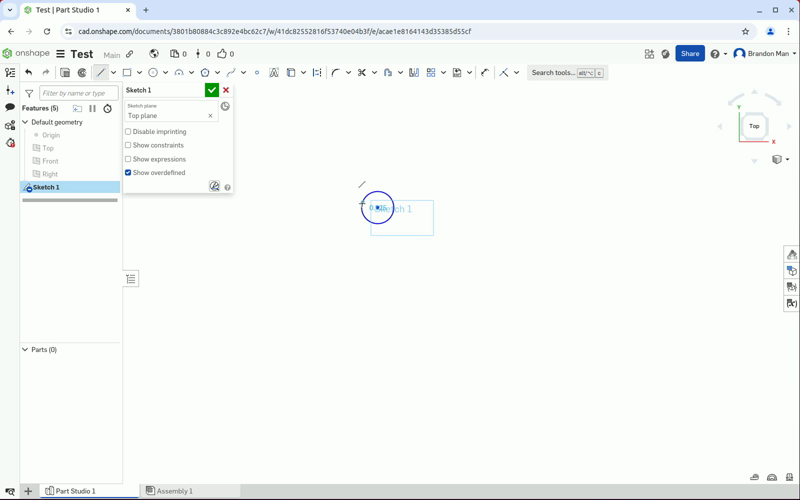
scroll(6)
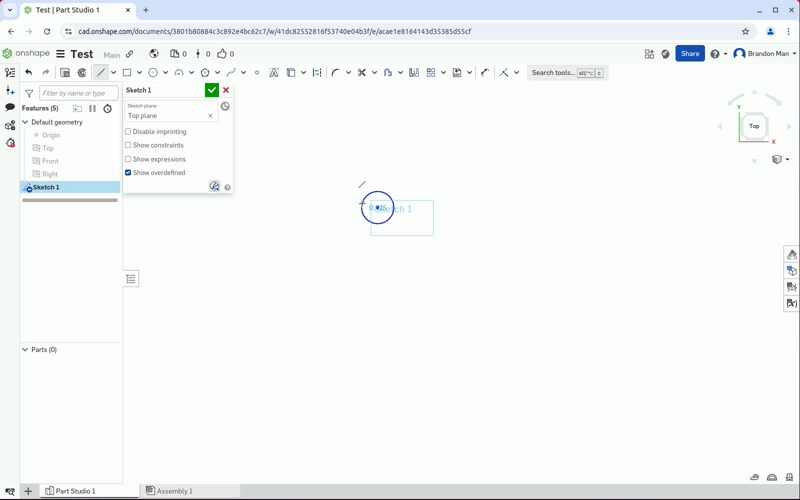
scroll(6)
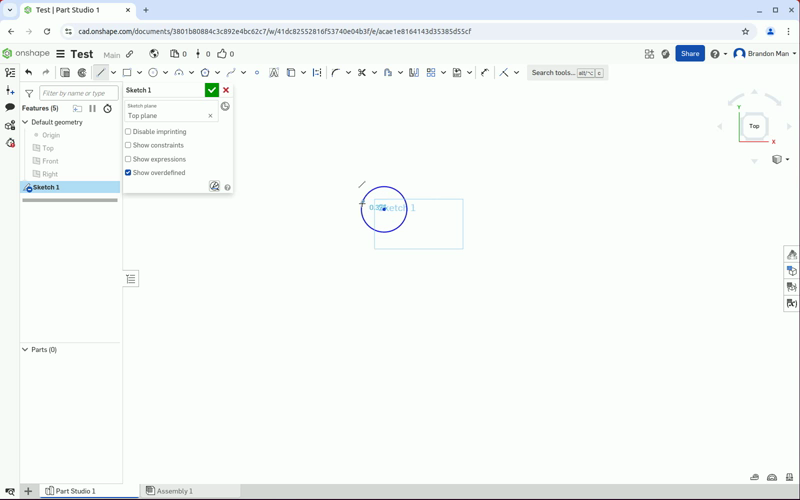
scroll(6)
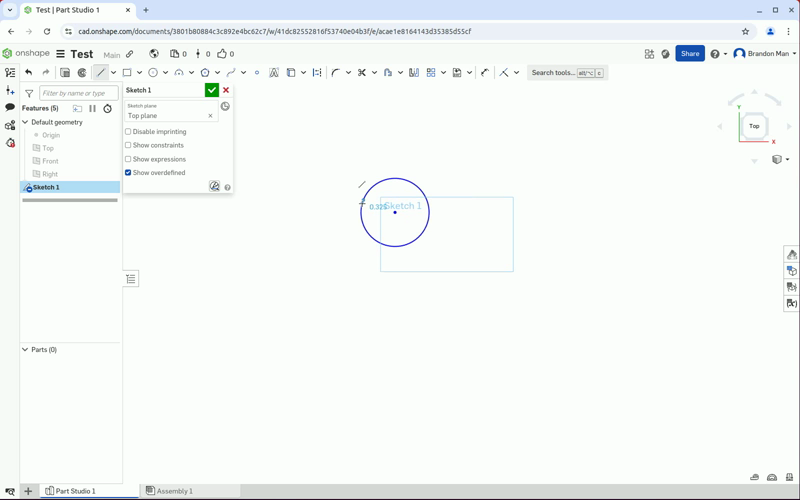
scroll(6)
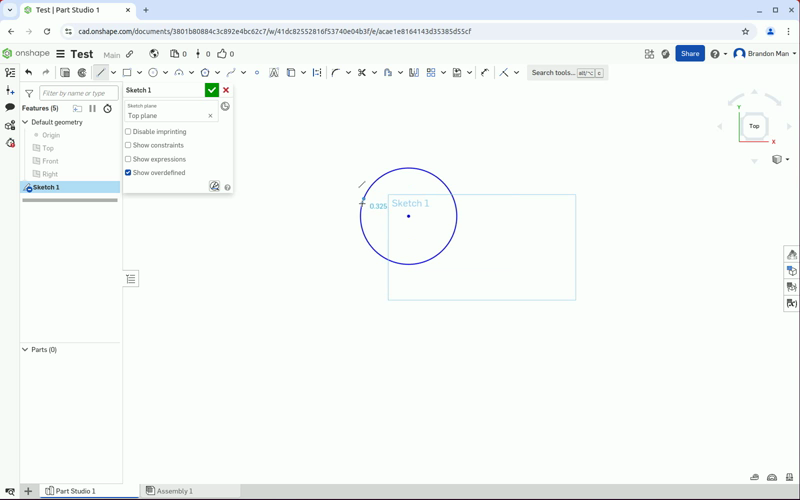
scroll(6)
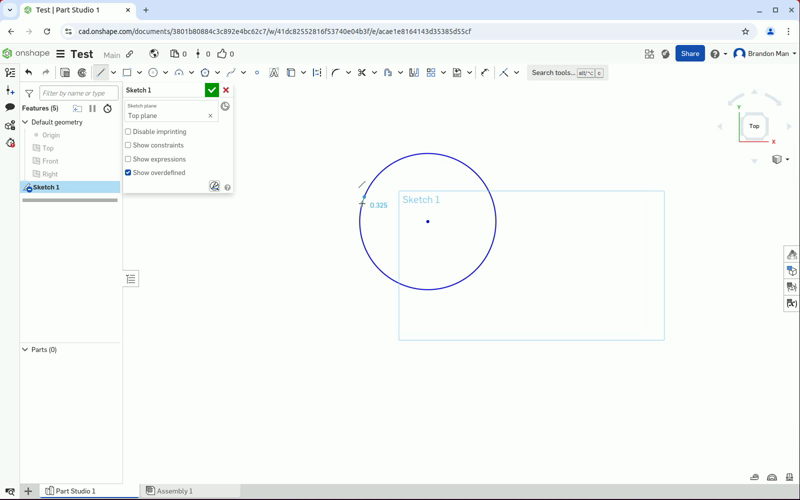
scroll(6)
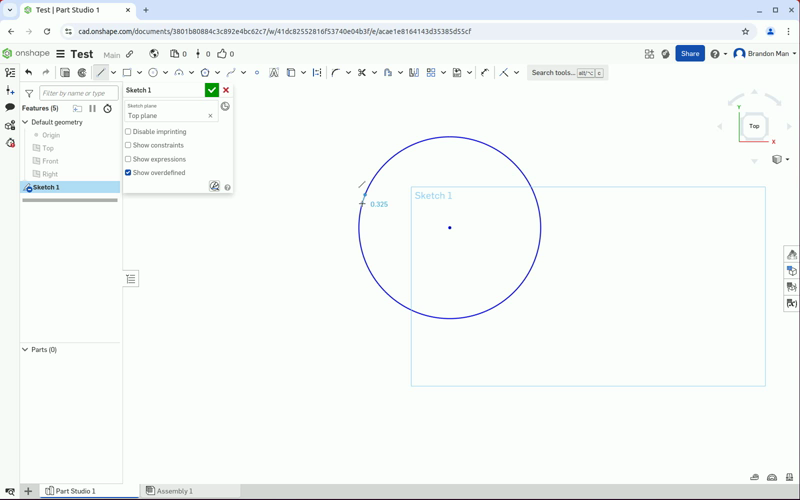
scroll(6)
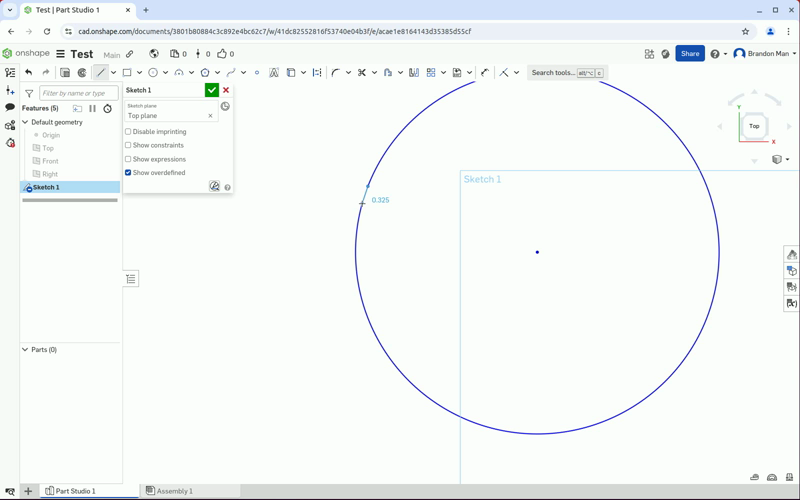
key_up(shift)
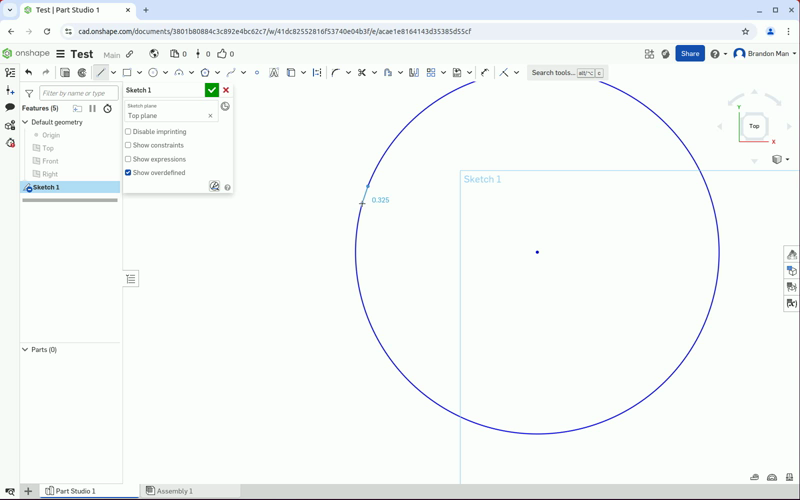
click(362, 203)
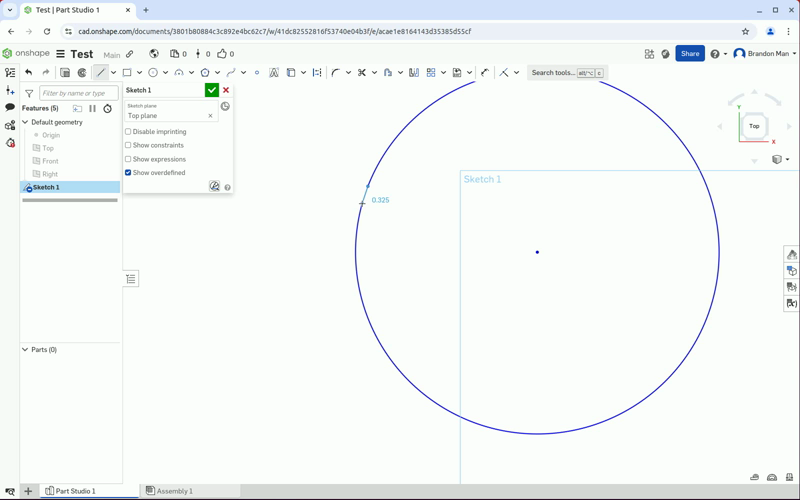
scroll(-6)
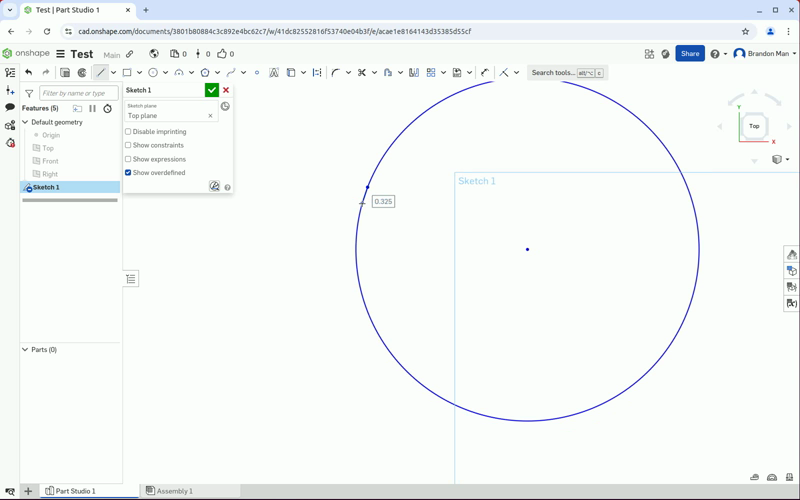
scroll(-6)
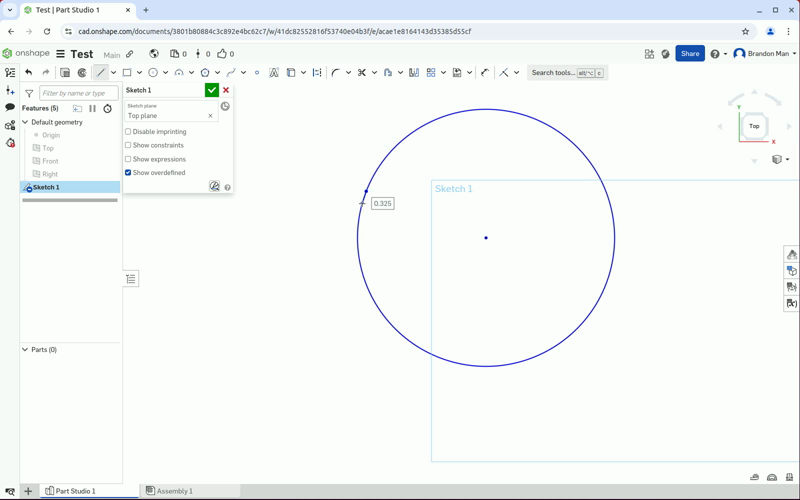
scroll(-6)
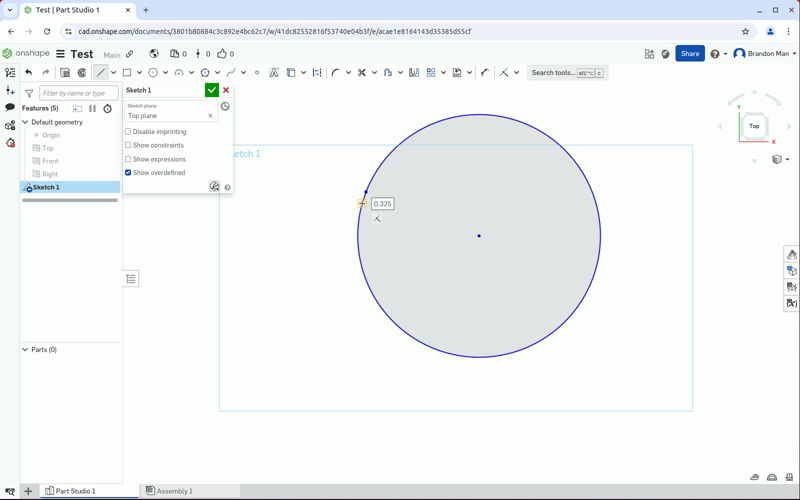
scroll(-6)
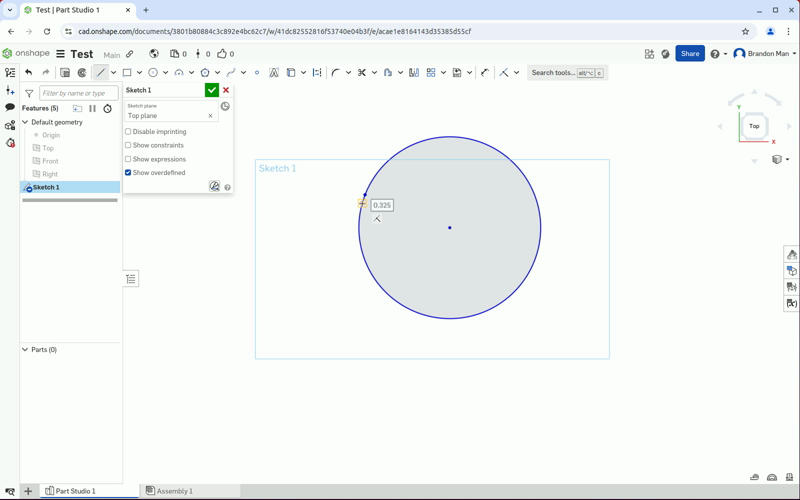
scroll(-6)
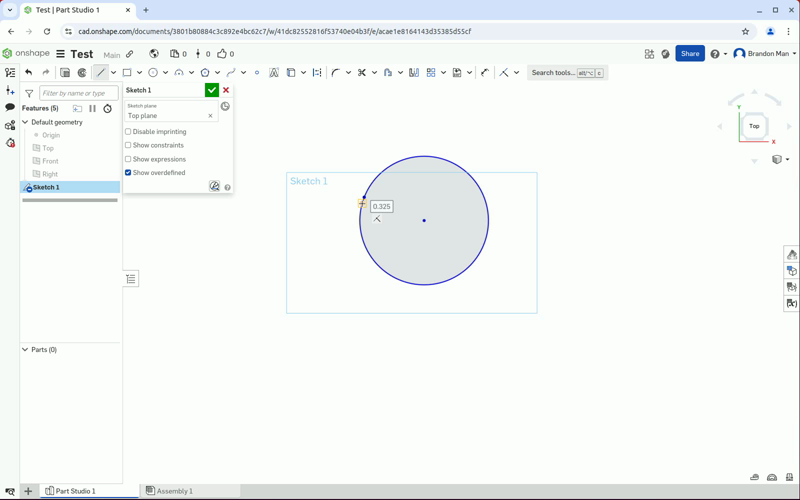
scroll(-6)
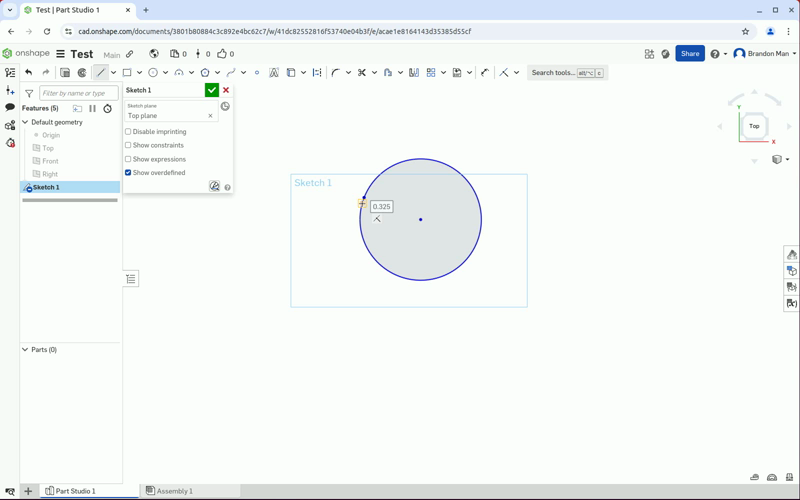
scroll(-6)
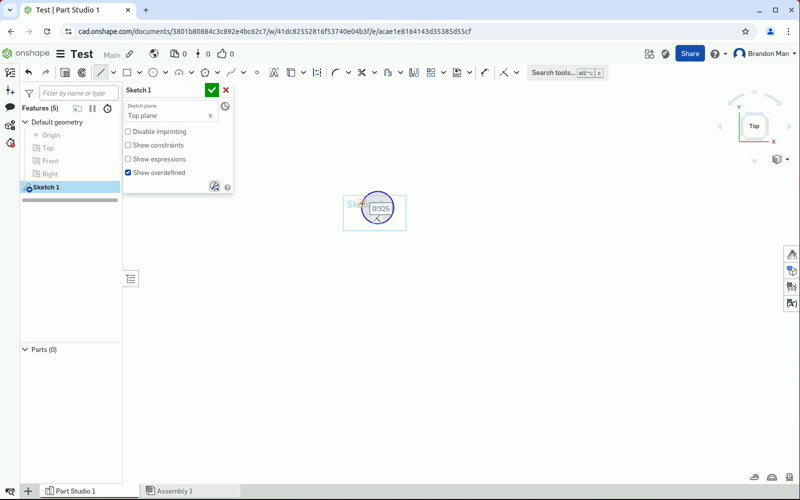
key(esc)
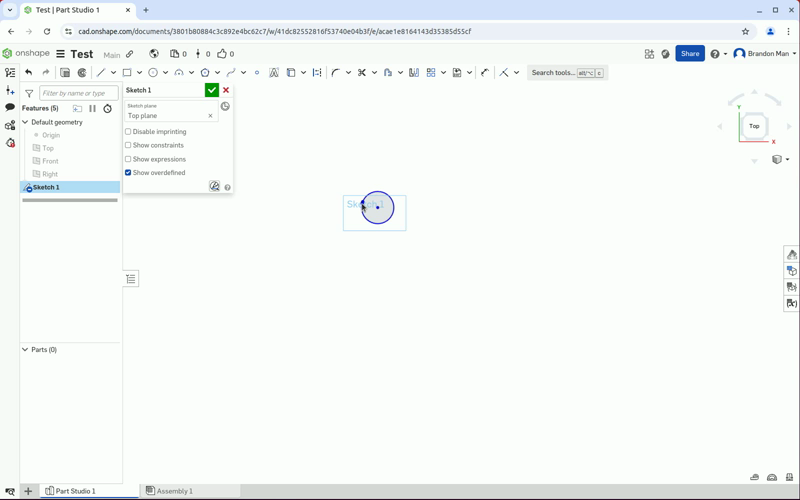
key(c)
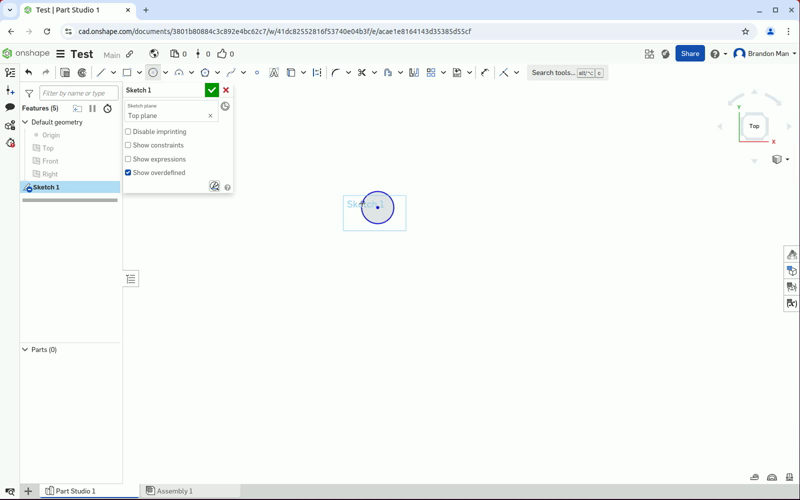
key_down(shift)
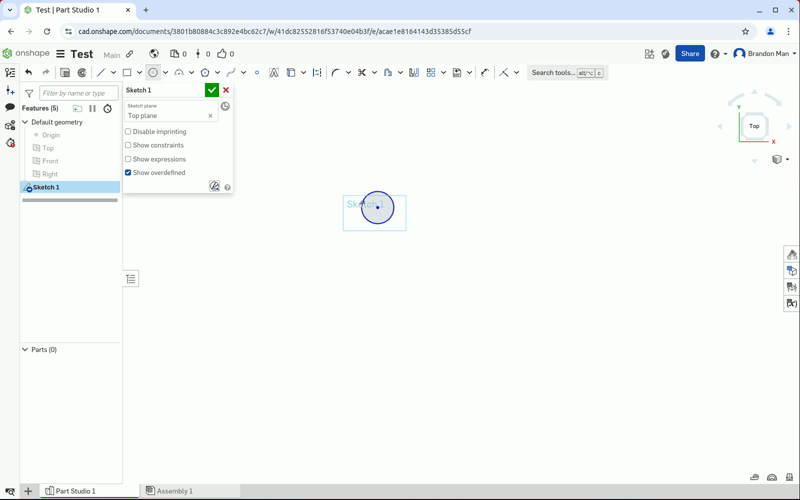
mouse_move(376, 206)
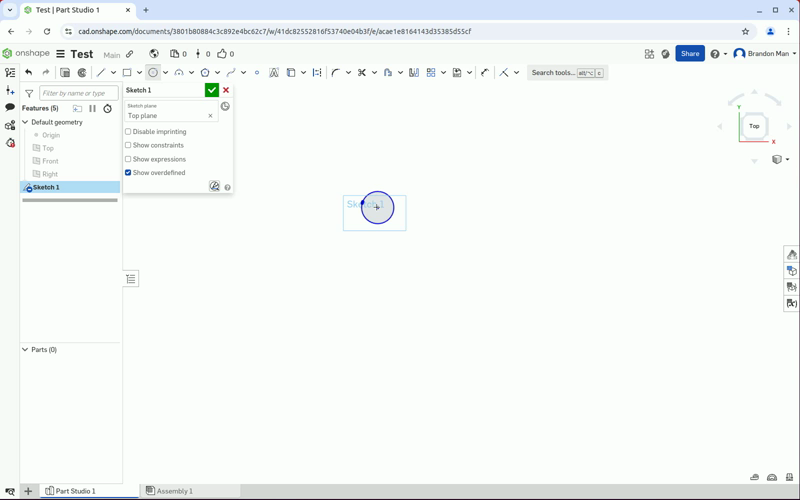
scroll(6)
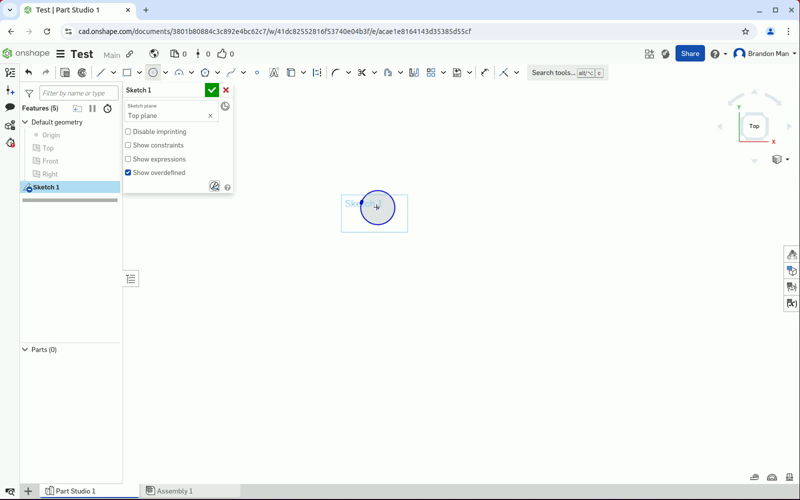
scroll(6)
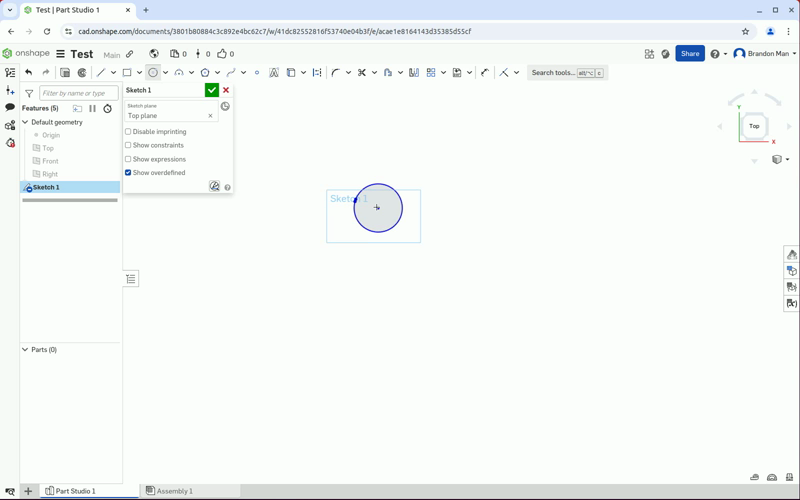
scroll(6)
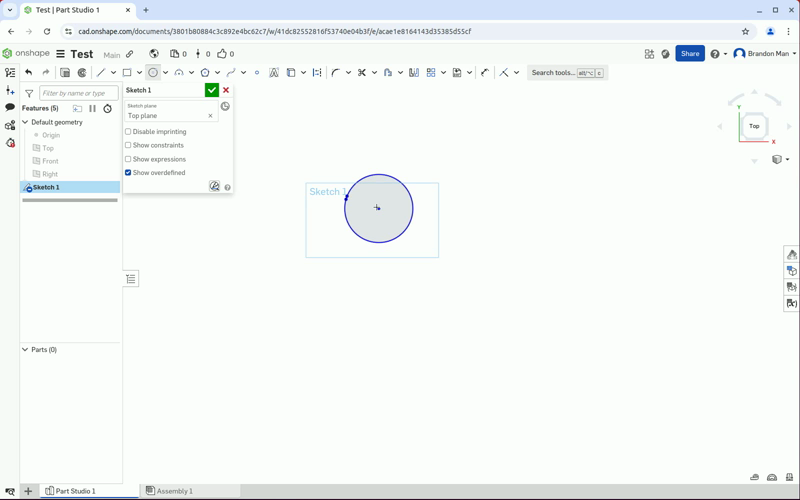
scroll(6)
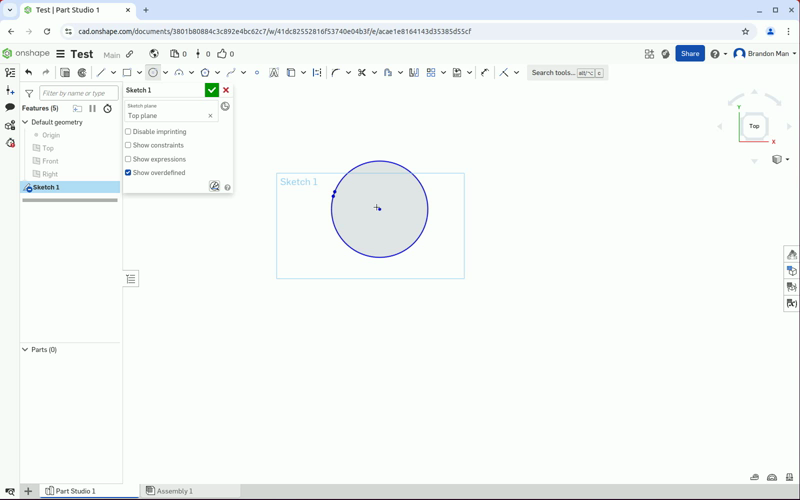
scroll(6)
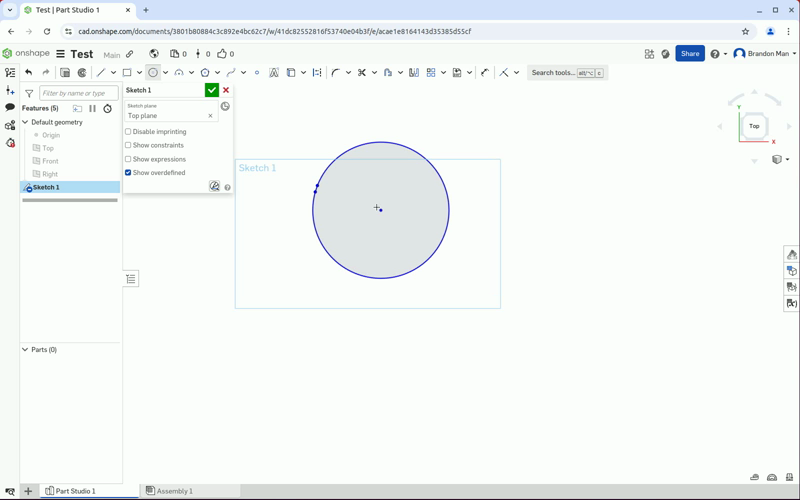
scroll(6)
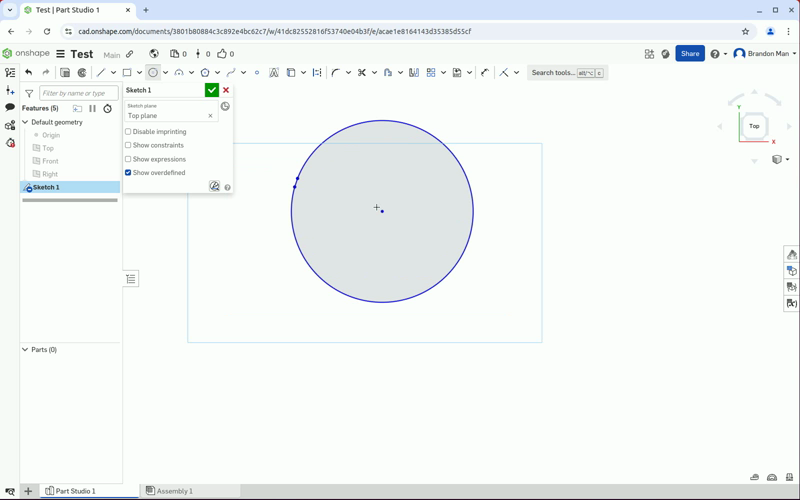
scroll(6)
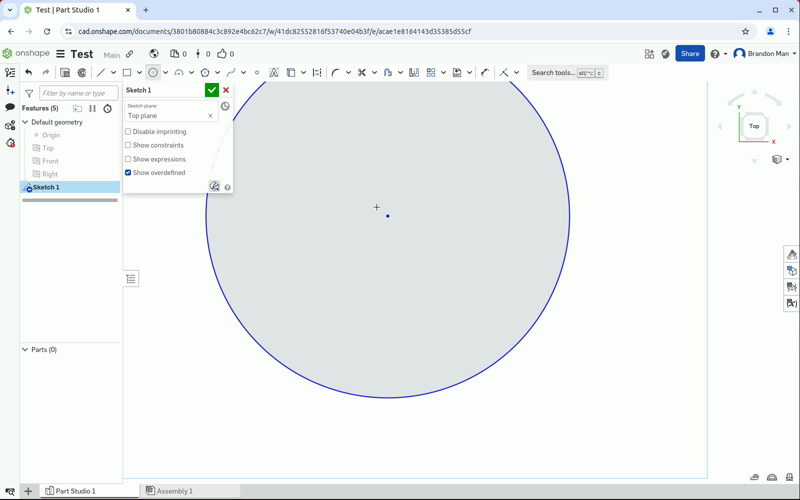
click(376, 206)
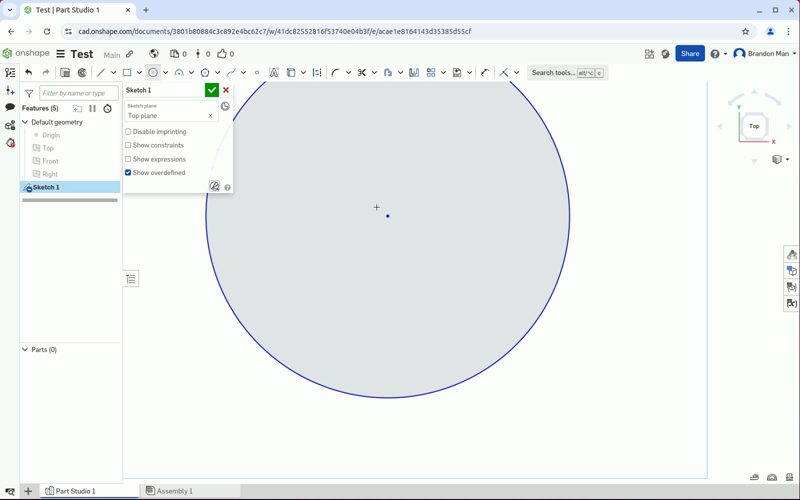
scroll(-6)
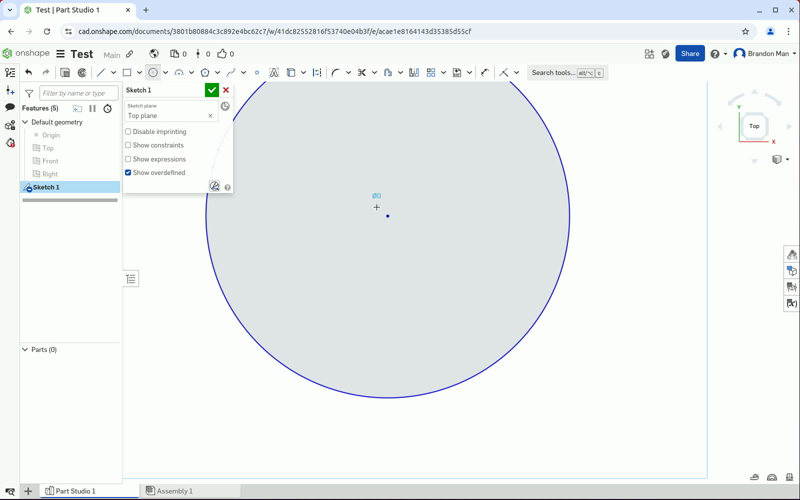
scroll(-6)
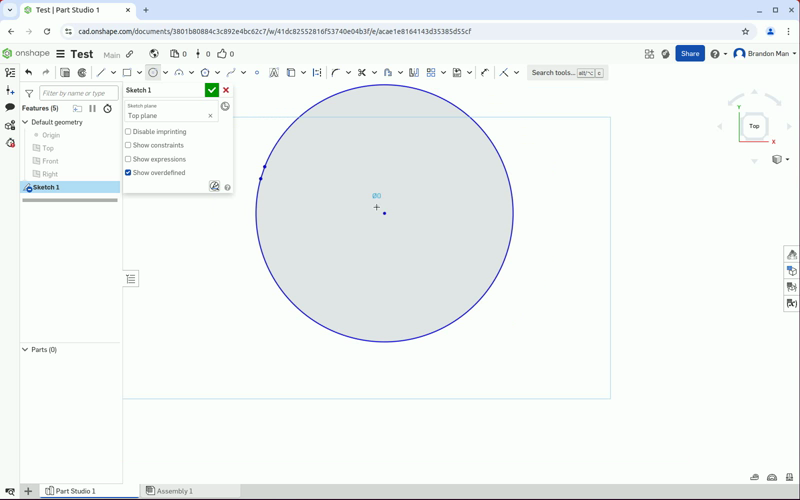
scroll(-6)
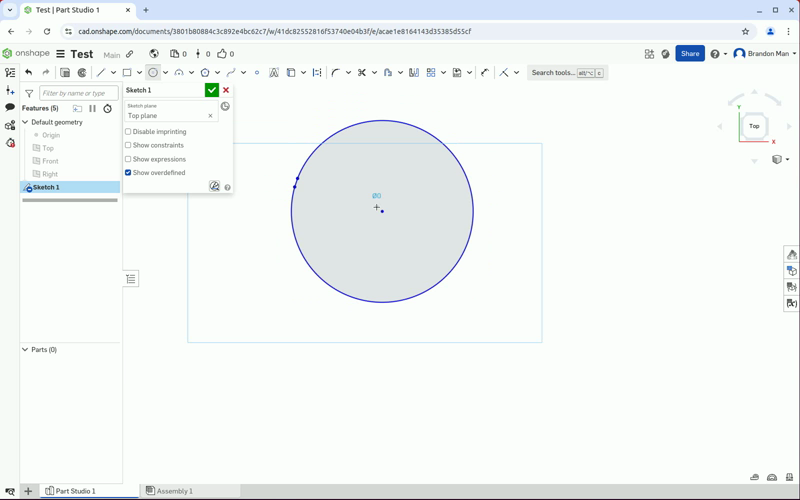
scroll(-6)
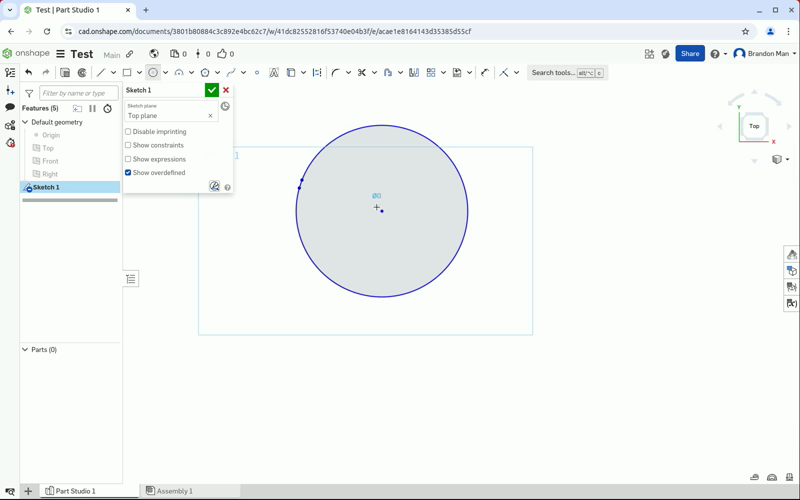
scroll(-6)
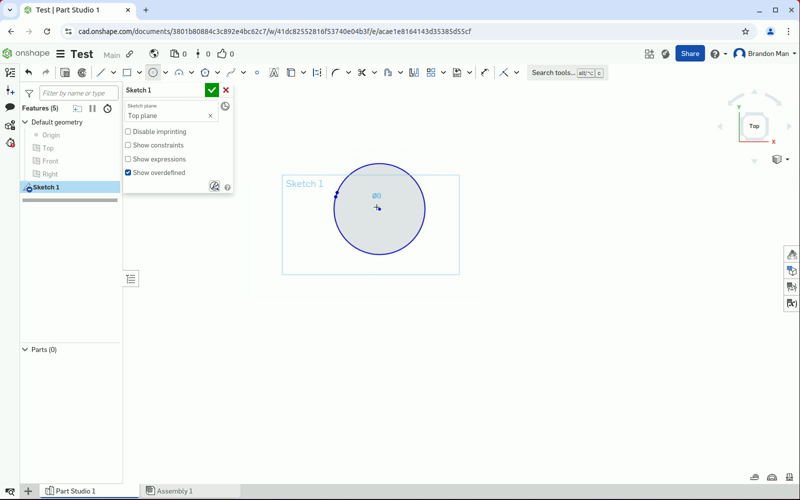
scroll(-6)
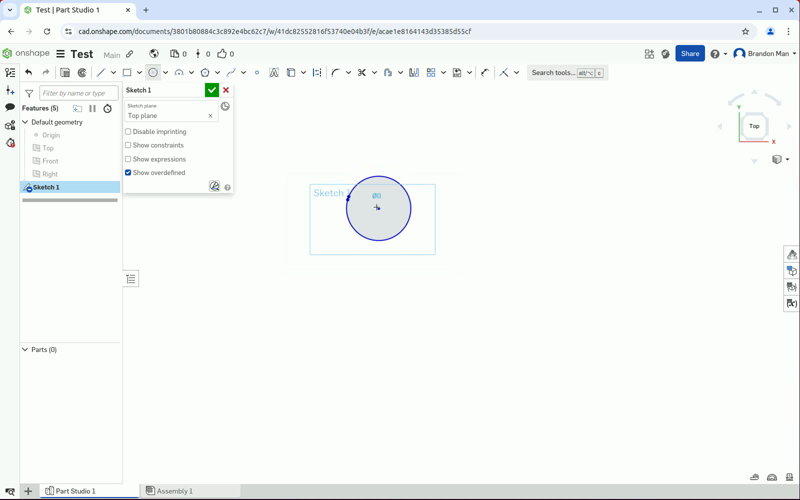
scroll(-6)
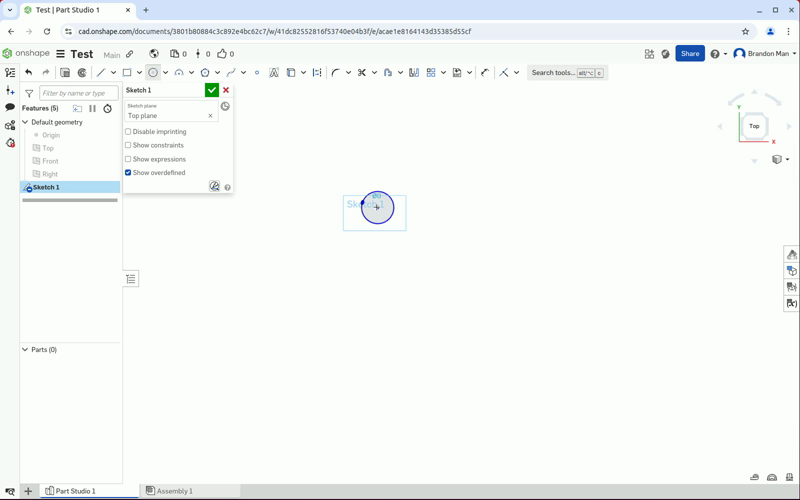
key_up(shift)
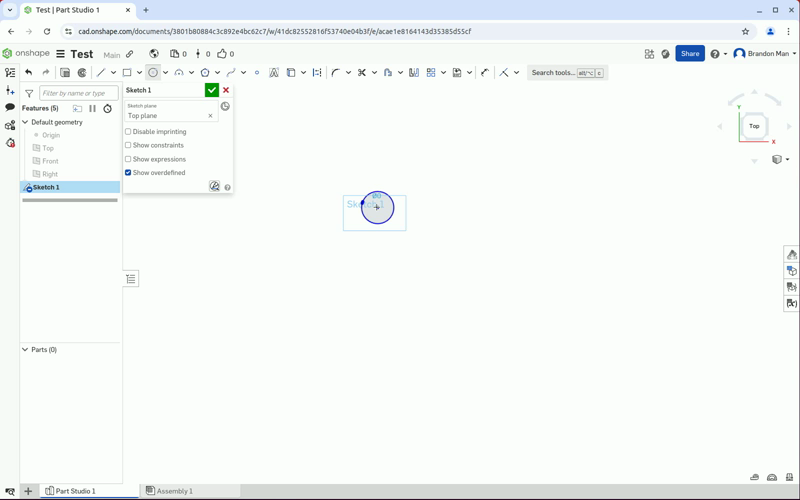
mouse_move(386, 206)
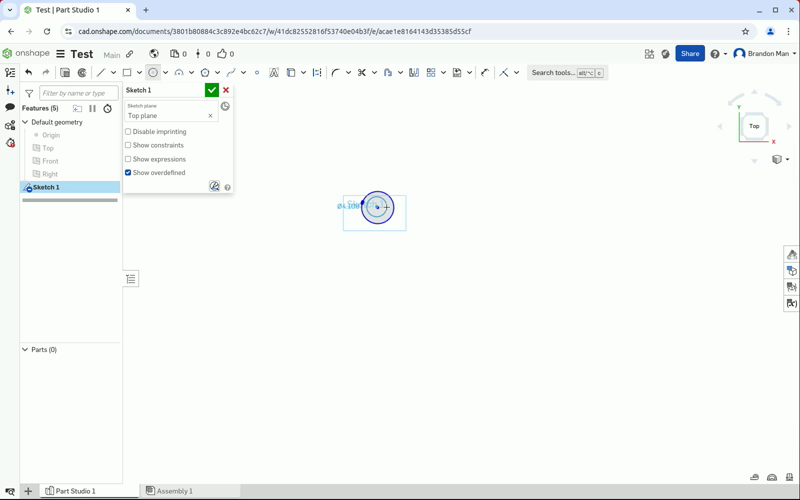
click(386, 206)
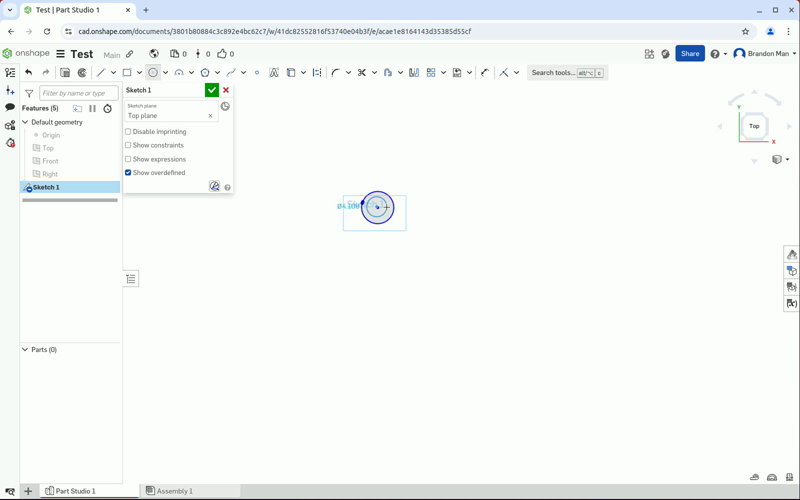
key(esc)
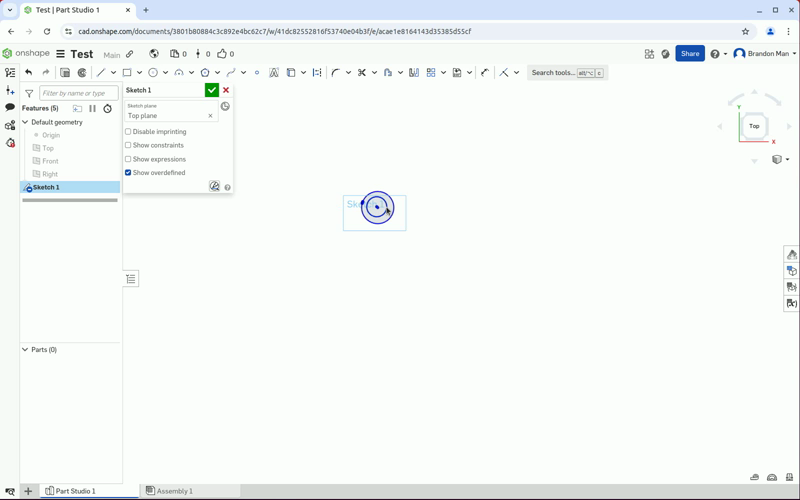
mouse_move(386, 216)
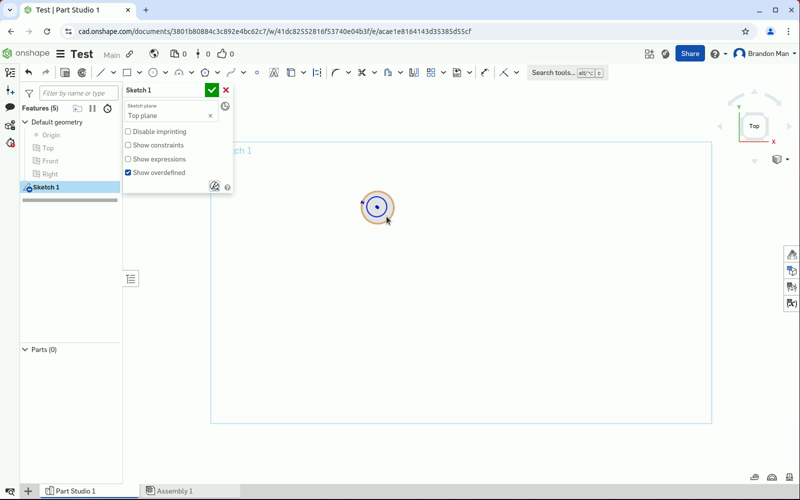
scroll(6)
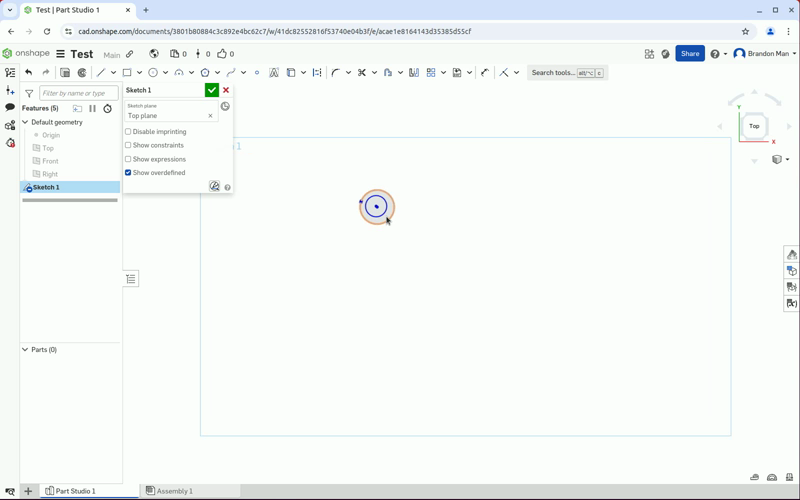
scroll(6)
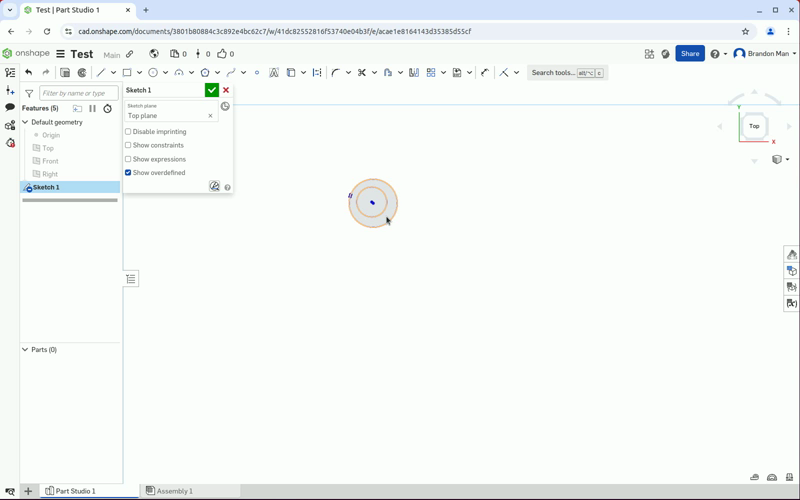
scroll(6)
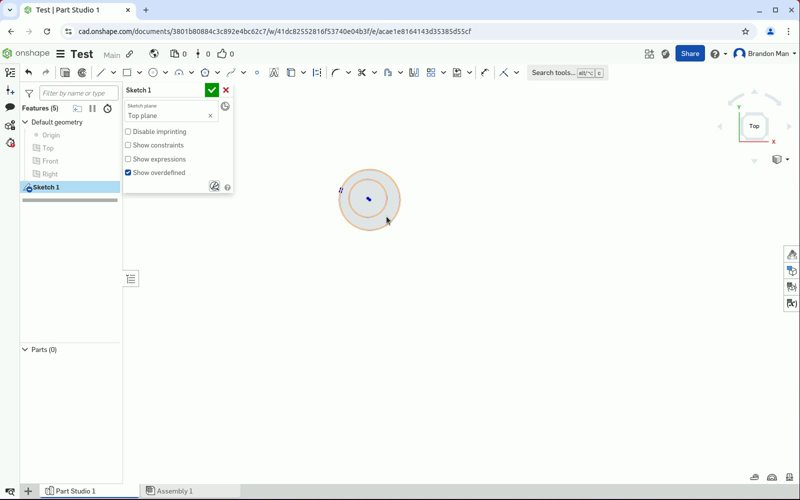
scroll(6)
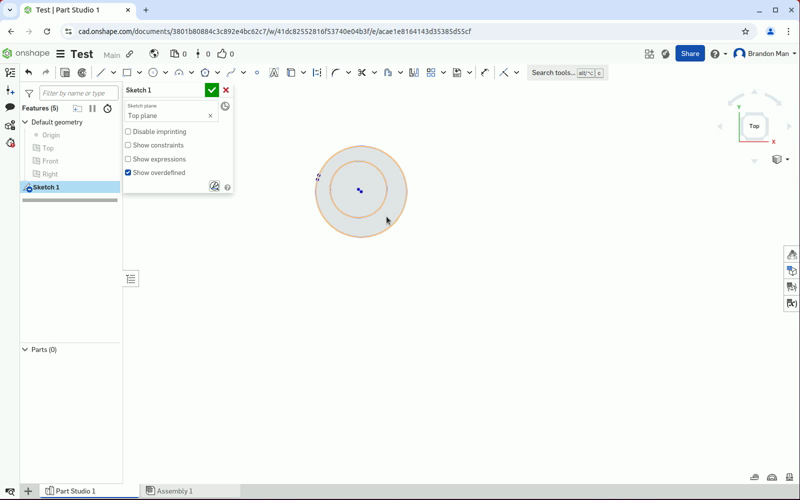
scroll(6)
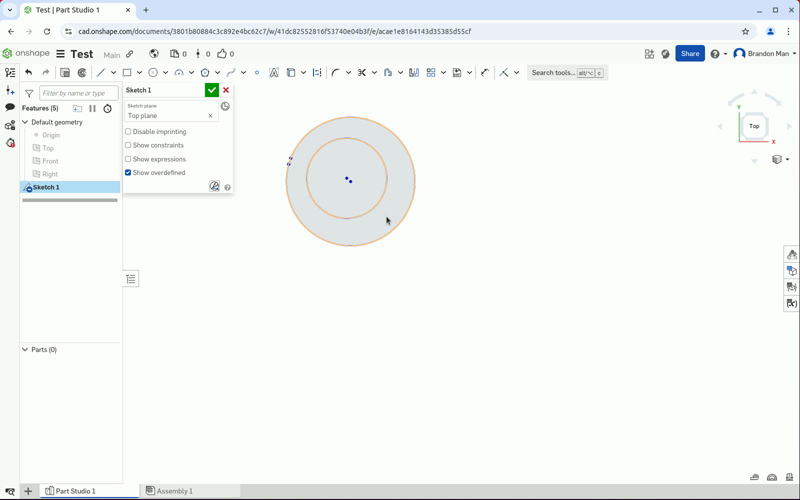
scroll(6)
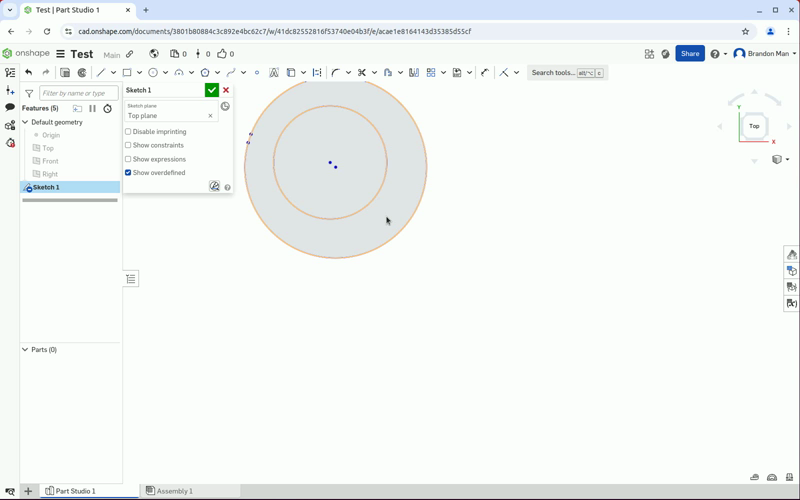
scroll(6)
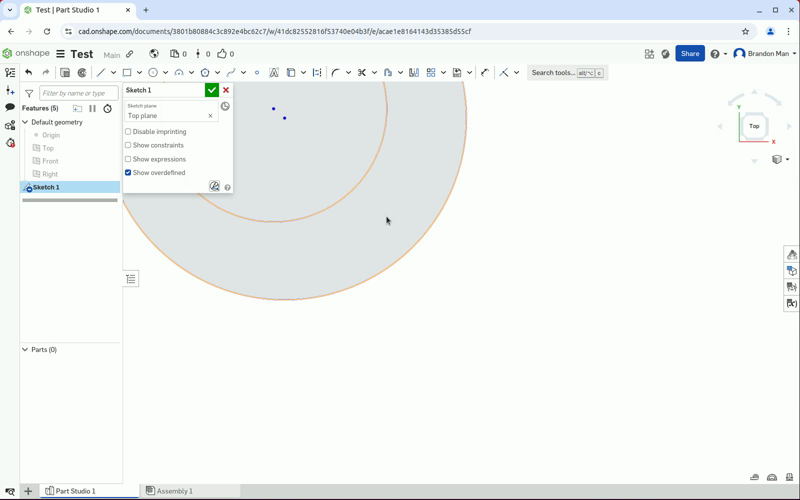
click(386, 216)
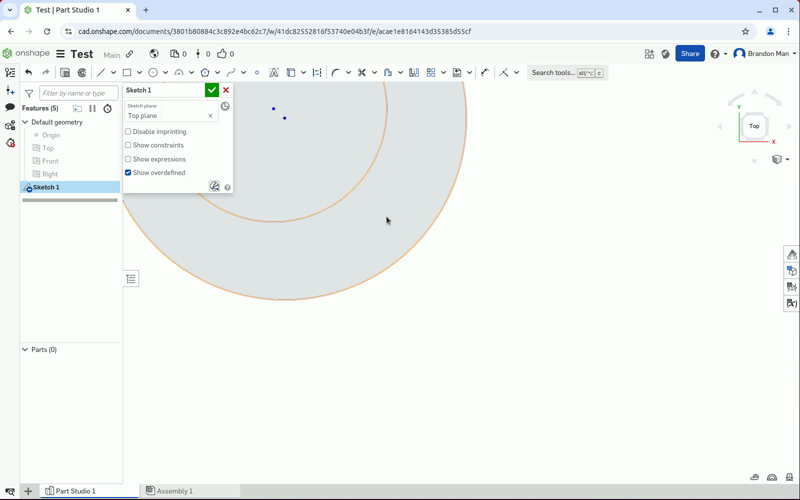
scroll(-6)
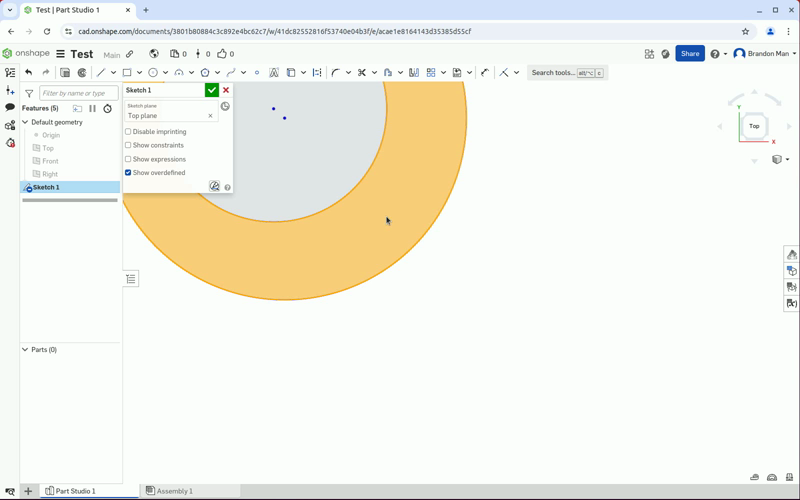
scroll(-6)
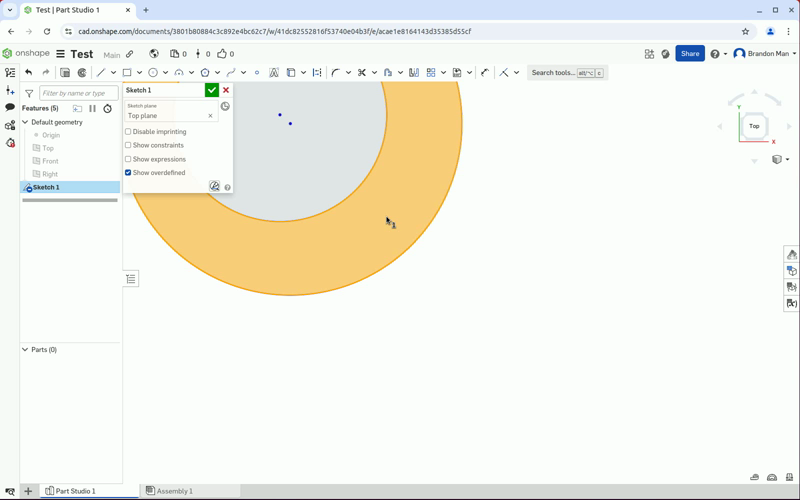
scroll(-6)
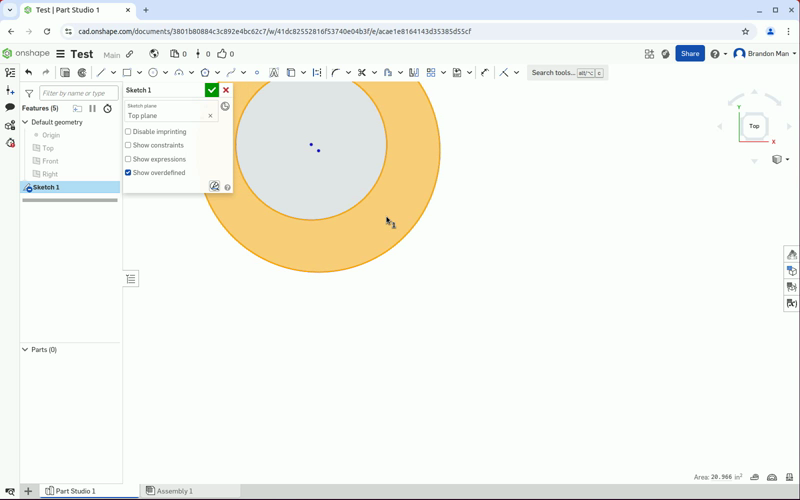
scroll(-6)
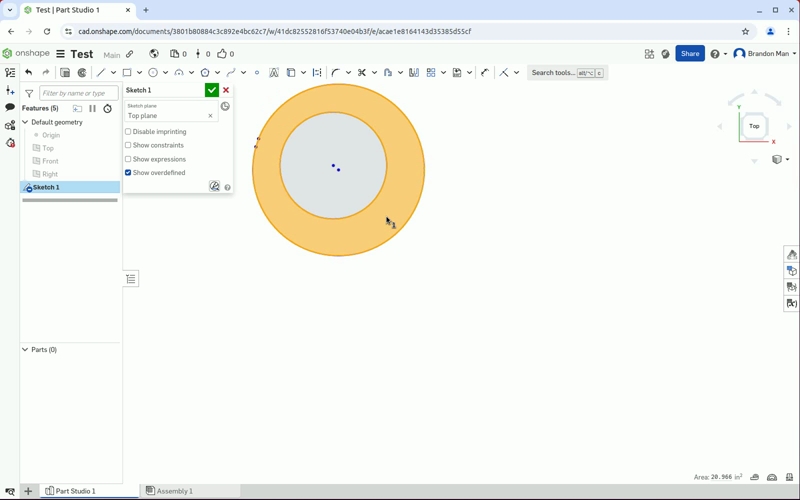
scroll(-6)
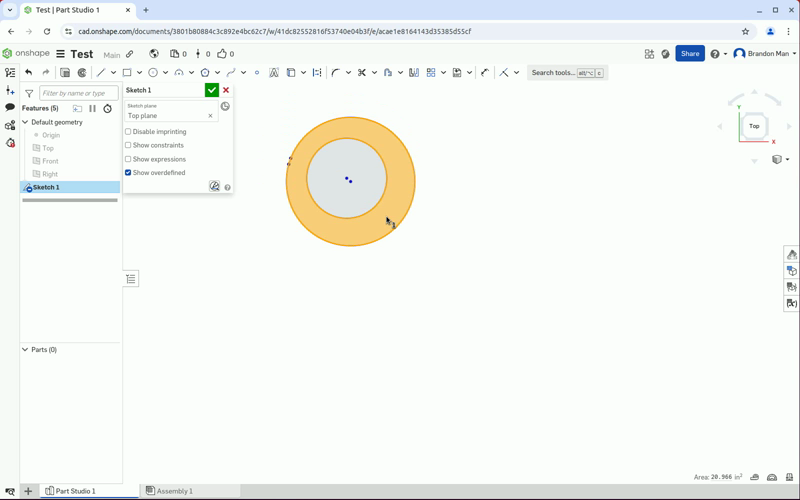
scroll(-6)
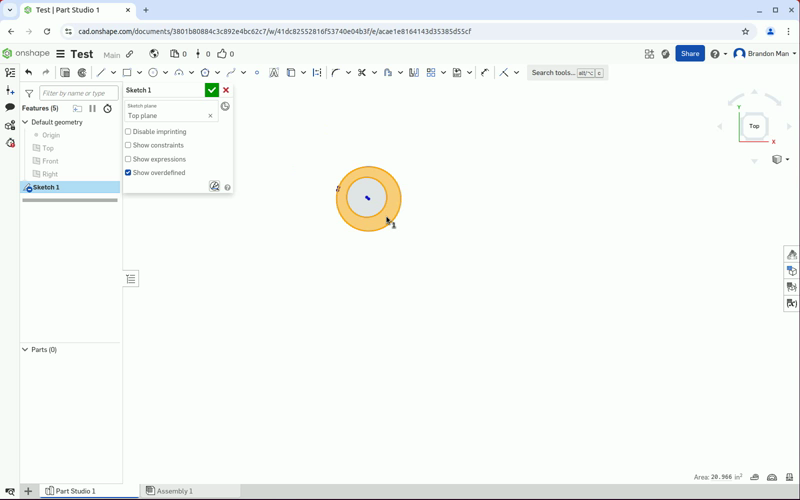
scroll(-6)
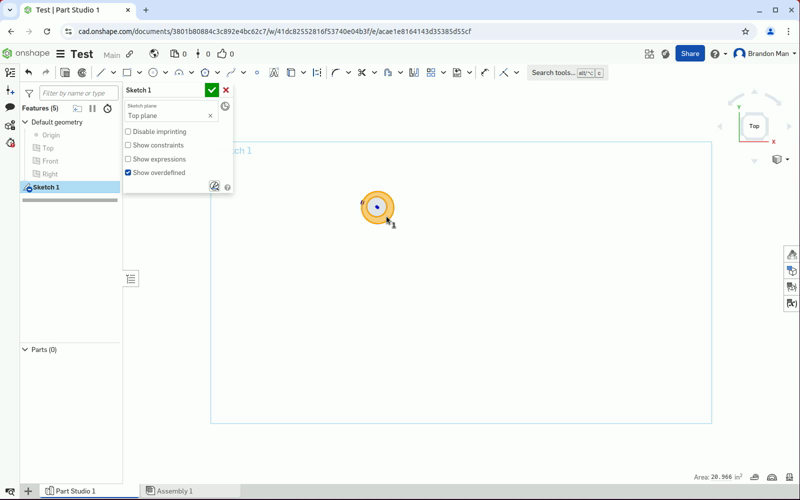
mouse_move(73, 352)
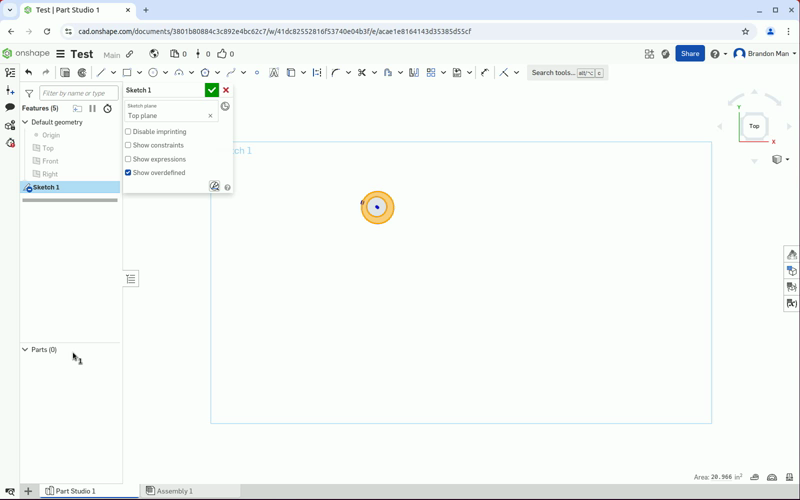
key(shift+y)
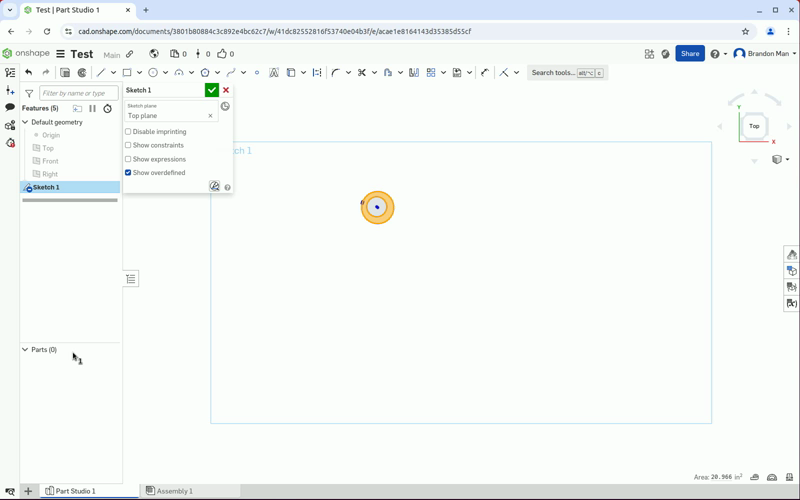
key(shift+e)
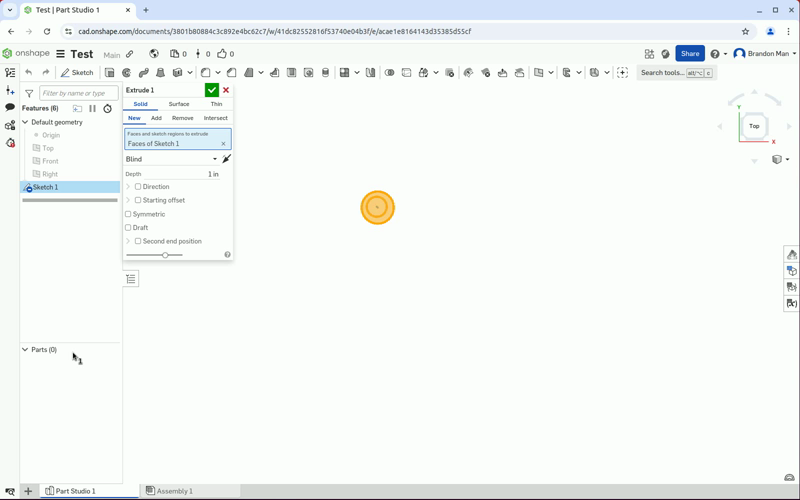
mouse_move(143, 106)
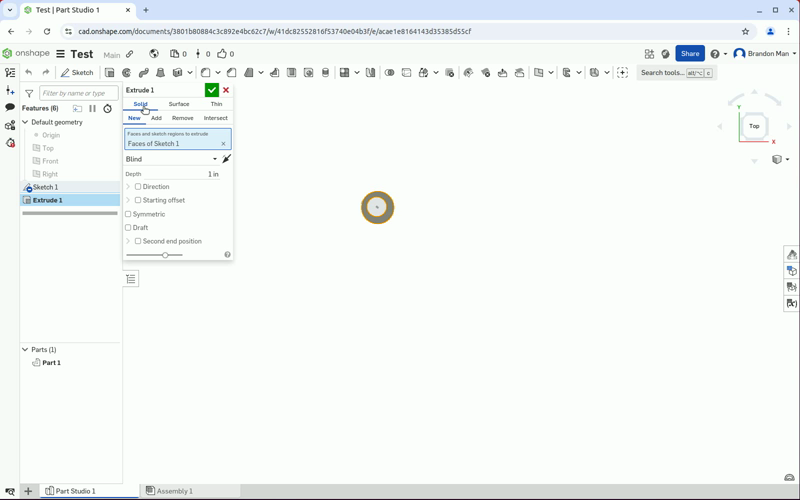
click(143, 106)
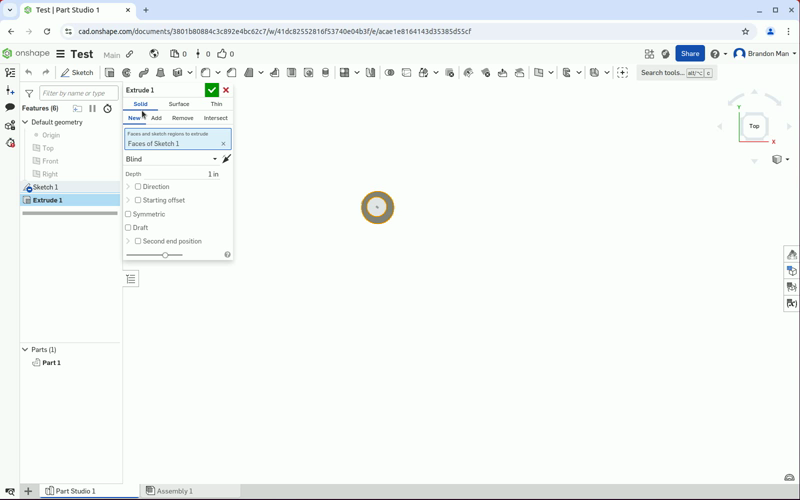
mouse_move(137, 120)
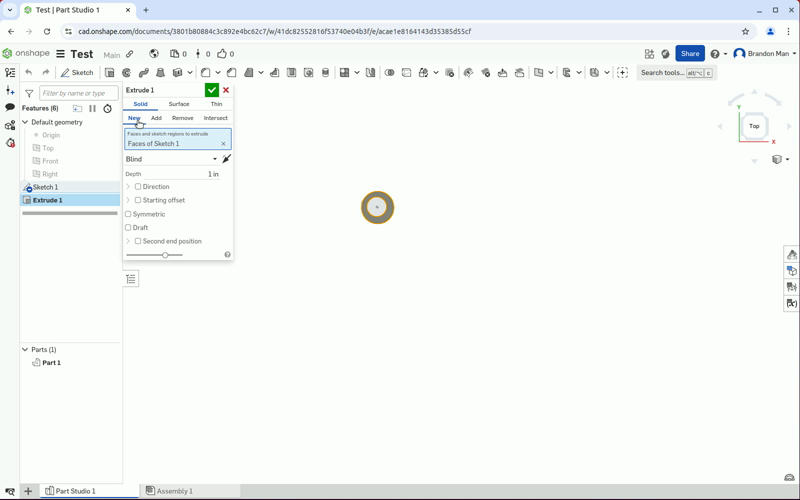
click(137, 120)
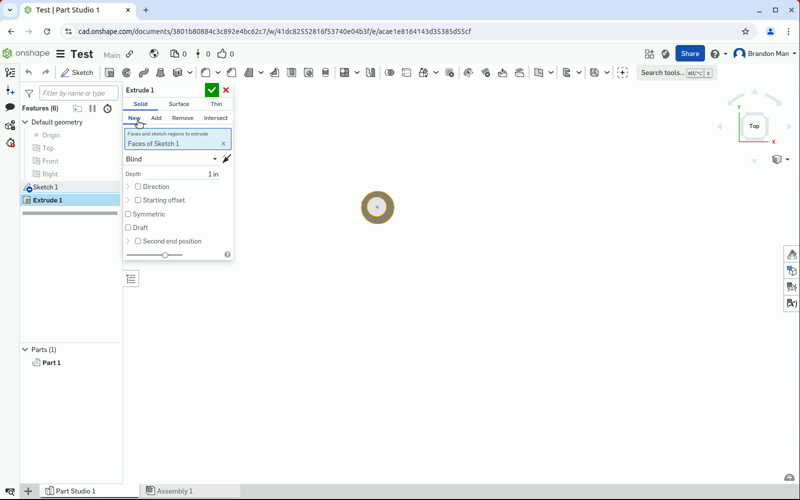
key(tab, 4)
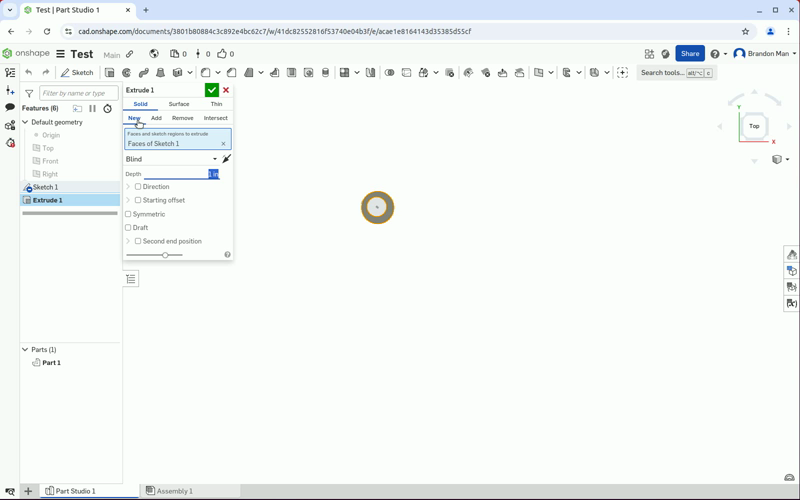
text(1.926)
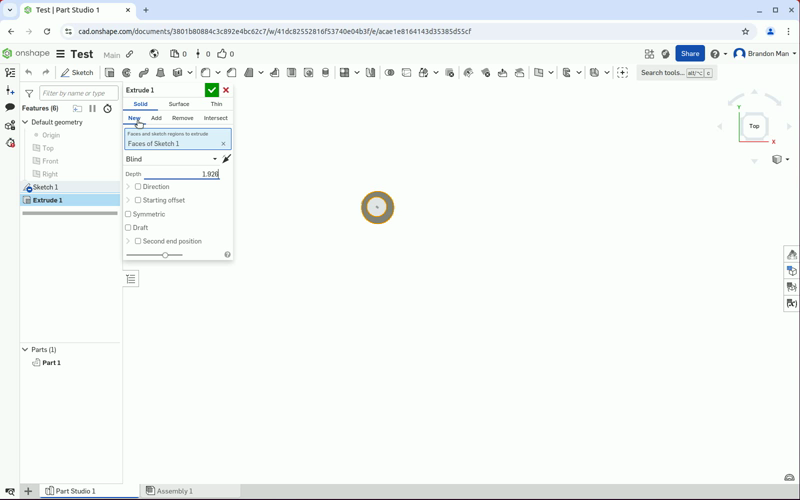
key(enter)
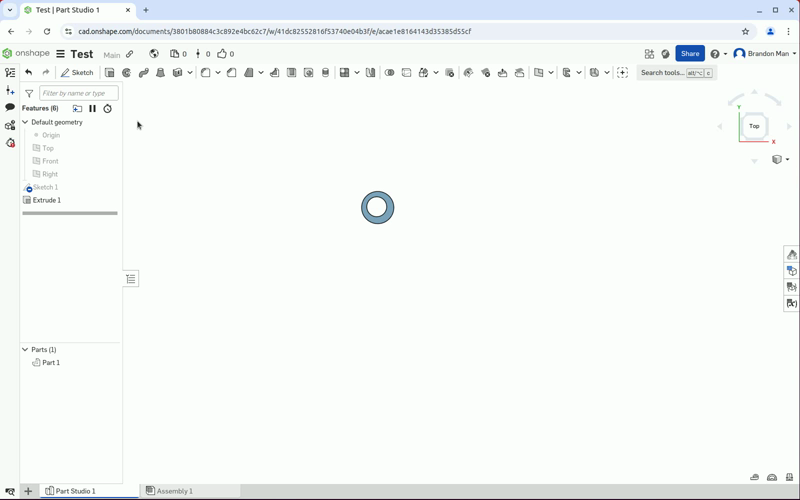
key(shift+h)
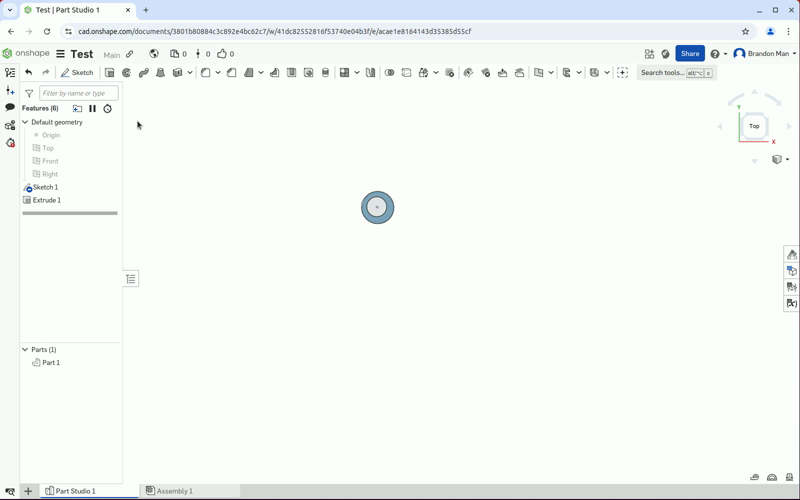
key(shift+h)
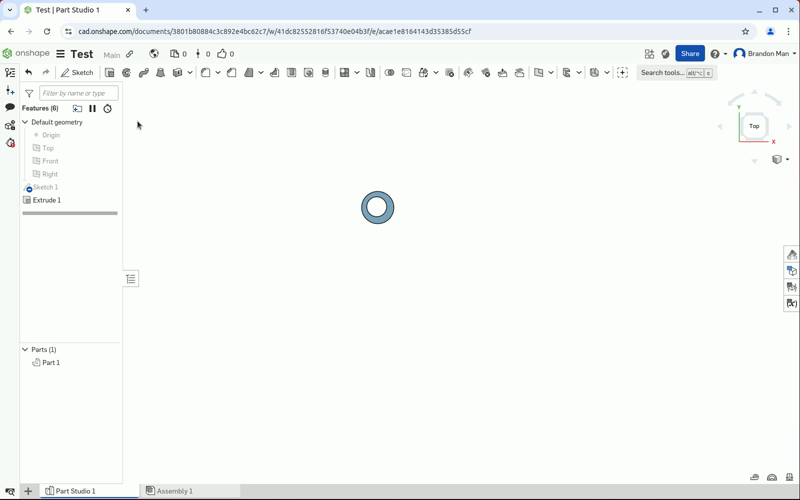
mouse_move(73, 189)
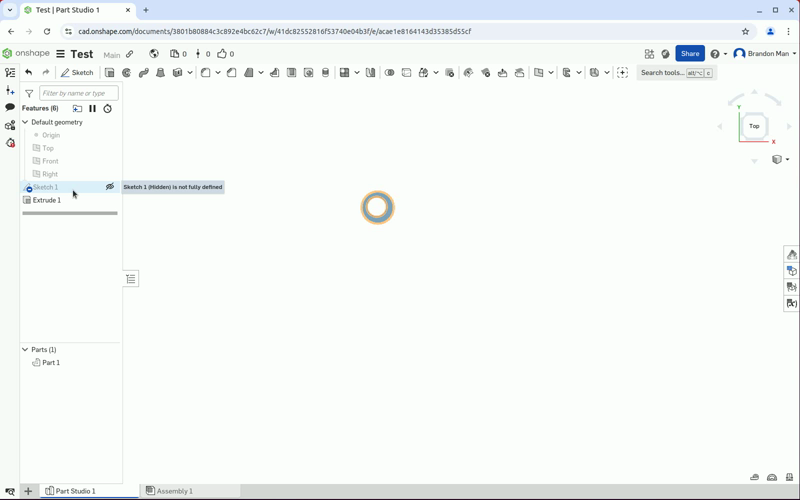
click(73, 189)
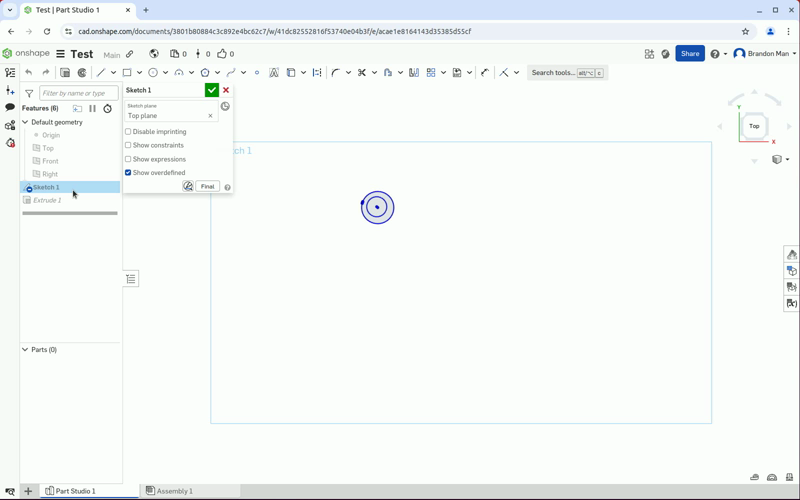
mouse_move(229, 92)
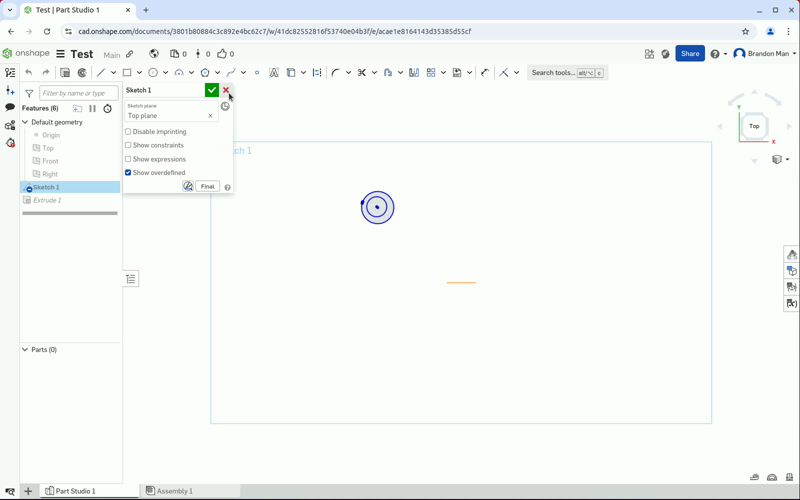
click(229, 92)
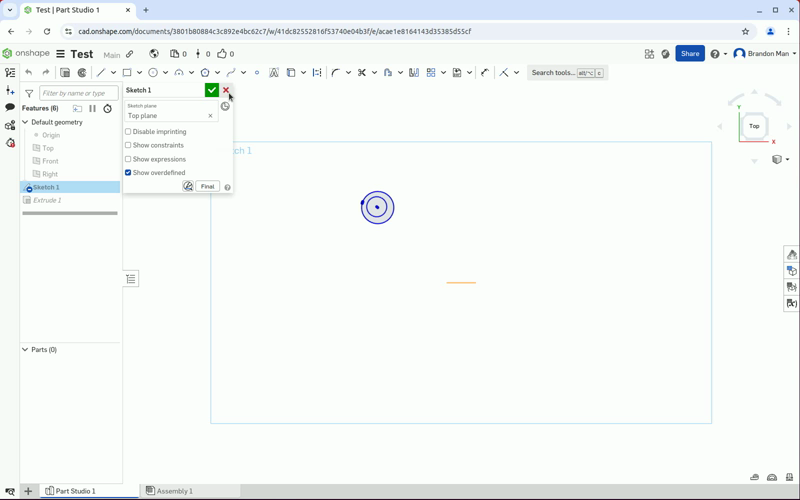
key(shift+s)
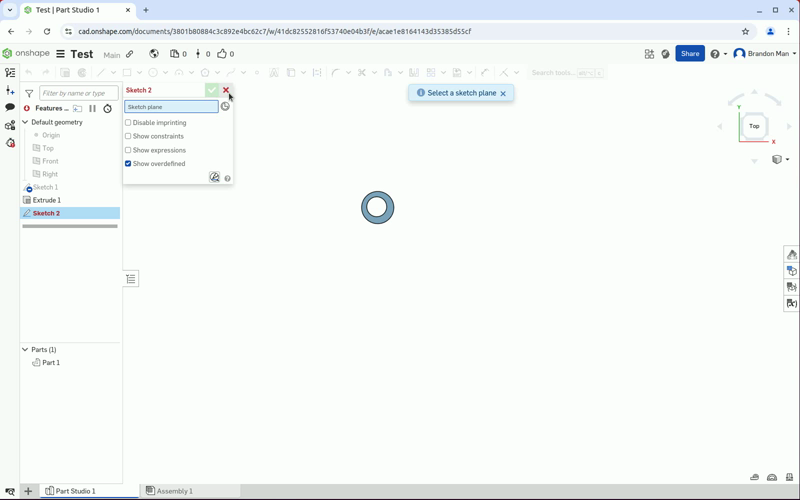
mouse_move(73, 150)
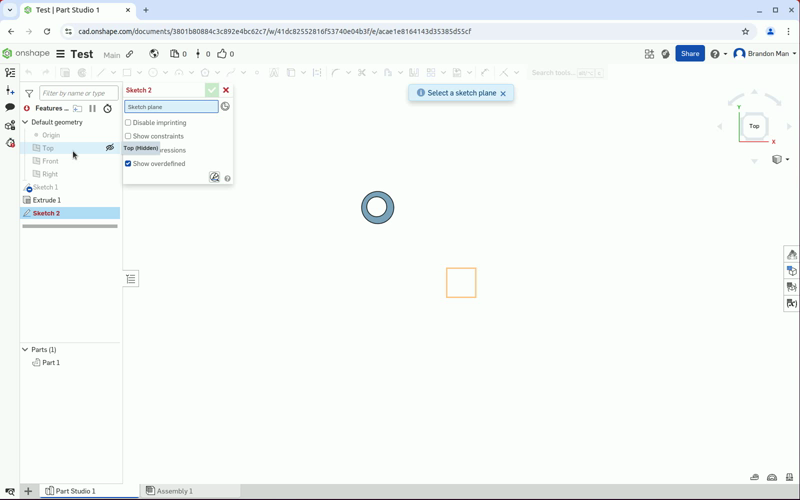
click(73, 150)
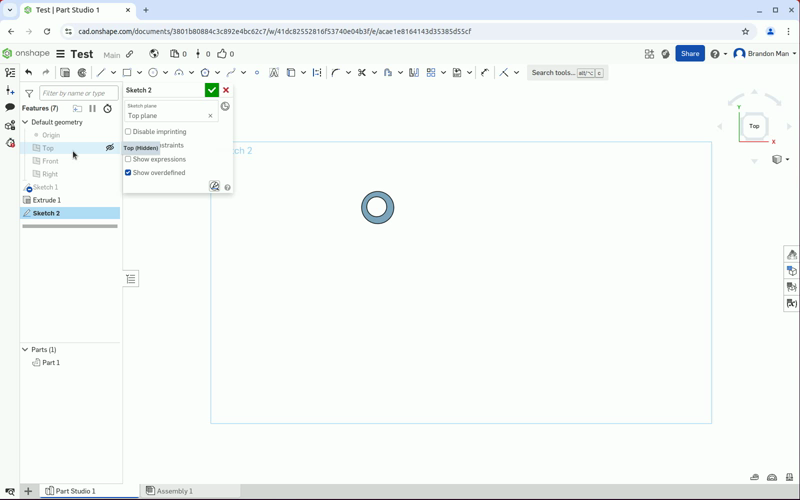
mouse_move(73, 352)
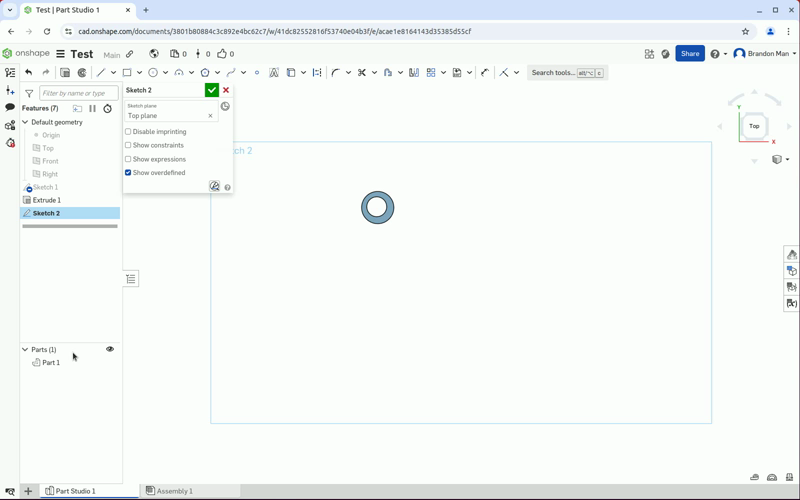
key(y)
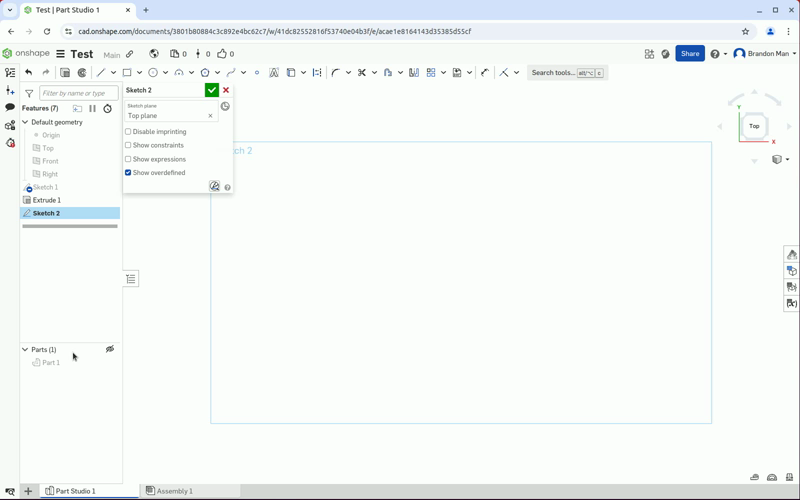
key(a)
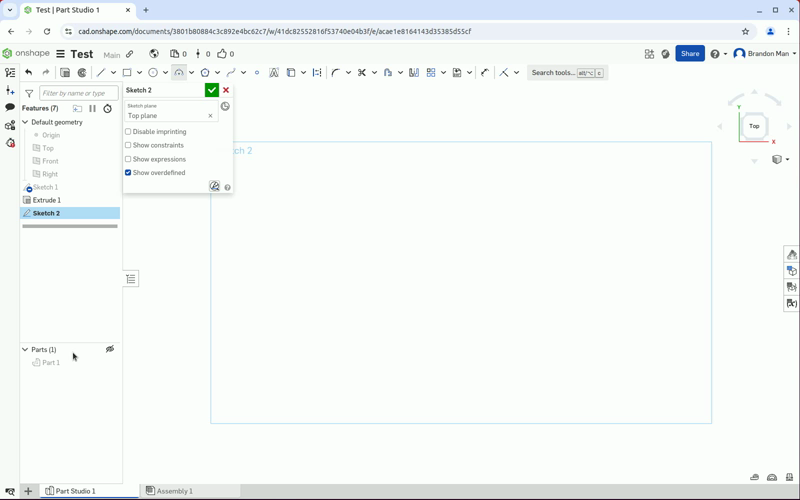
key_down(shift)
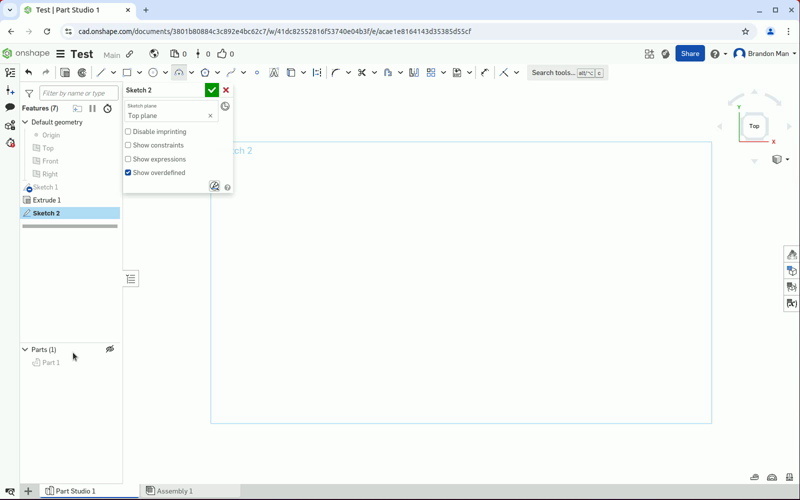
mouse_move(362, 203)
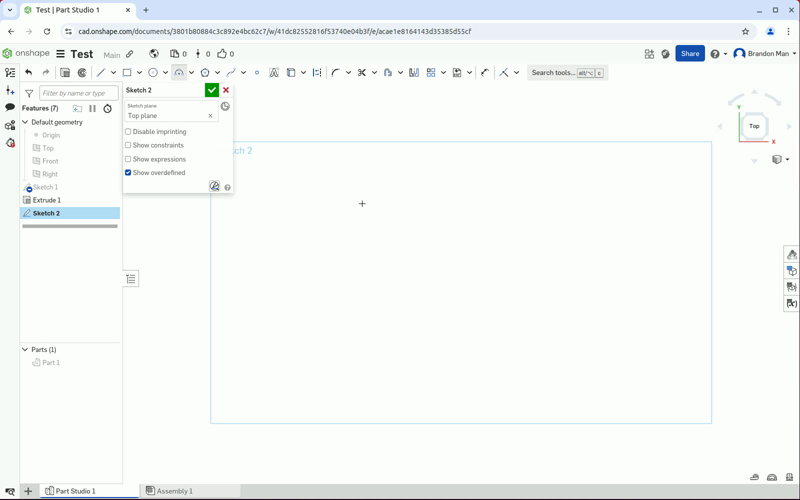
click(362, 203)
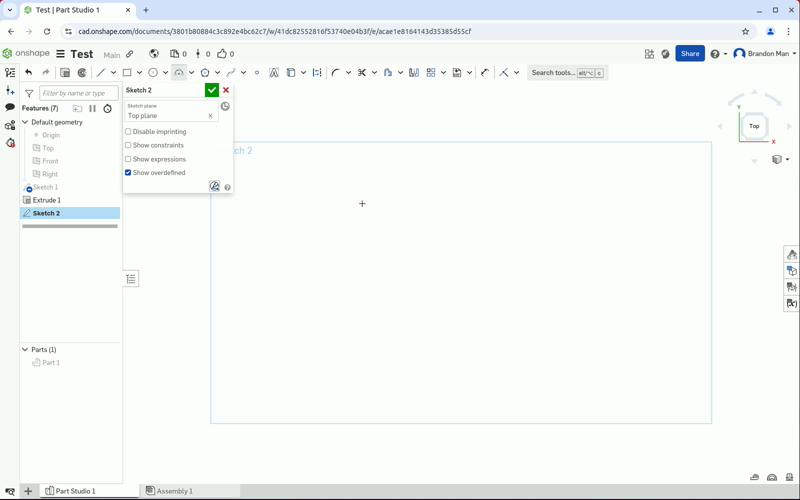
key_up(shift)
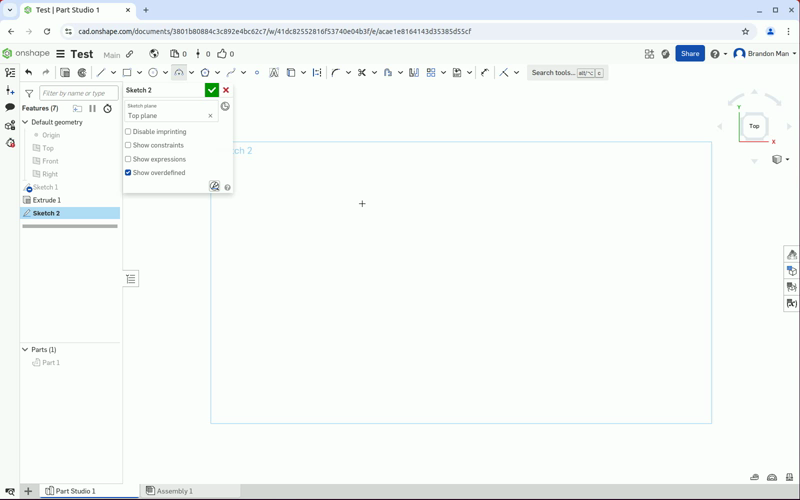
key_down(shift)
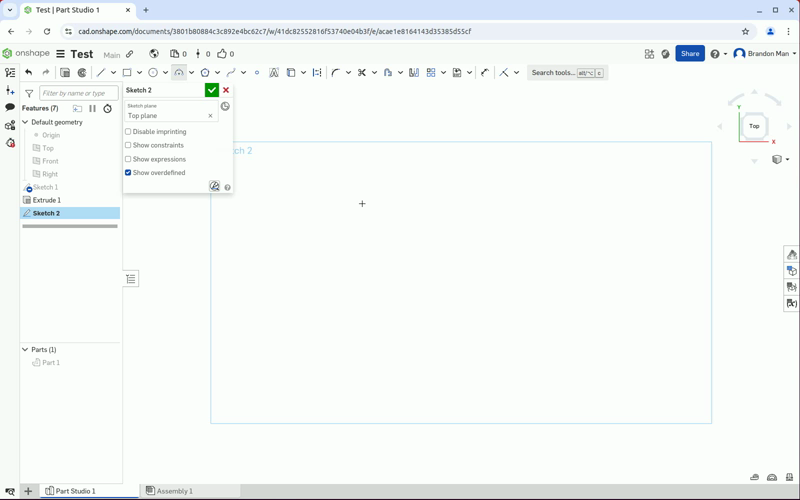
mouse_move(362, 201)
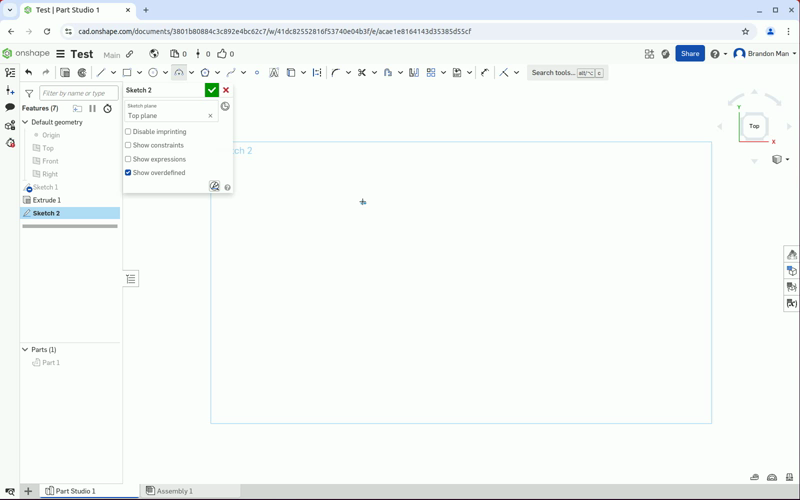
scroll(6)
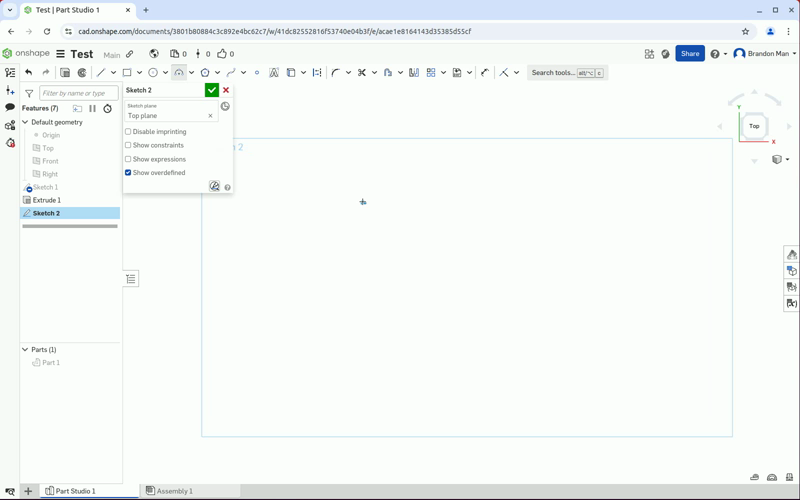
scroll(6)
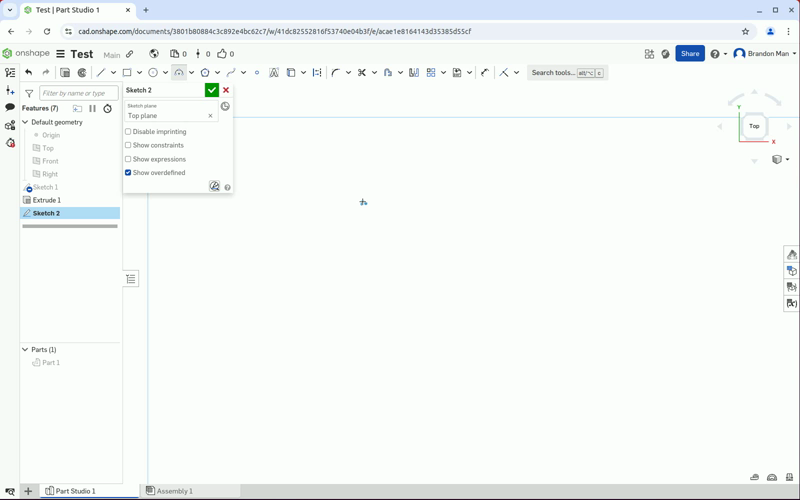
scroll(6)
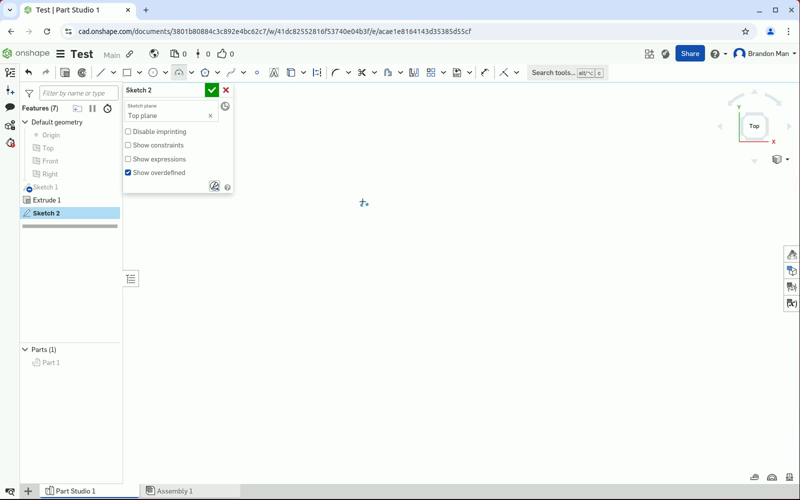
scroll(6)
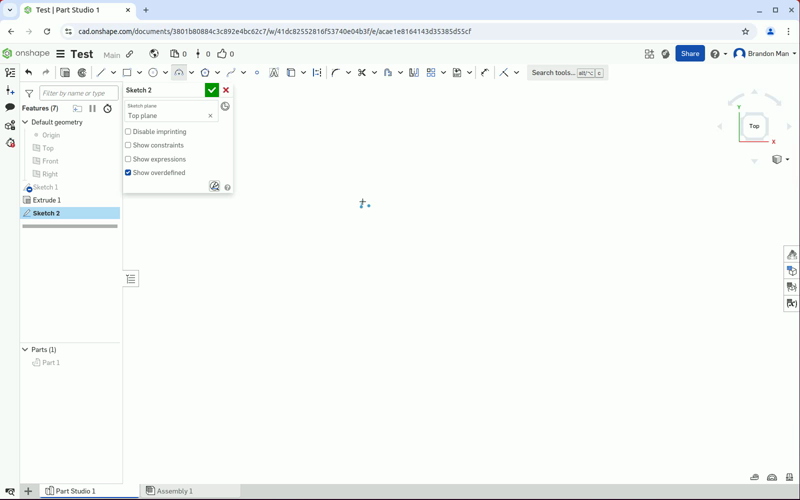
scroll(6)
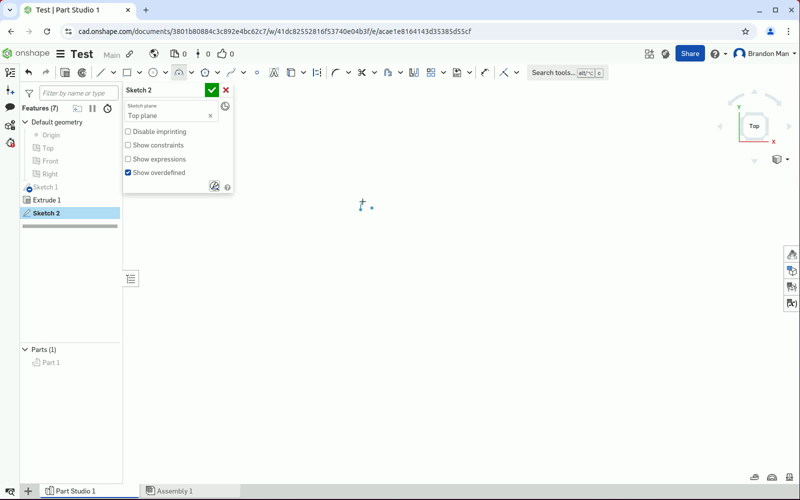
scroll(6)
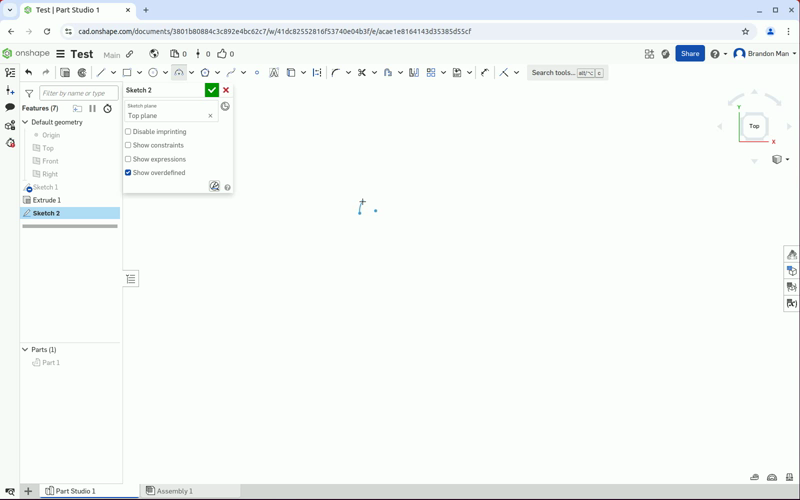
scroll(6)
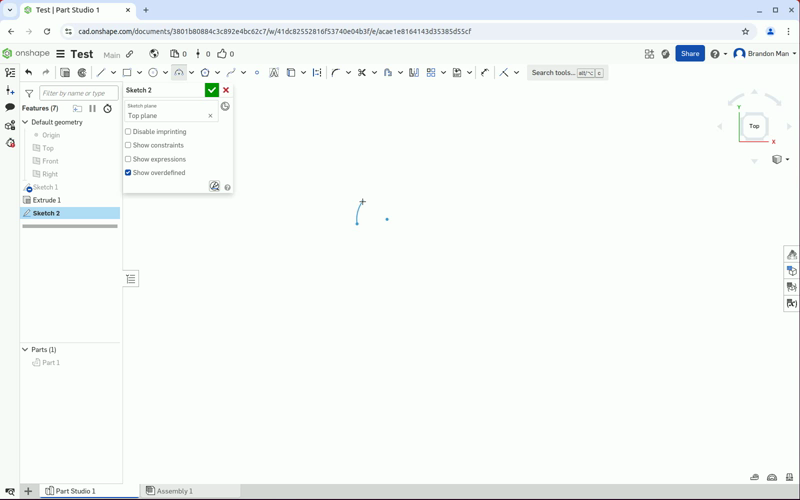
click(362, 201)
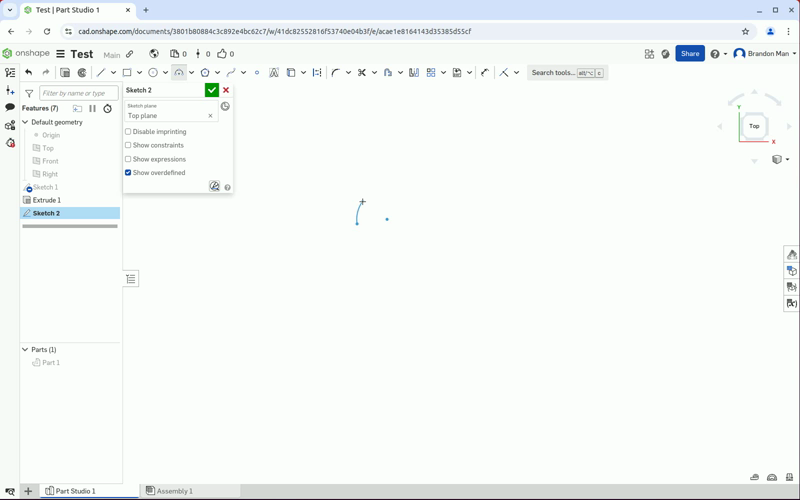
scroll(-6)
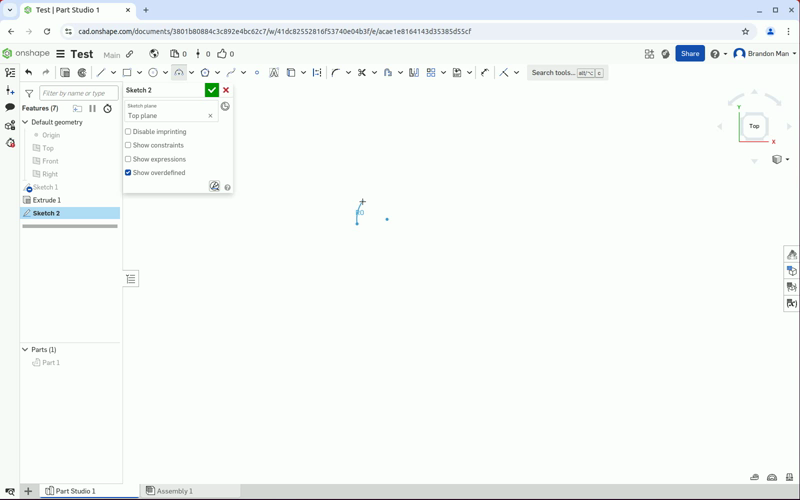
scroll(-6)
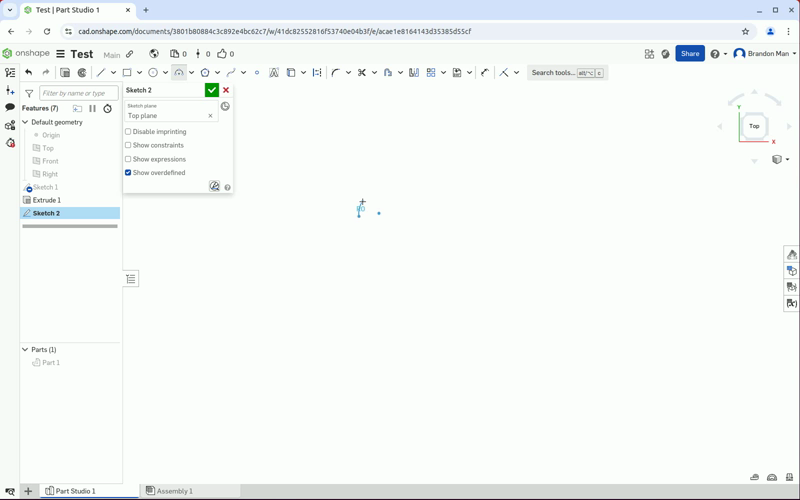
scroll(-6)
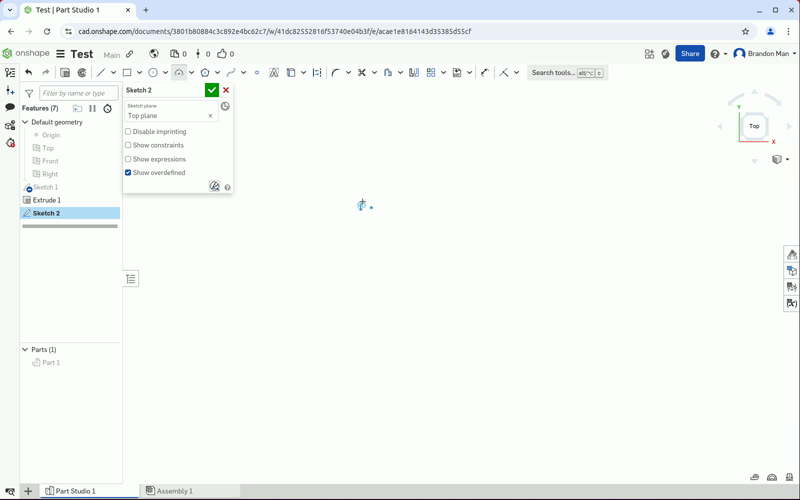
scroll(-6)
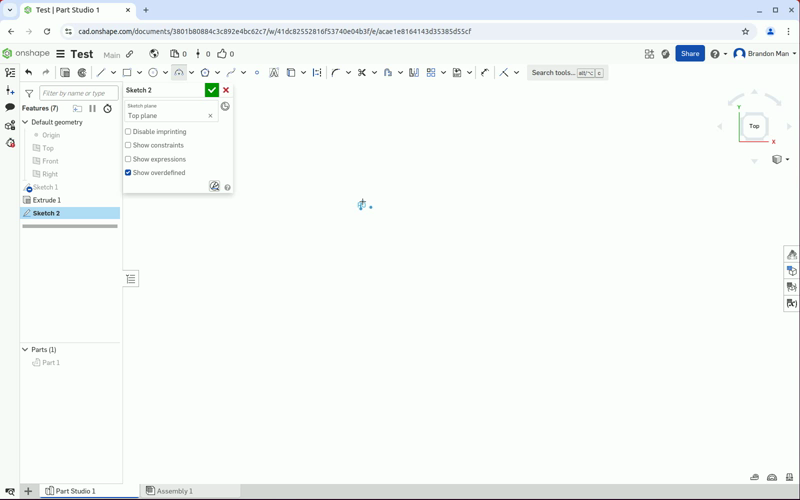
scroll(-6)
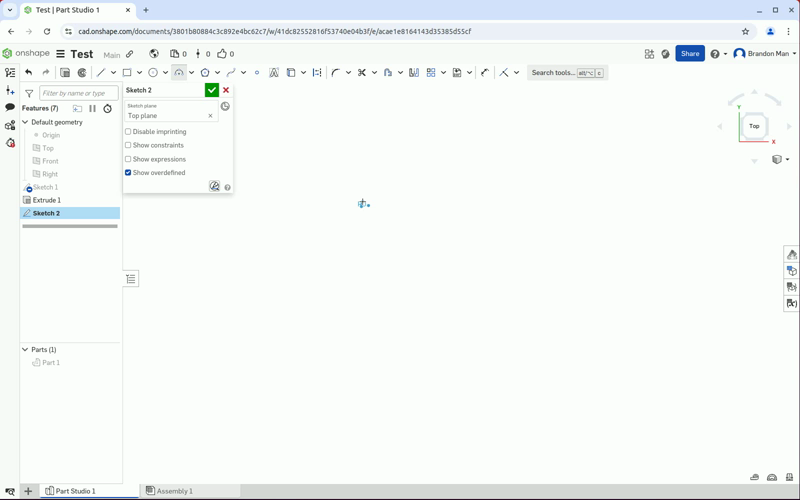
scroll(-6)
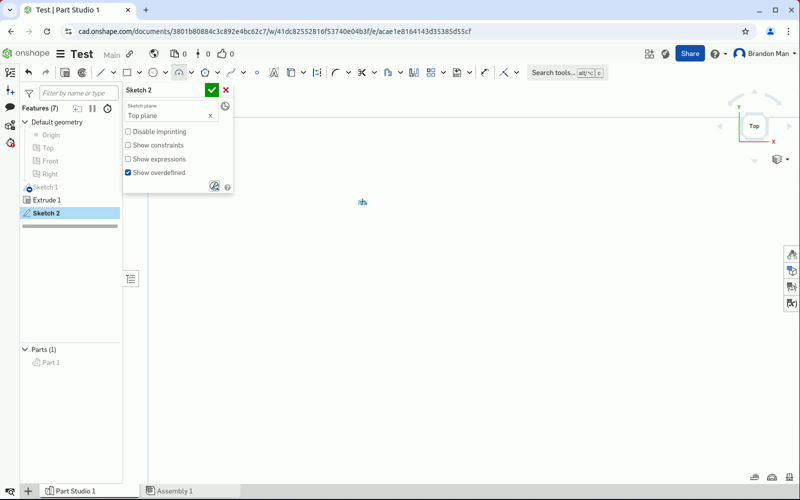
scroll(-6)
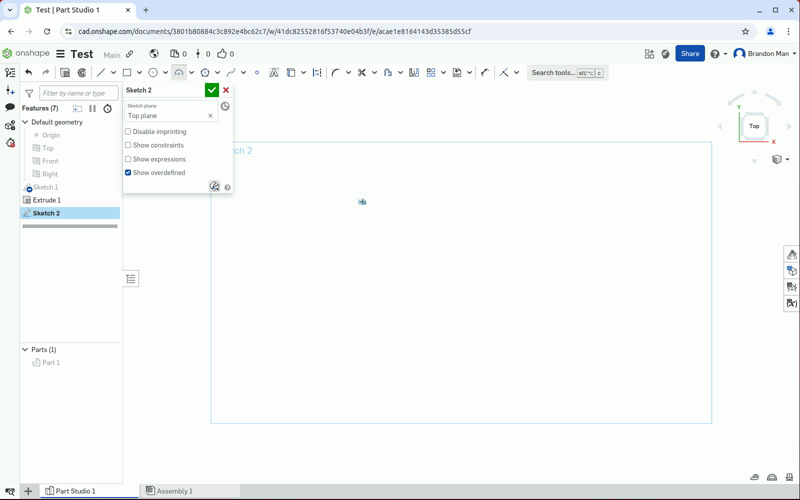
mouse_move(362, 202)
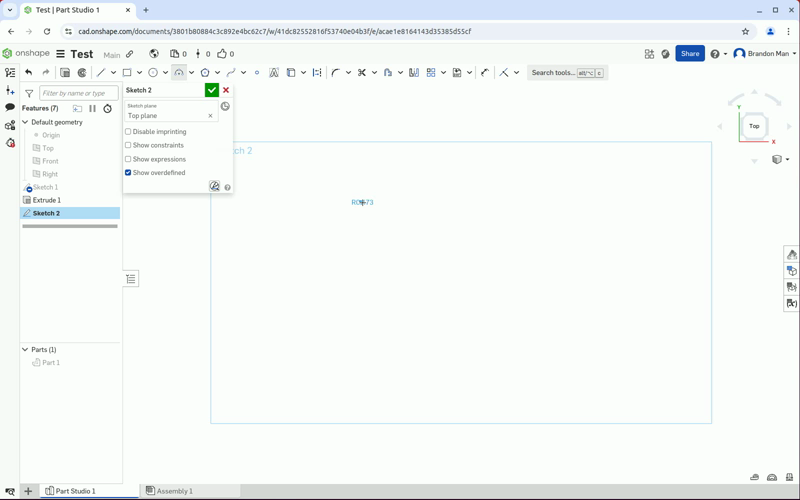
scroll(6)
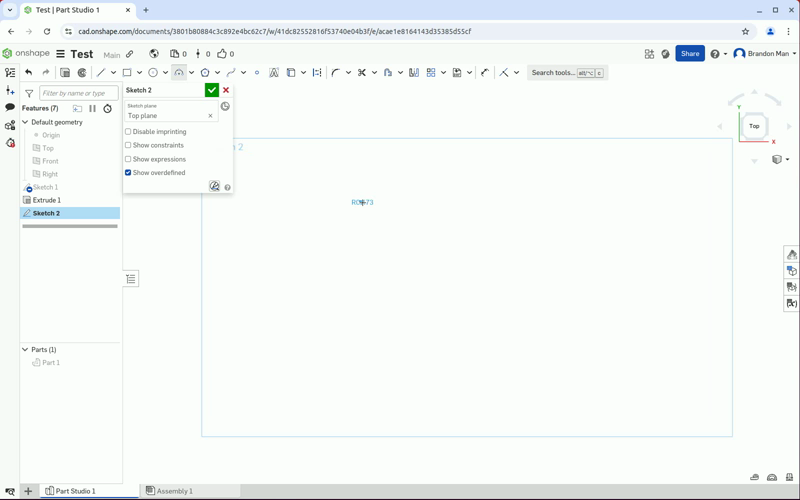
scroll(6)
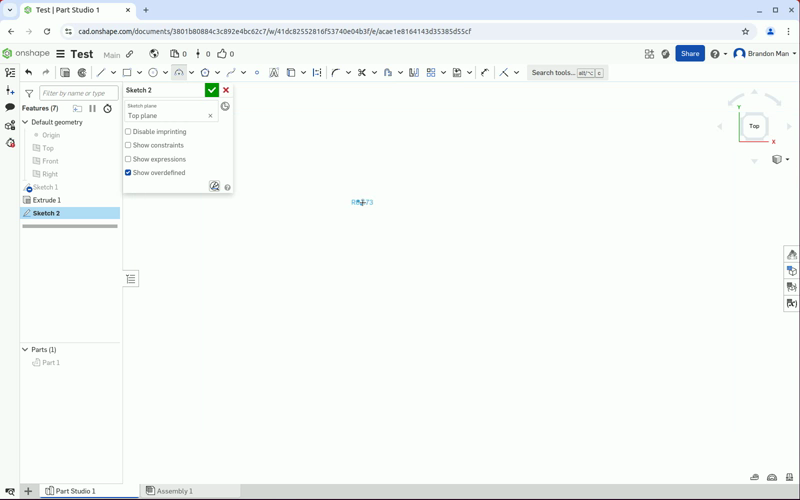
scroll(6)
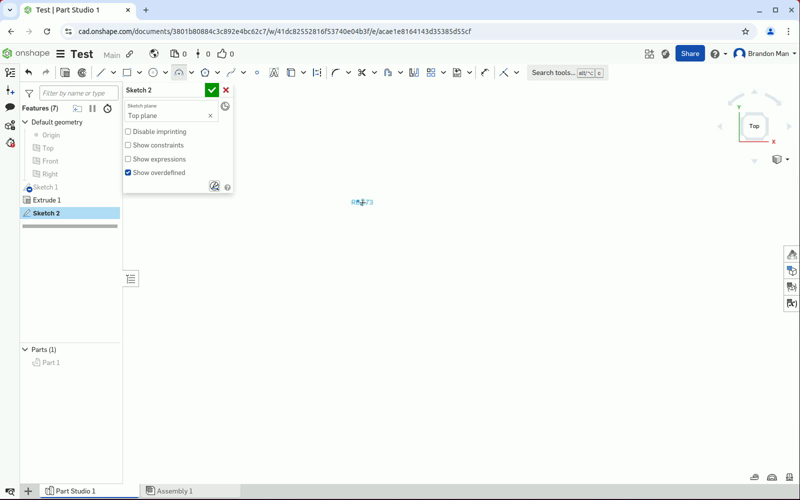
scroll(6)
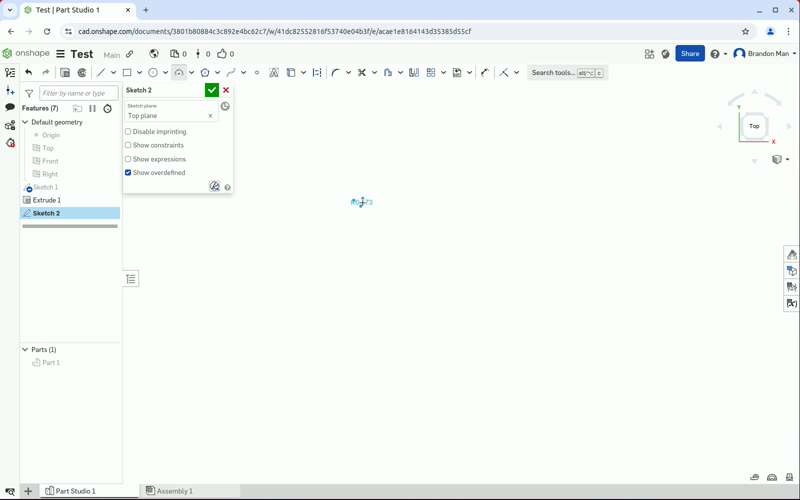
scroll(6)
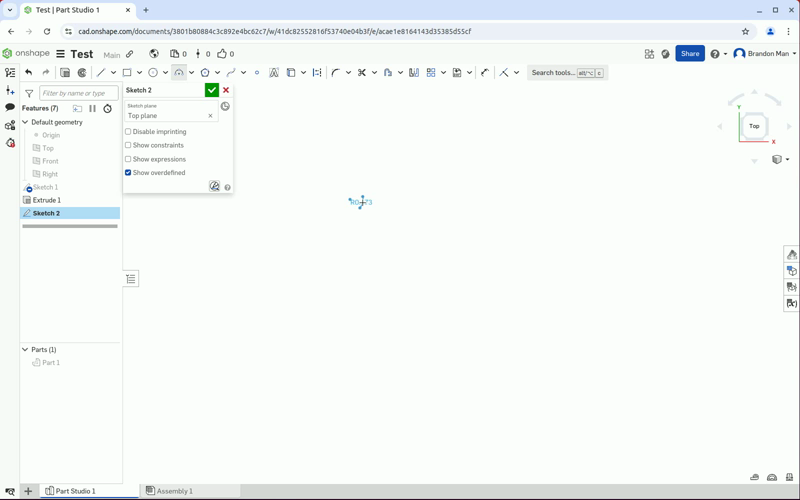
scroll(6)
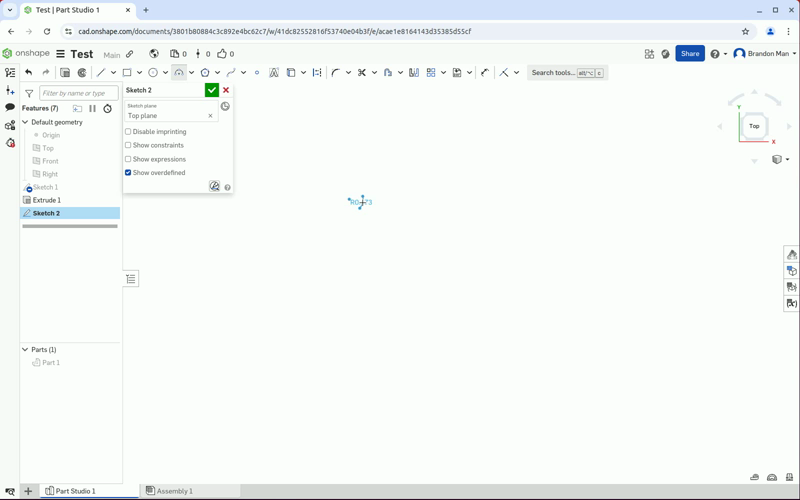
scroll(6)
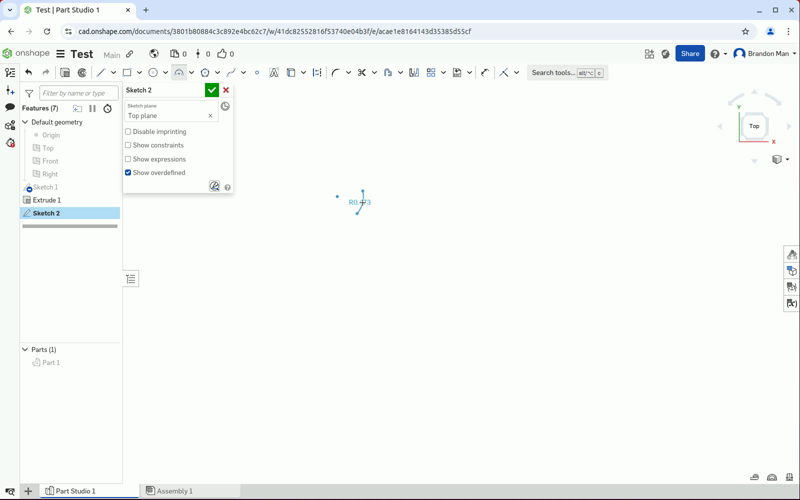
click(362, 202)
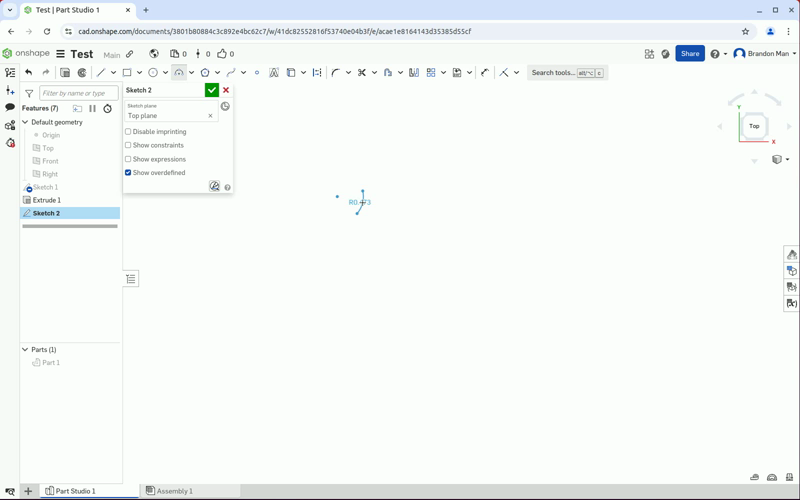
scroll(-6)
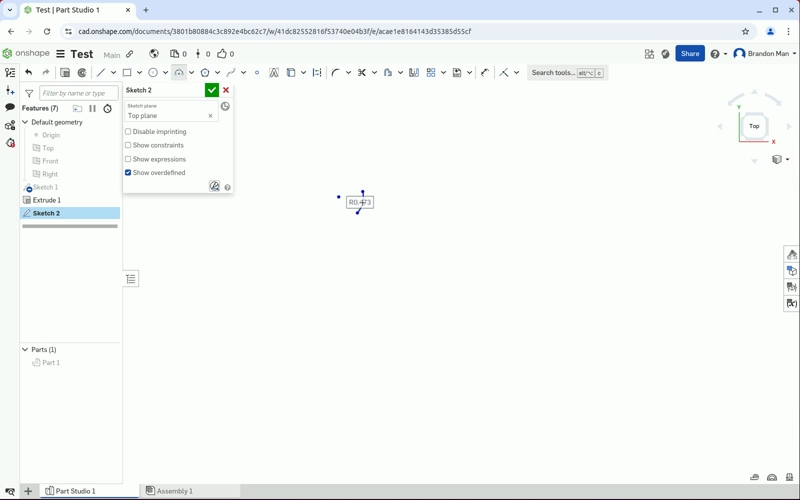
scroll(-6)
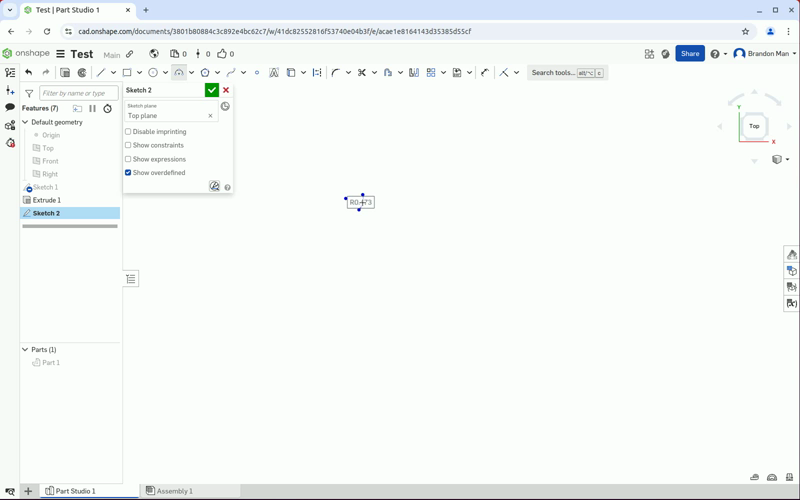
scroll(-6)
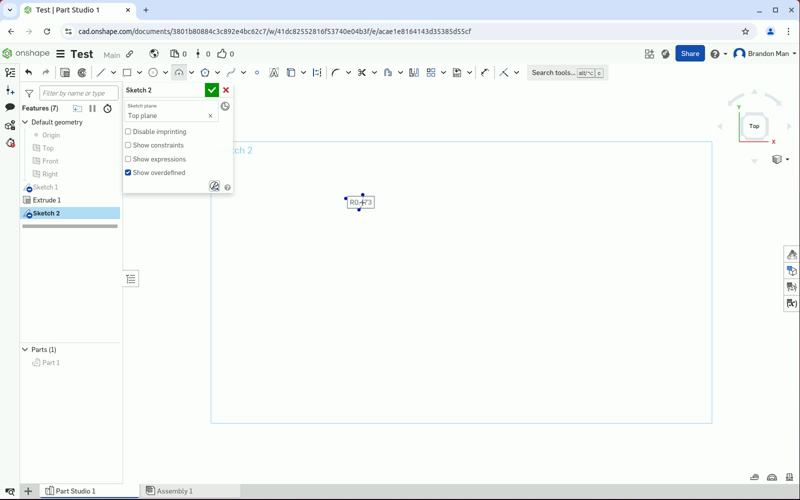
scroll(-6)
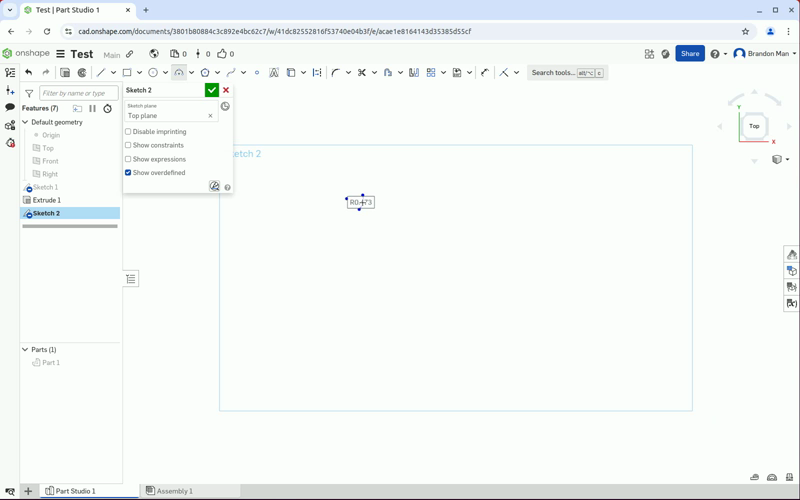
scroll(-6)
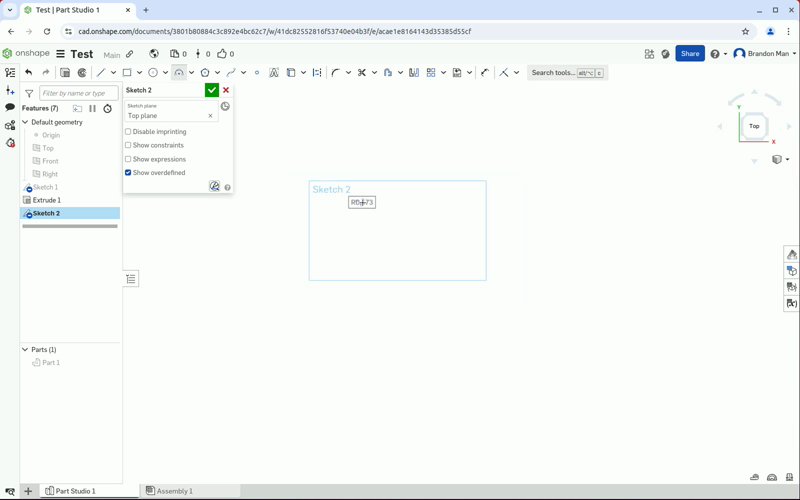
scroll(-6)
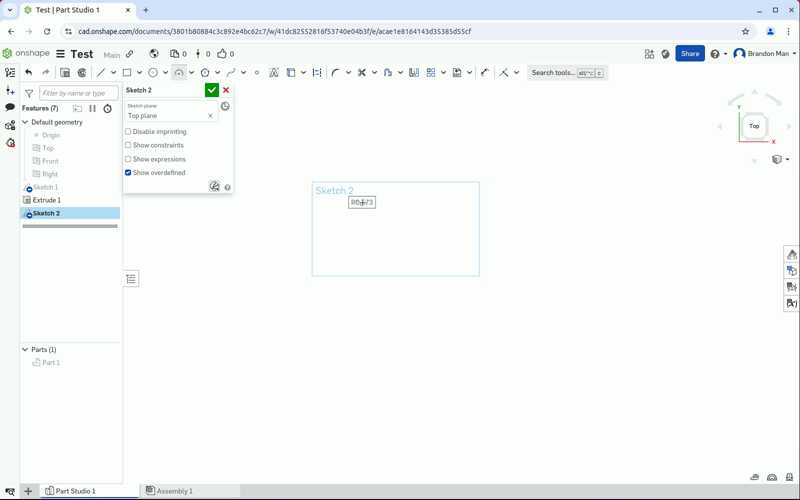
scroll(-6)
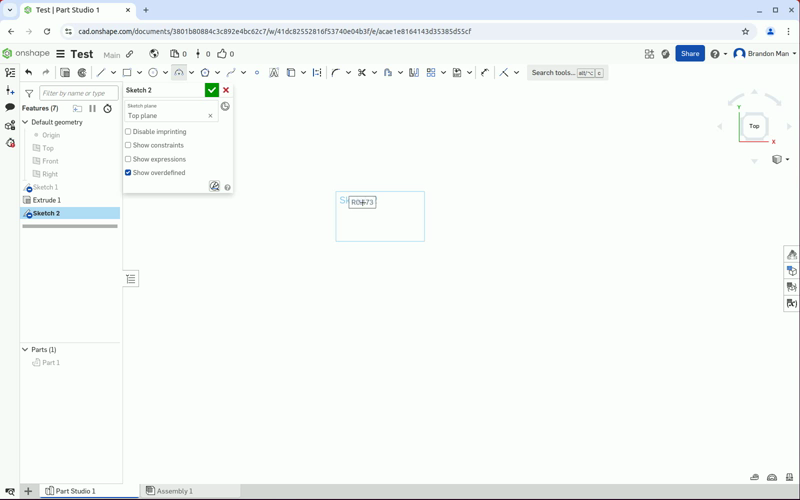
key_up(shift)
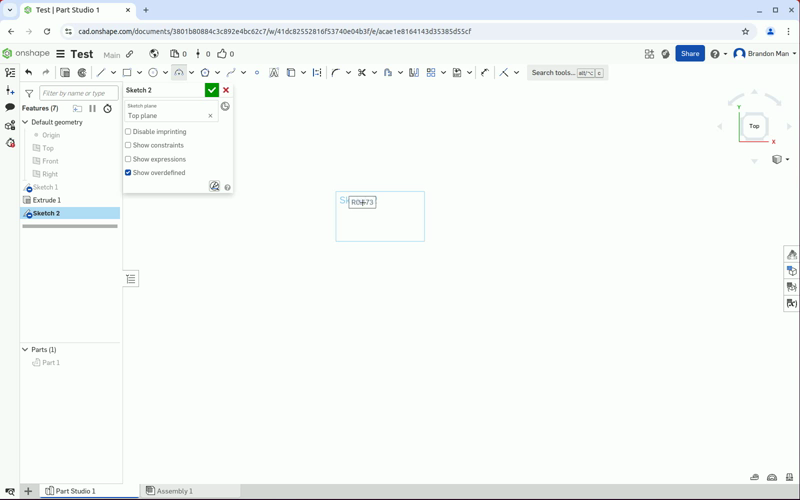
key(esc)
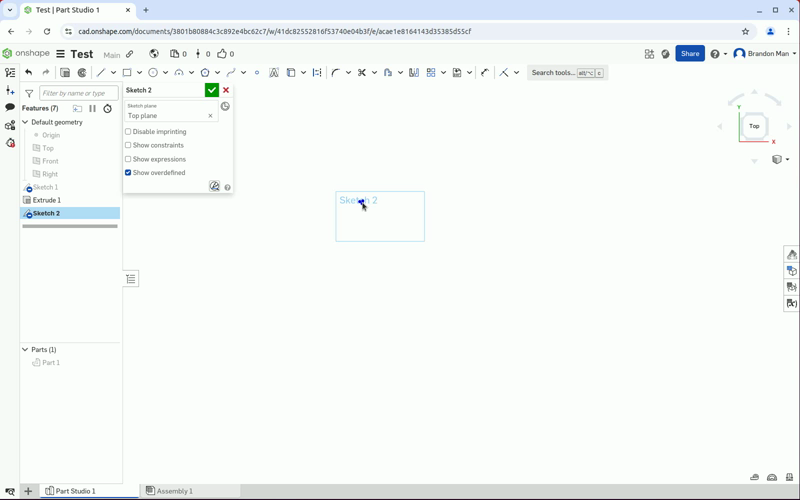
key(l)
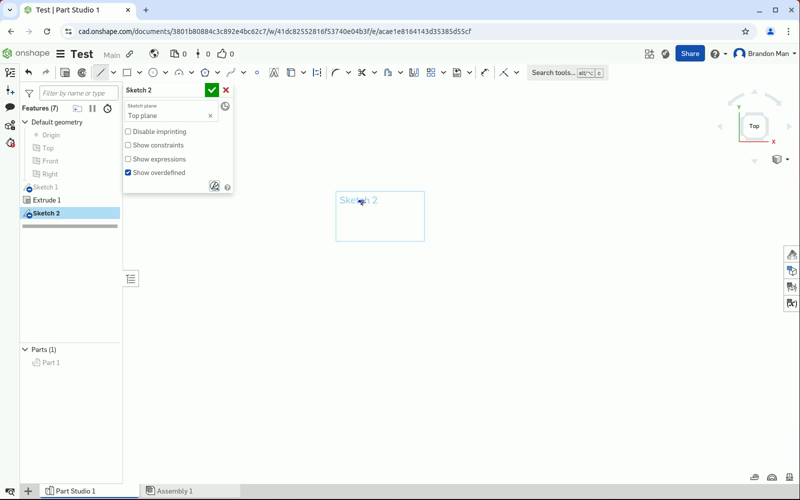
mouse_move(362, 201)
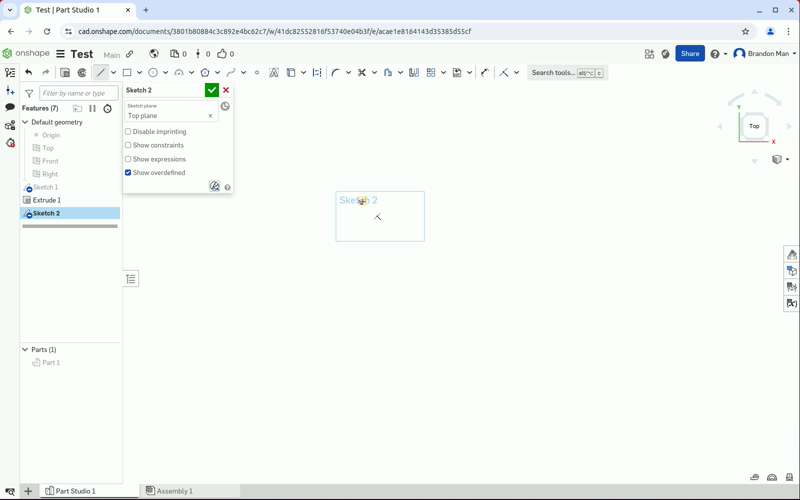
scroll(6)
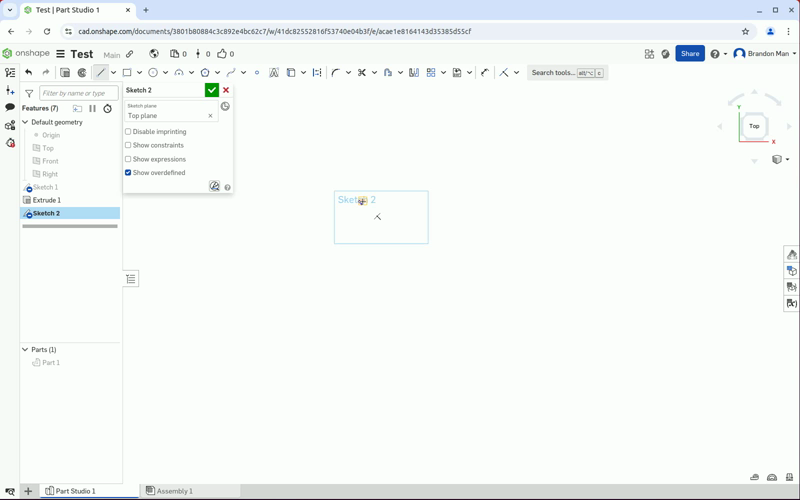
scroll(6)
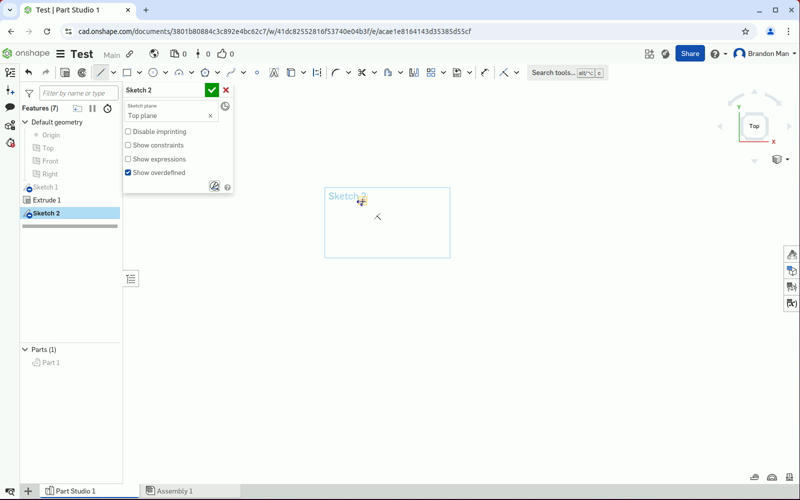
scroll(6)
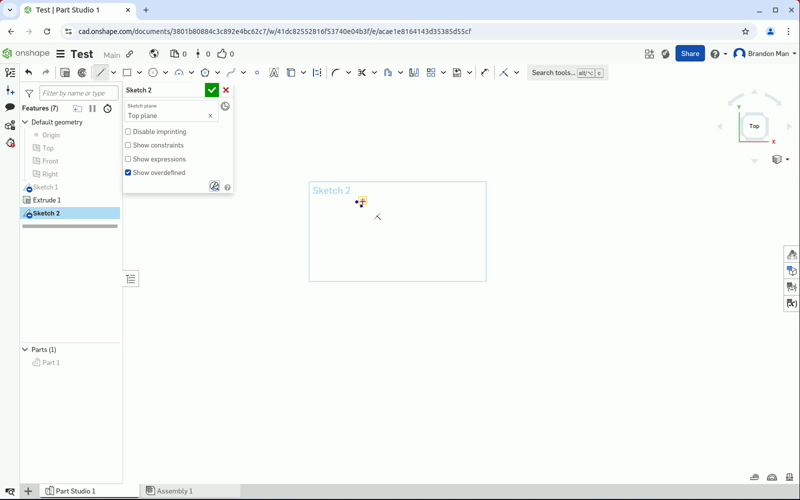
scroll(6)
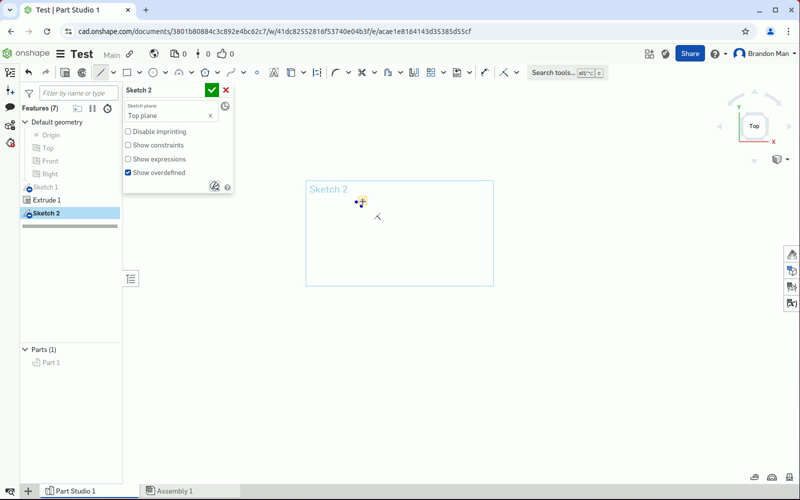
scroll(6)
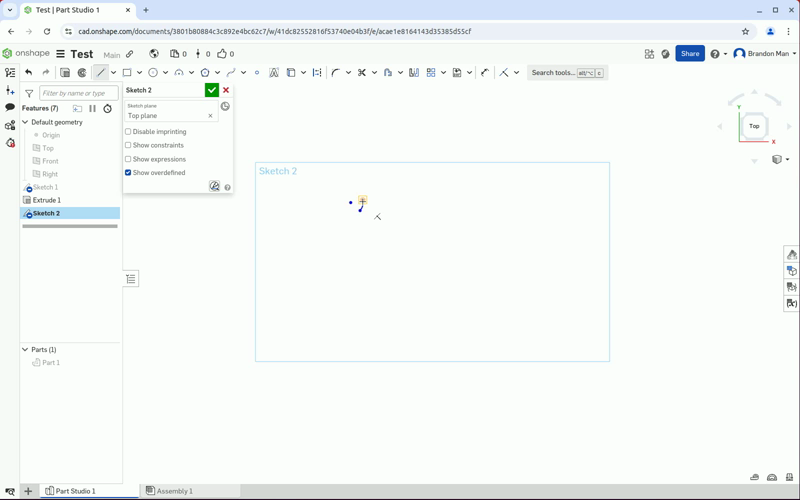
scroll(6)
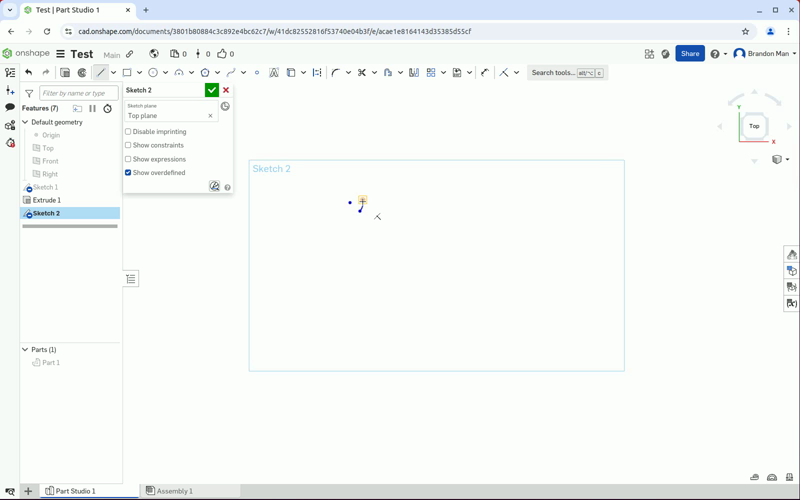
scroll(6)
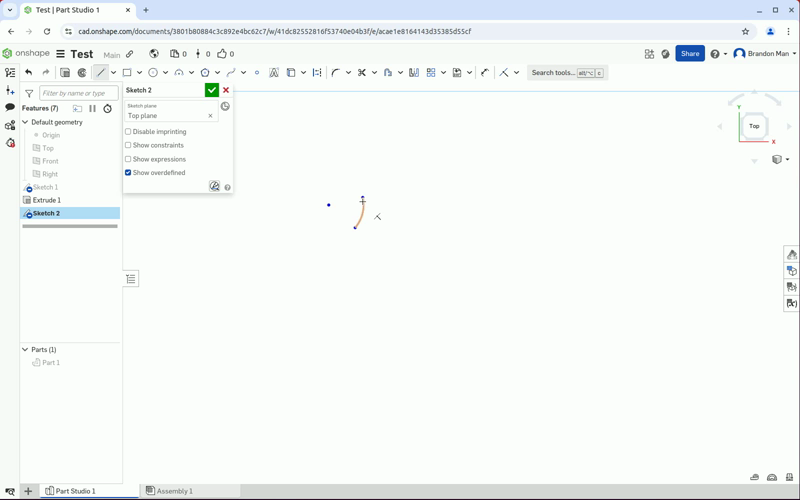
click(362, 201)
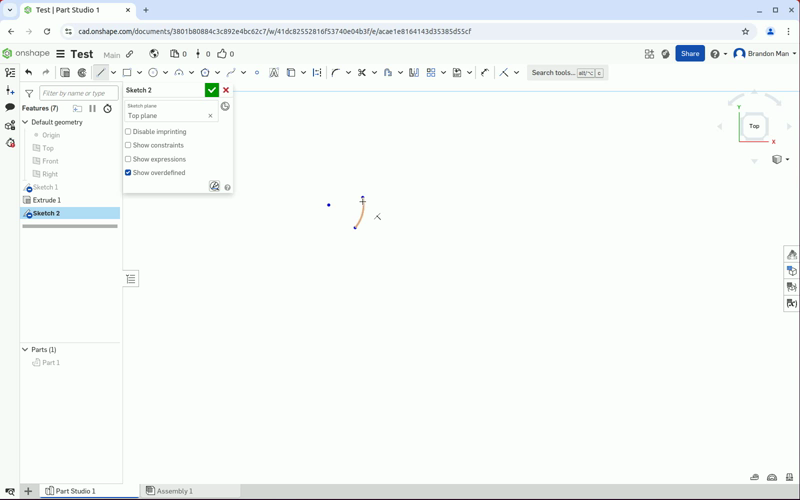
scroll(-6)
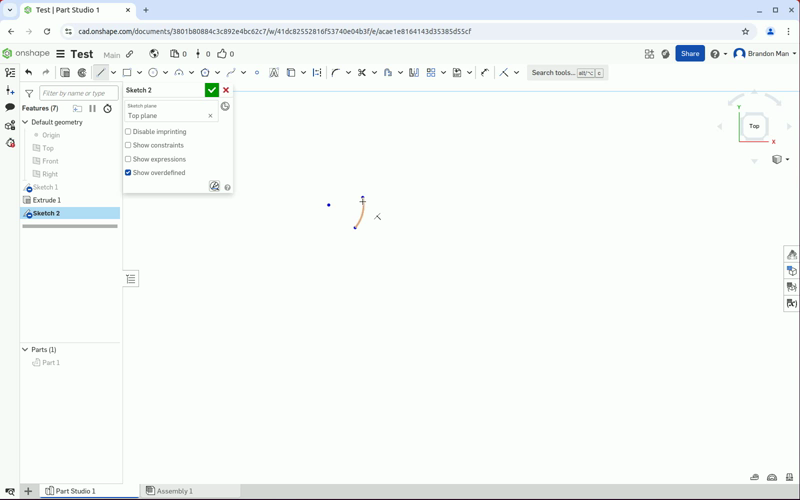
scroll(-6)
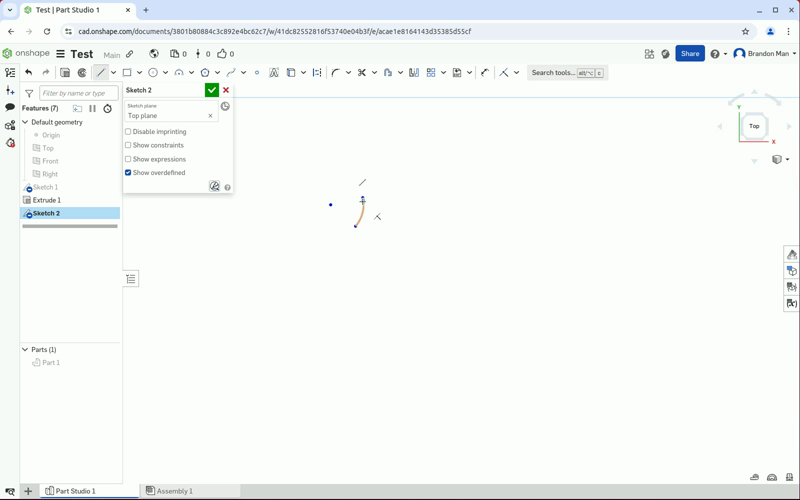
scroll(-6)
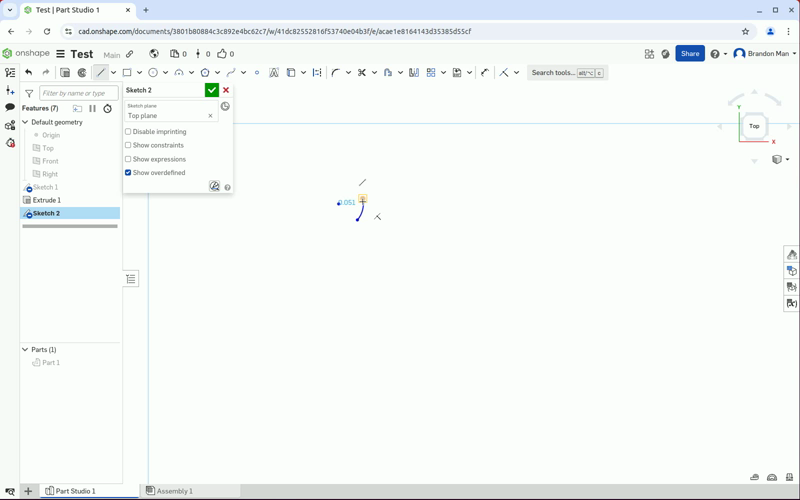
scroll(-6)
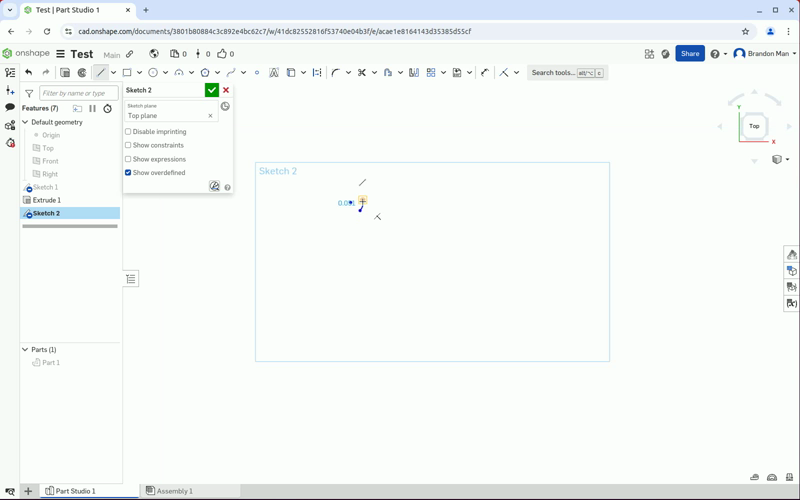
scroll(-6)
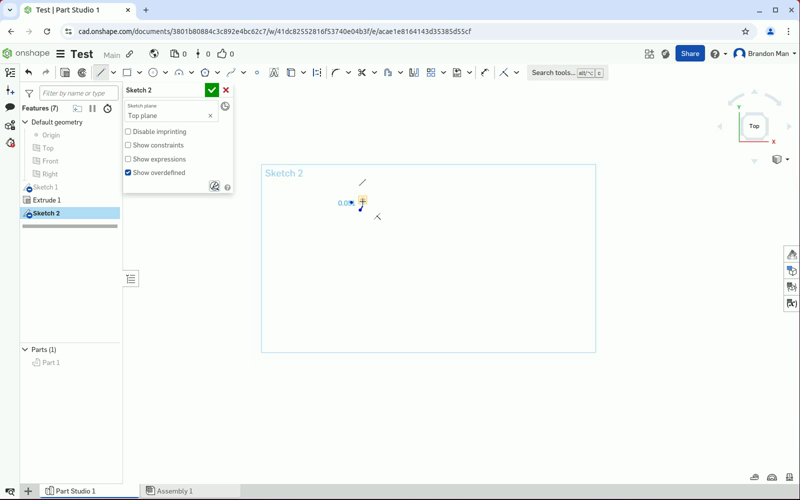
scroll(-6)
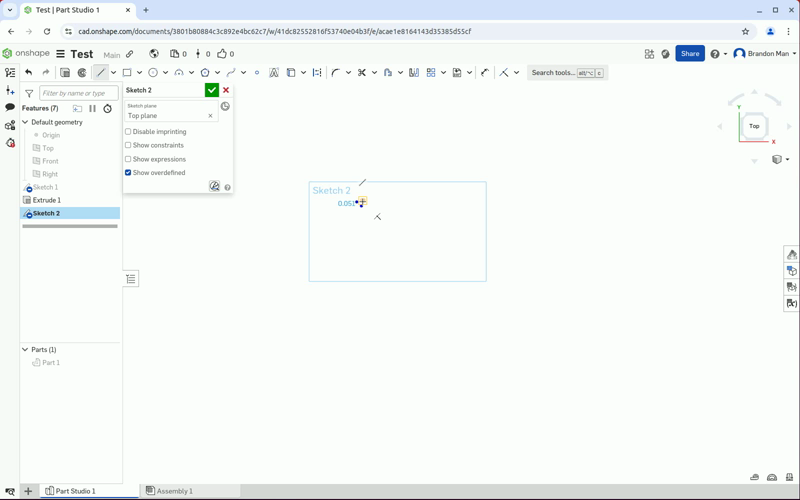
scroll(-6)
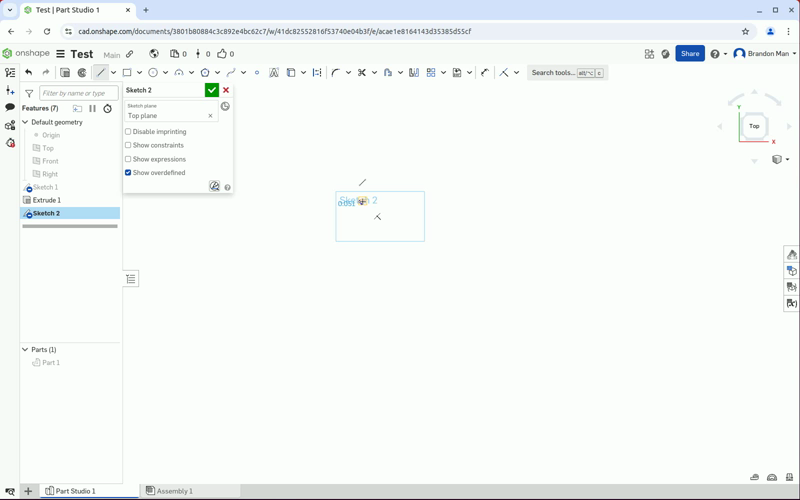
mouse_move(392, 201)
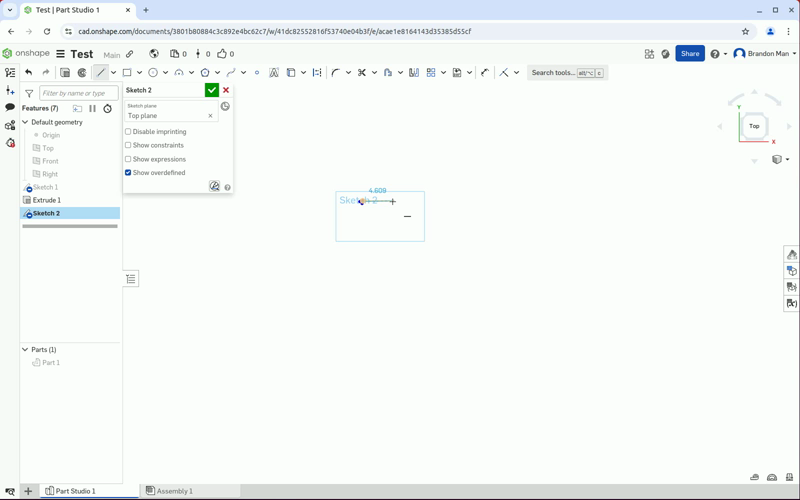
key_down(shift)
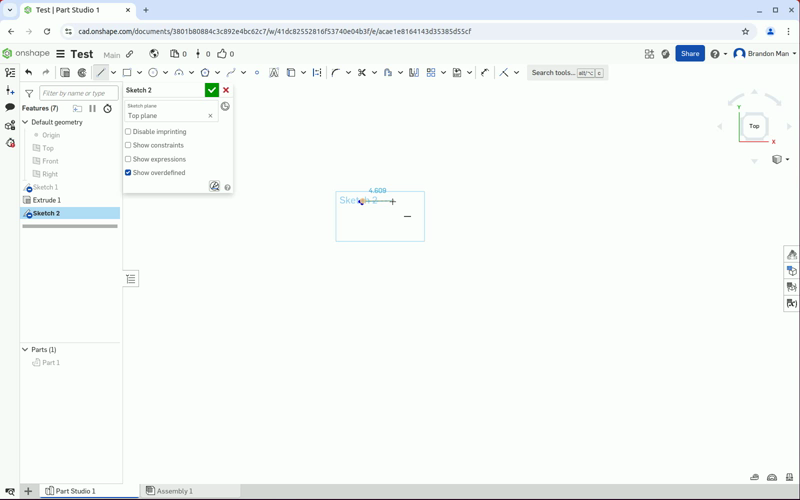
mouse_move(362, 203)
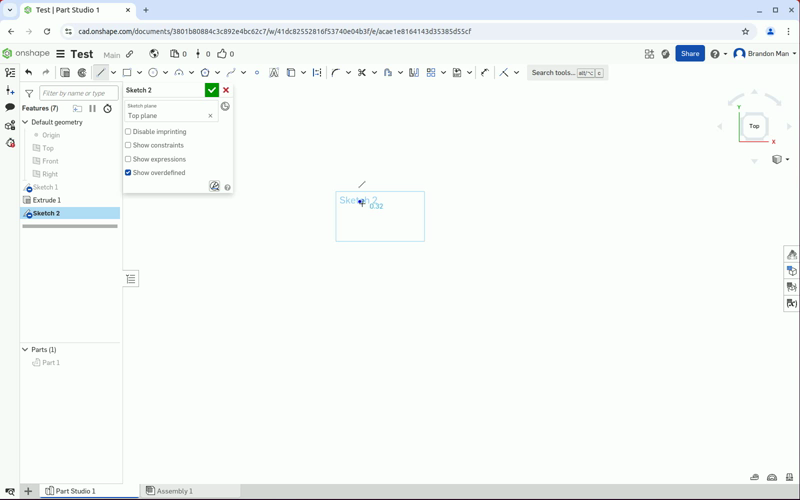
scroll(6)
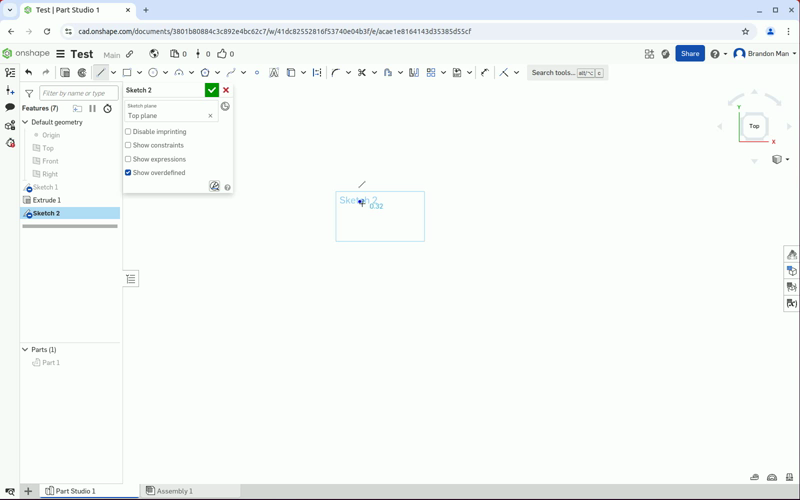
scroll(6)
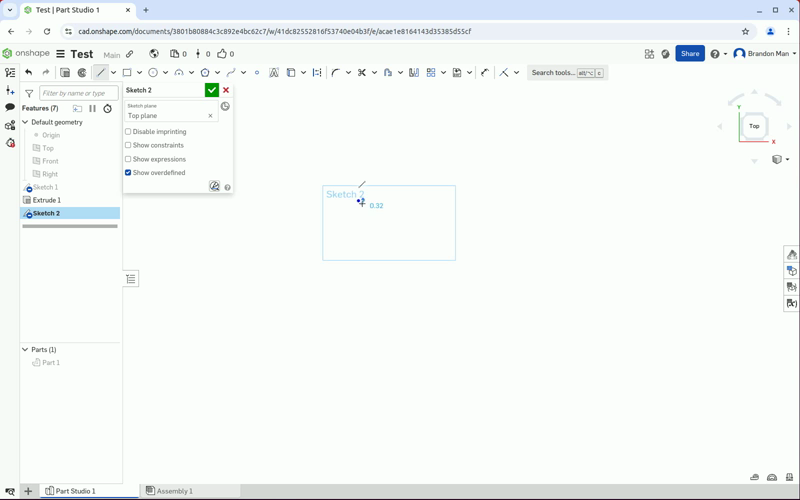
scroll(6)
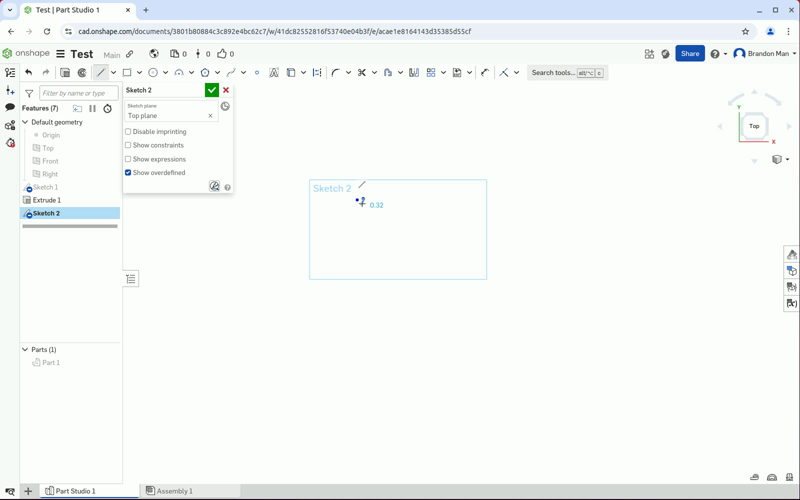
scroll(6)
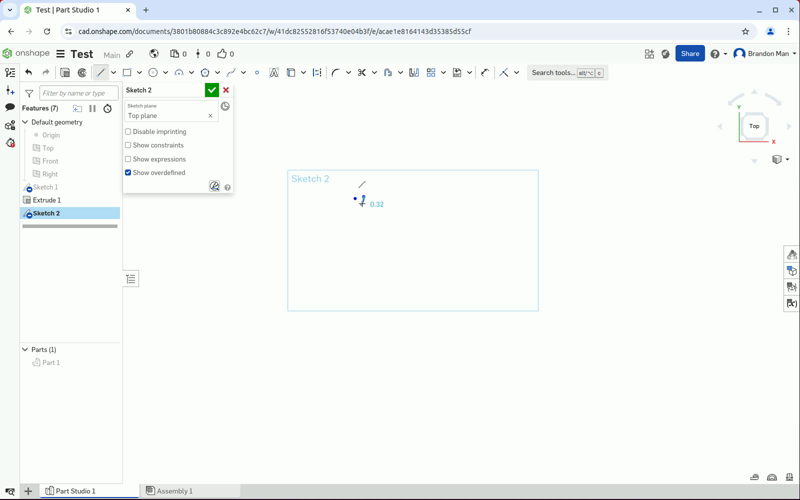
scroll(6)
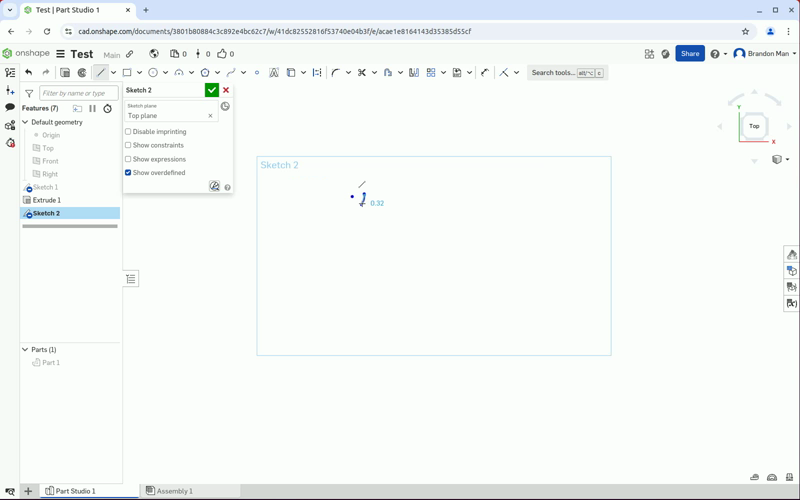
scroll(6)
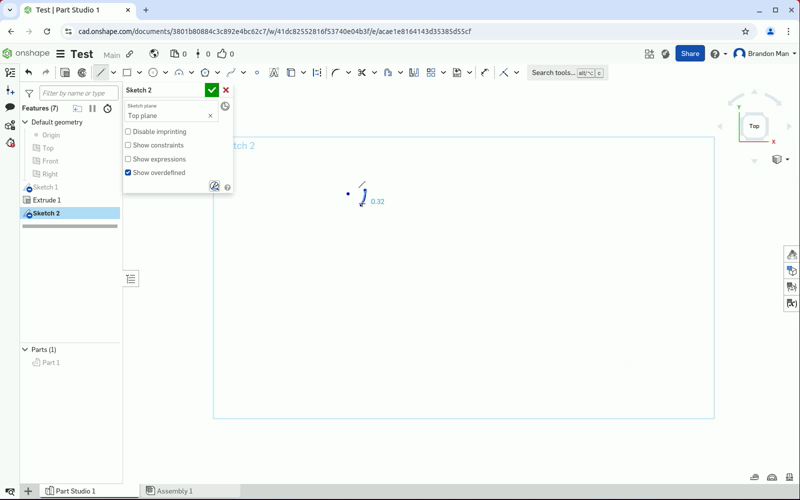
scroll(6)
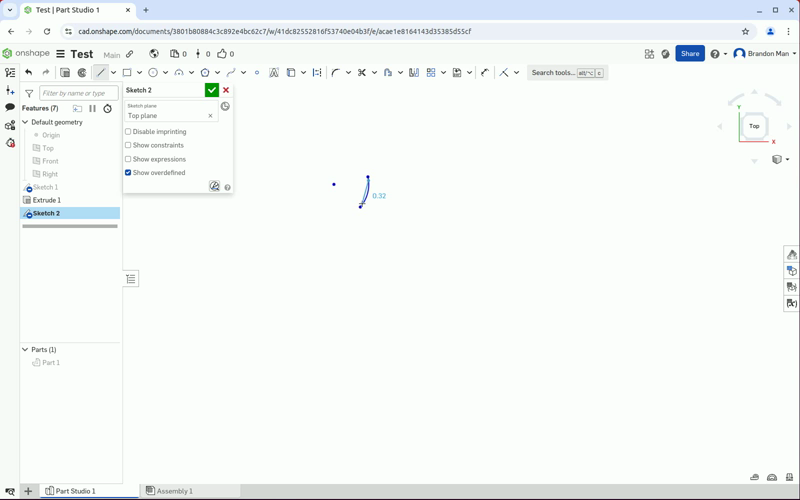
key_up(shift)
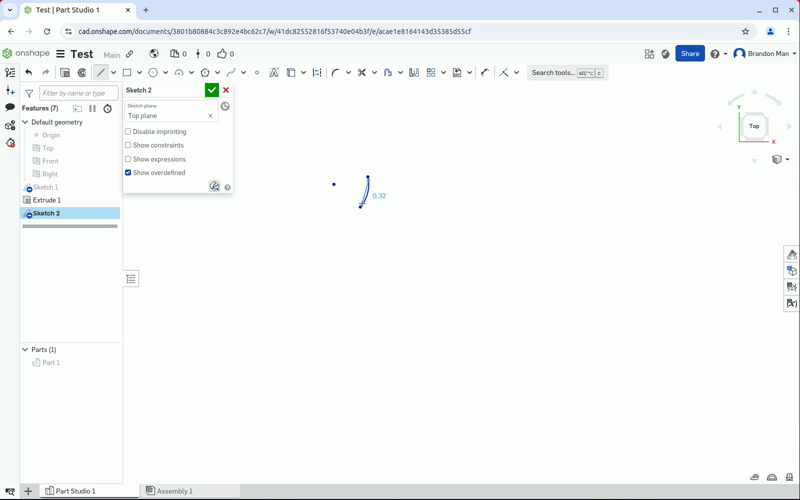
click(362, 203)
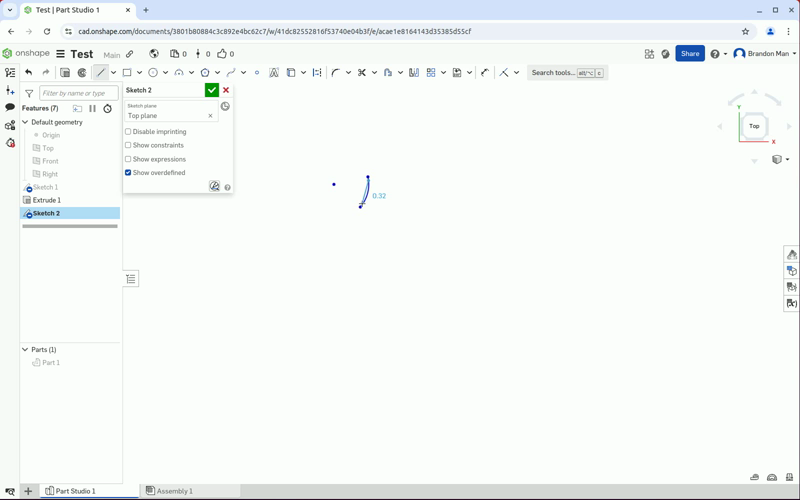
scroll(-6)
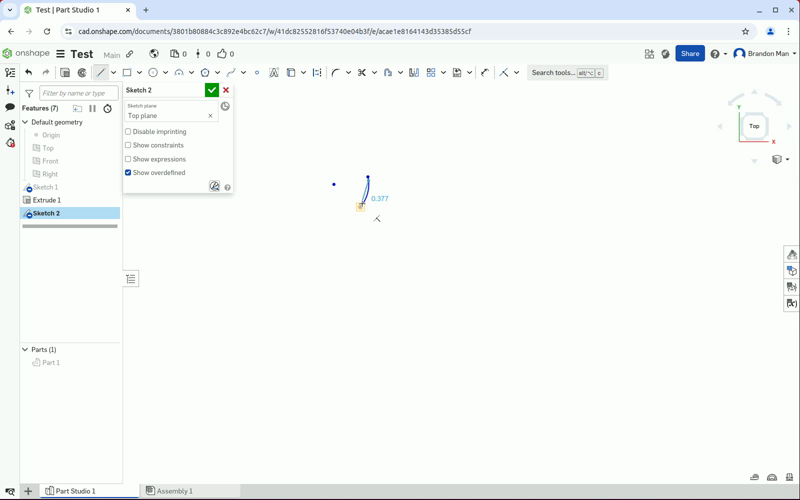
scroll(-6)
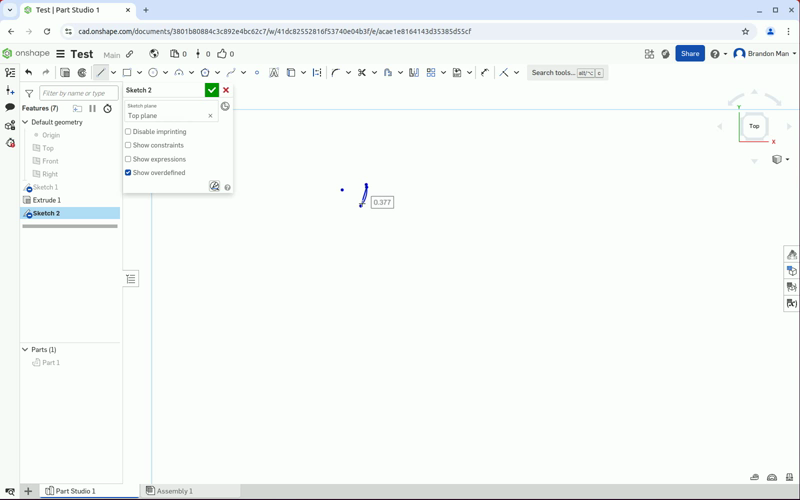
scroll(-6)
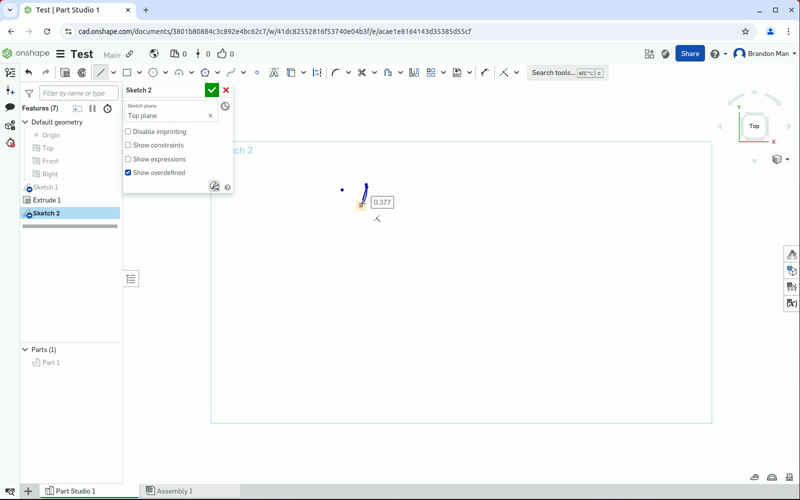
scroll(-6)
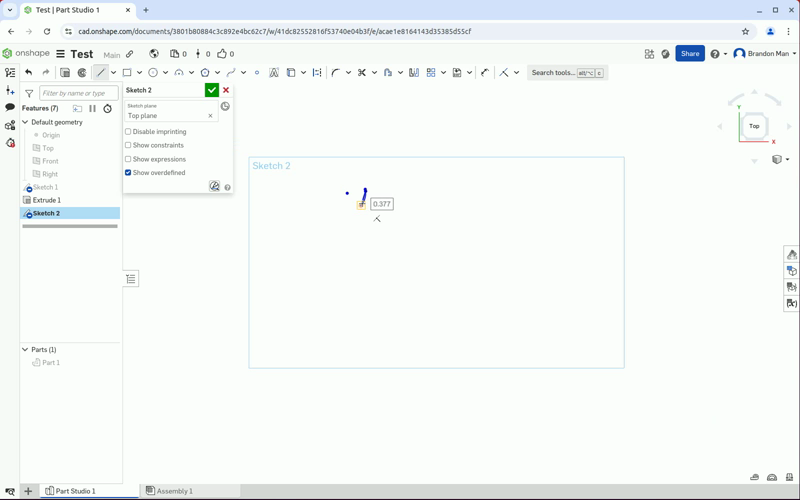
scroll(-6)
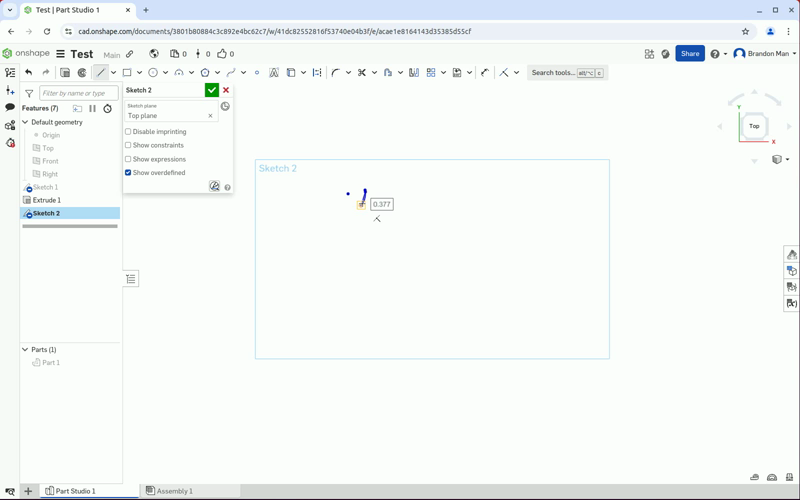
scroll(-6)
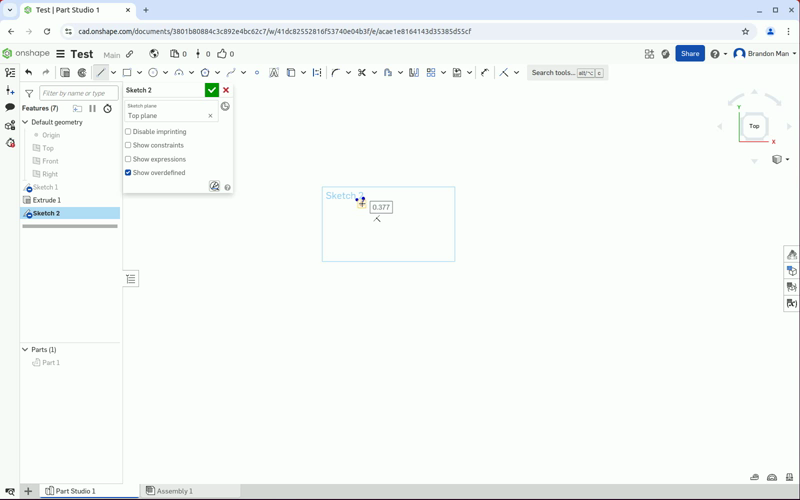
scroll(-6)
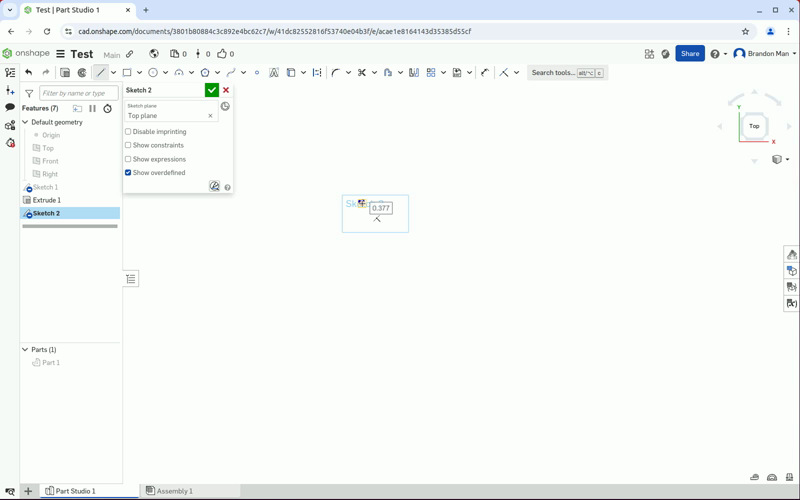
key(esc)
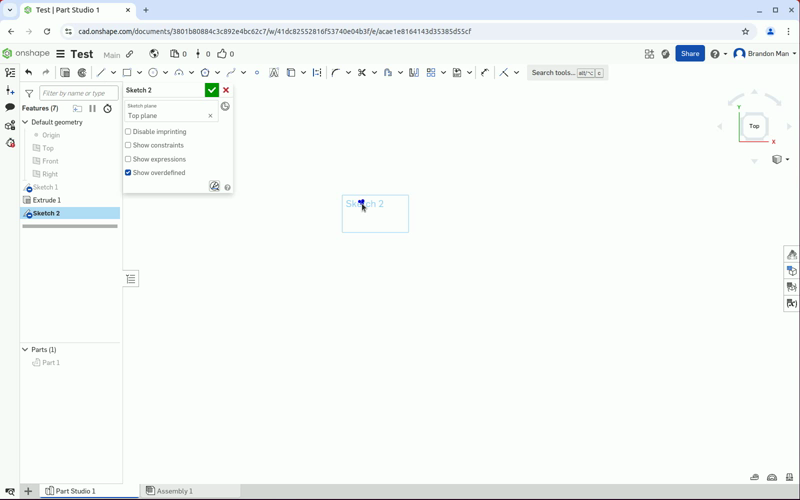
mouse_move(362, 202)
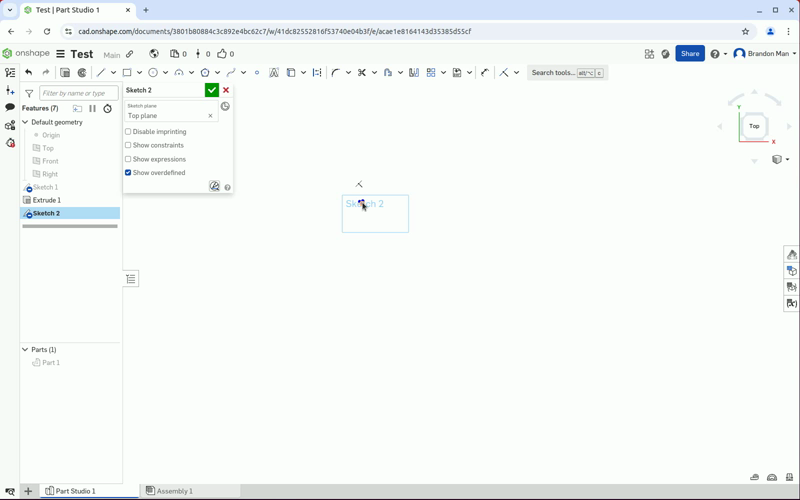
scroll(6)
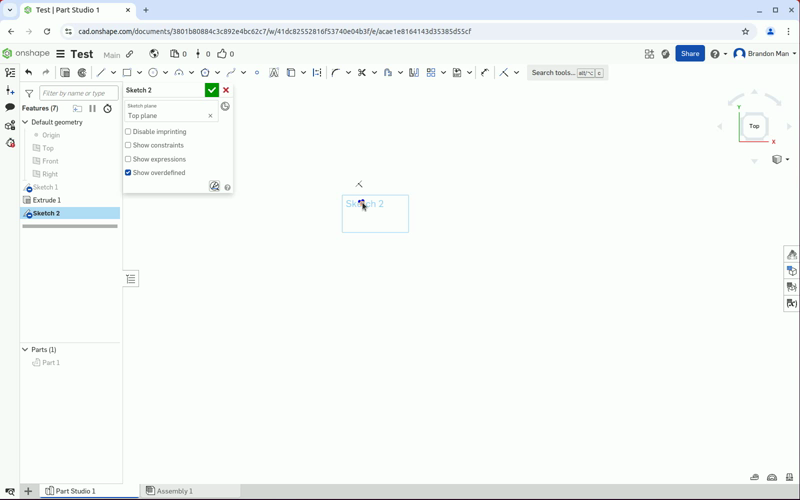
scroll(6)
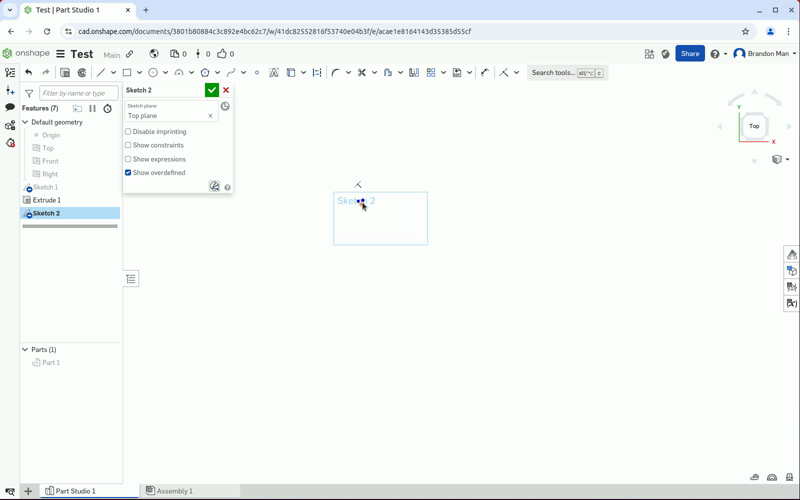
scroll(6)
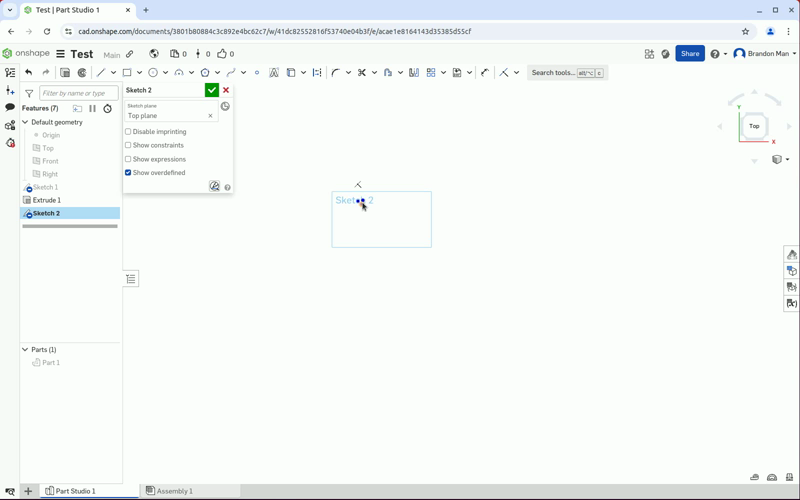
scroll(6)
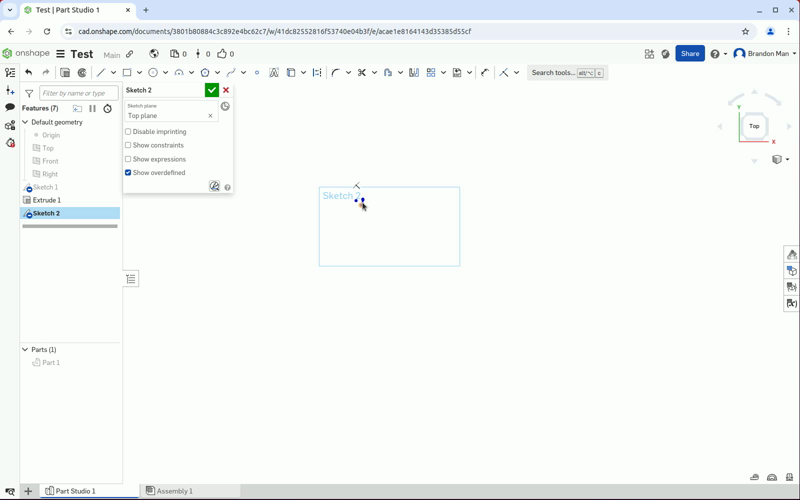
scroll(6)
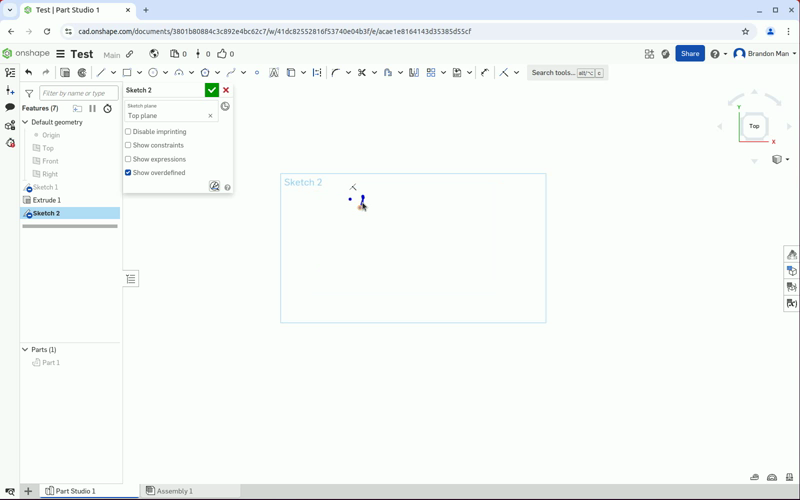
scroll(6)
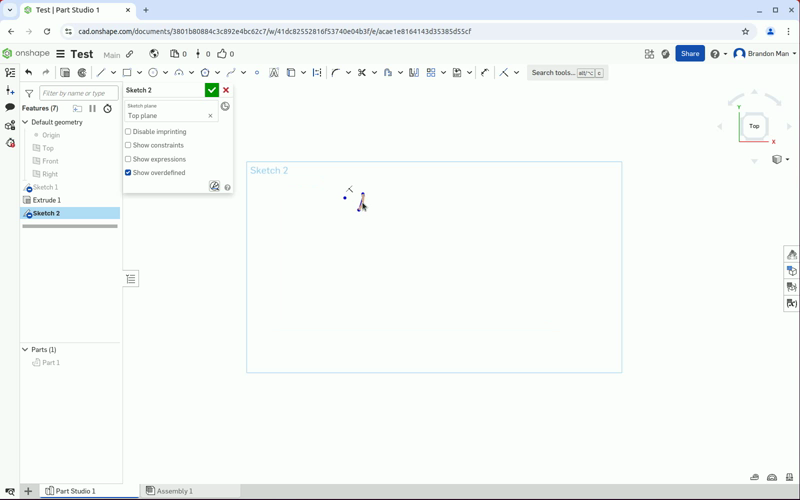
scroll(6)
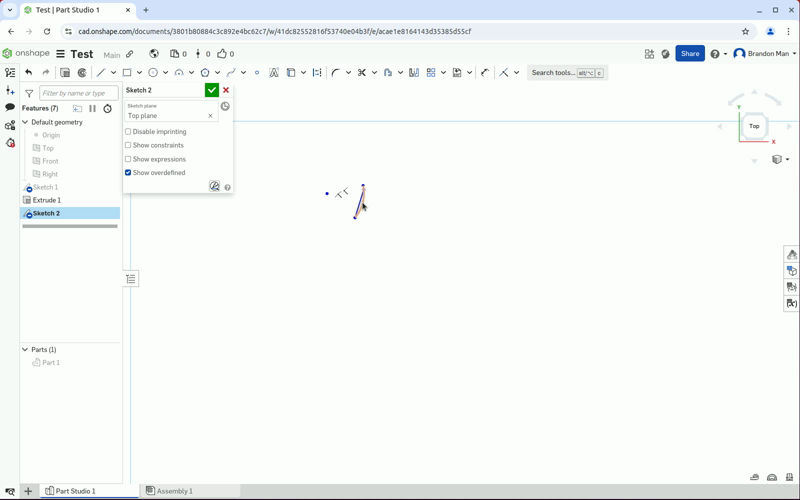
click(362, 202)
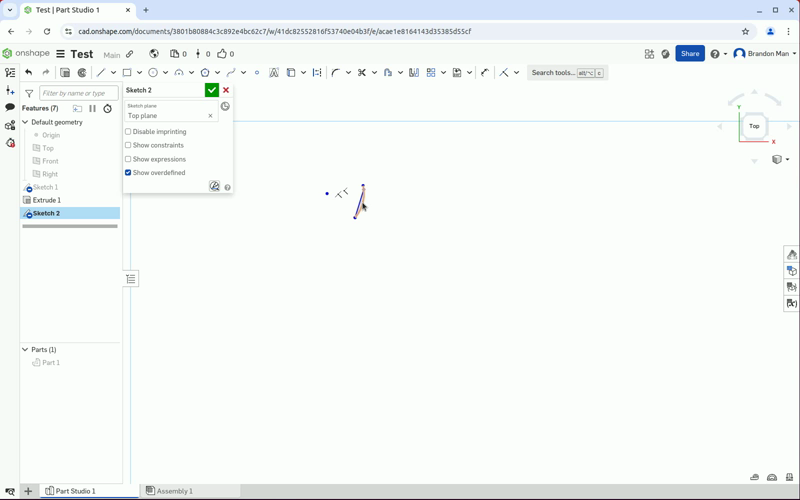
scroll(-6)
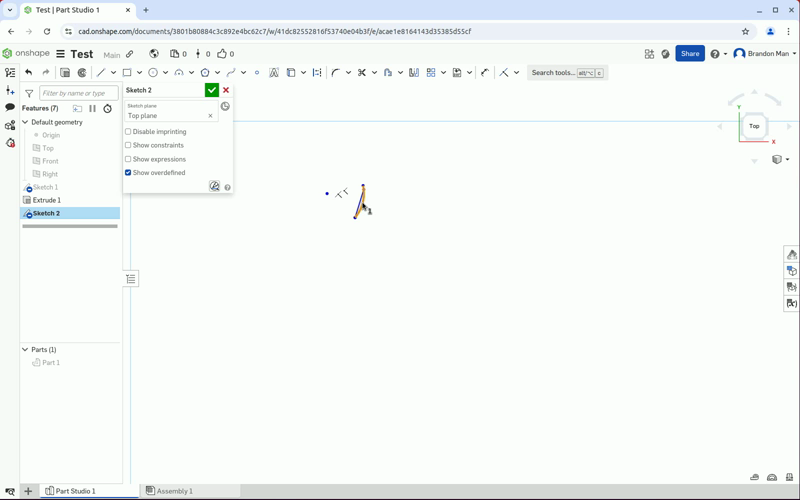
scroll(-6)
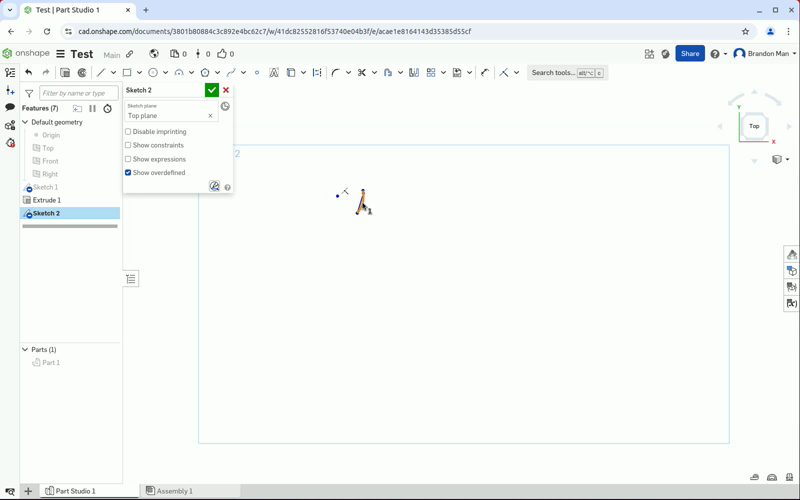
scroll(-6)
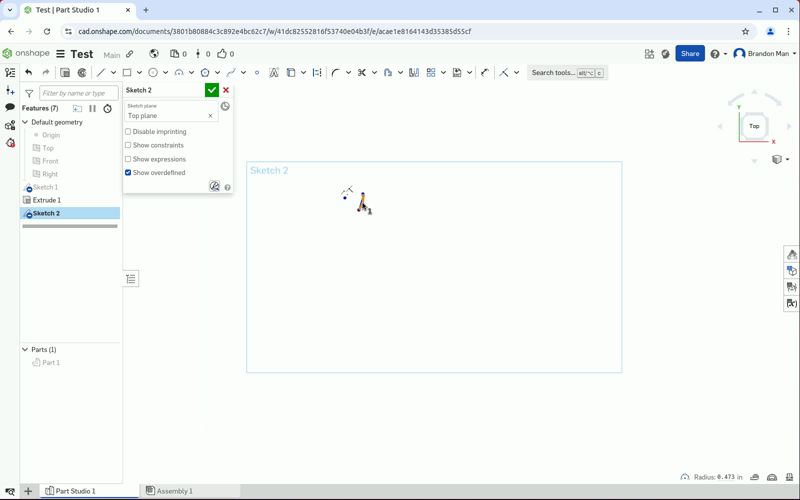
scroll(-6)
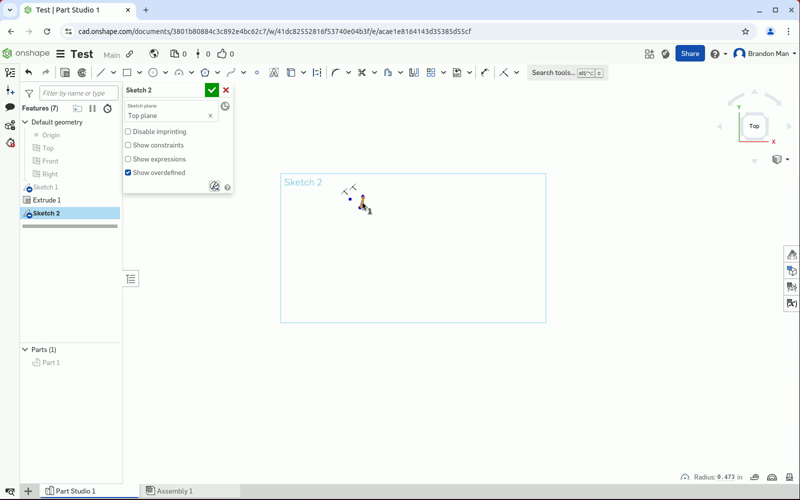
scroll(-6)
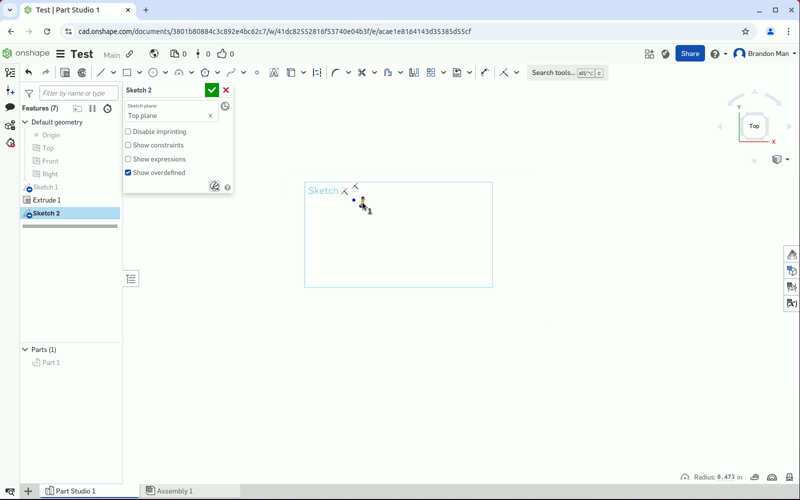
scroll(-6)
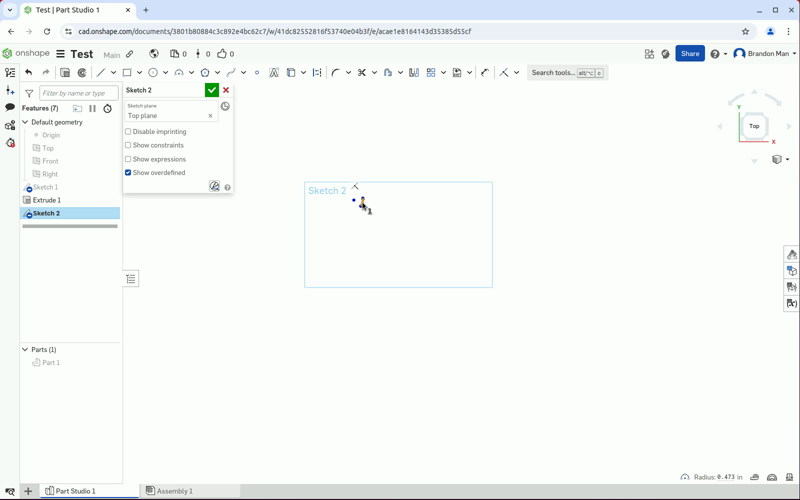
scroll(-6)
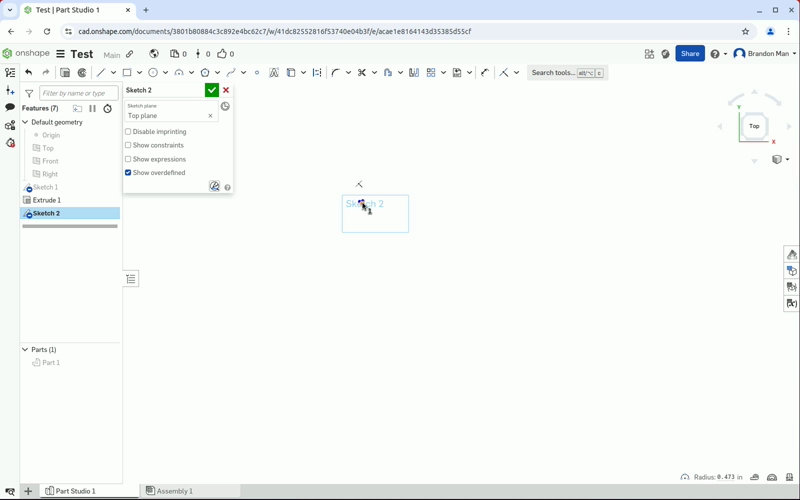
mouse_move(73, 352)
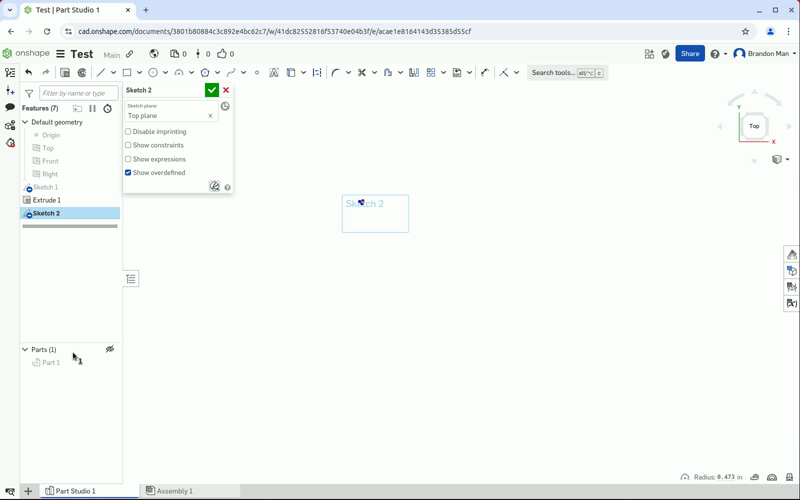
key(shift+y)
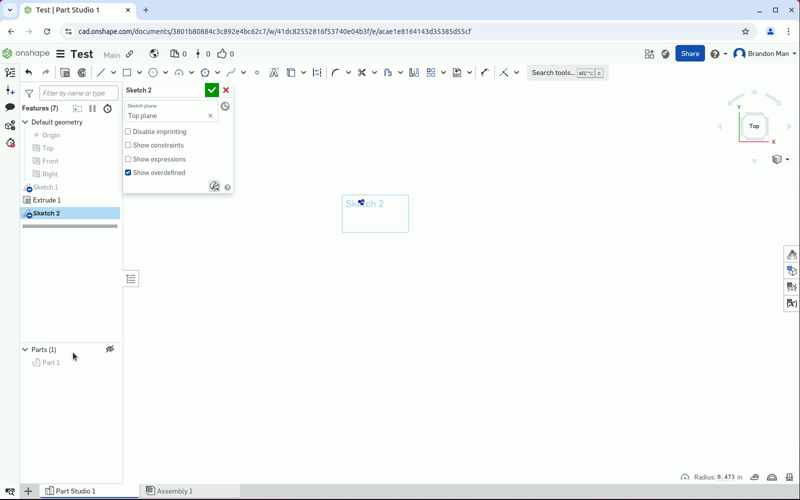
key(shift+e)
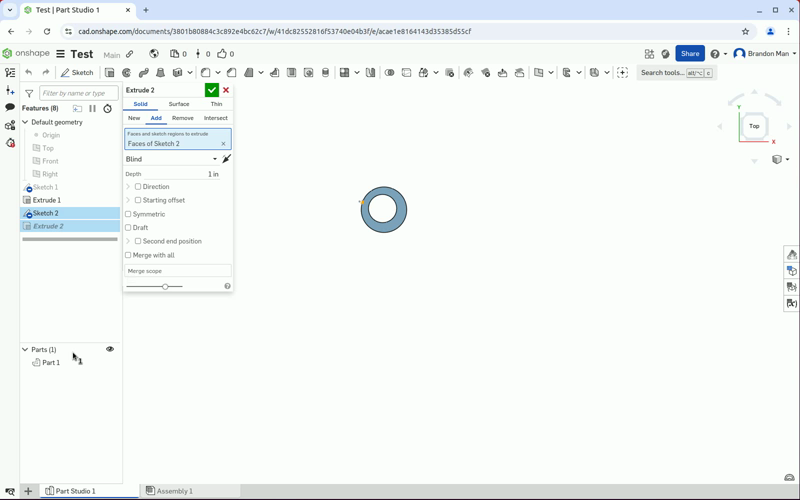
mouse_move(143, 106)
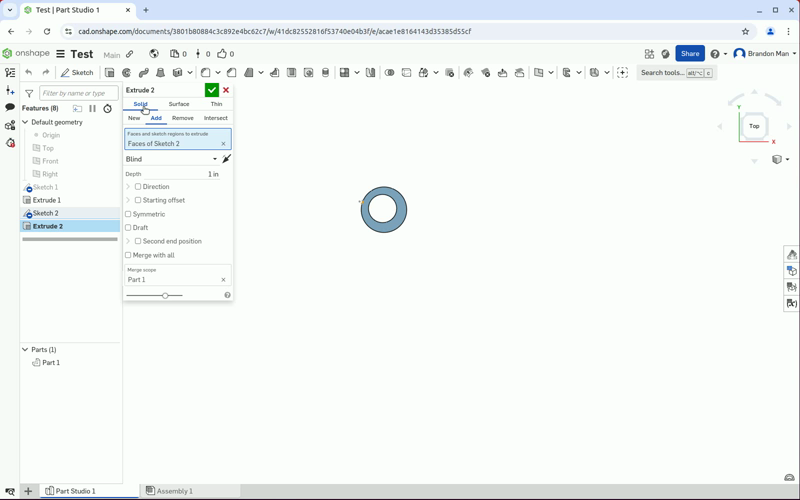
click(143, 106)
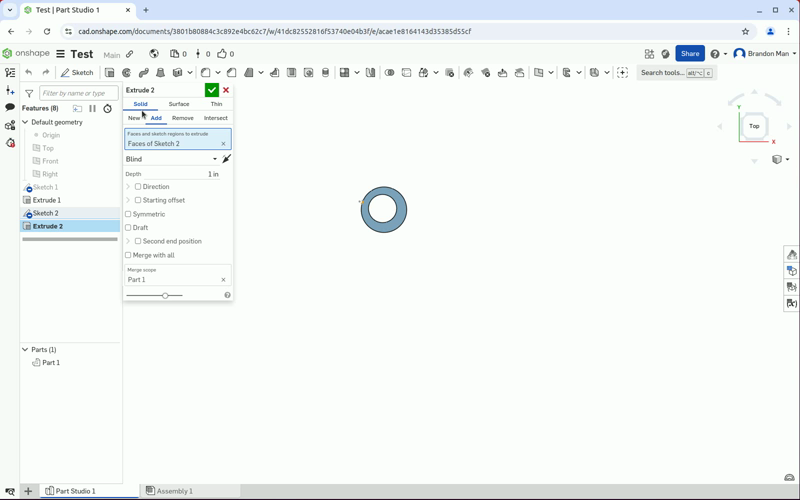
mouse_move(137, 120)
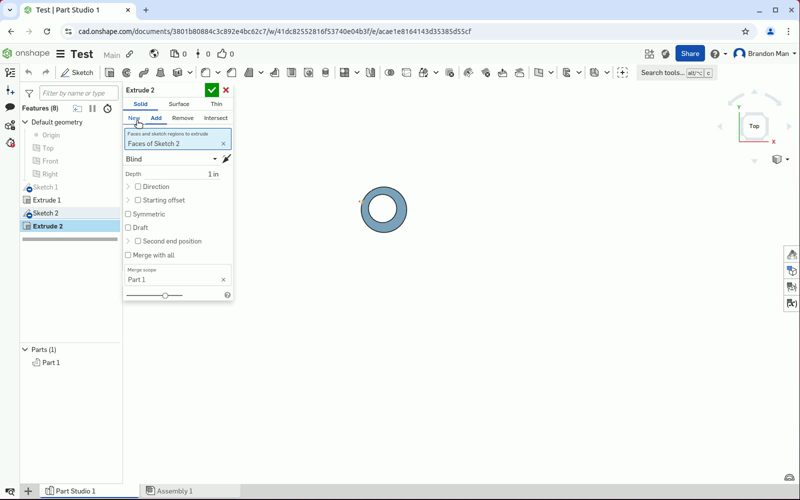
click(137, 120)
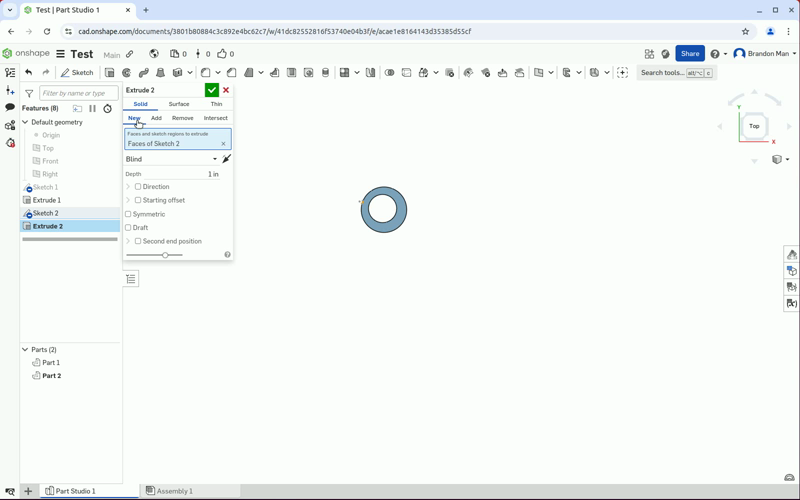
key(tab, 4)
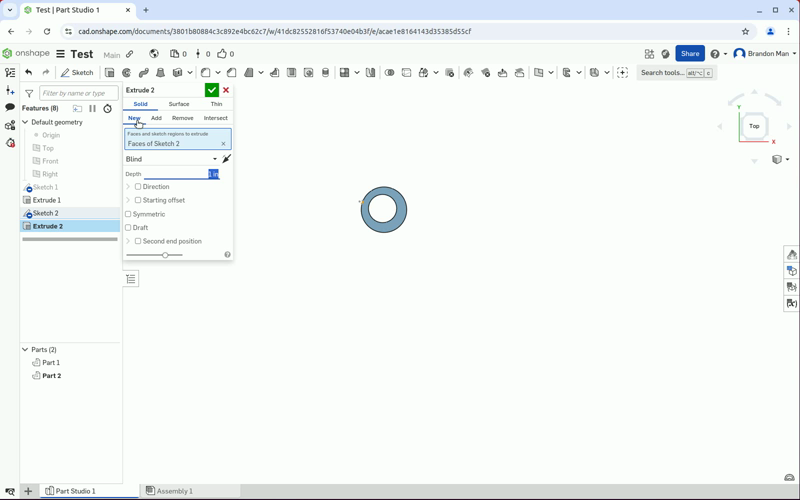
text(1.926)
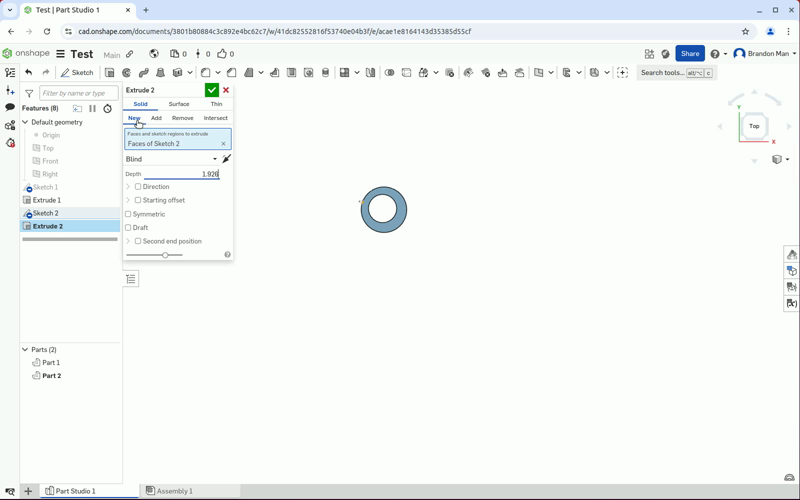
key(enter)
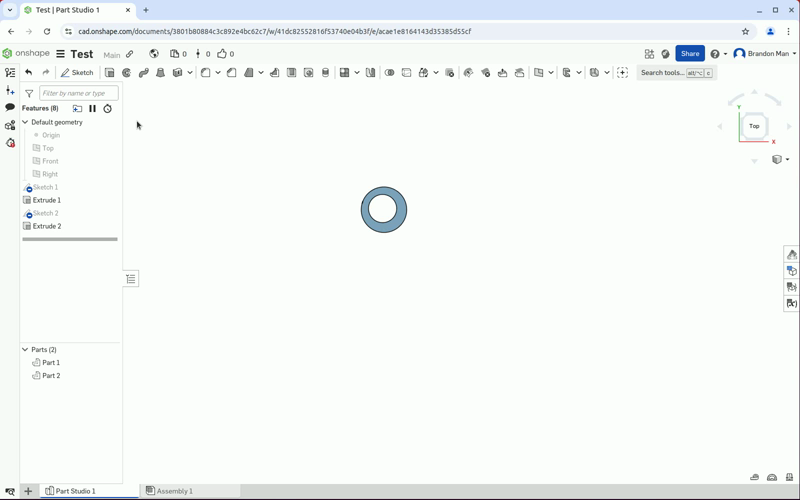
key(shift+h)
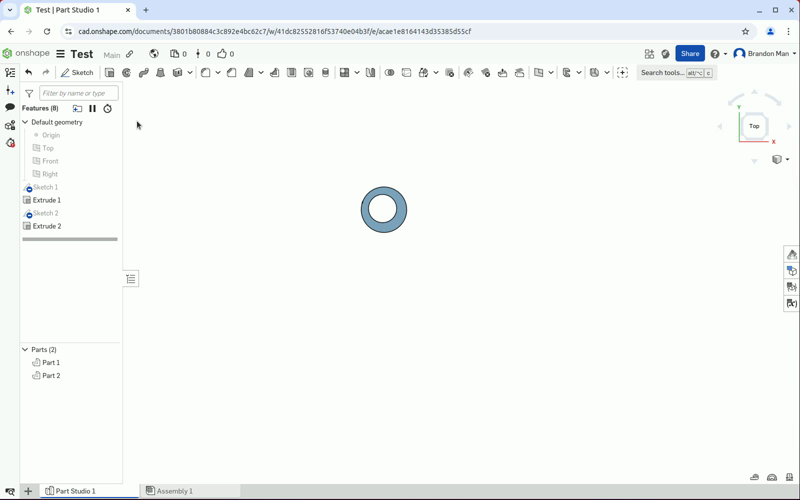
key(shift+h)
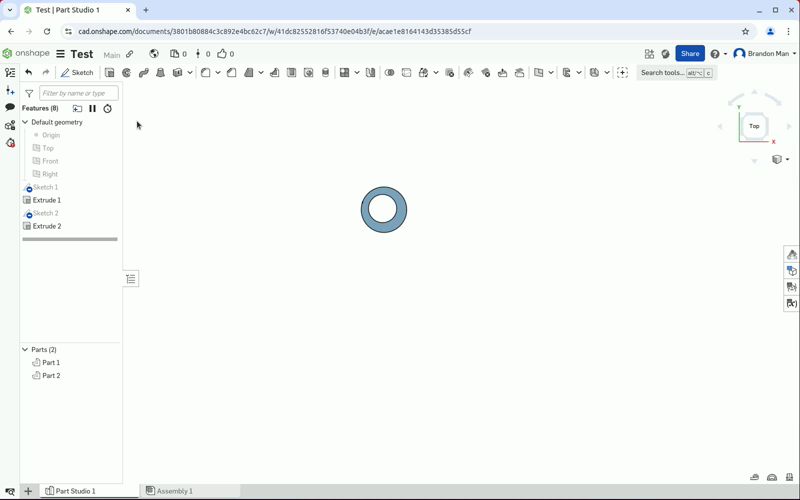
mouse_move(73, 189)
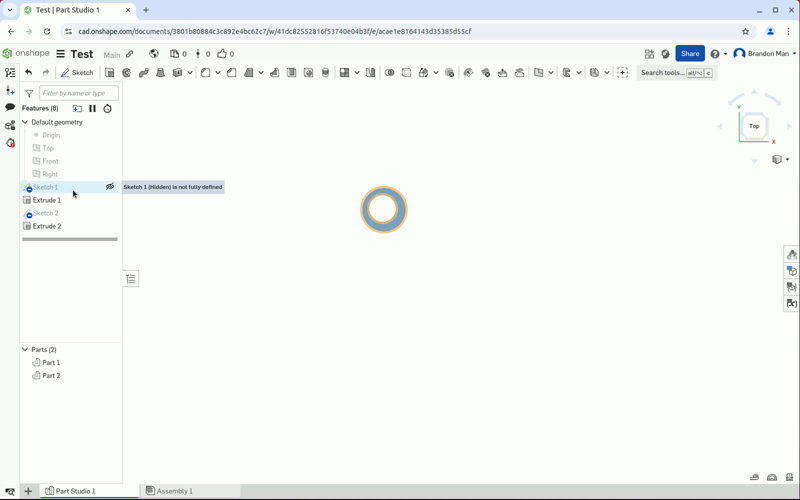
click(73, 189)
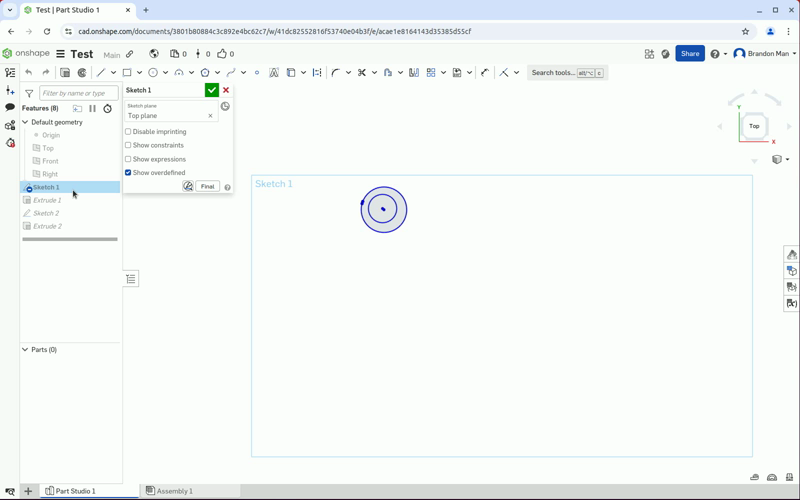
mouse_move(229, 92)
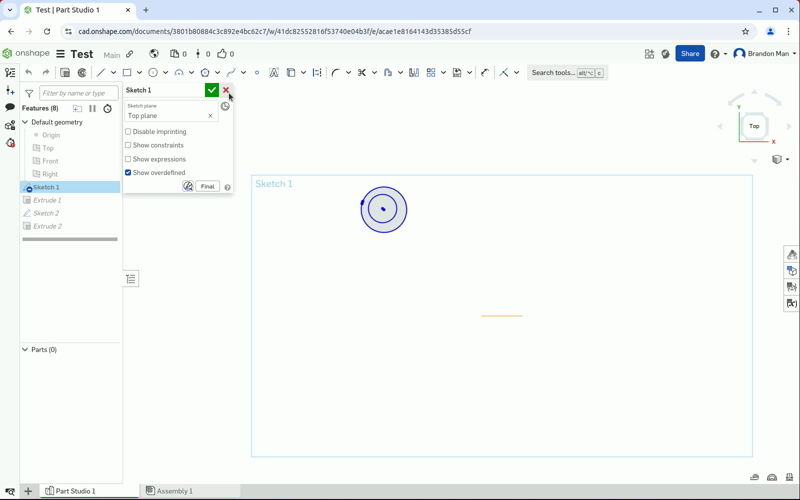
click(229, 92)
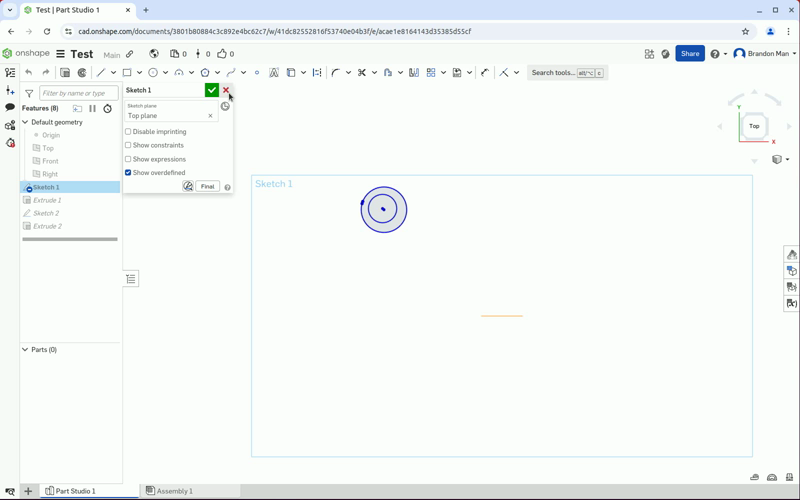
key(shift+s)
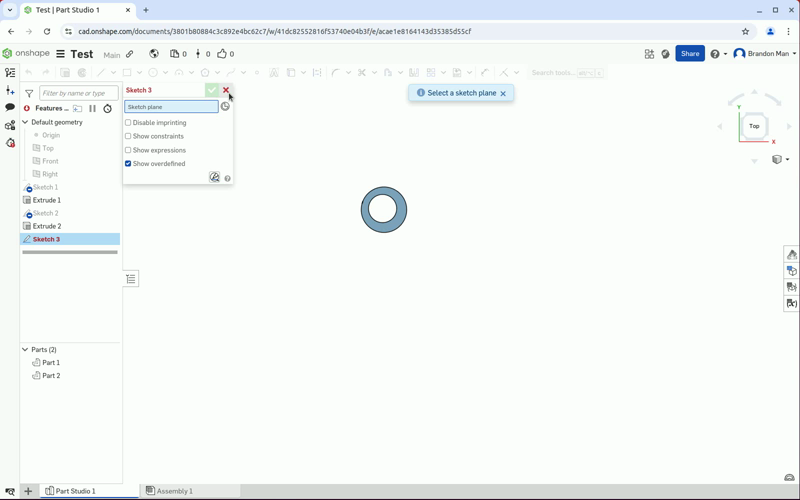
mouse_move(73, 150)
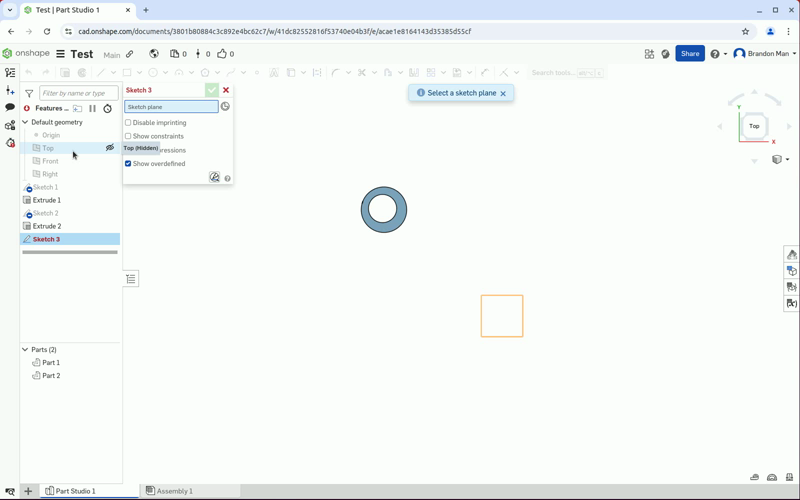
click(73, 150)
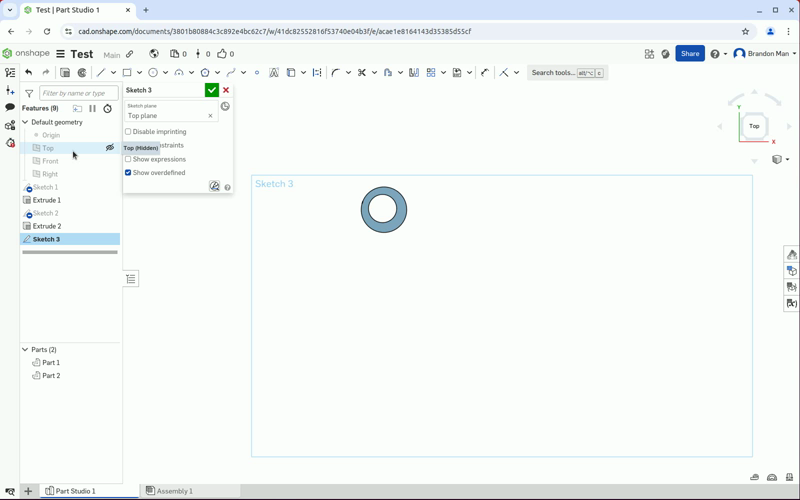
mouse_move(73, 352)
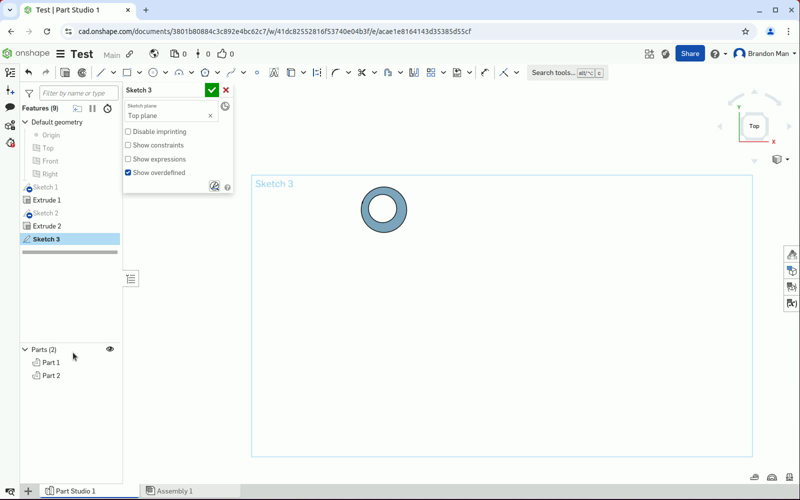
key(y)
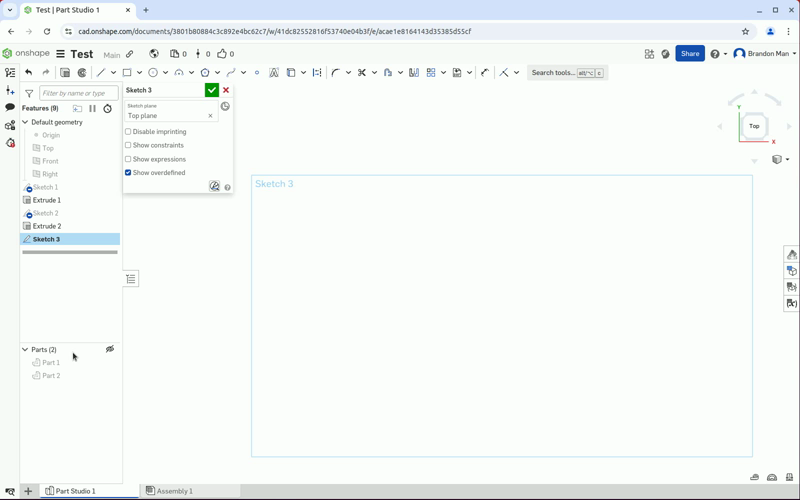
key(c)
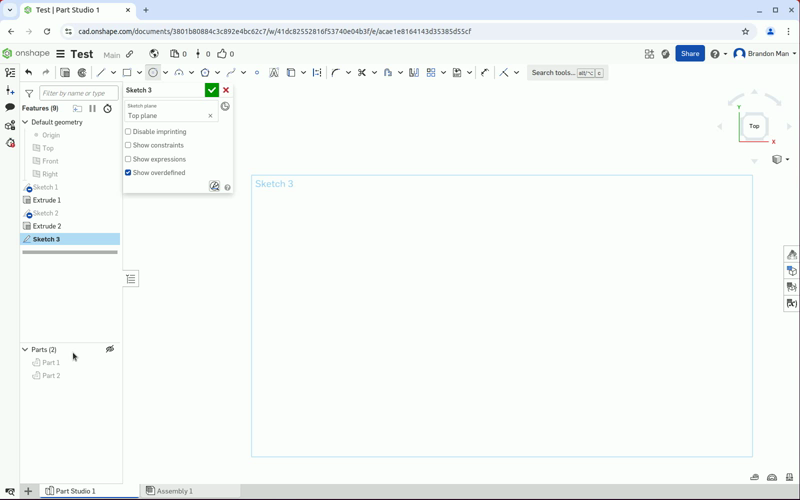
key_down(shift)
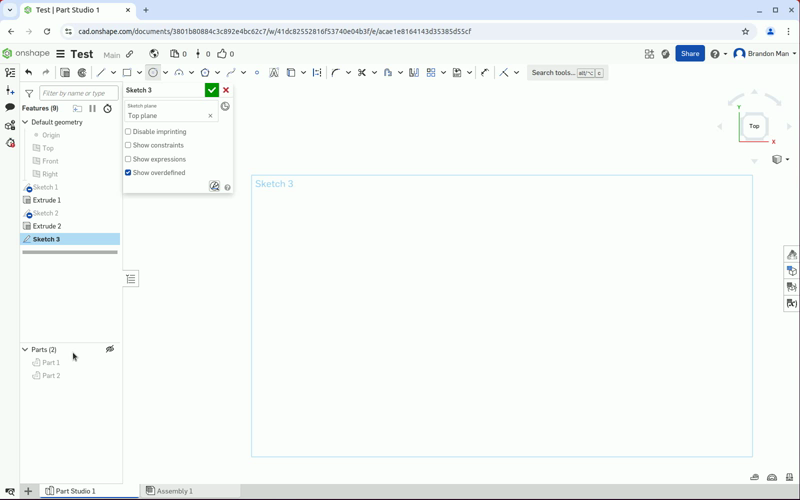
mouse_move(413, 236)
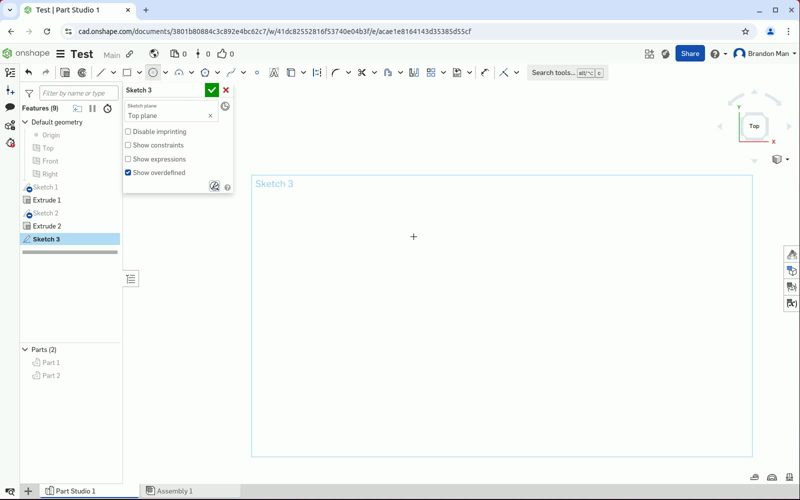
click(413, 236)
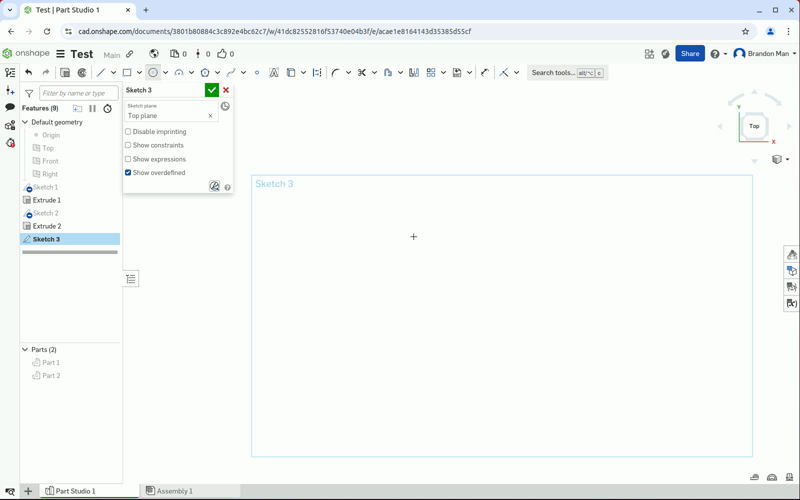
key_up(shift)
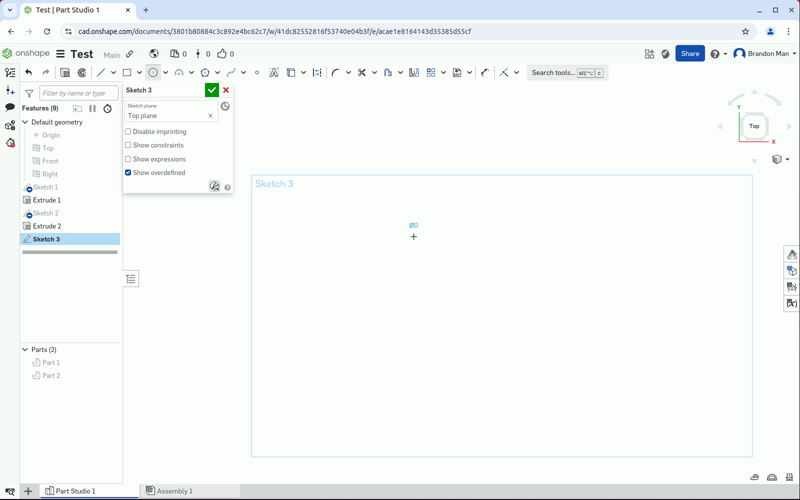
mouse_move(429, 236)
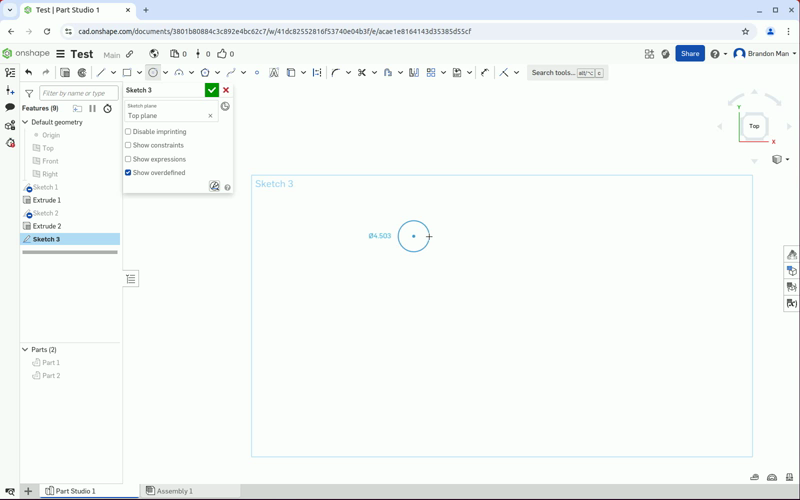
click(429, 236)
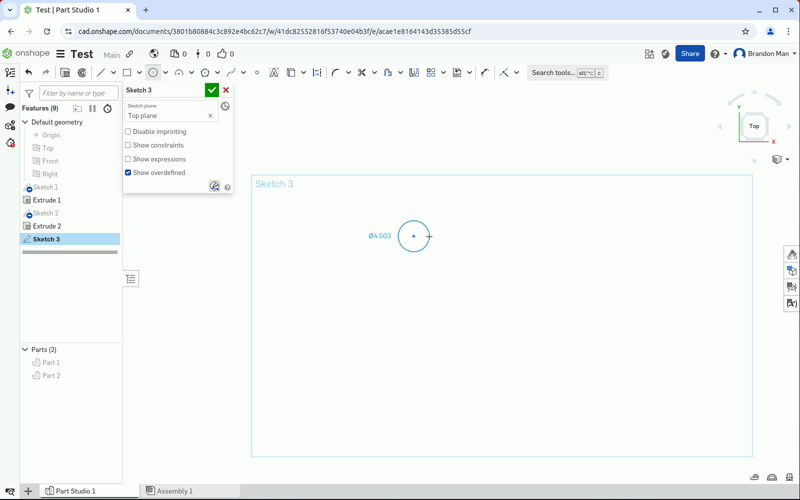
key(esc)
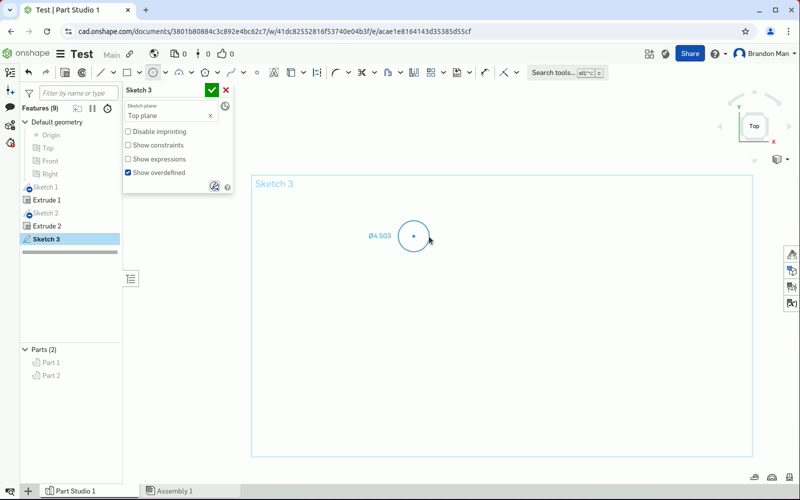
key(c)
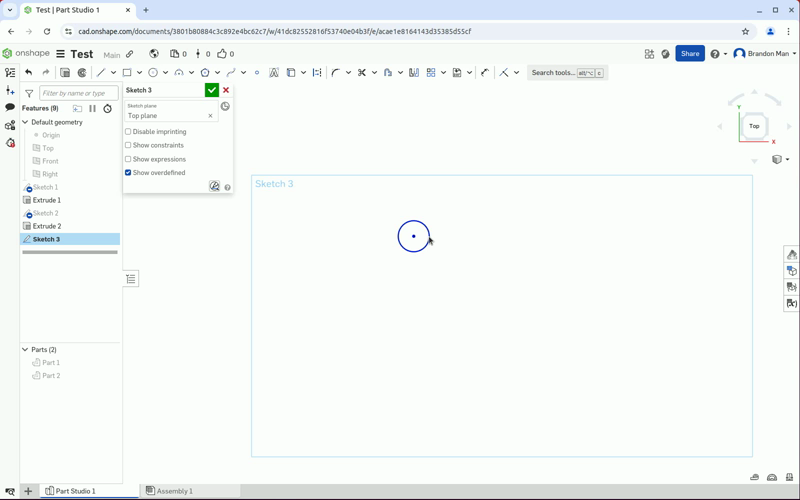
key_down(shift)
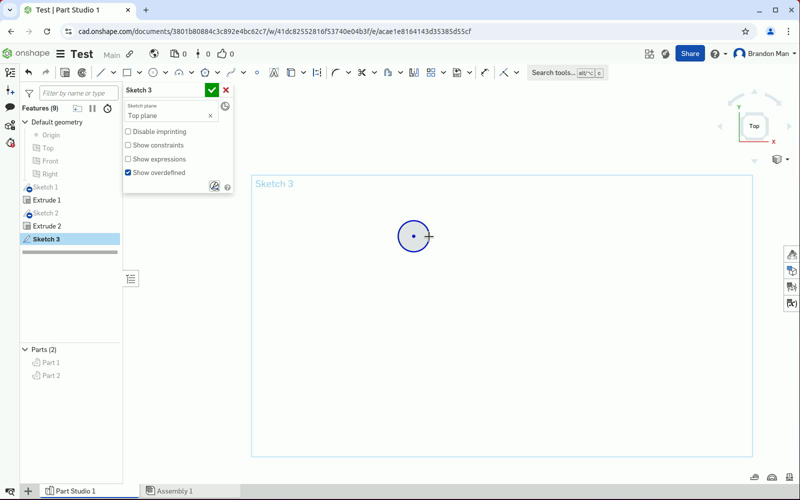
mouse_move(413, 236)
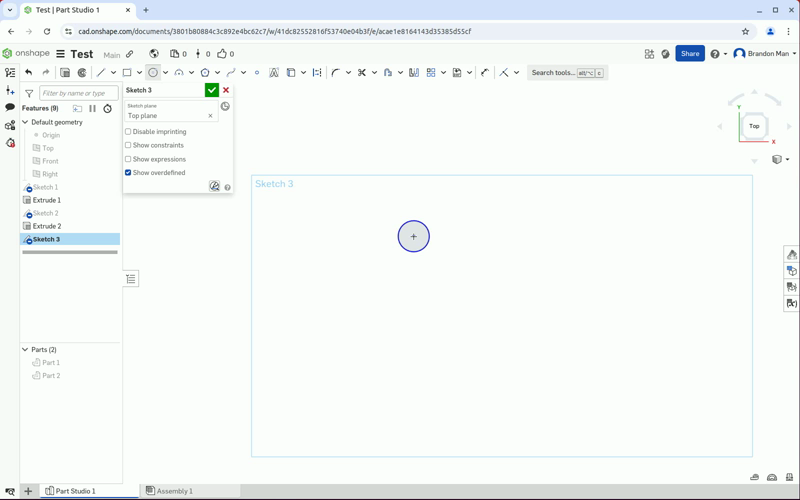
click(413, 236)
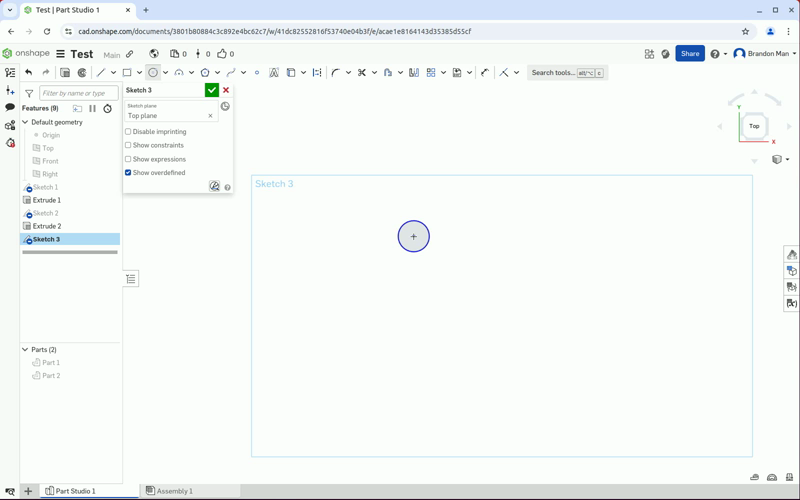
key_up(shift)
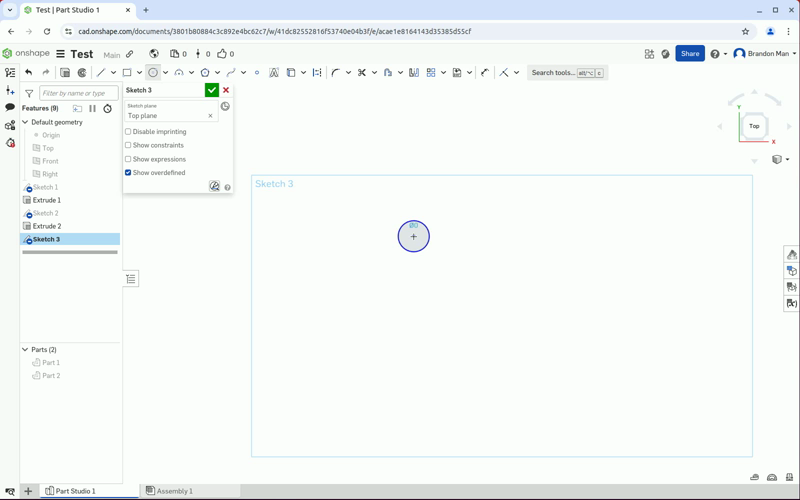
mouse_move(424, 236)
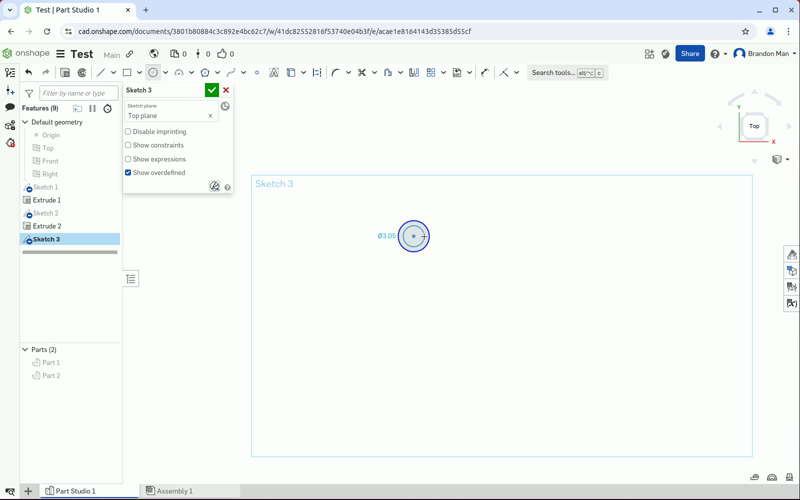
click(424, 236)
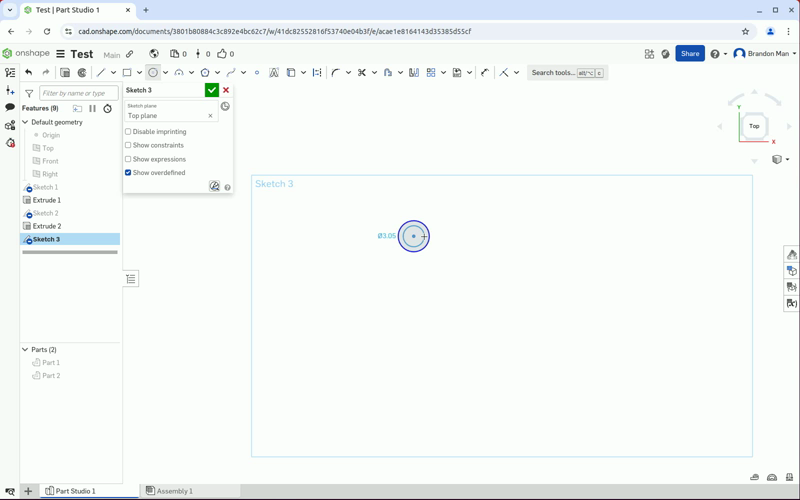
key(esc)
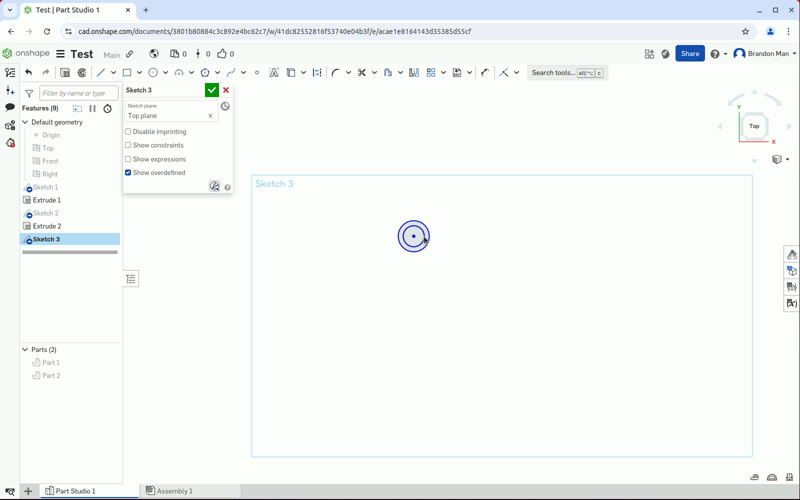
mouse_move(414, 248)
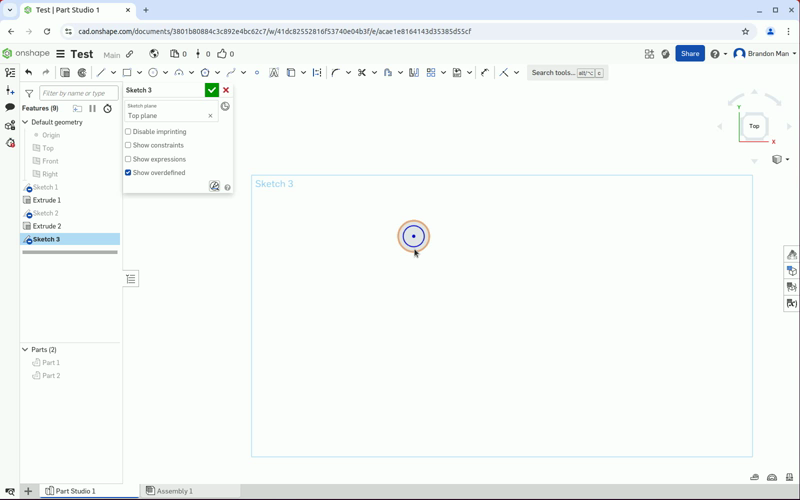
scroll(6)
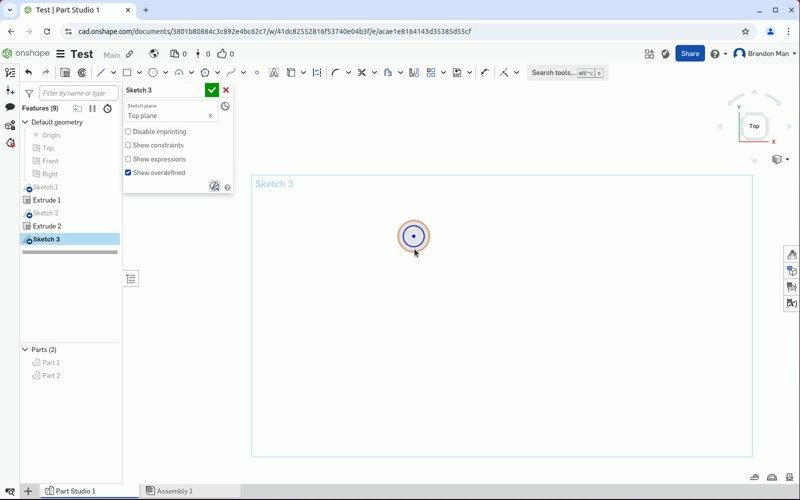
scroll(6)
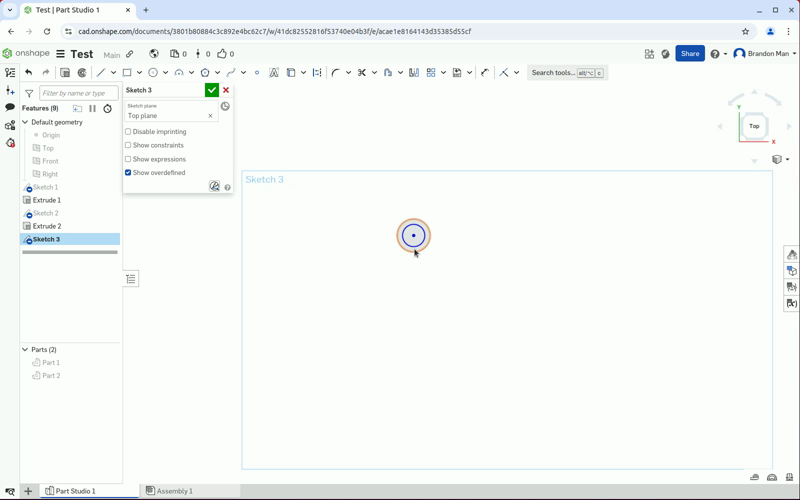
scroll(6)
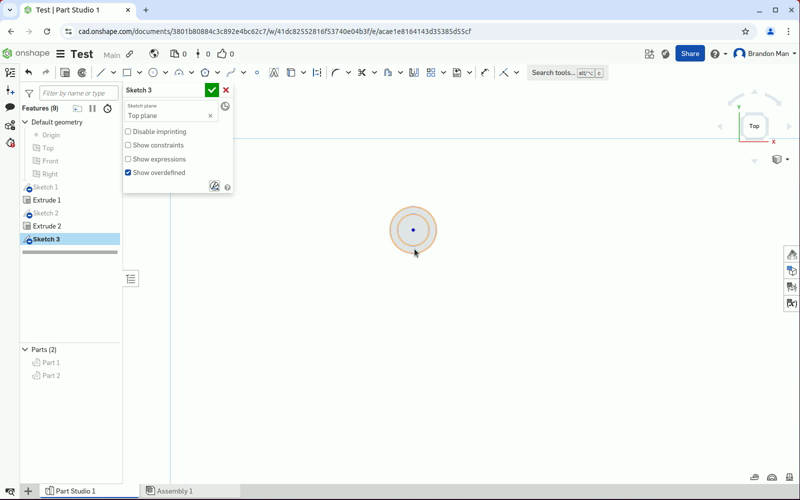
scroll(6)
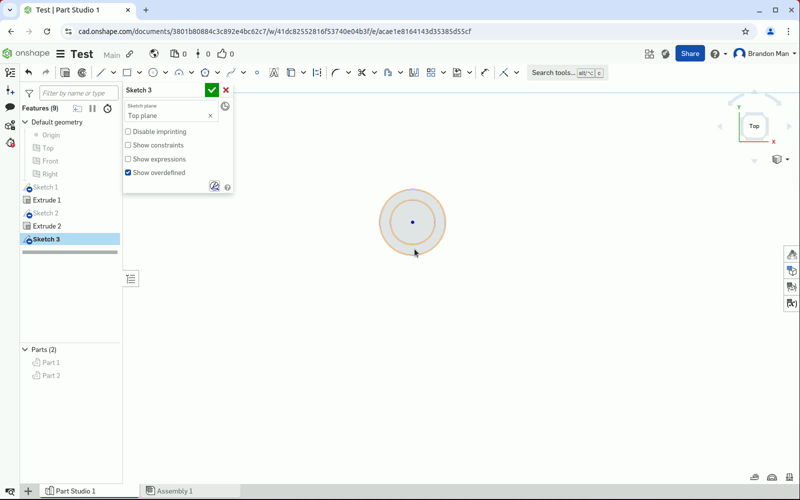
scroll(6)
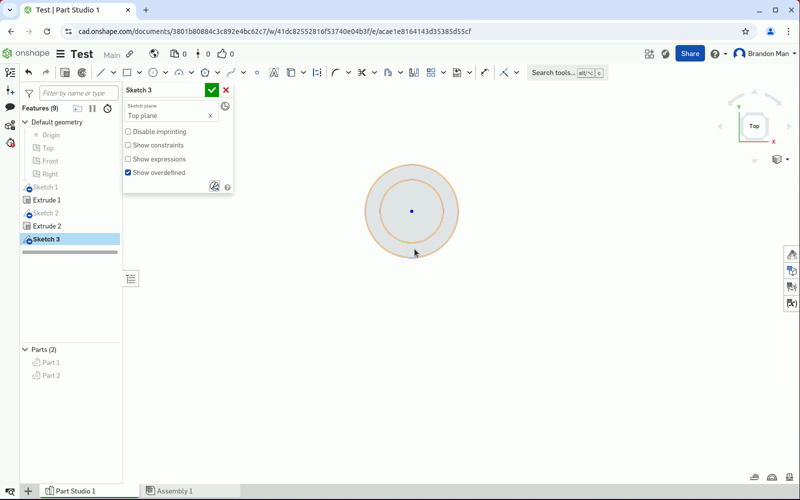
scroll(6)
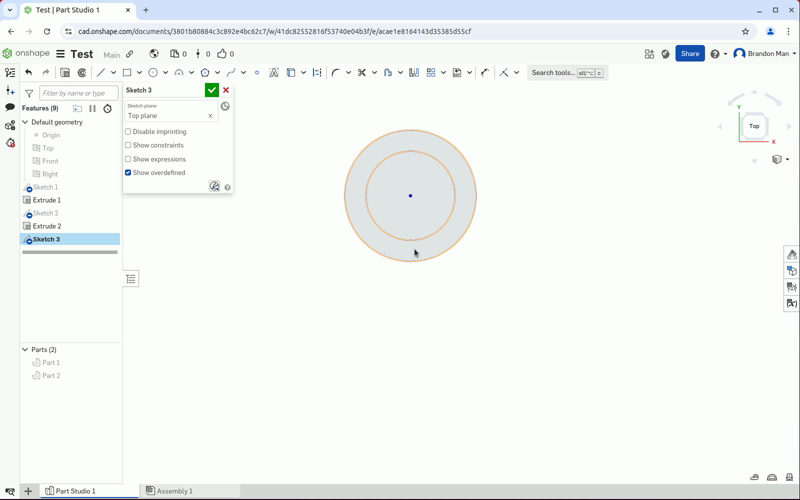
scroll(6)
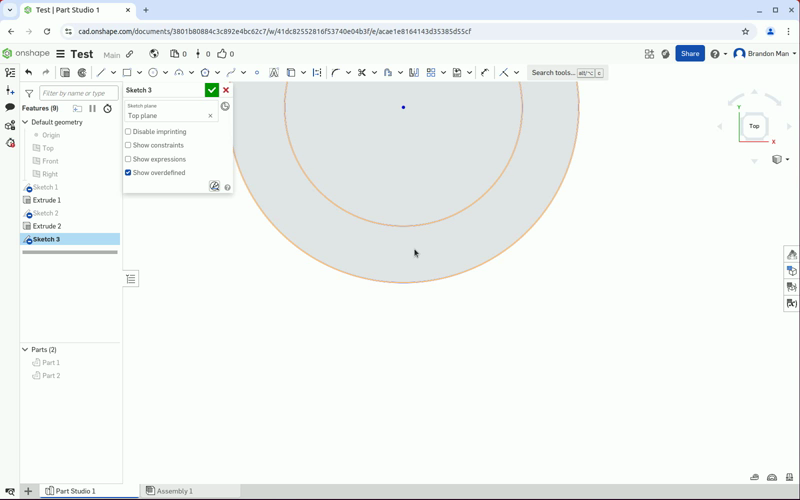
click(414, 248)
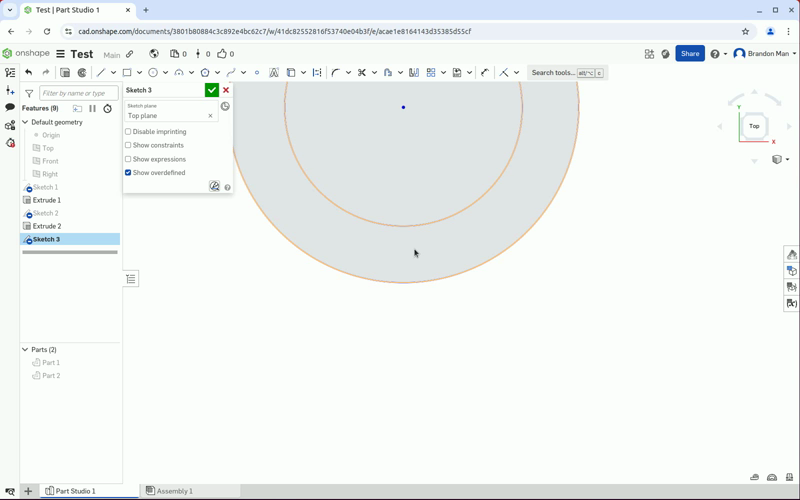
scroll(-6)
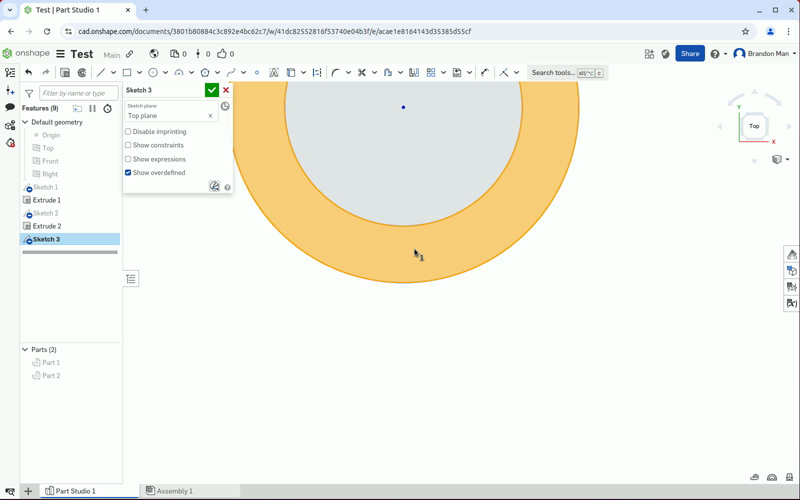
scroll(-6)
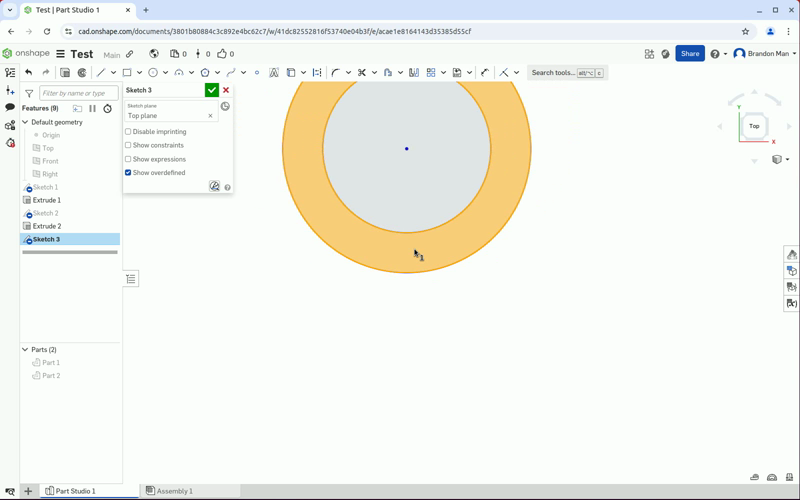
scroll(-6)
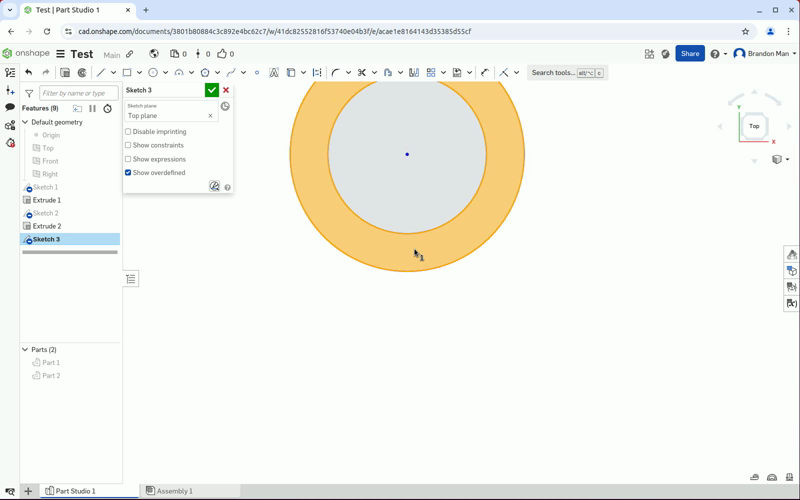
scroll(-6)
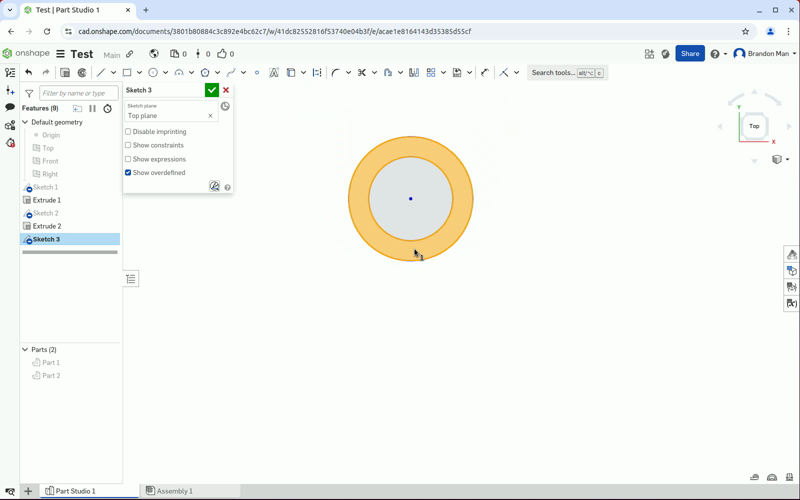
scroll(-6)
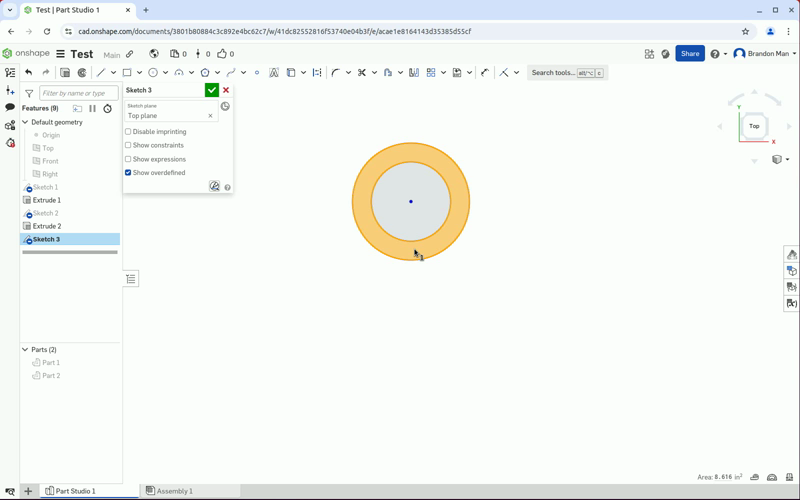
scroll(-6)
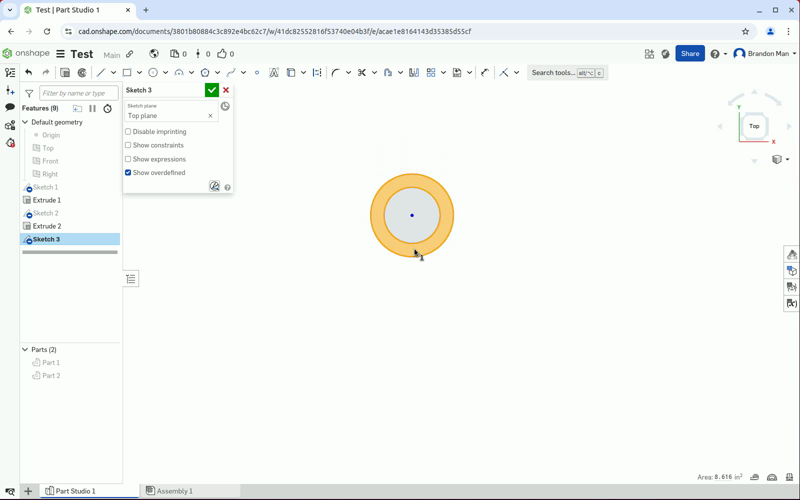
scroll(-6)
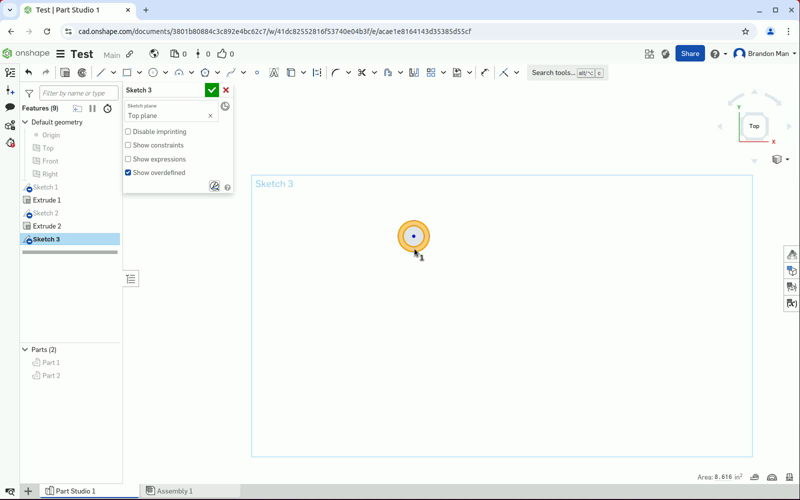
mouse_move(73, 352)
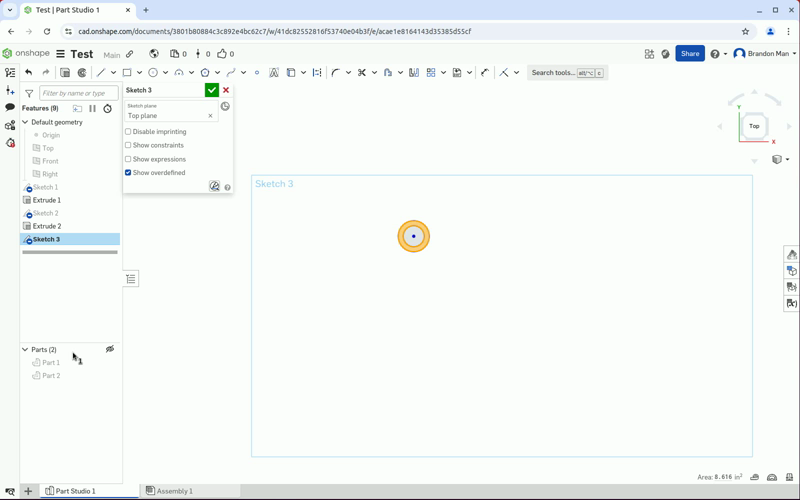
key(shift+y)
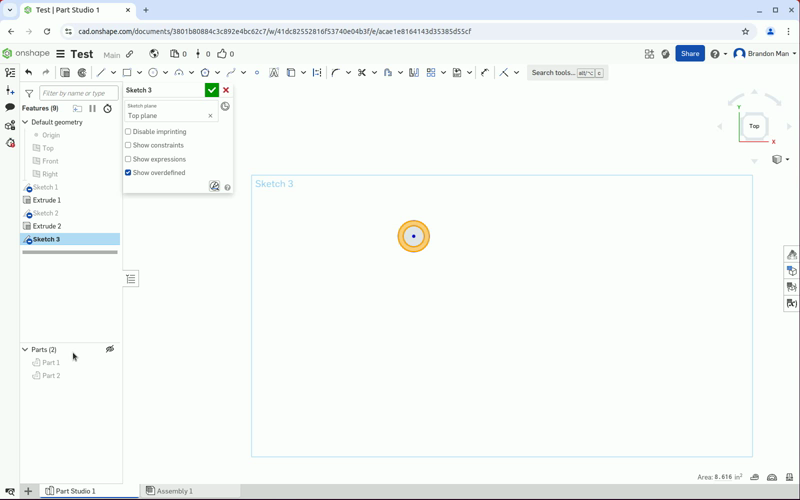
key(shift+e)
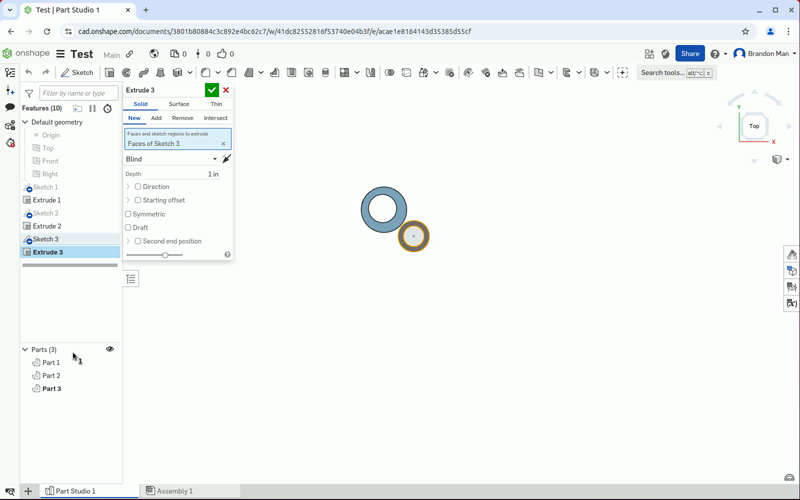
mouse_move(143, 106)
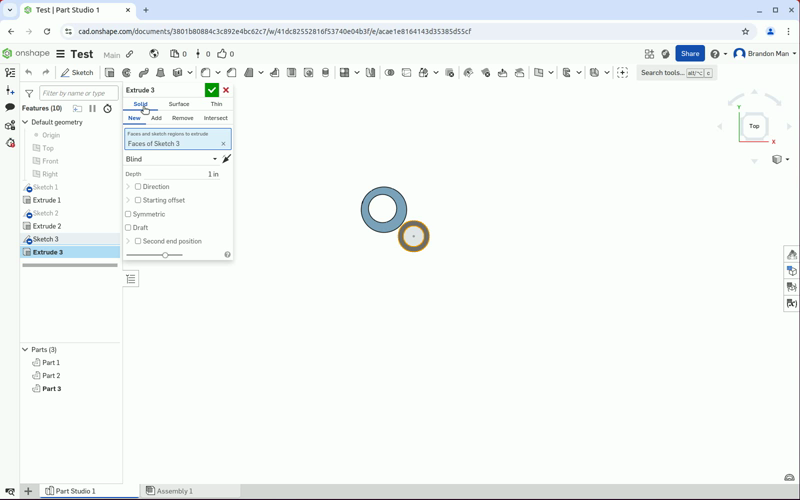
click(143, 106)
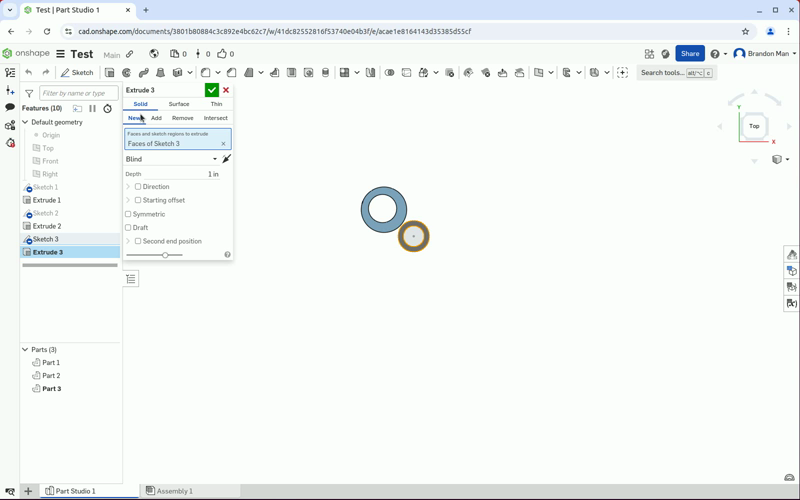
mouse_move(137, 120)
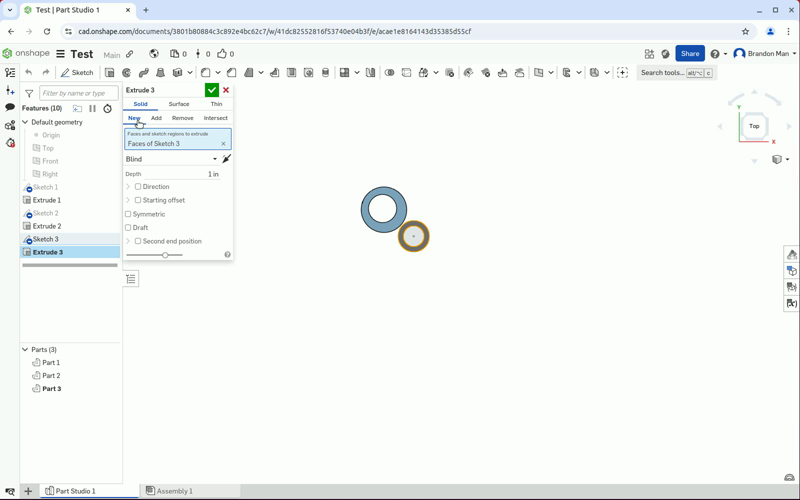
click(137, 120)
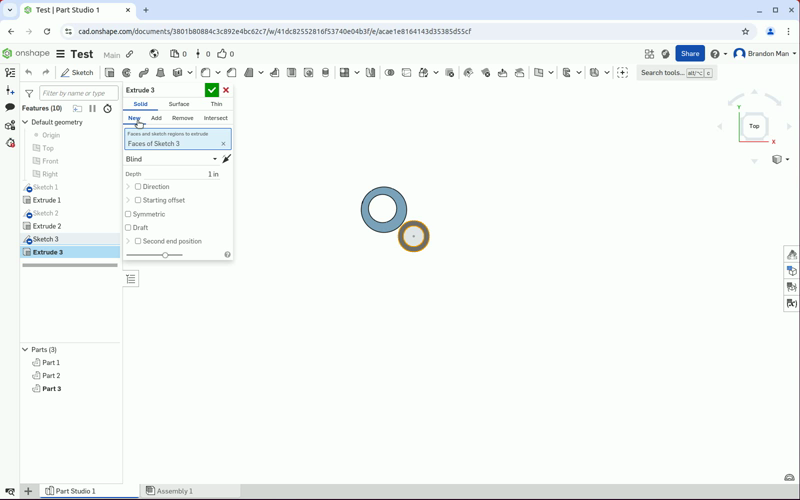
key(tab, 4)
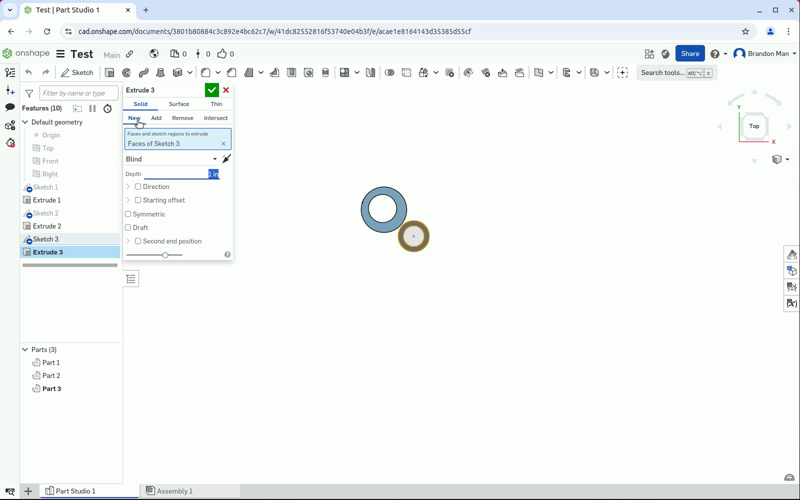
text(1.926)
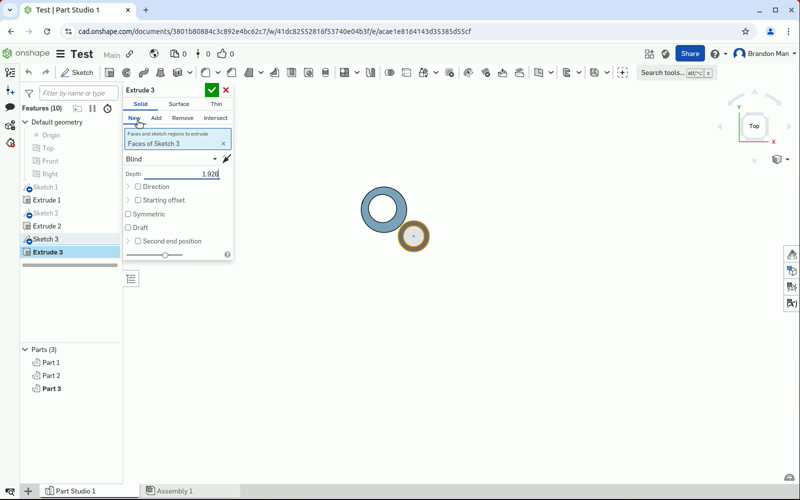
key(enter)
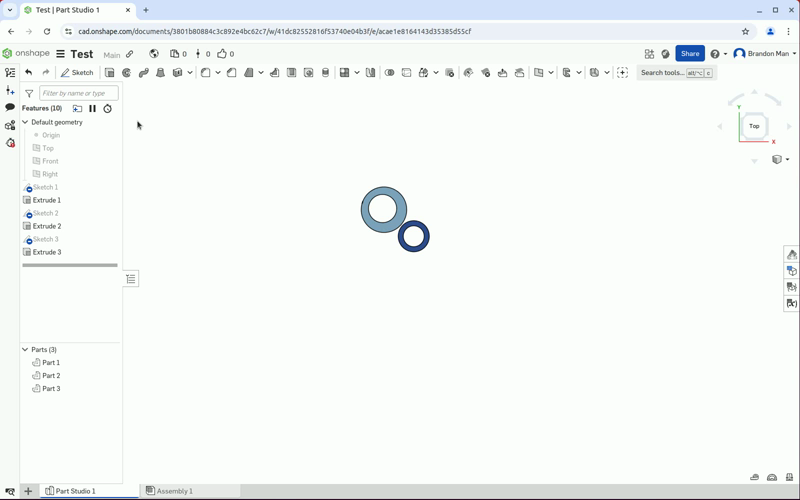
key(shift+h)
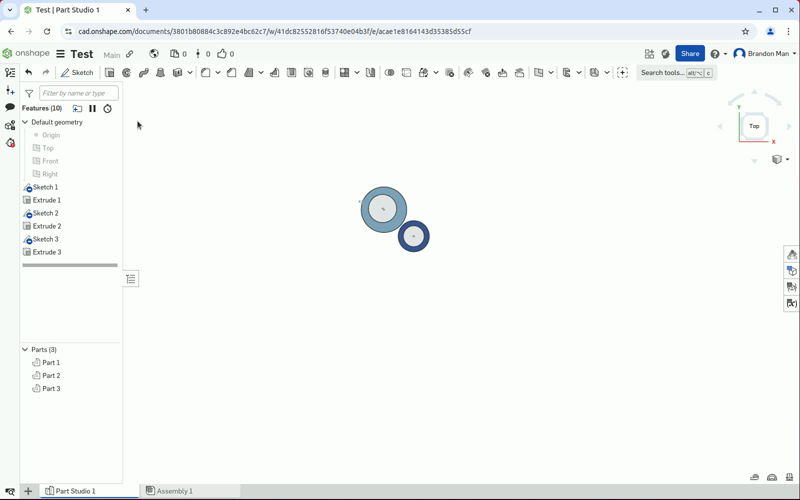
key(shift+h)
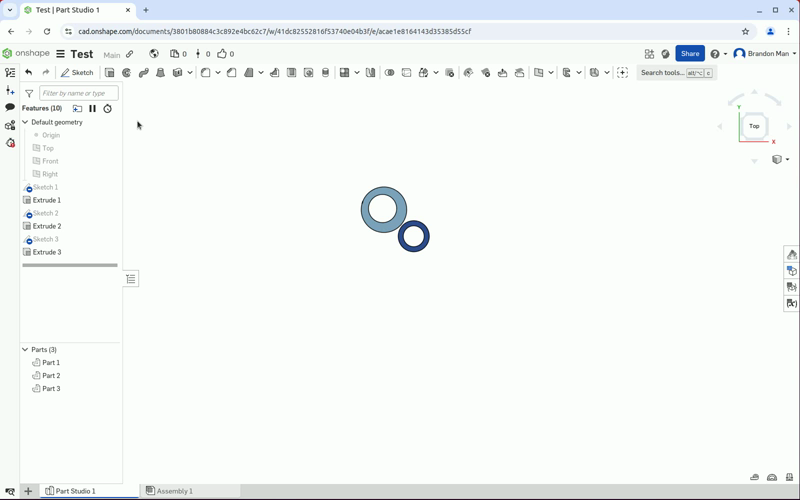
mouse_move(73, 189)
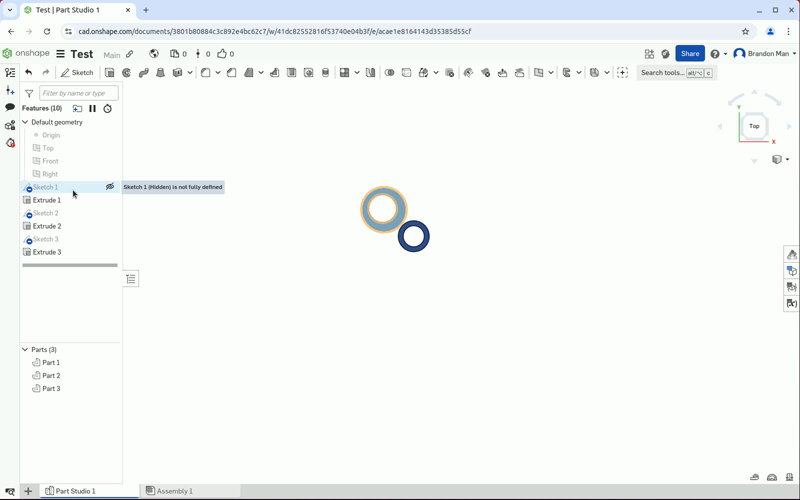
click(73, 189)
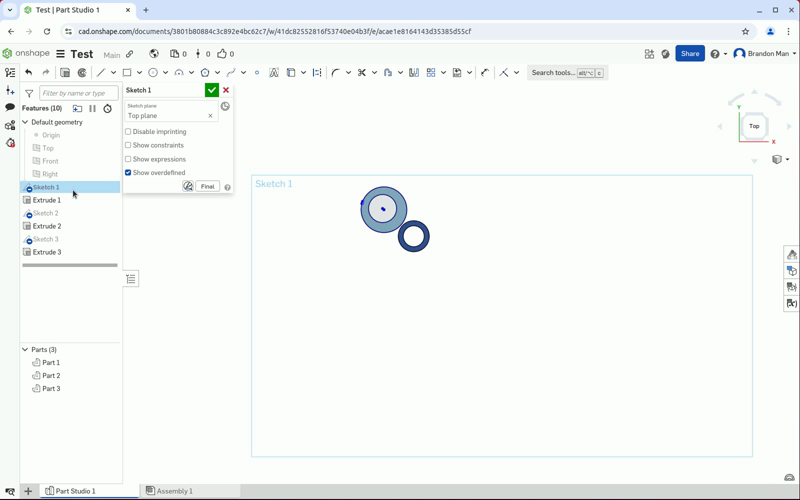
mouse_move(229, 92)
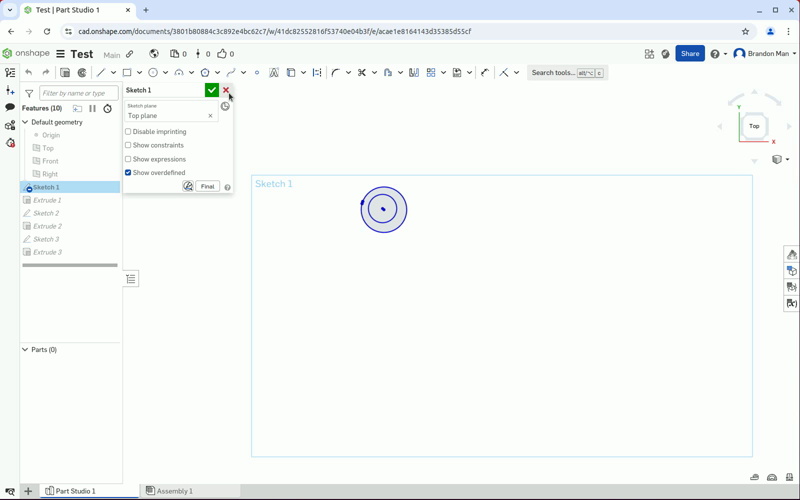
click(229, 92)
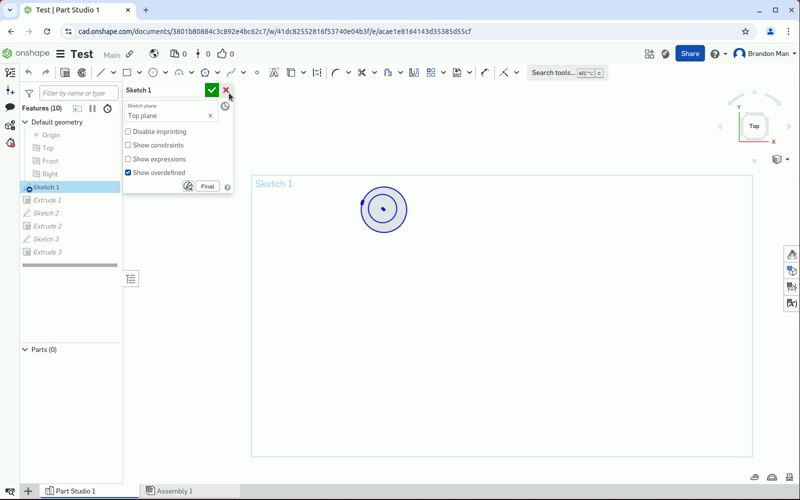
key(shift+s)
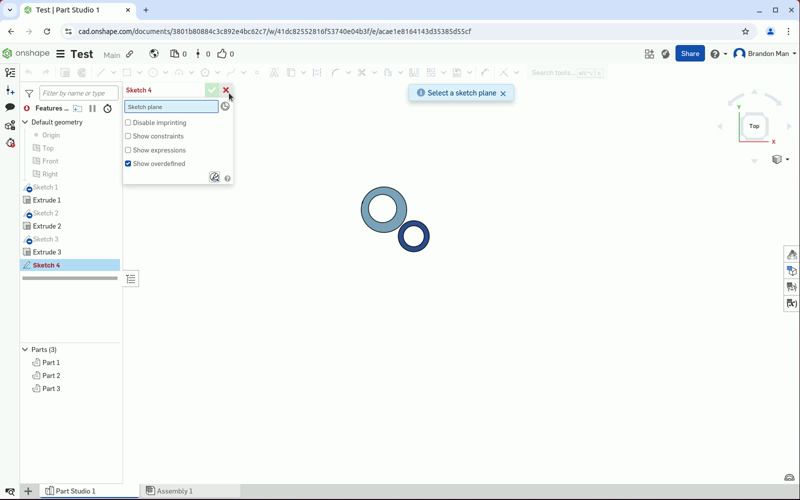
mouse_move(73, 150)
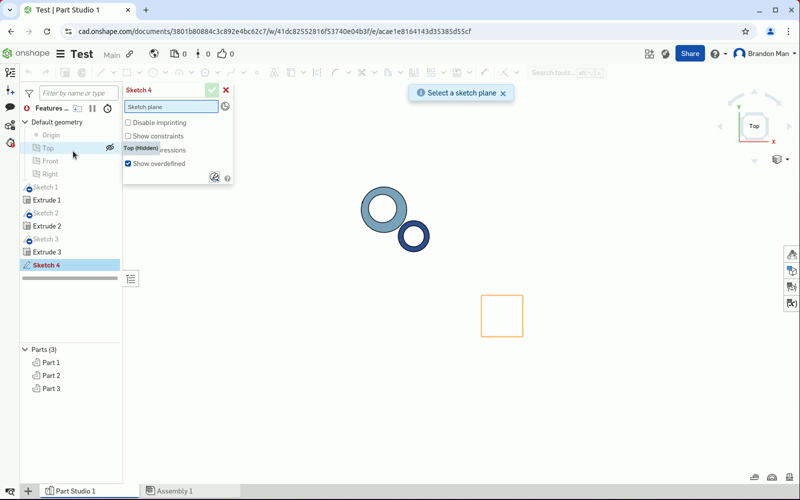
click(73, 150)
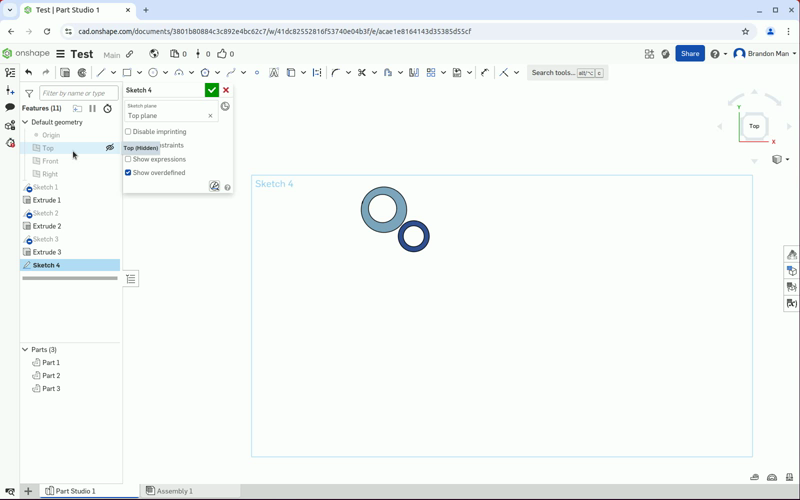
mouse_move(73, 352)
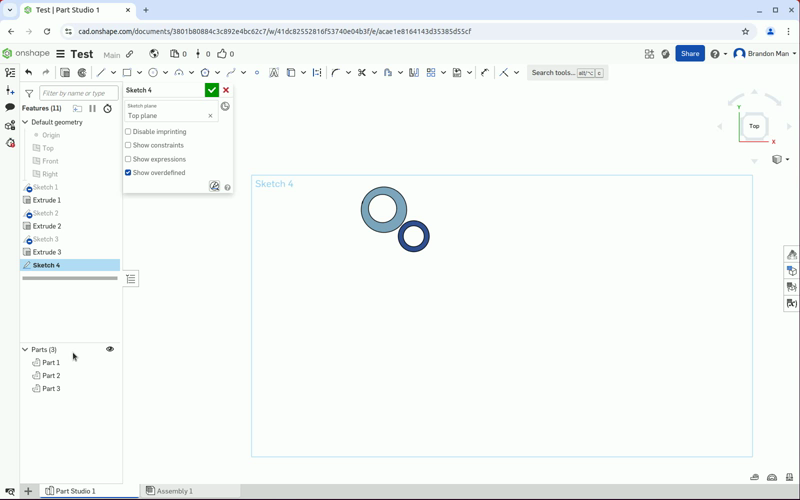
key(y)
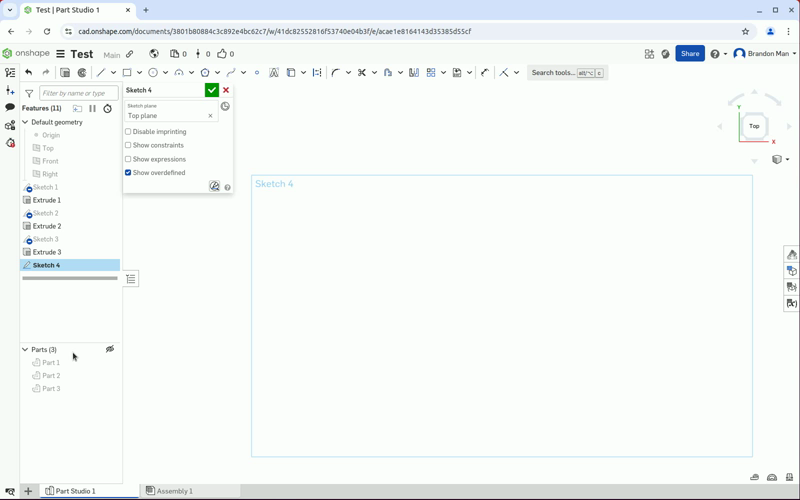
key(c)
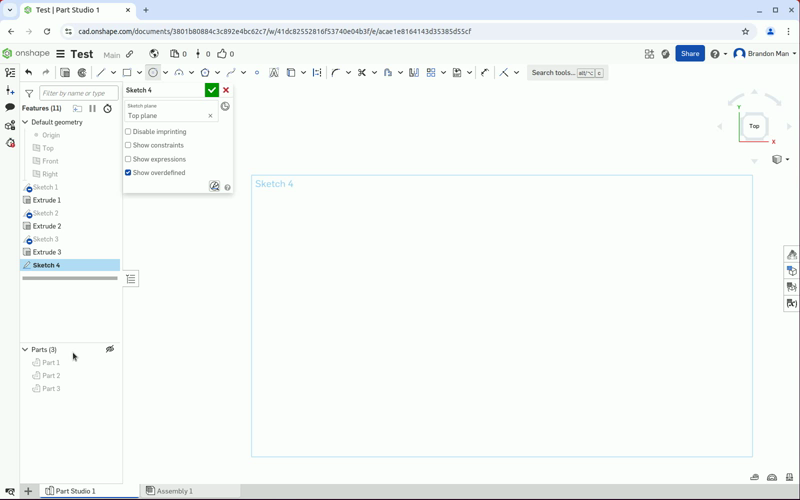
key_down(shift)
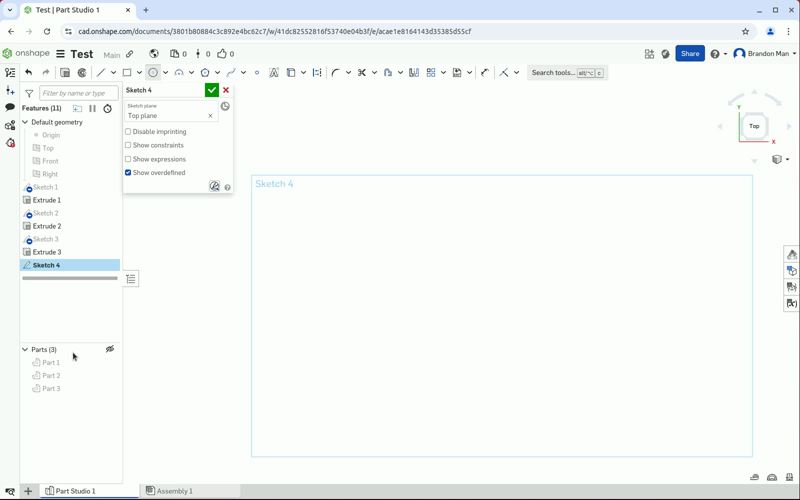
mouse_move(363, 252)
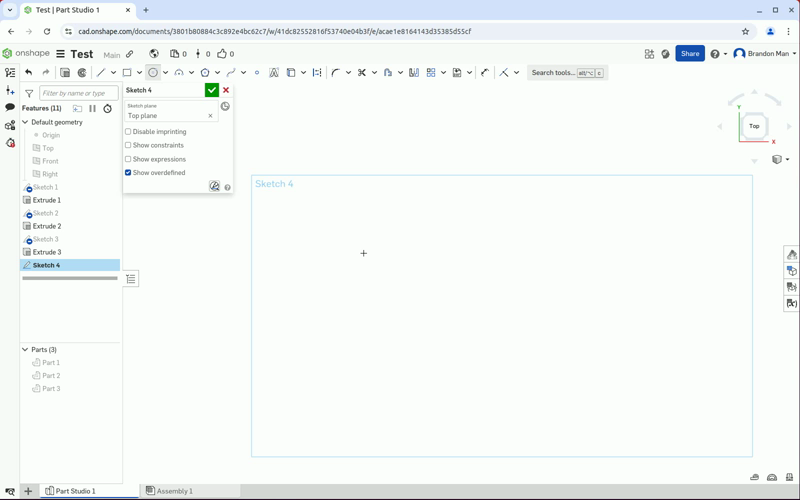
click(363, 252)
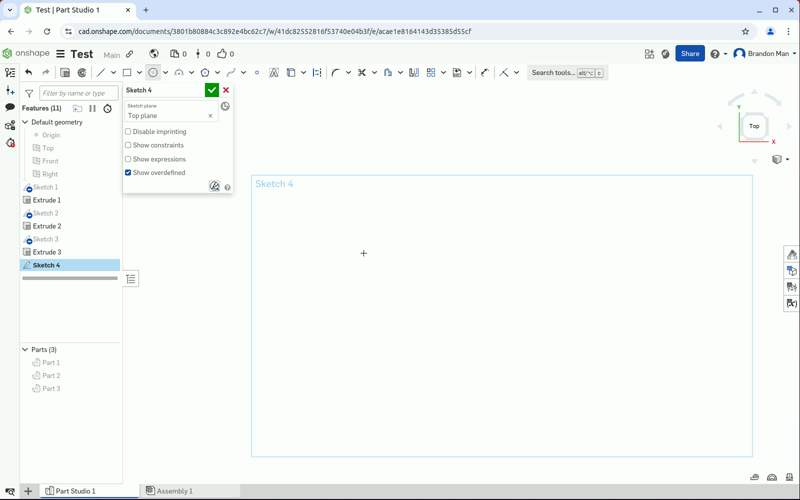
key_up(shift)
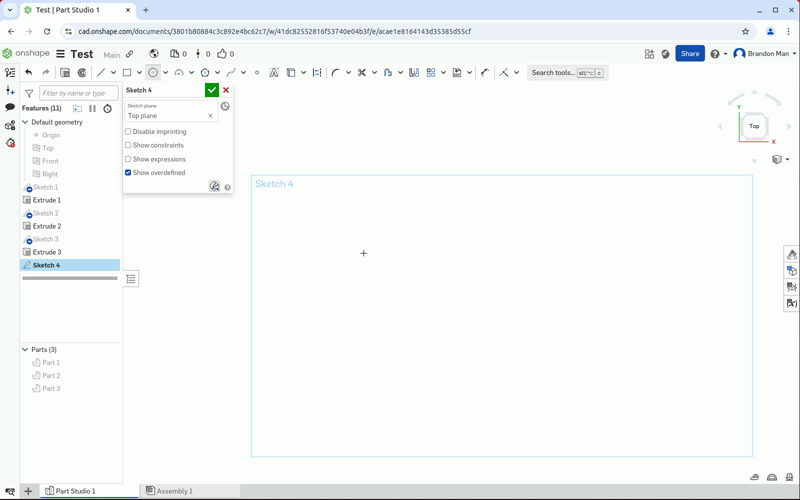
mouse_move(378, 252)
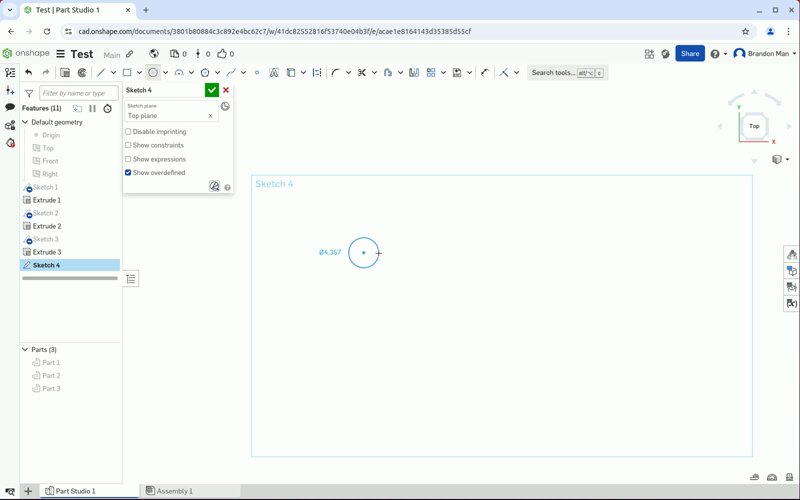
click(378, 252)
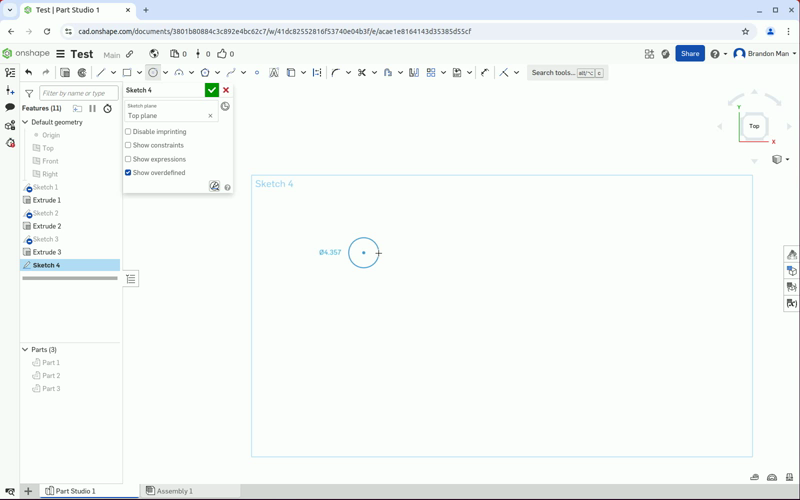
key(esc)
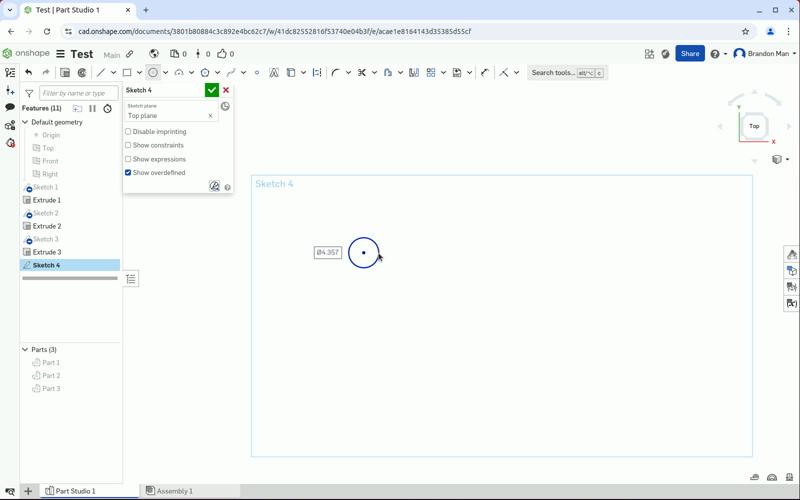
key(c)
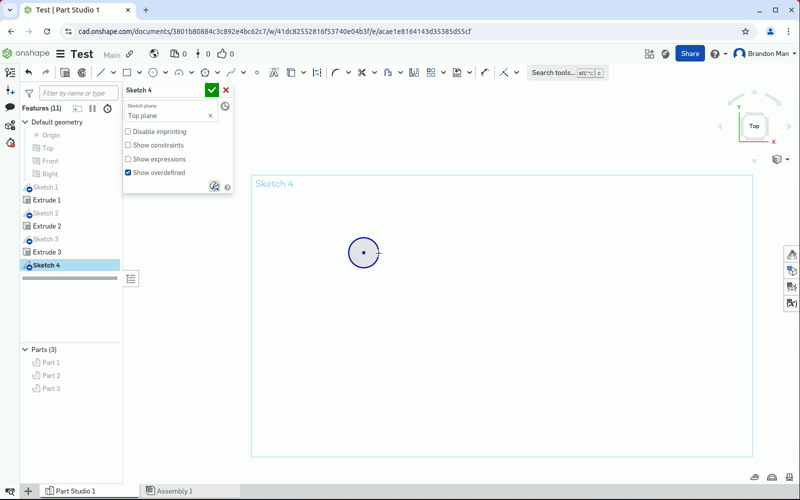
key_down(shift)
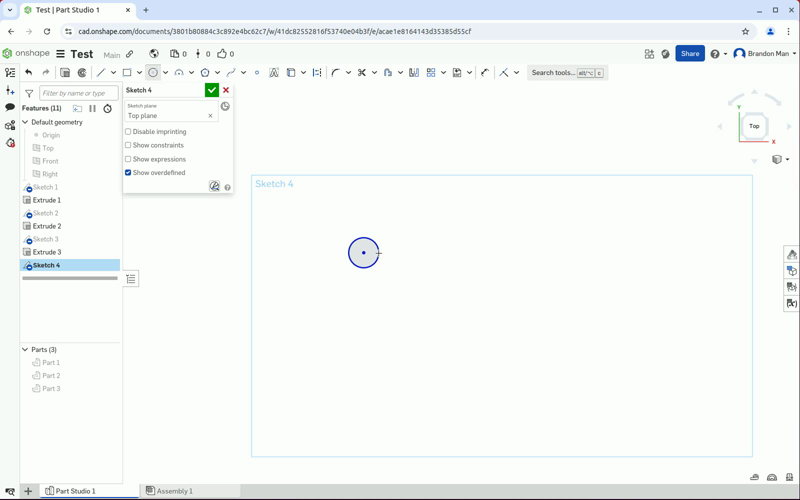
mouse_move(363, 252)
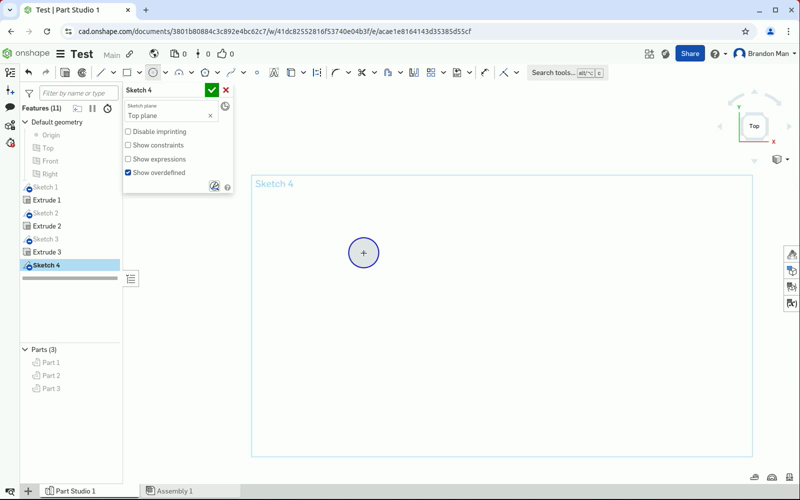
click(363, 252)
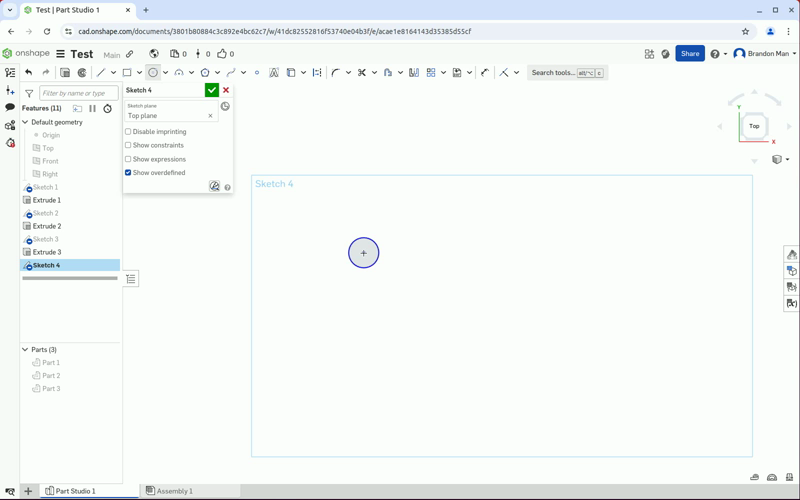
key_up(shift)
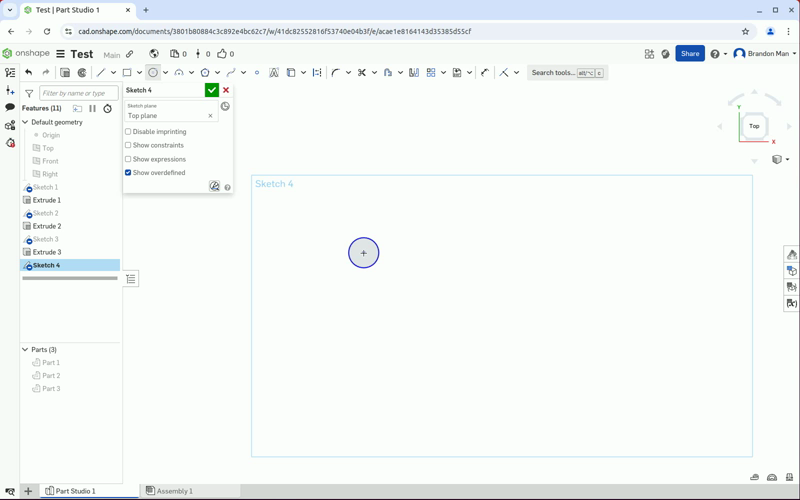
mouse_move(373, 252)
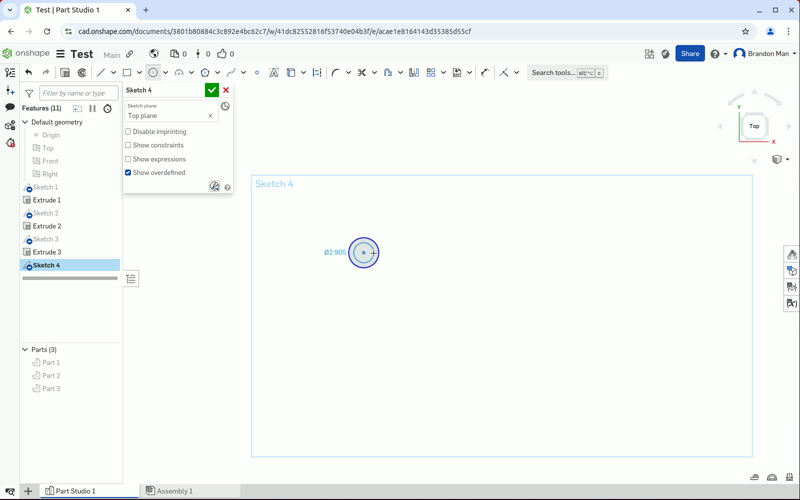
click(373, 252)
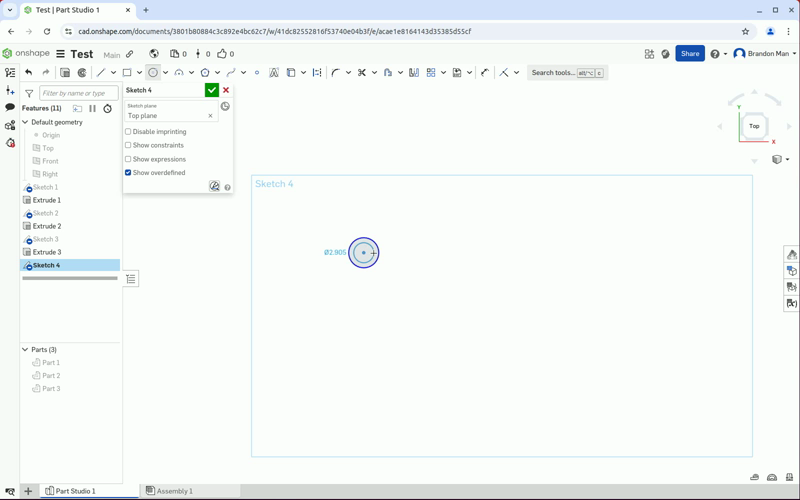
key(esc)
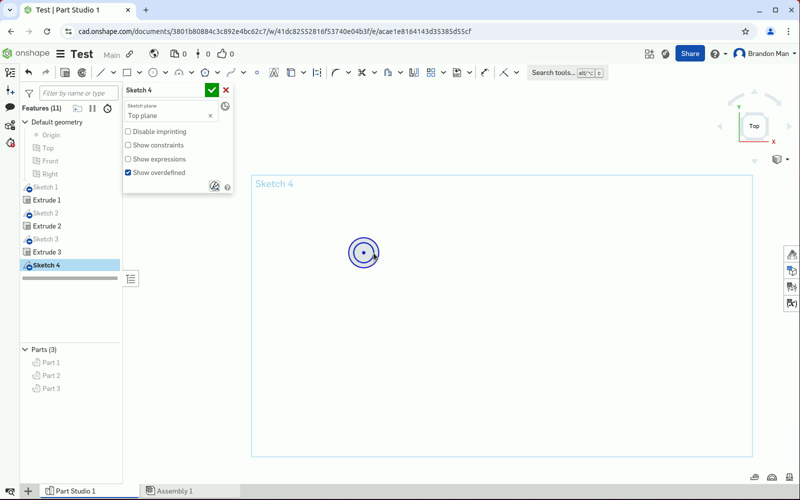
mouse_move(354, 241)
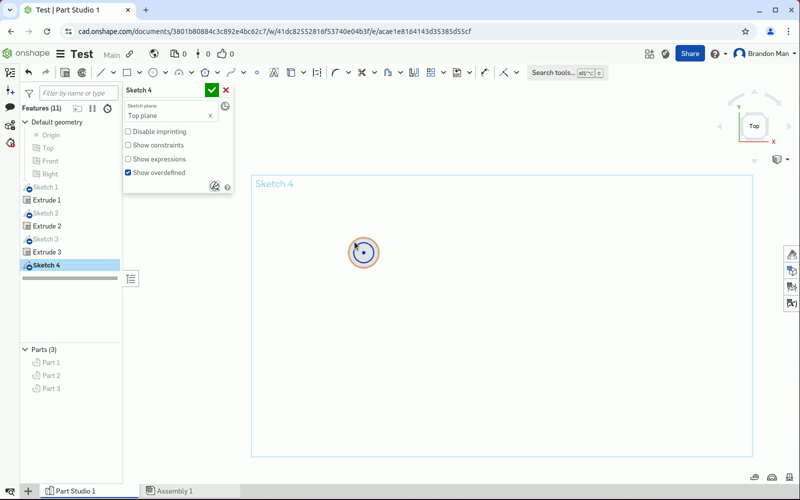
scroll(6)
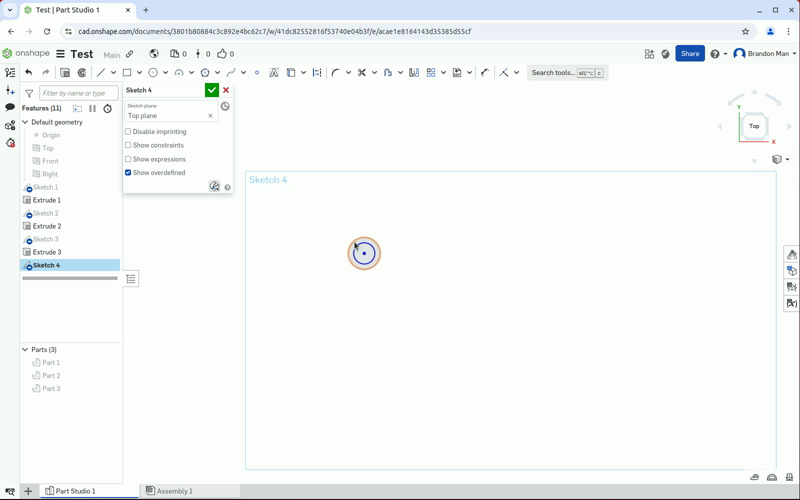
scroll(6)
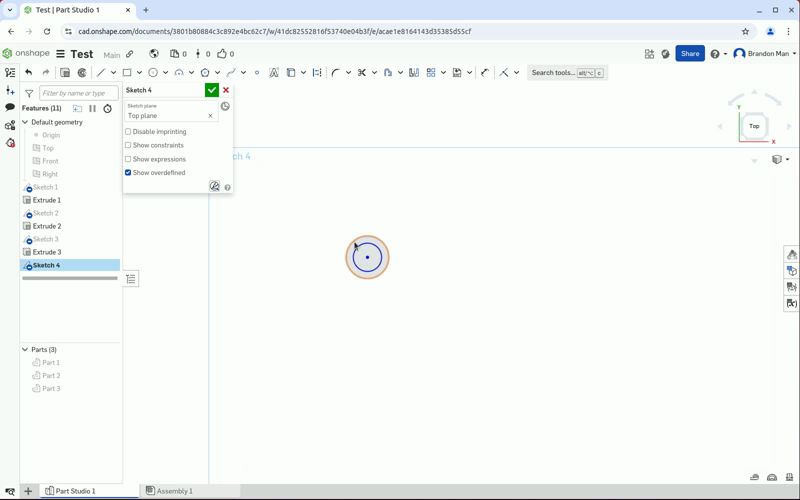
scroll(6)
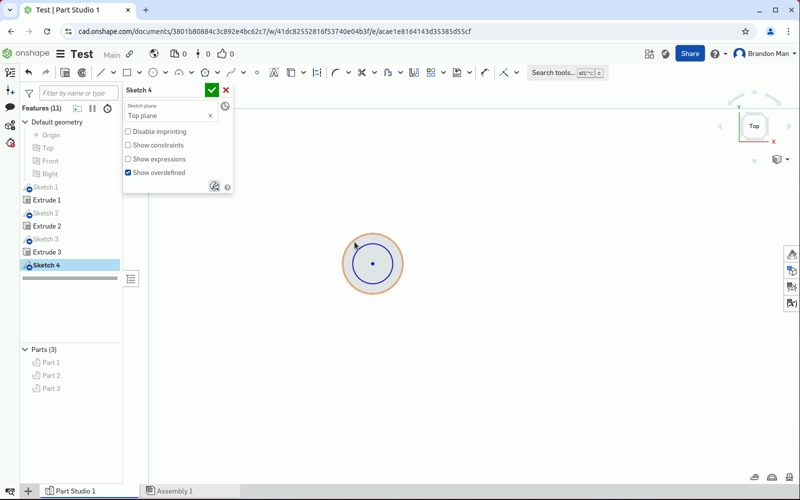
scroll(6)
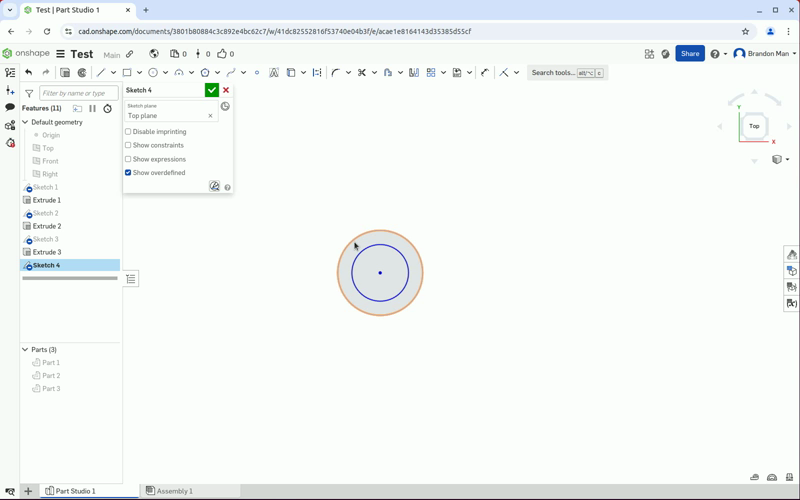
scroll(6)
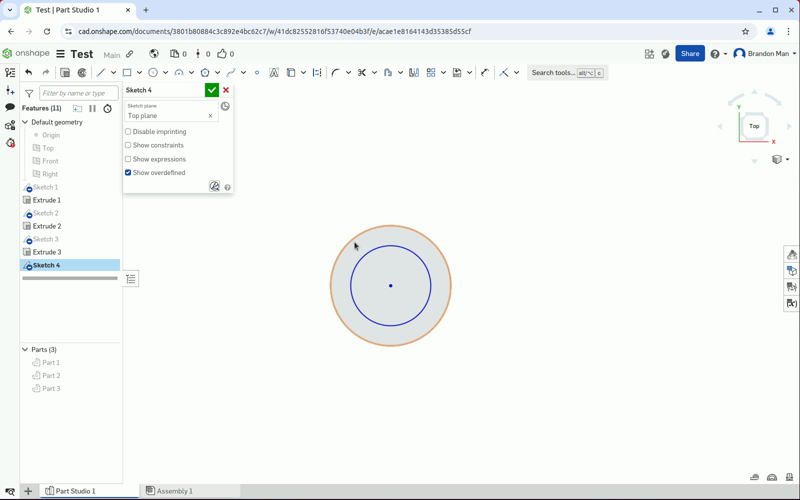
scroll(6)
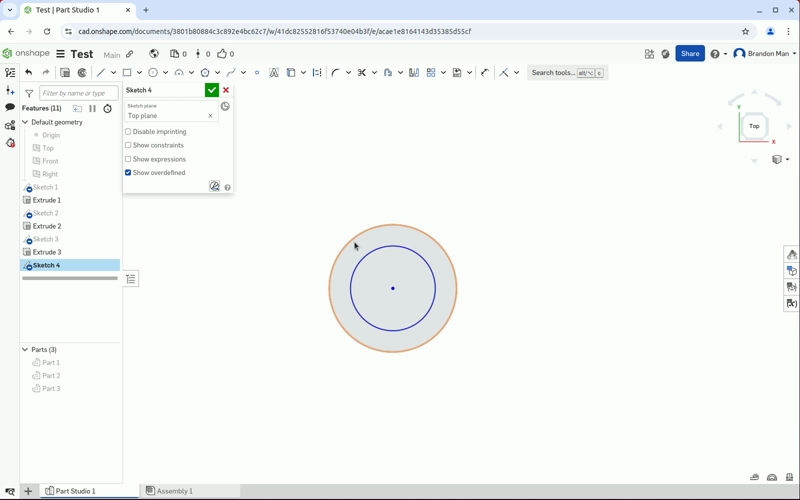
scroll(6)
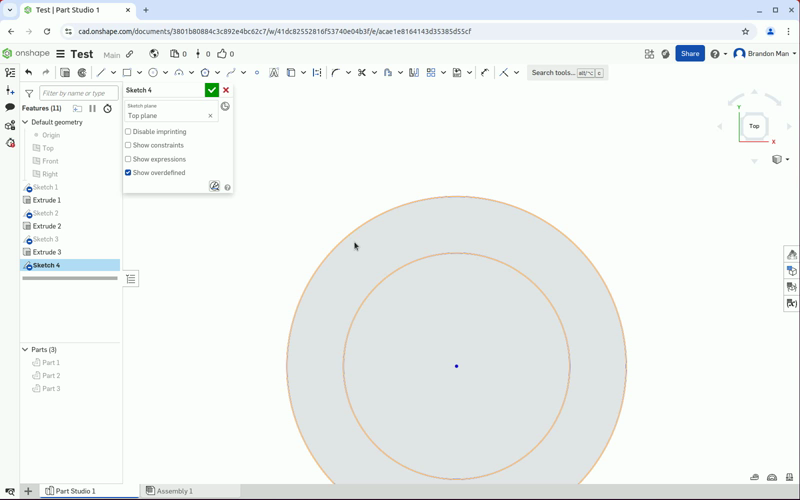
click(354, 241)
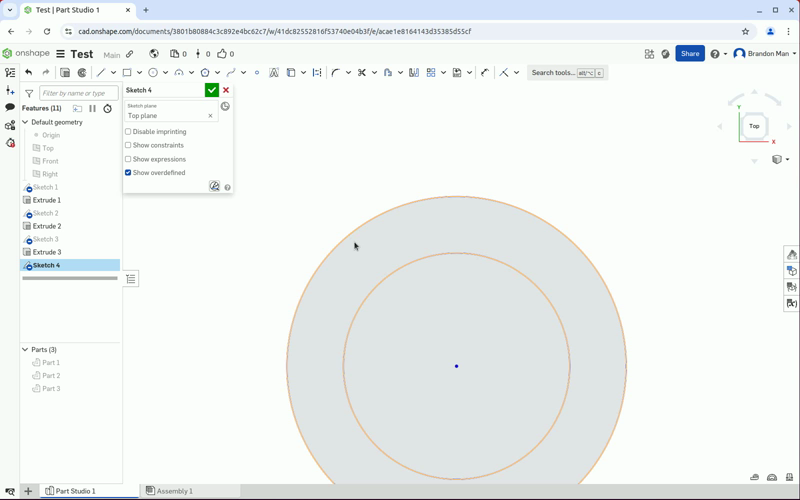
scroll(-6)
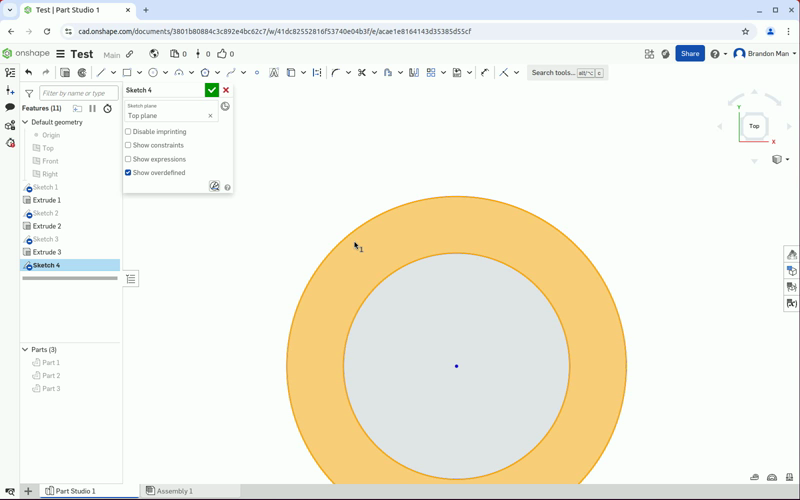
scroll(-6)
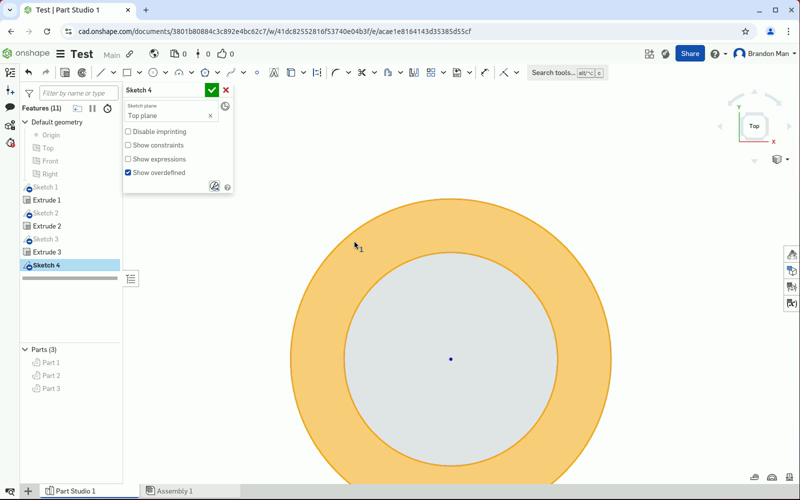
scroll(-6)
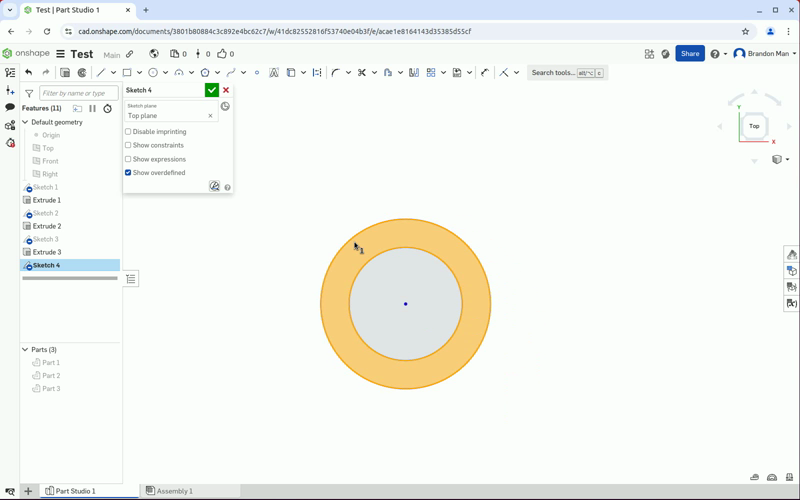
scroll(-6)
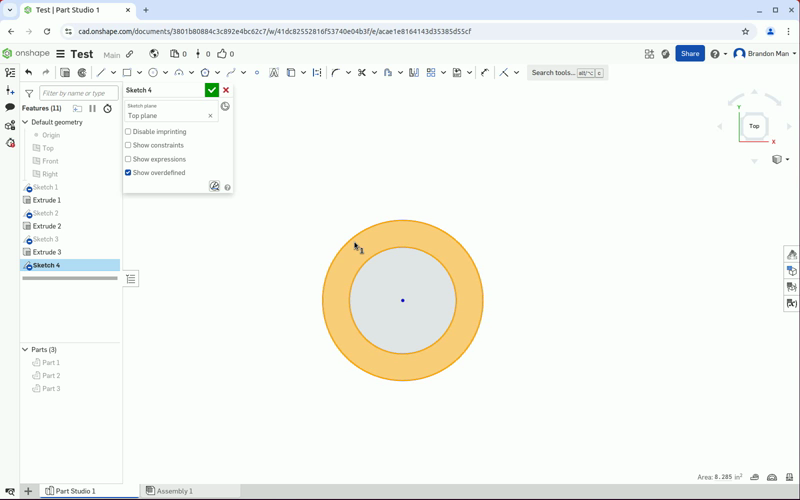
scroll(-6)
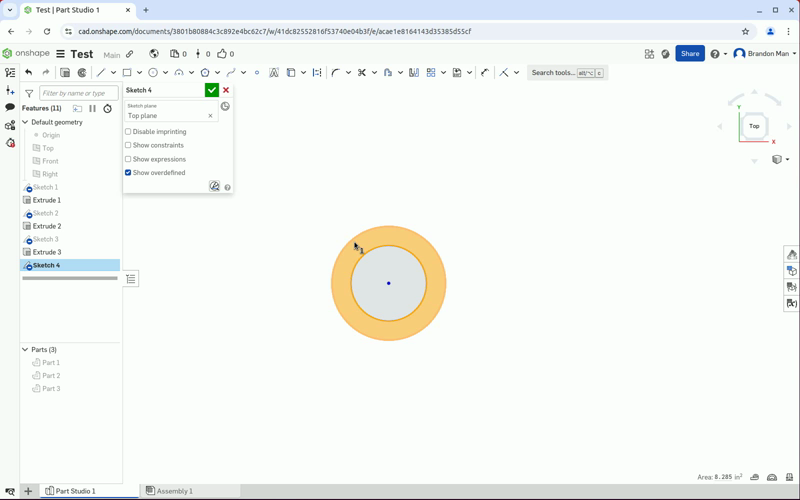
scroll(-6)
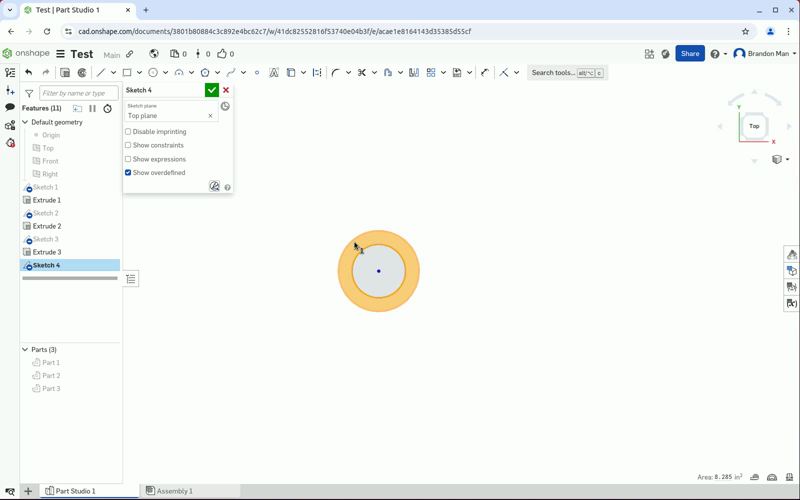
scroll(-6)
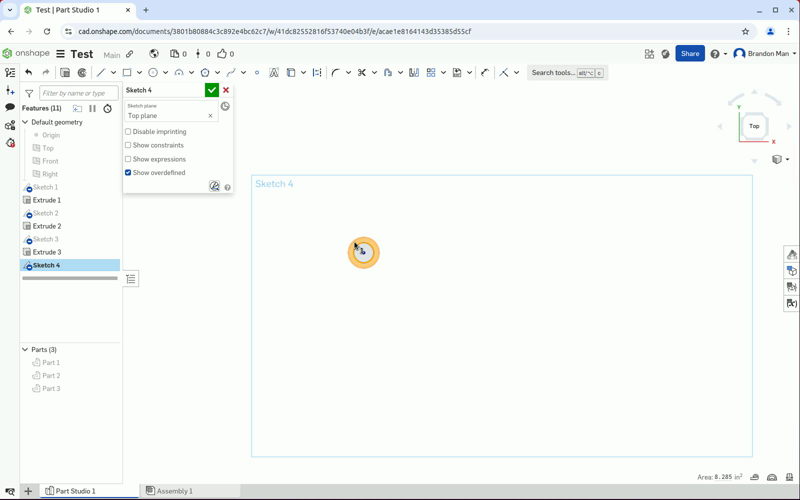
mouse_move(73, 352)
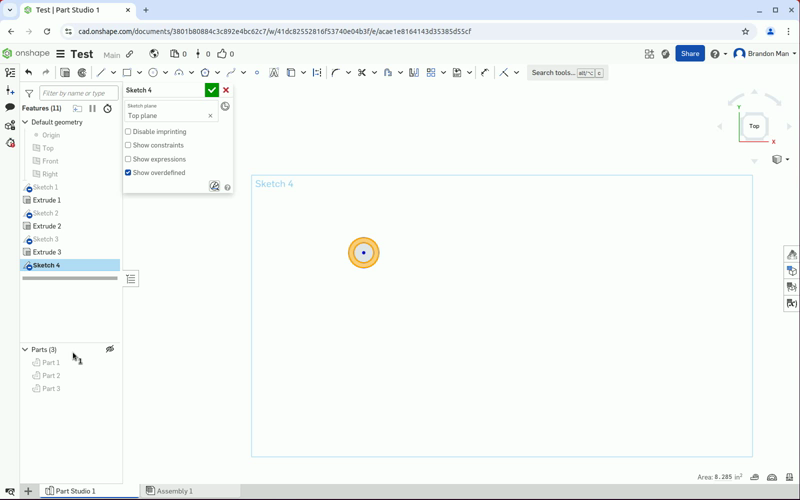
key(shift+y)
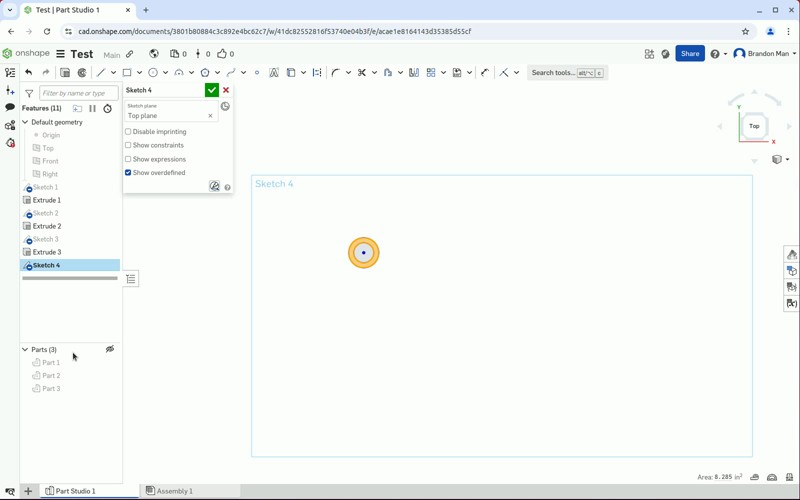
key(shift+e)
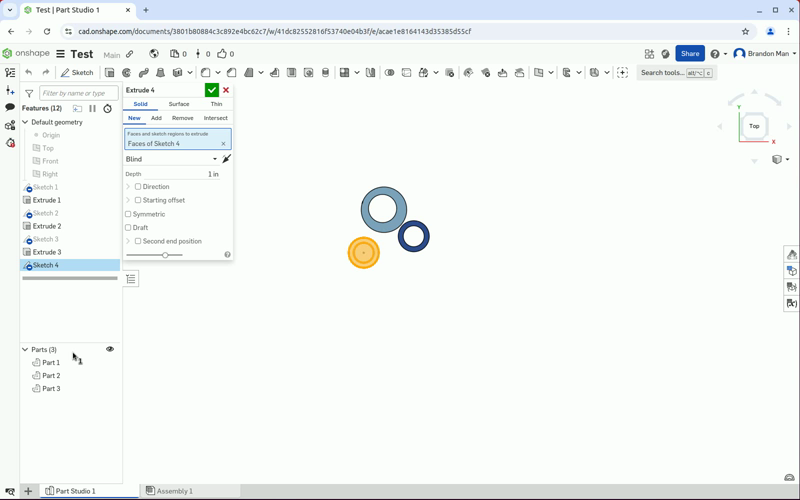
mouse_move(143, 106)
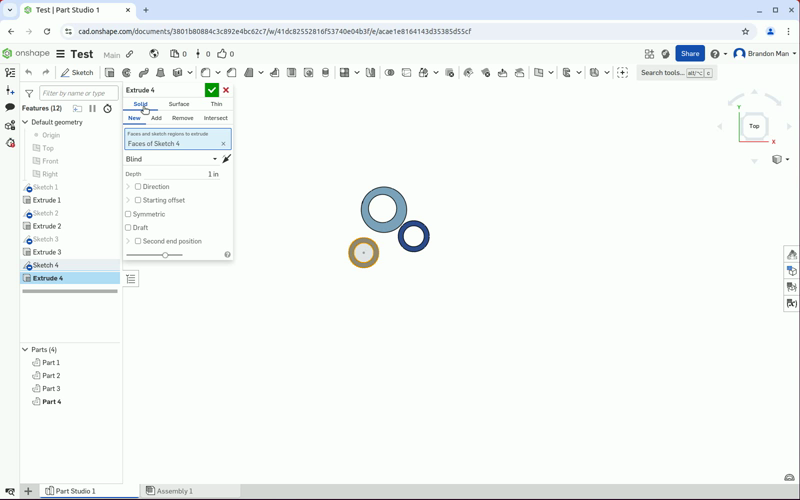
click(143, 106)
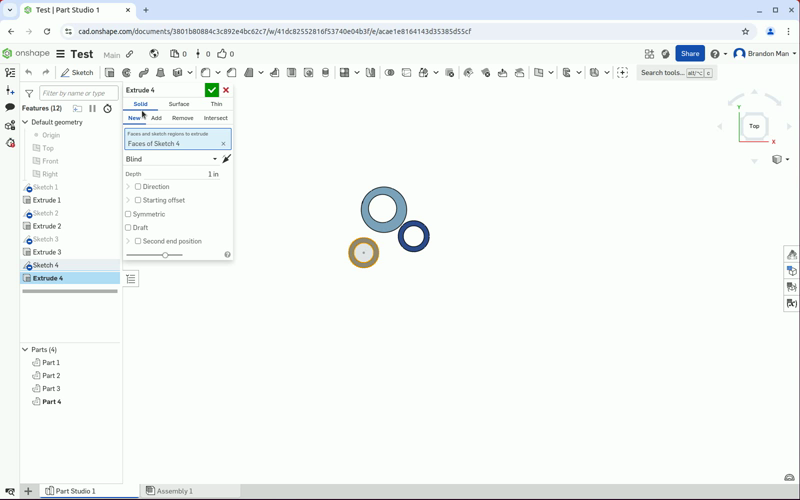
mouse_move(137, 120)
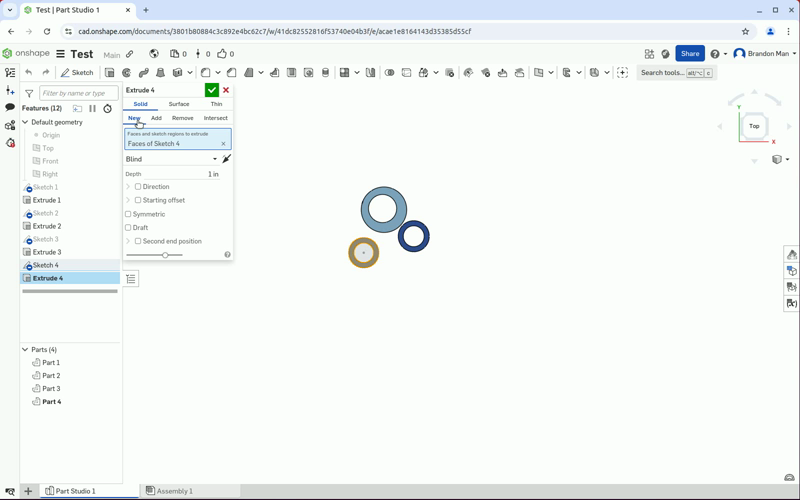
click(137, 120)
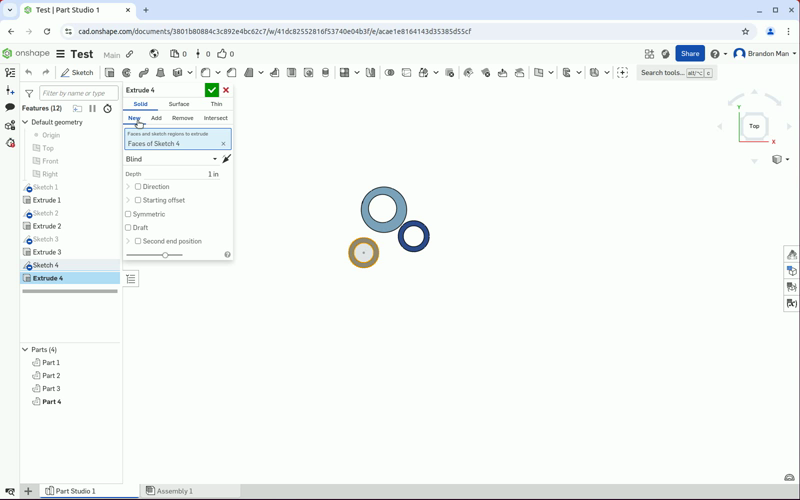
key(tab, 4)
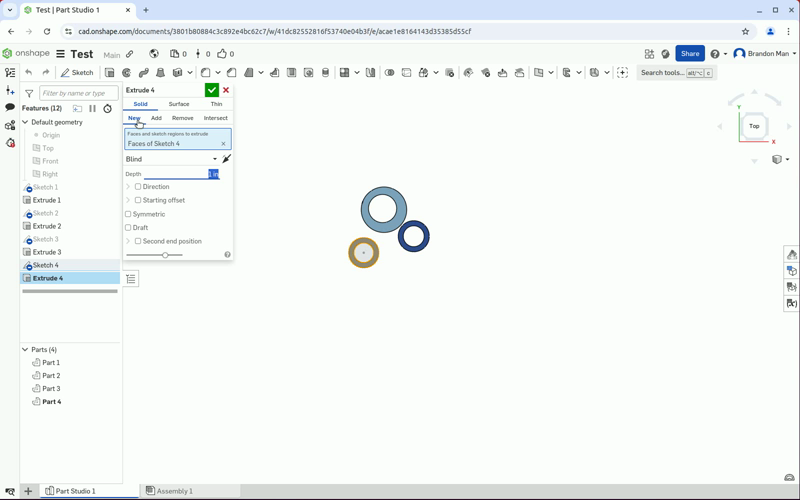
text(1.926)
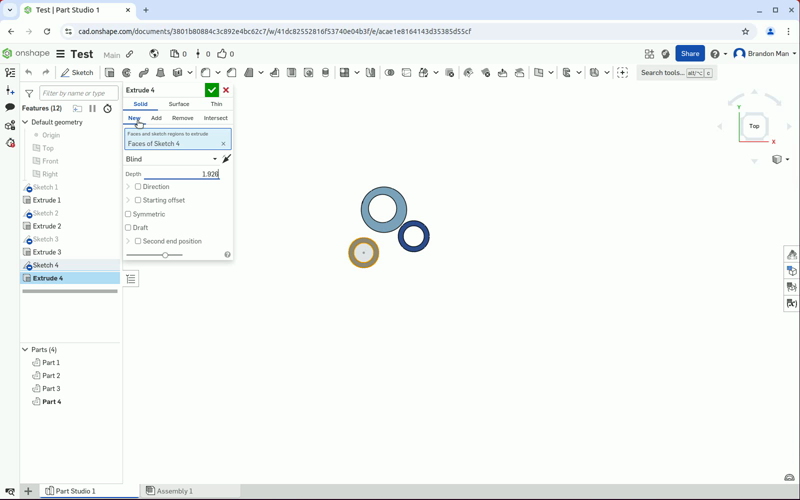
key(enter)
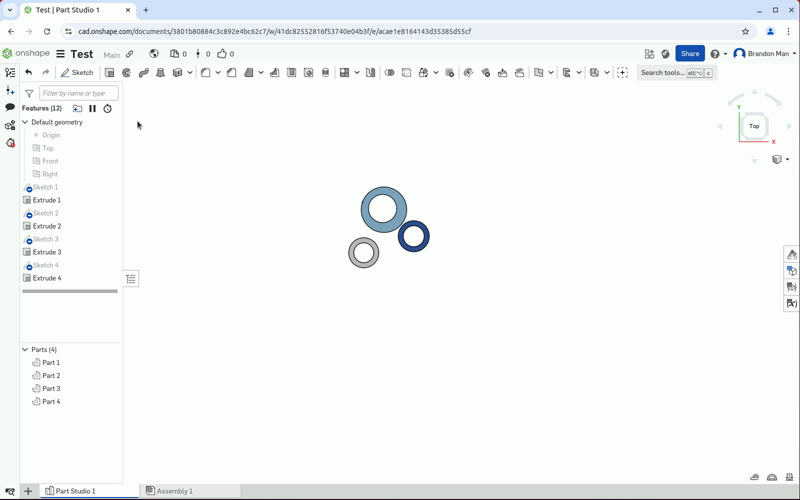
key(shift+h)
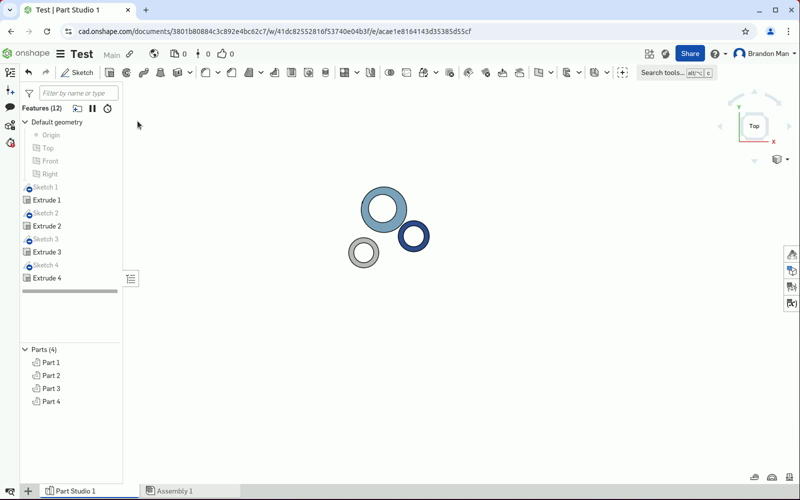
key(shift+h)
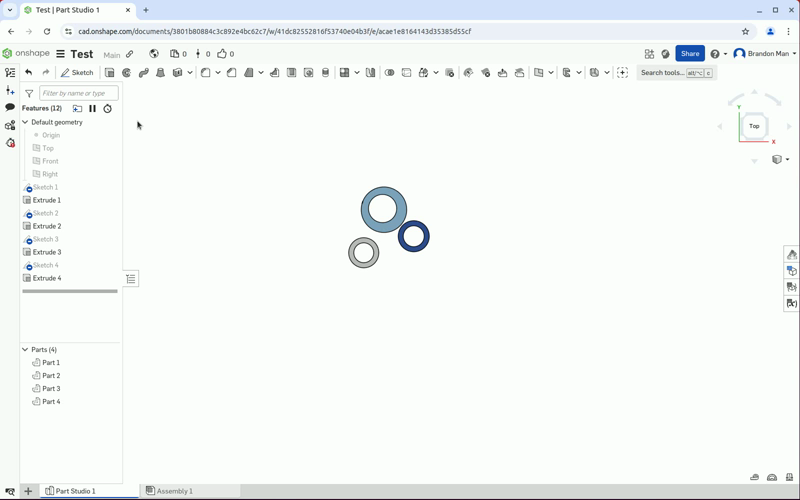
mouse_move(73, 189)
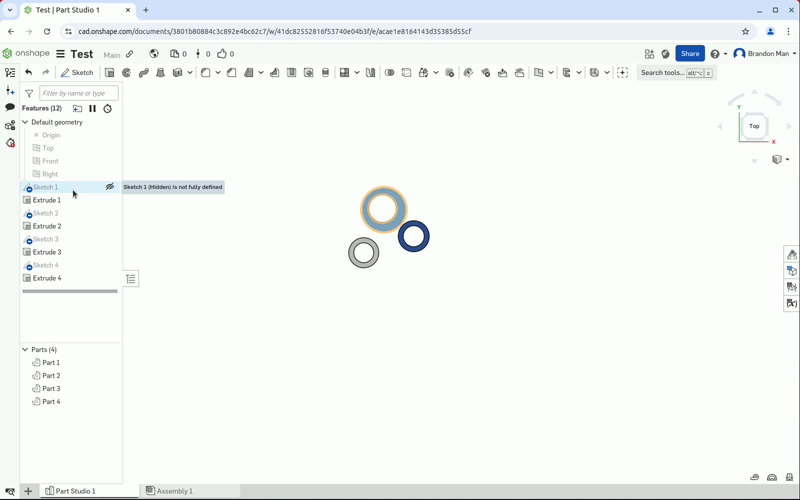
click(73, 189)
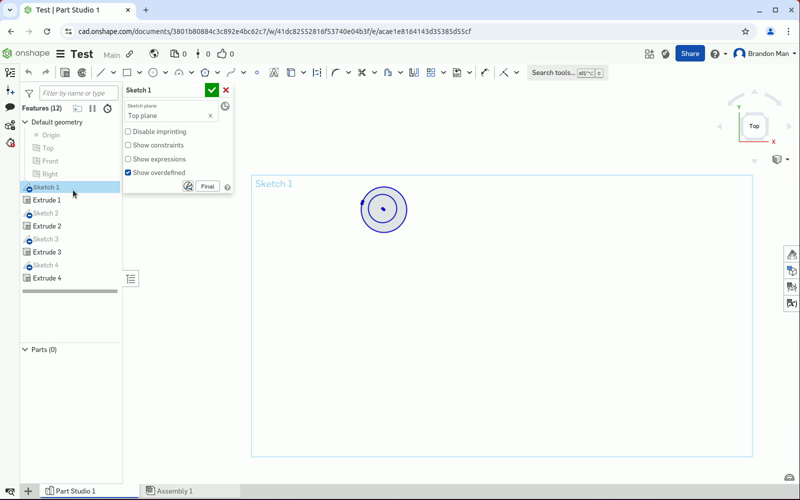
mouse_move(229, 92)
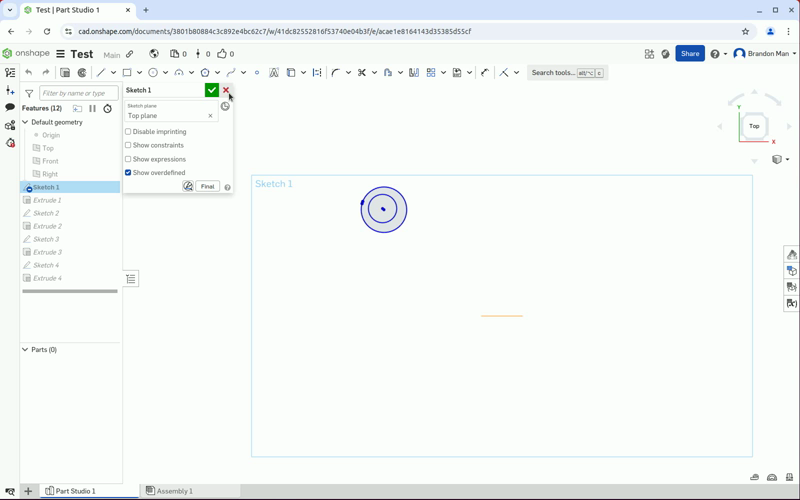
click(229, 92)
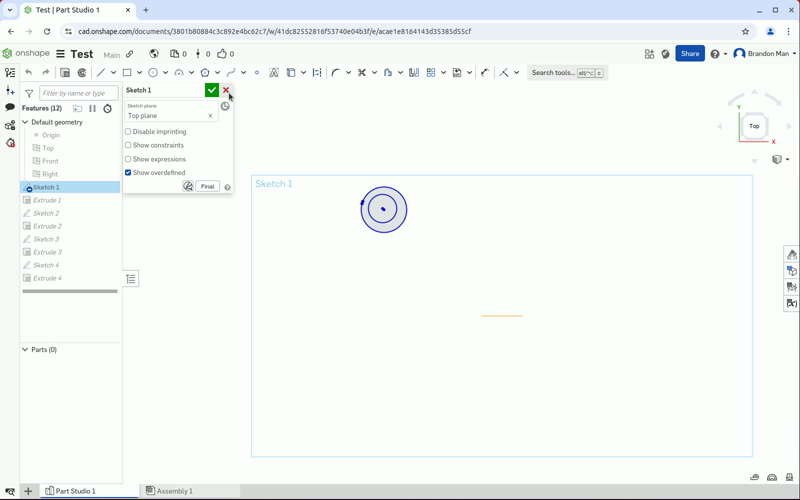
key(shift+s)
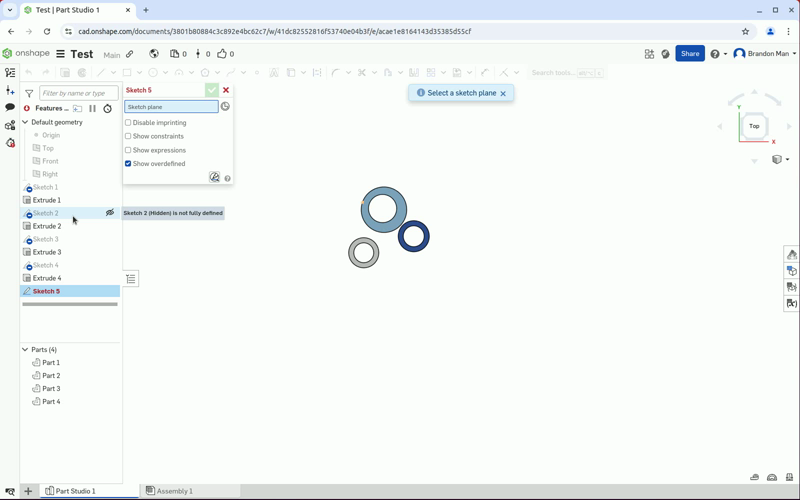
scroll(3)
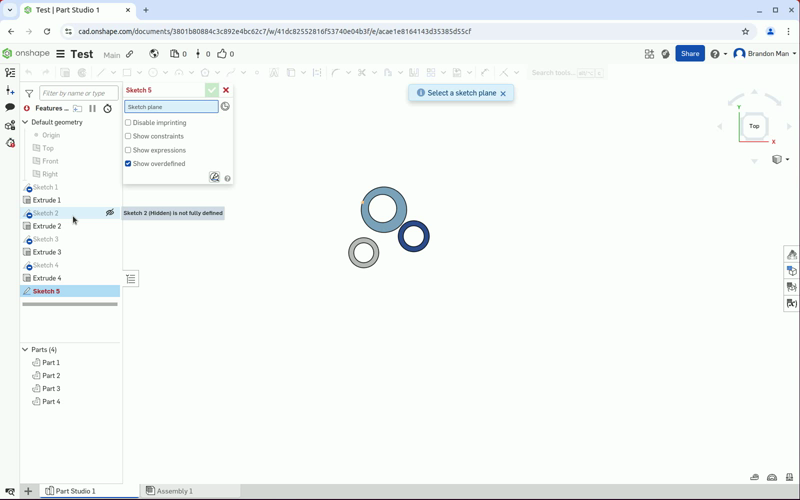
mouse_move(73, 150)
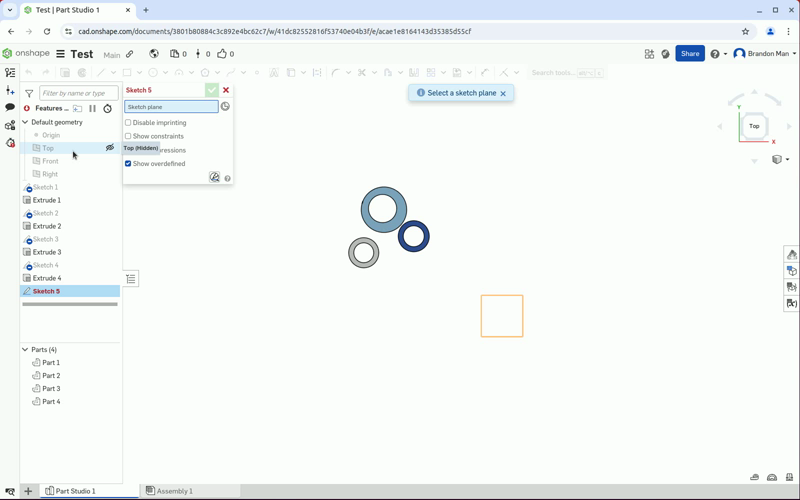
click(73, 150)
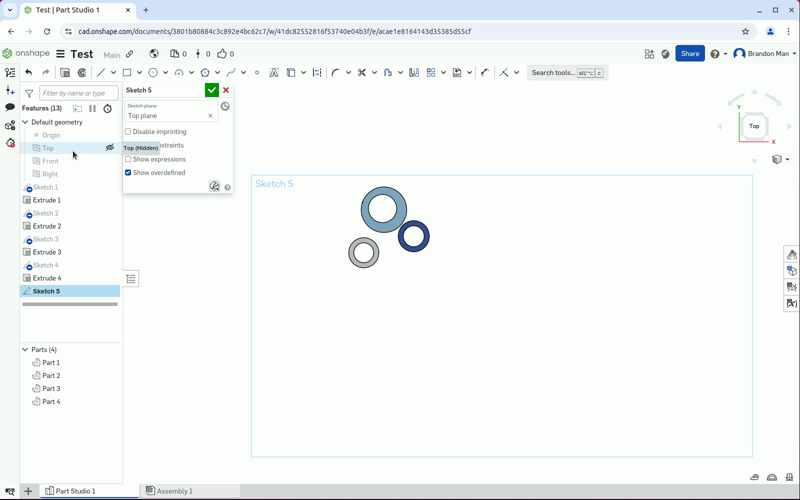
mouse_move(73, 352)
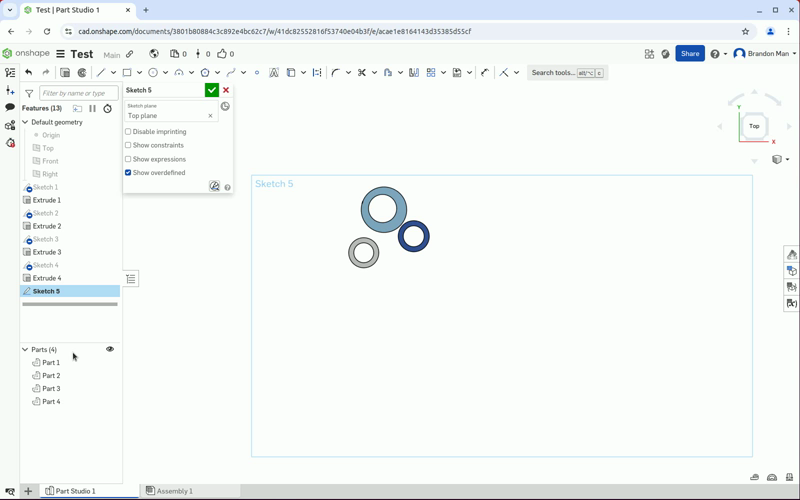
key(y)
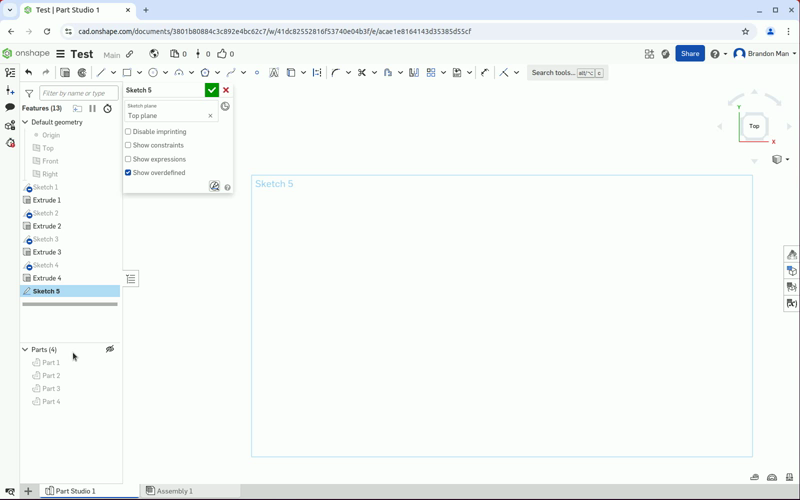
key(a)
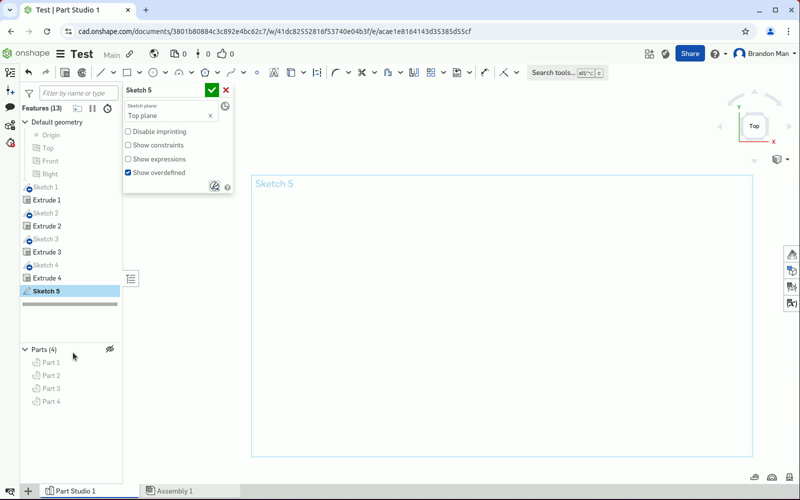
key_down(shift)
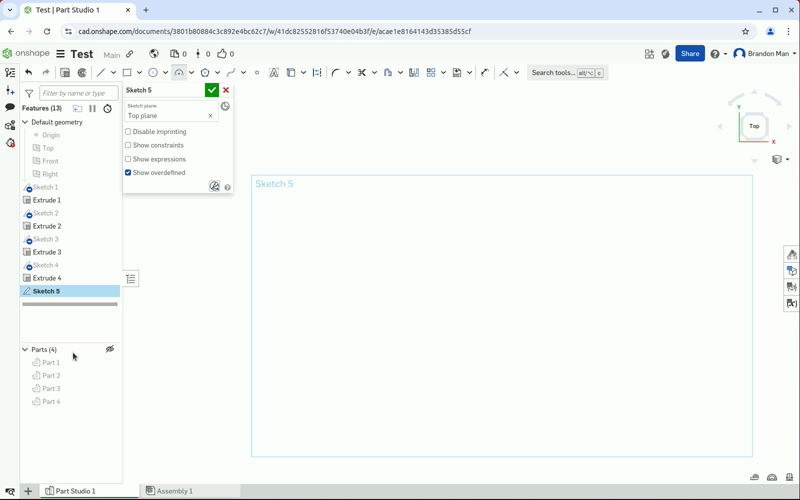
mouse_move(348, 247)
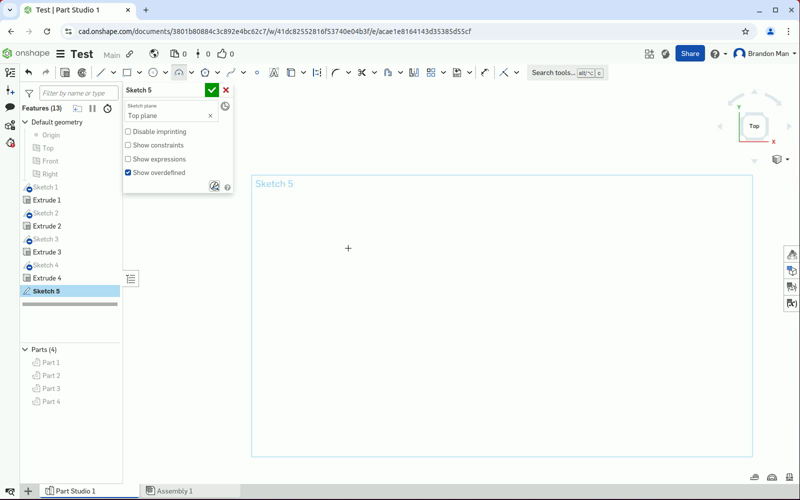
click(348, 247)
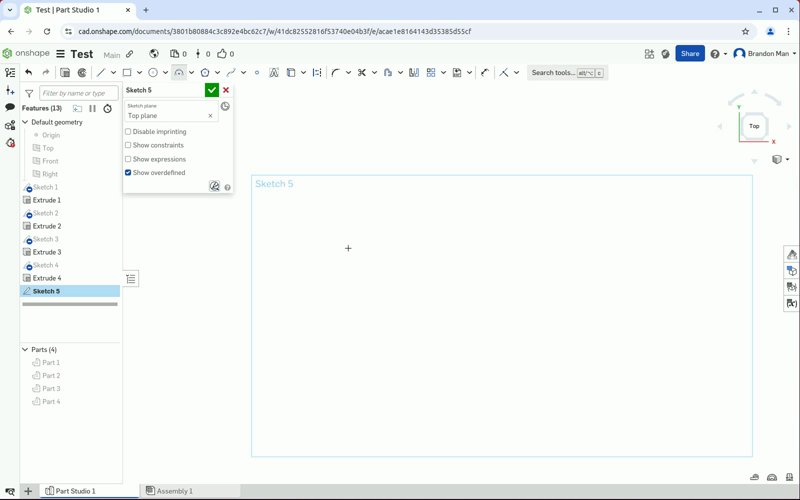
key_up(shift)
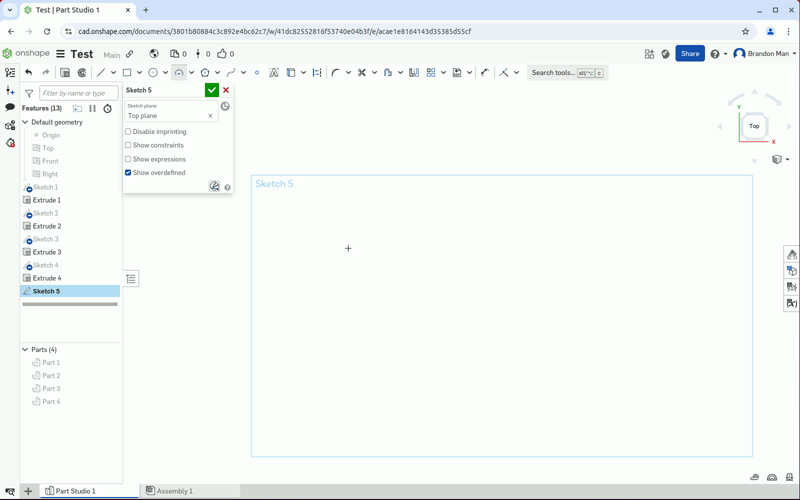
key_down(shift)
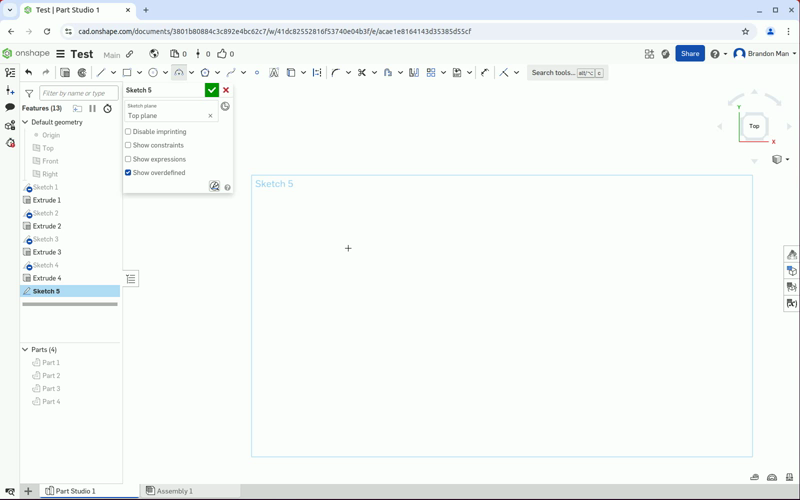
mouse_move(373, 242)
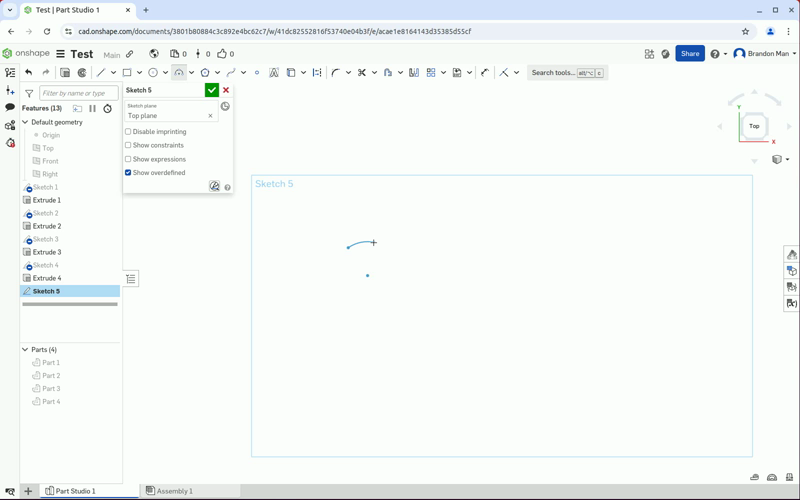
click(373, 242)
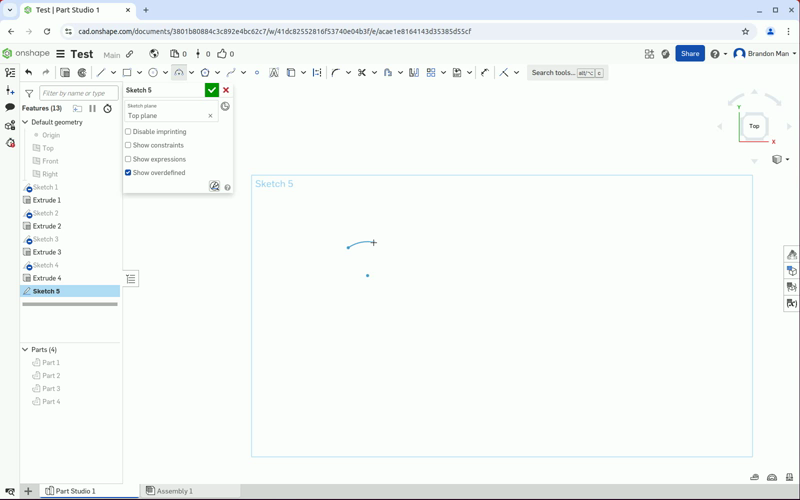
mouse_move(359, 237)
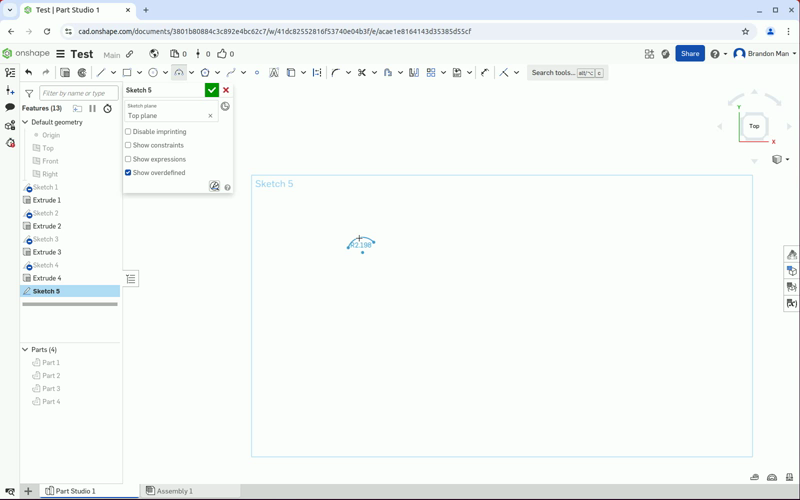
click(359, 237)
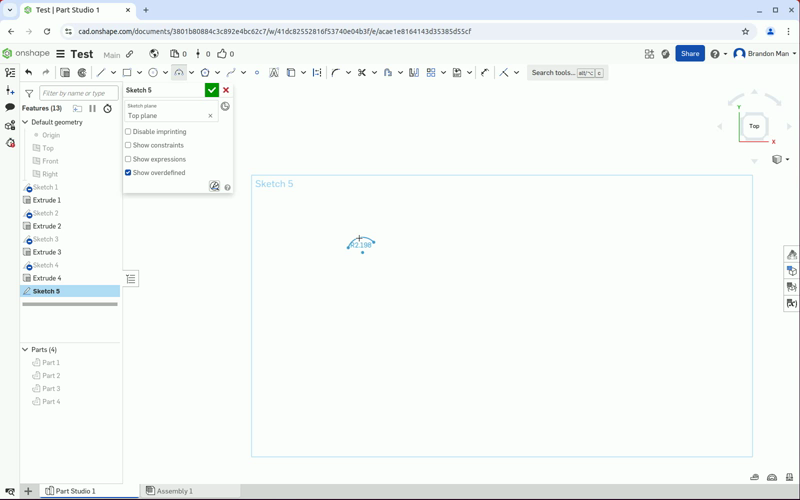
key_up(shift)
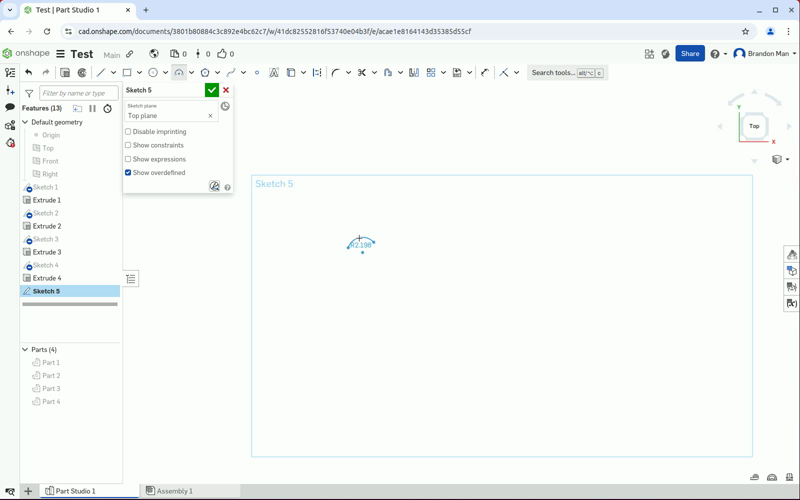
mouse_move(373, 242)
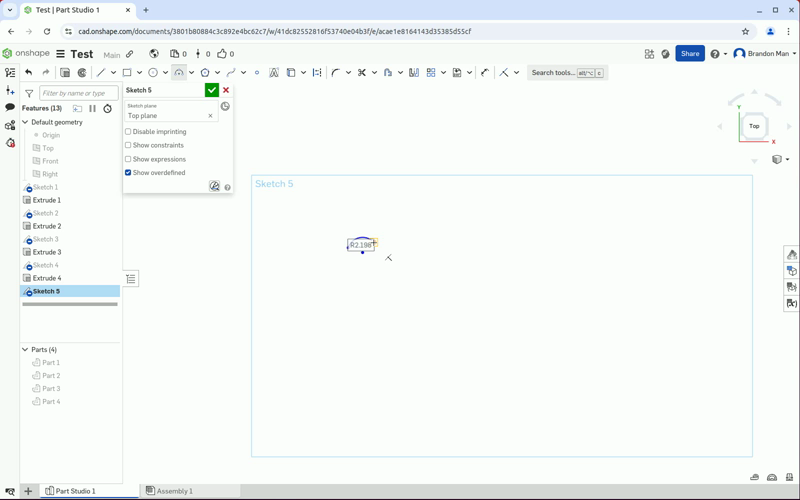
click(373, 242)
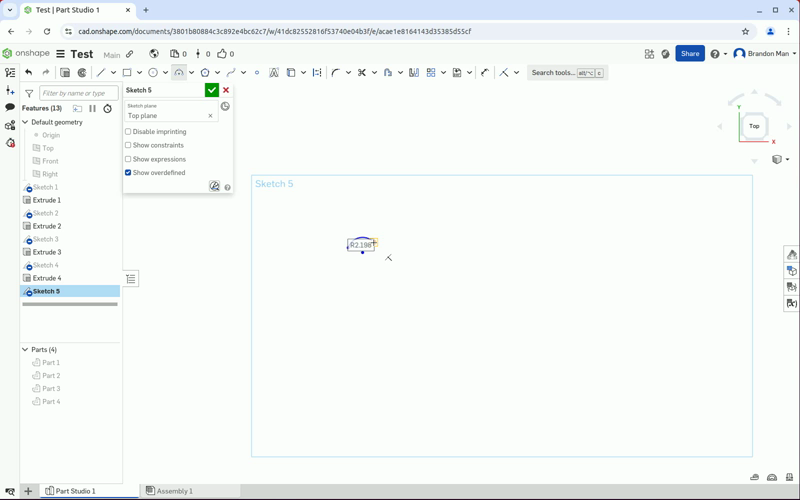
key_down(shift)
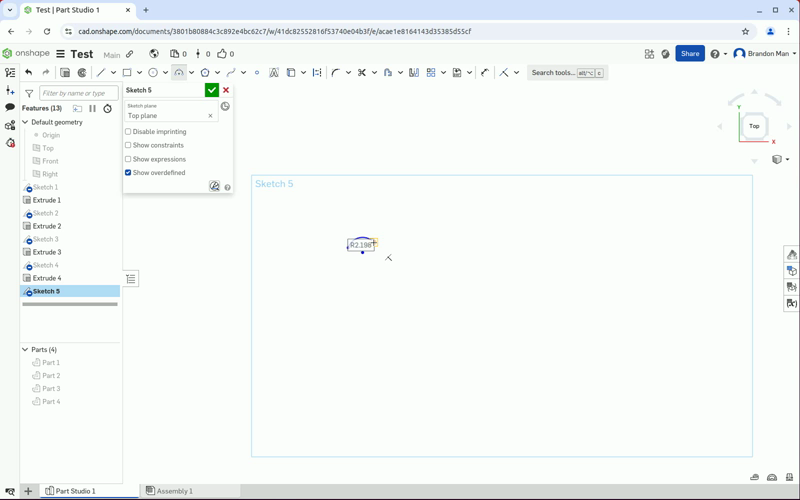
mouse_move(380, 219)
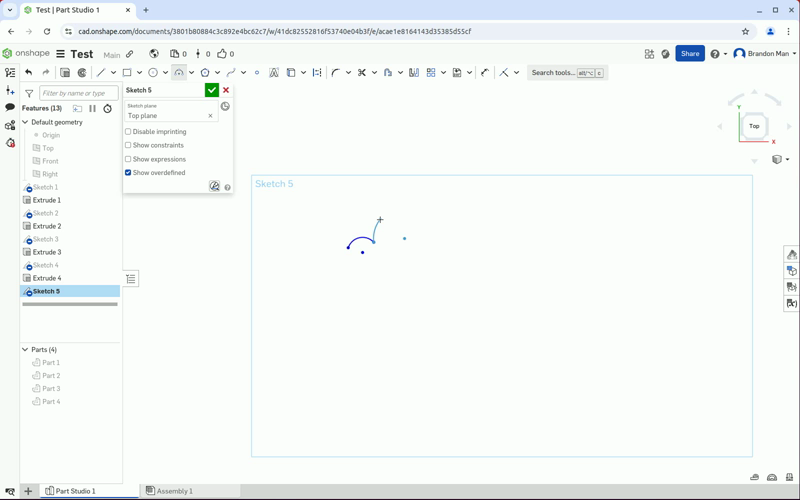
click(380, 219)
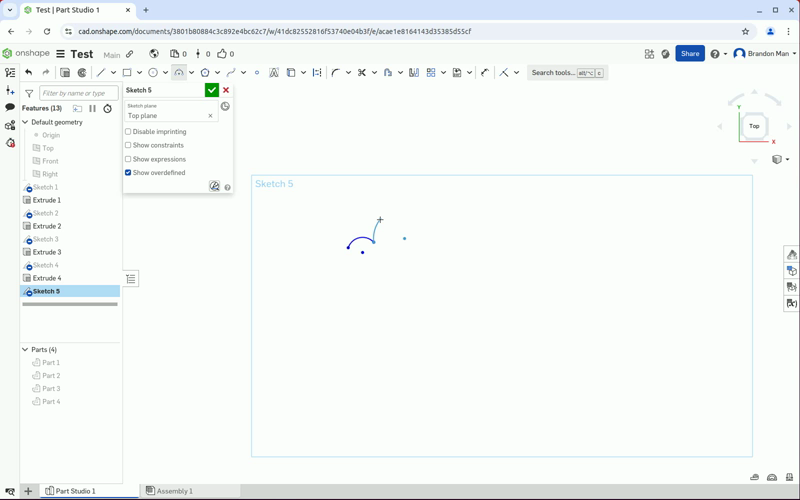
mouse_move(370, 228)
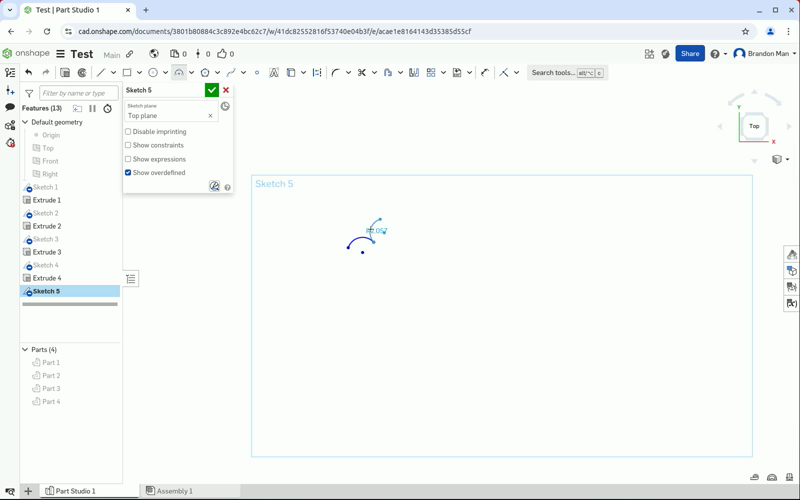
click(370, 228)
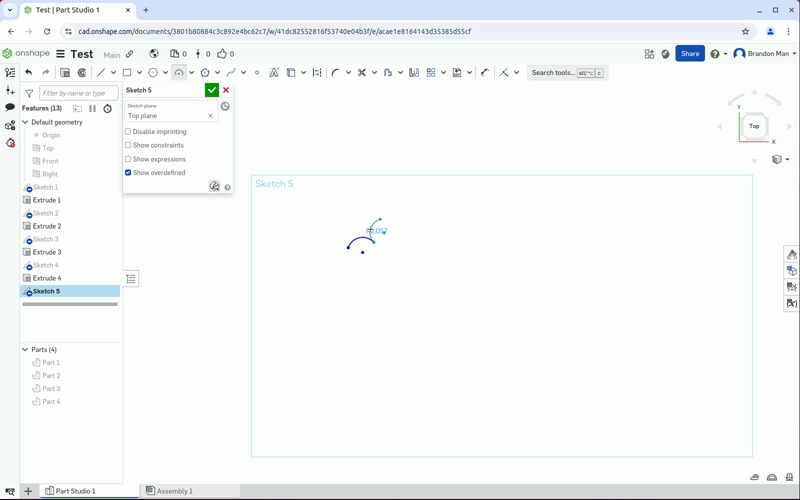
key_up(shift)
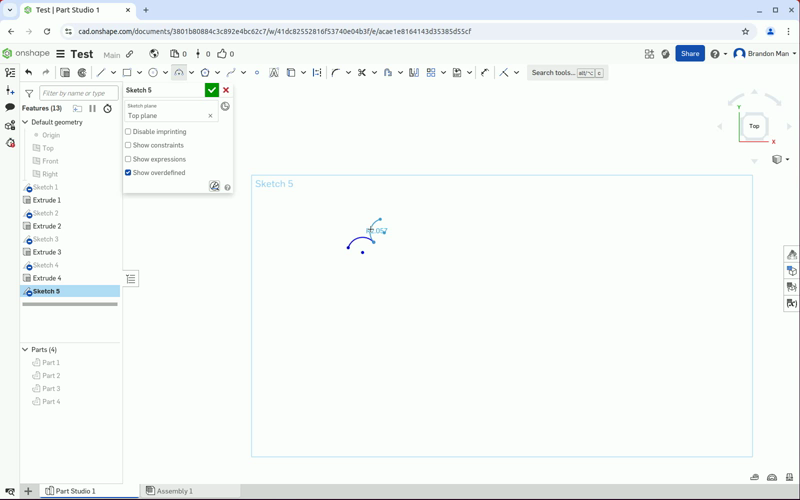
mouse_move(380, 219)
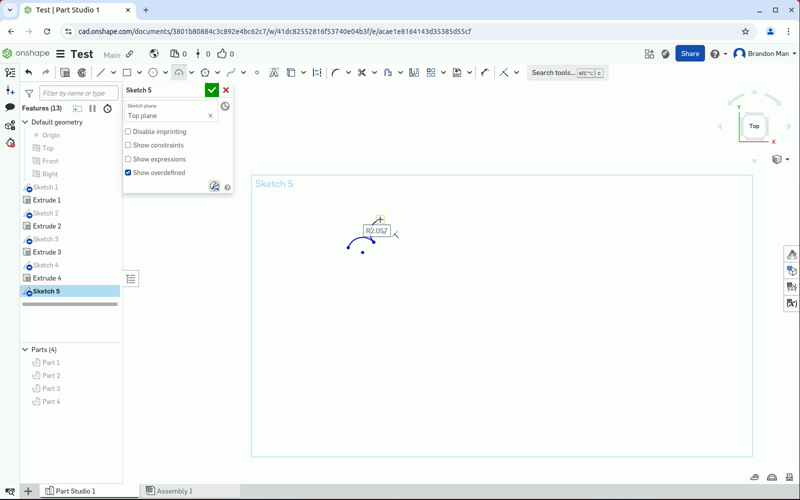
click(380, 219)
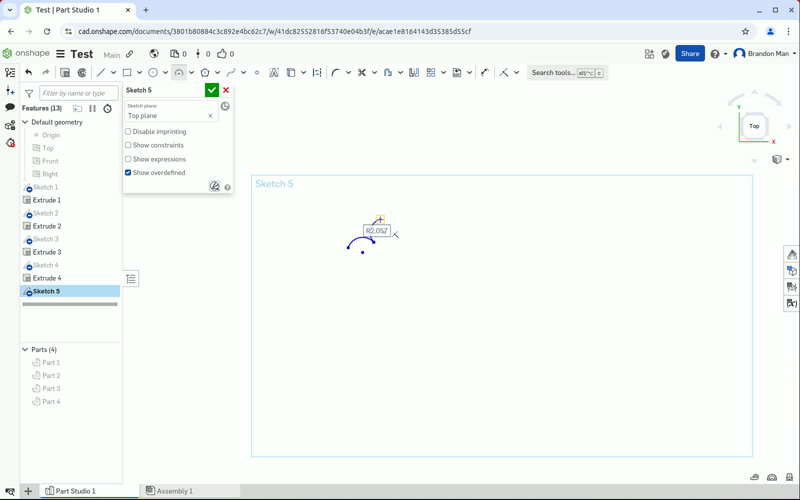
key_down(shift)
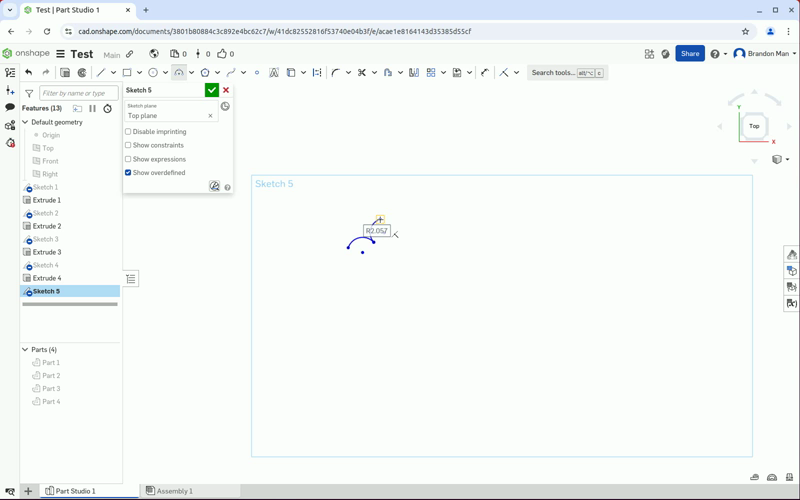
mouse_move(362, 201)
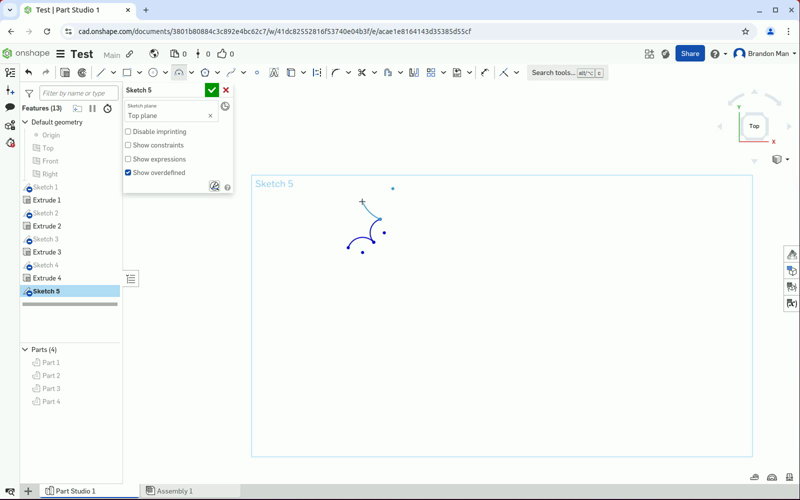
click(362, 201)
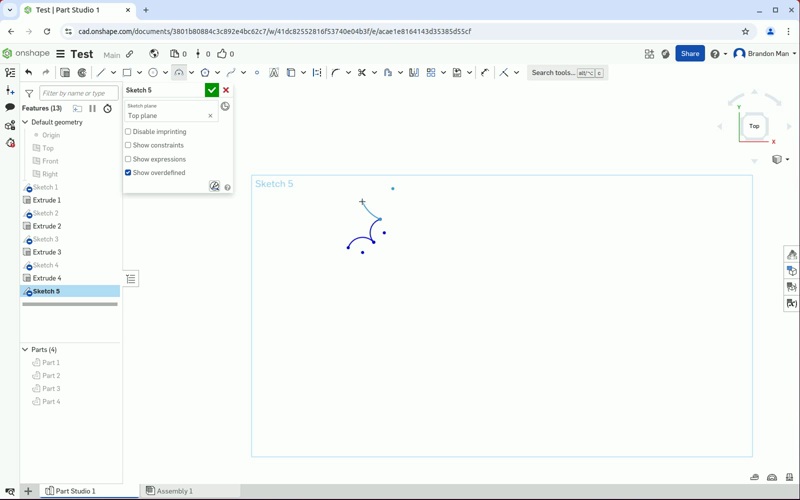
mouse_move(365, 215)
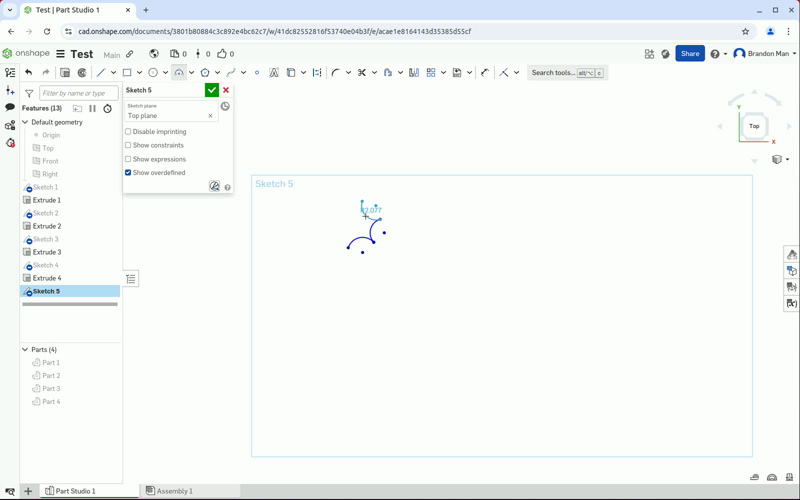
click(365, 215)
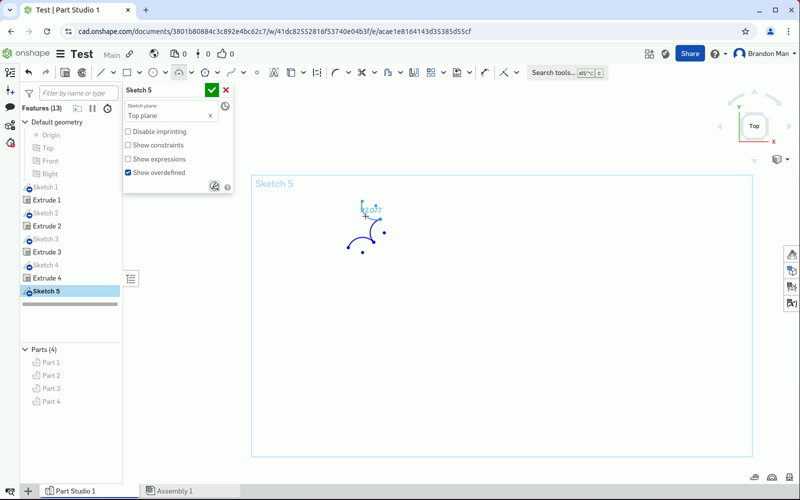
key_up(shift)
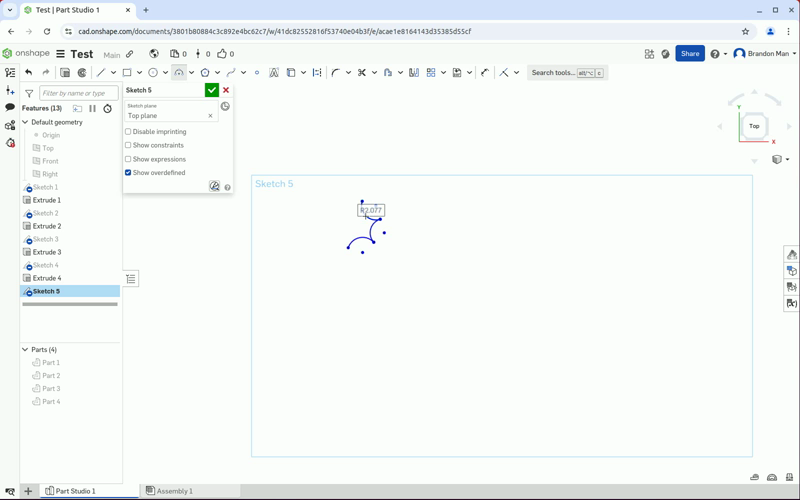
key(esc)
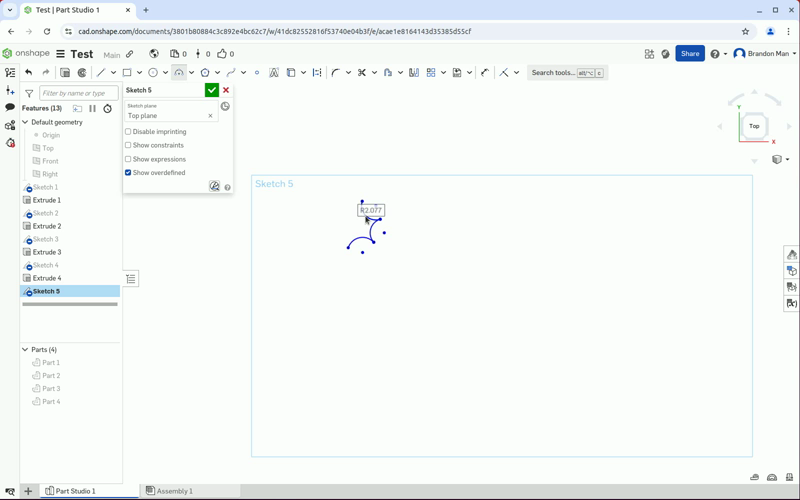
key(l)
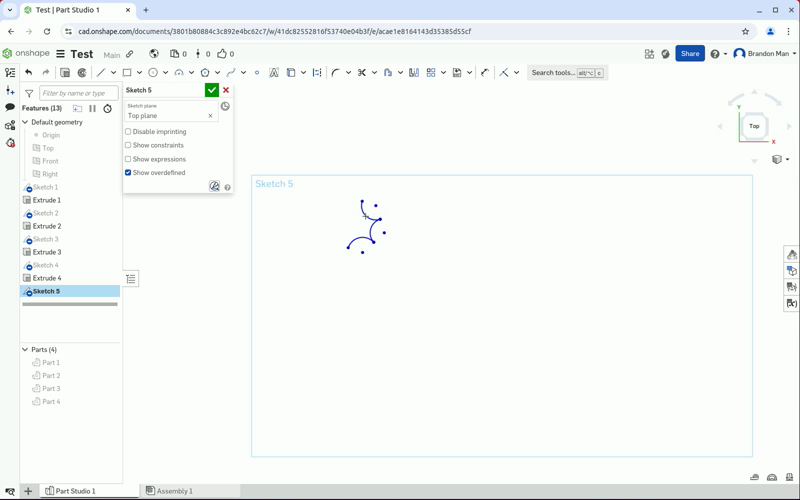
mouse_move(362, 201)
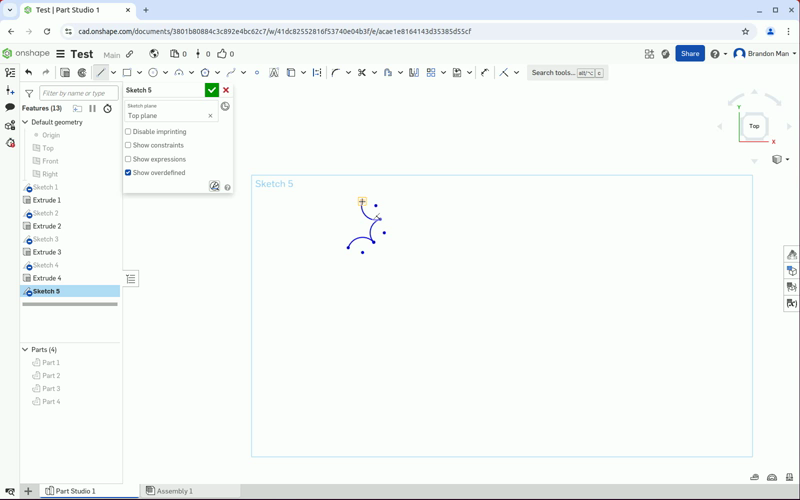
click(362, 201)
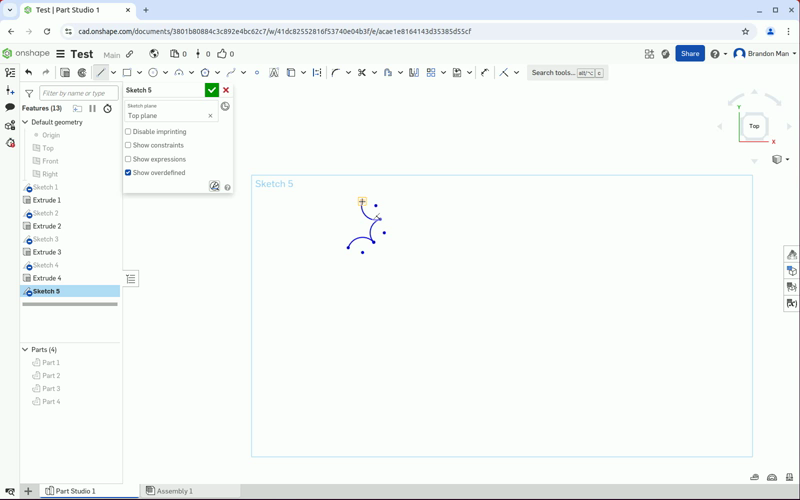
mouse_move(392, 201)
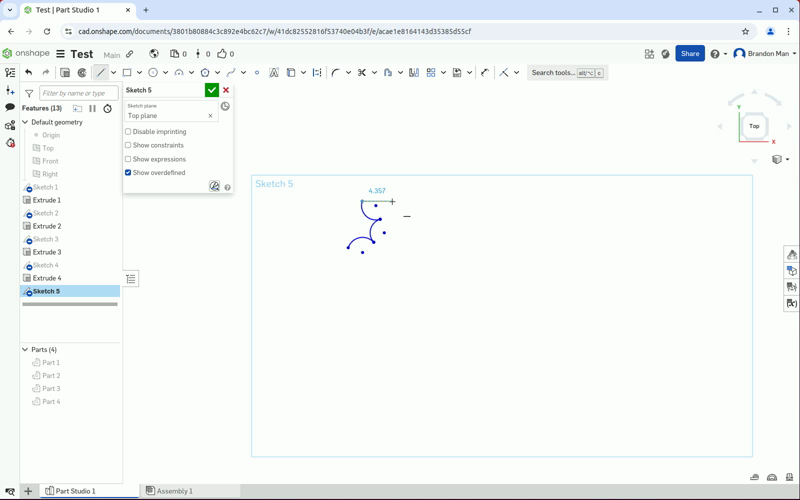
key_down(shift)
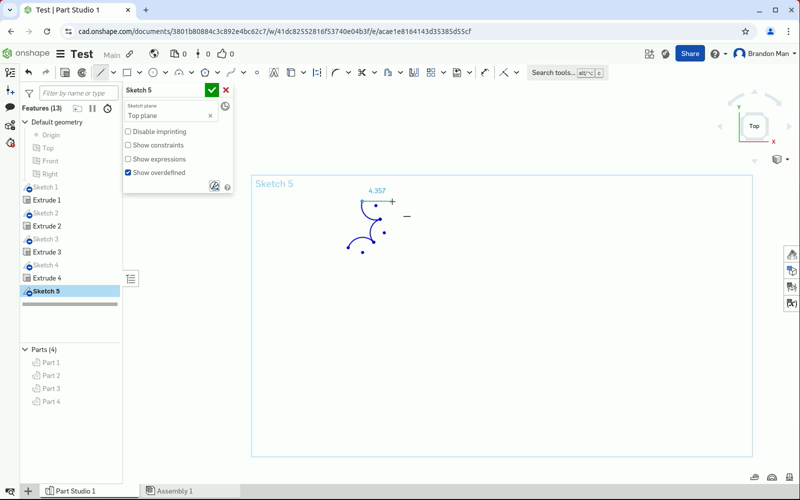
mouse_move(348, 247)
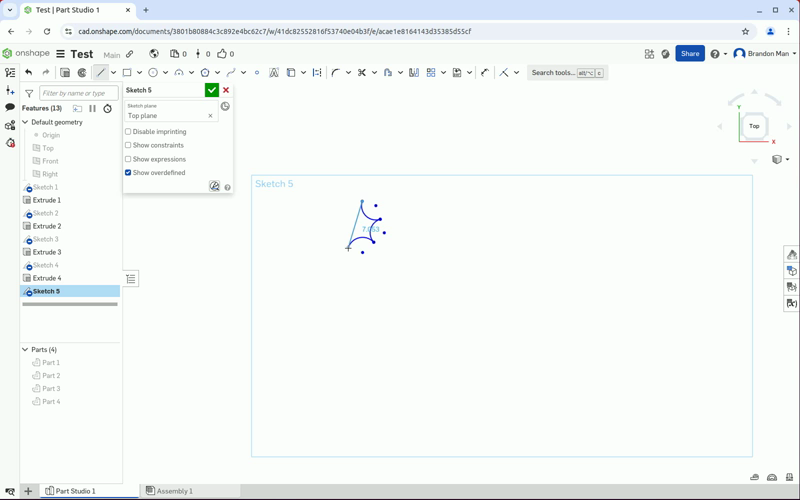
key_up(shift)
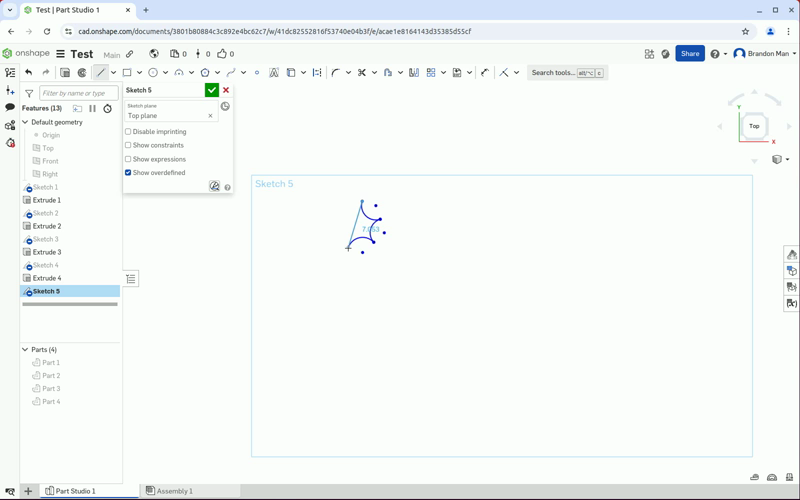
click(348, 247)
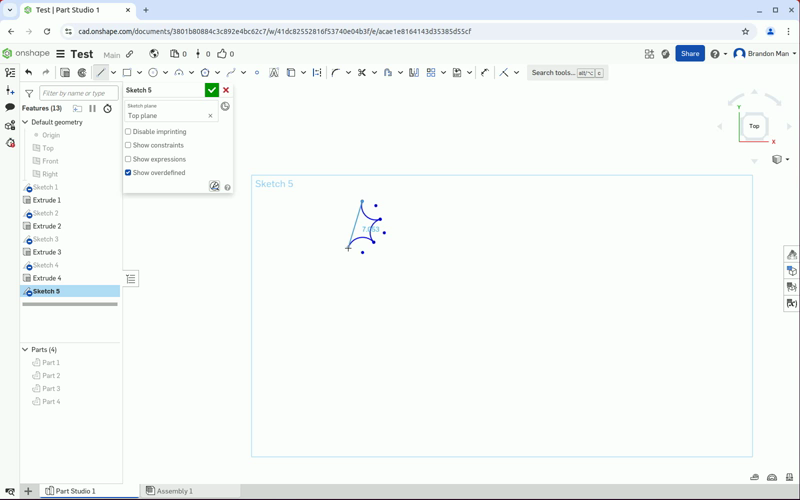
key(esc)
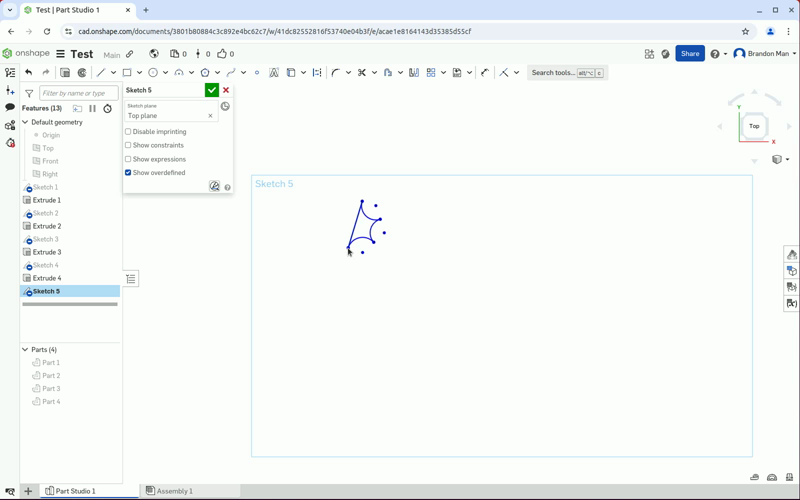
mouse_move(360, 228)
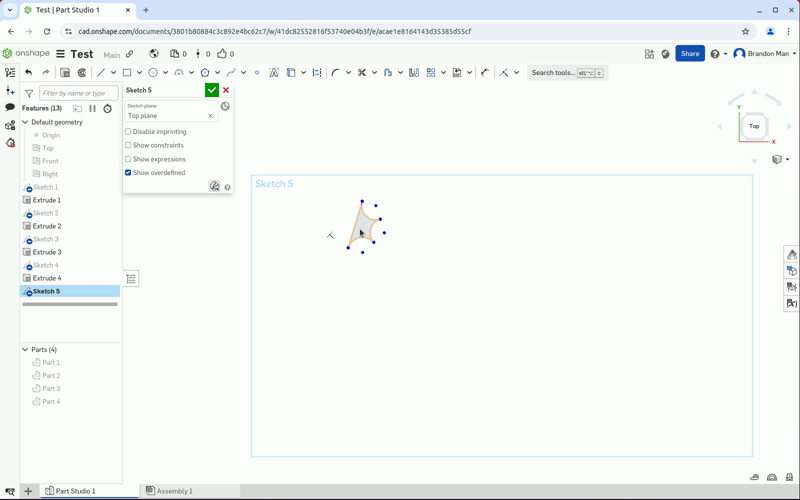
scroll(6)
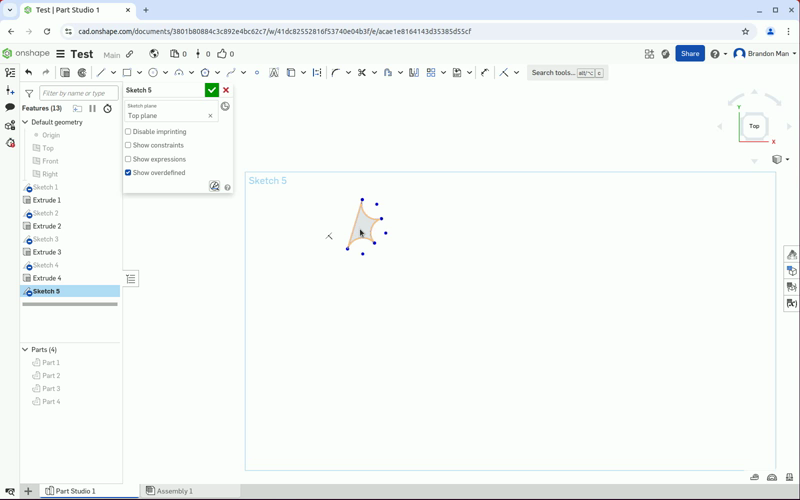
scroll(6)
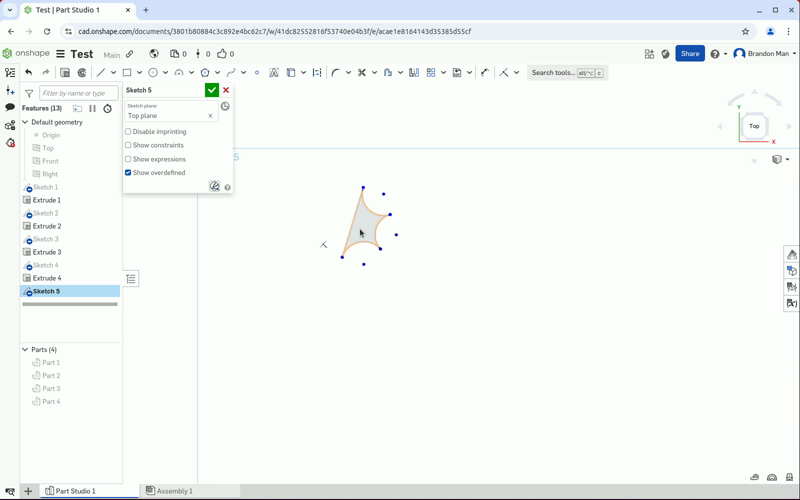
scroll(6)
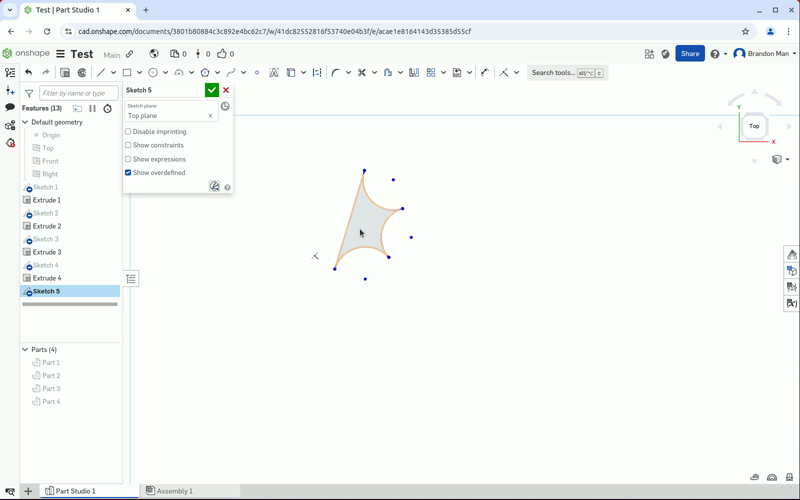
scroll(6)
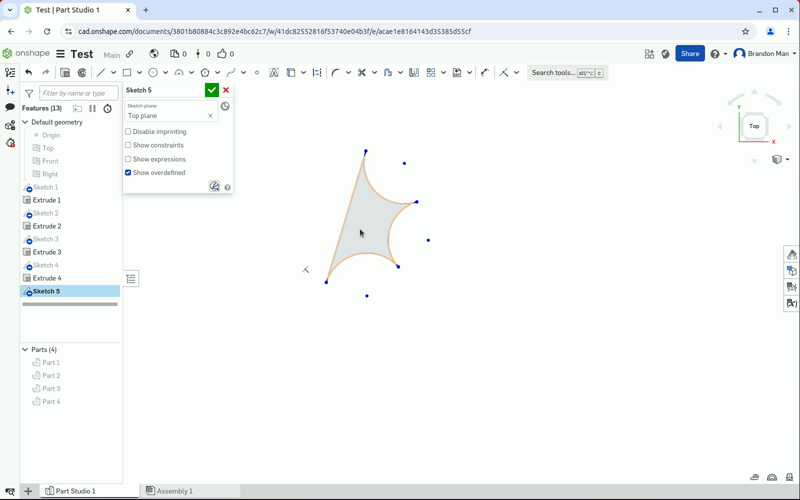
scroll(6)
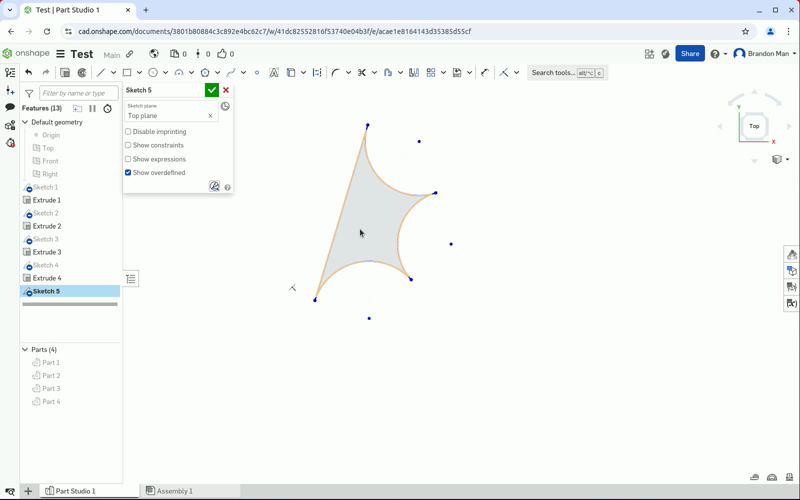
scroll(6)
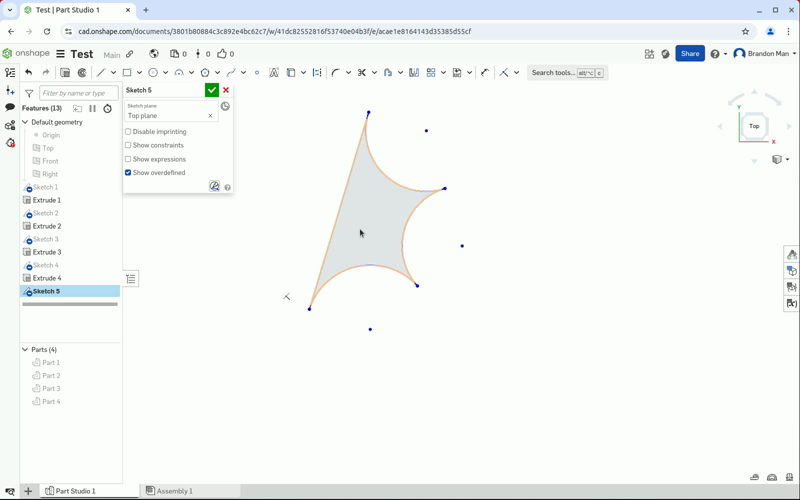
scroll(6)
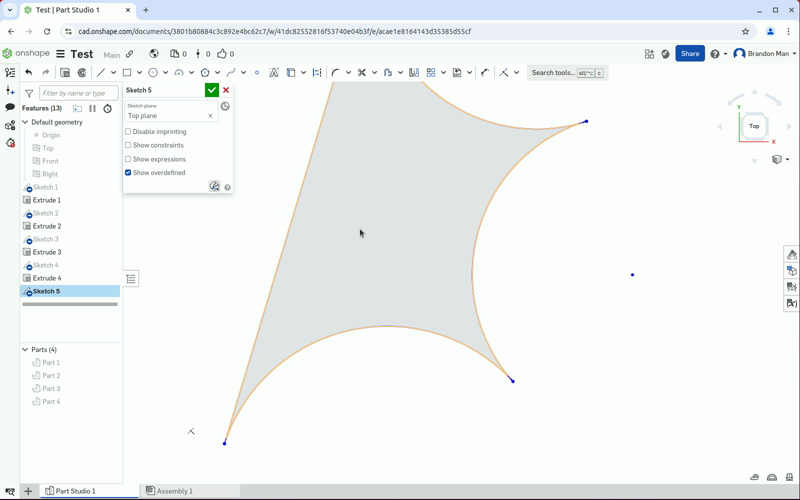
click(360, 228)
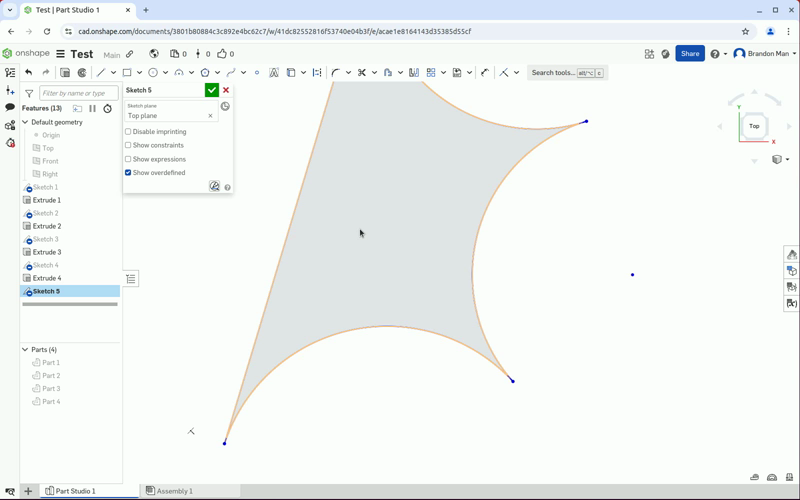
scroll(-6)
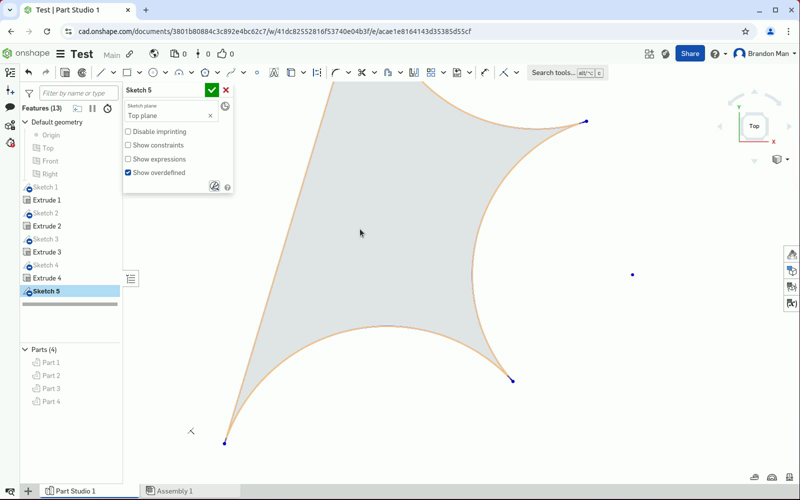
scroll(-6)
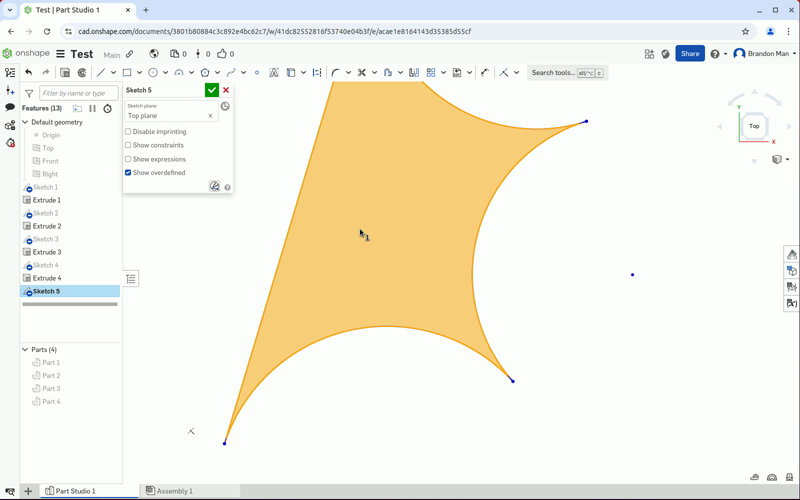
scroll(-6)
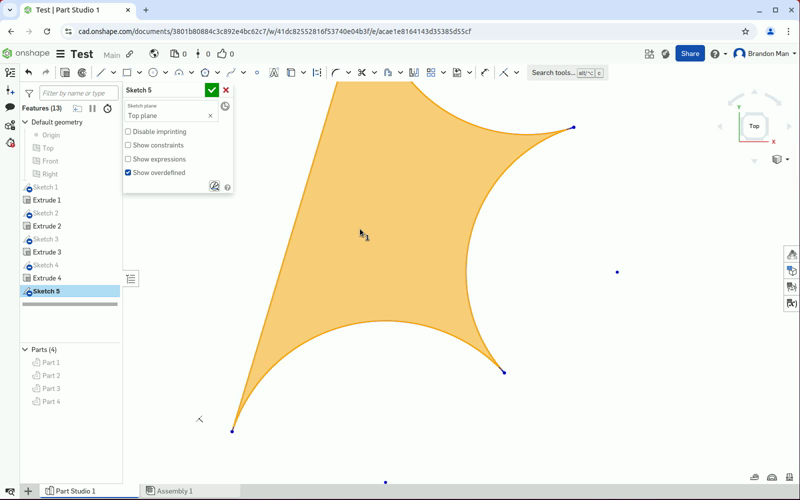
scroll(-6)
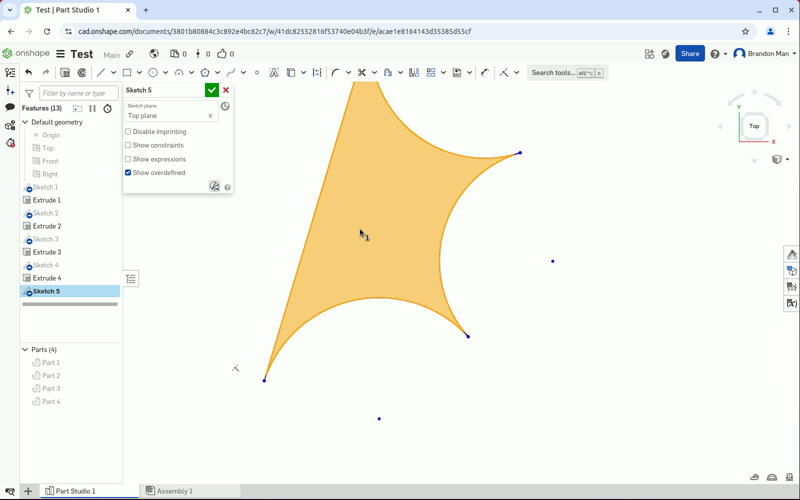
scroll(-6)
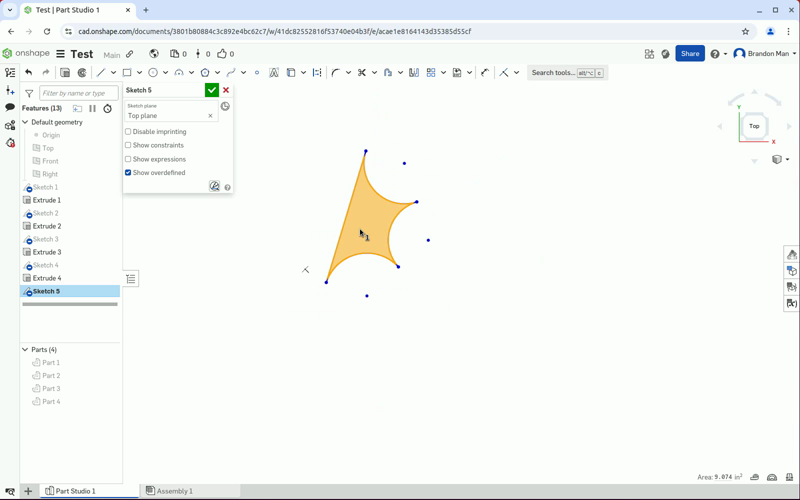
scroll(-6)
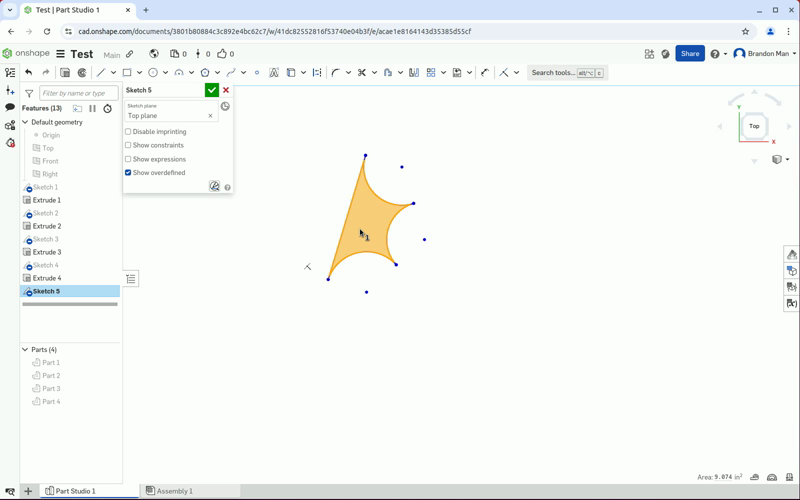
scroll(-6)
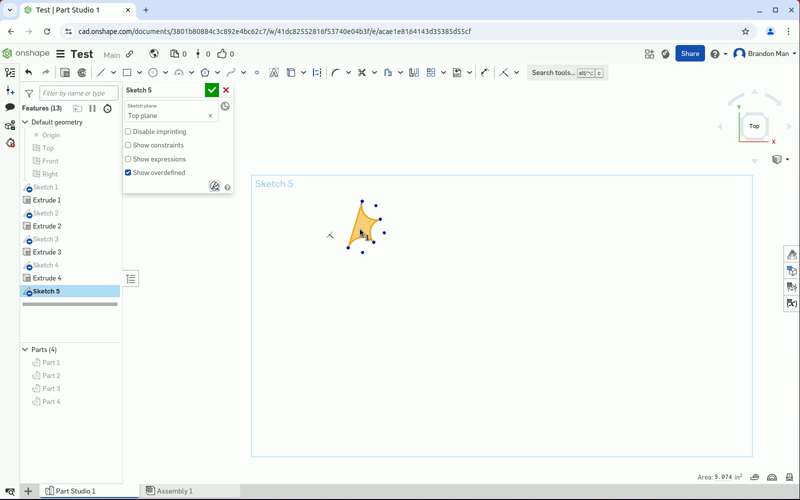
mouse_move(73, 352)
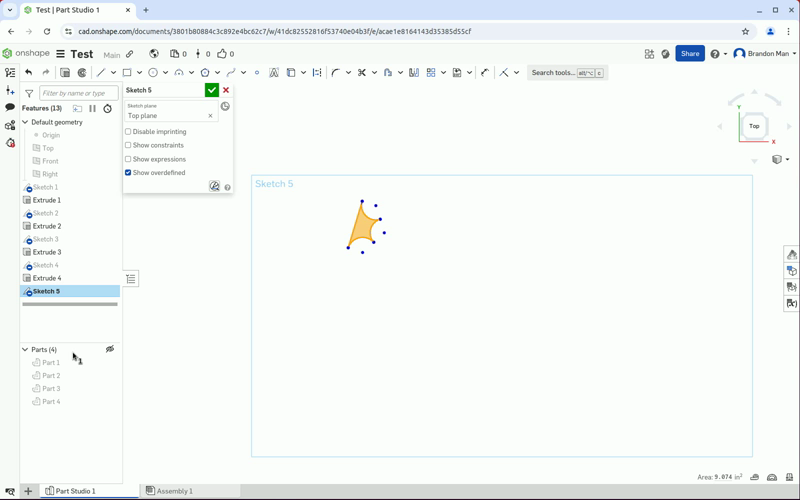
key(shift+y)
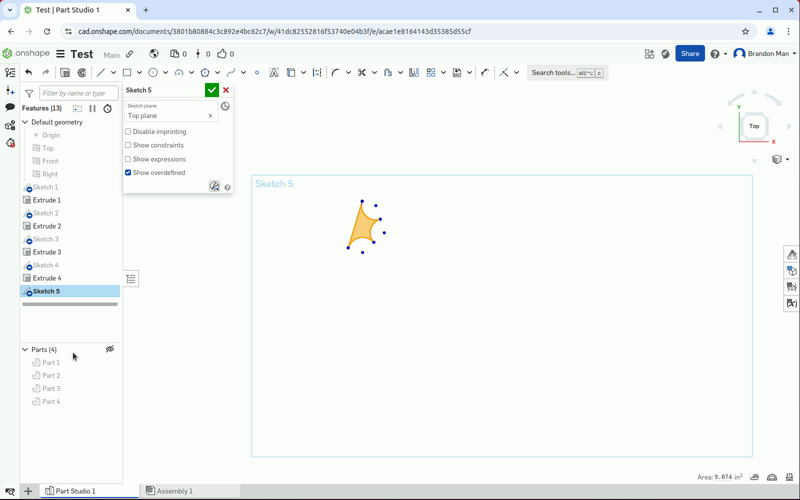
key(shift+e)
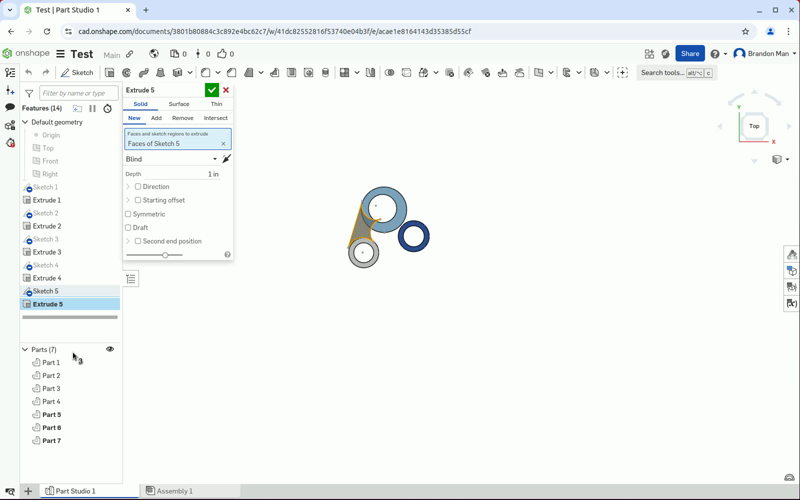
mouse_move(143, 106)
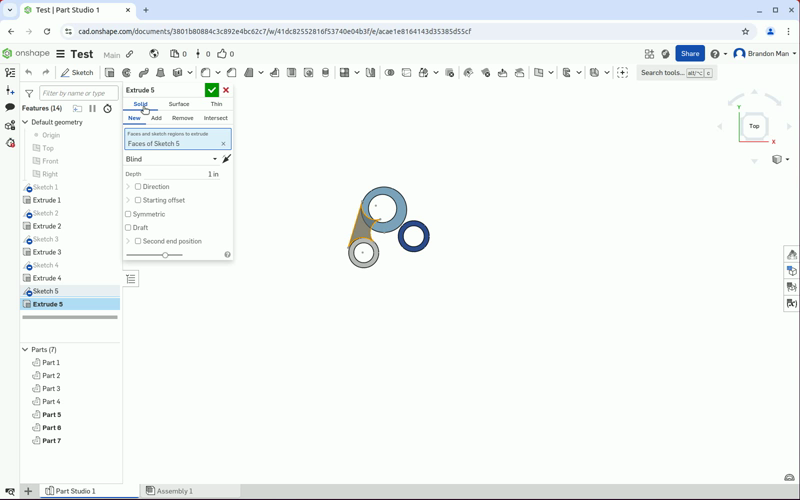
click(143, 106)
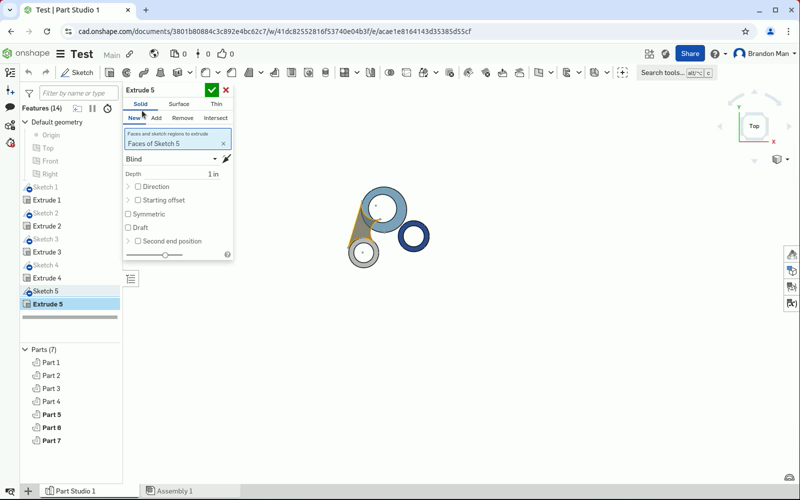
mouse_move(137, 120)
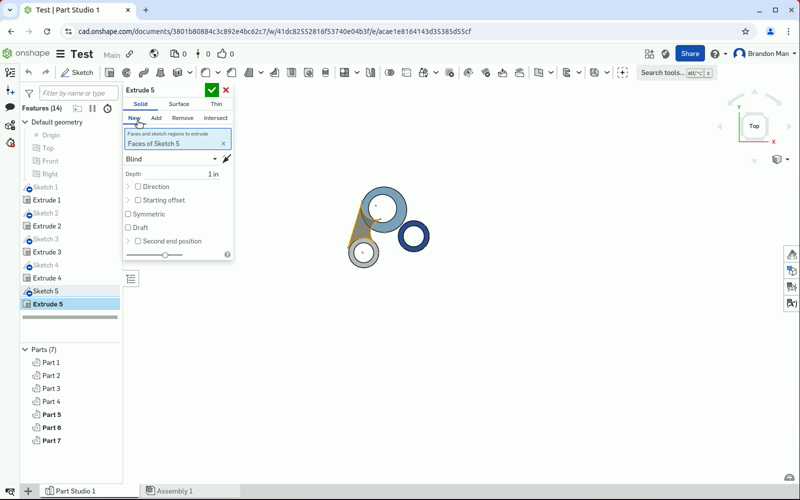
click(137, 120)
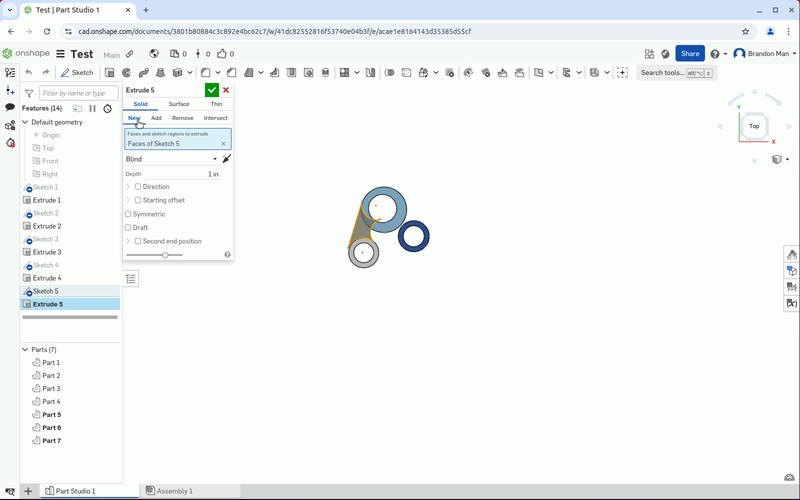
key(tab, 4)
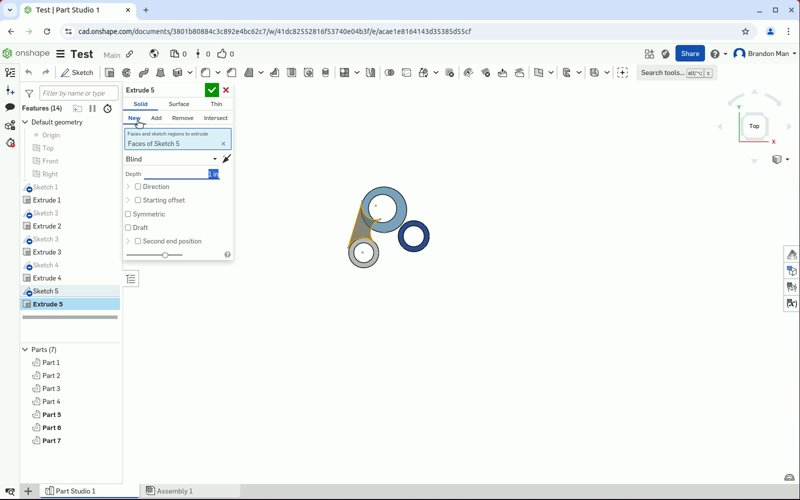
text(1.926)
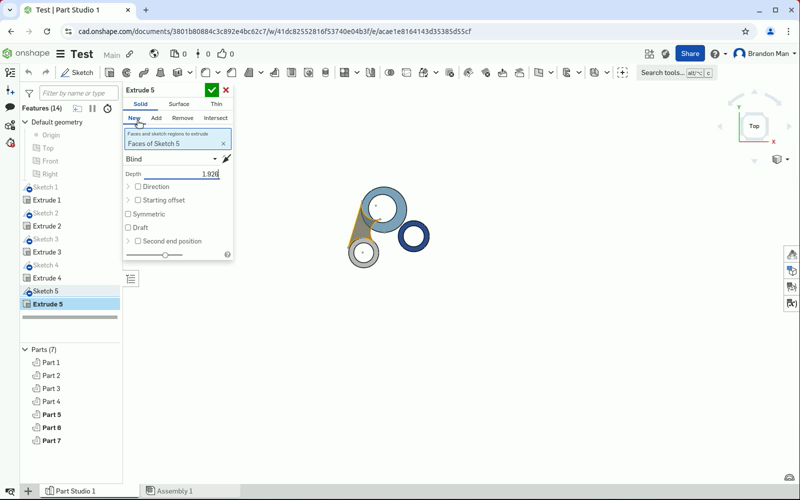
key(enter)
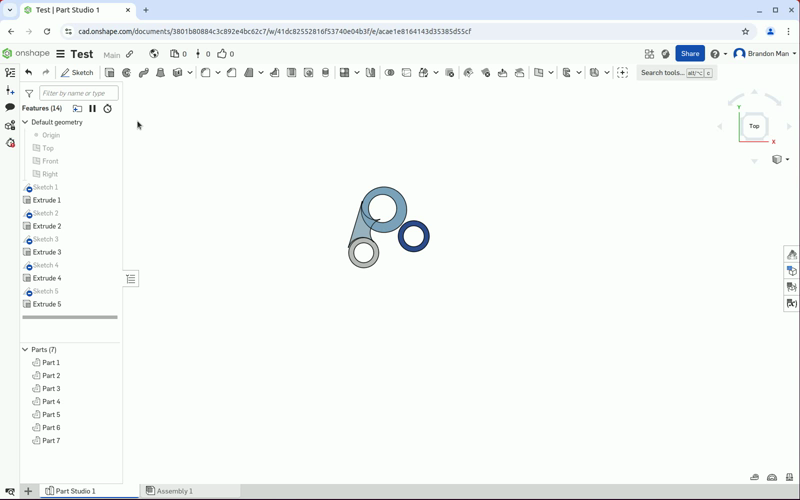
key(shift+h)
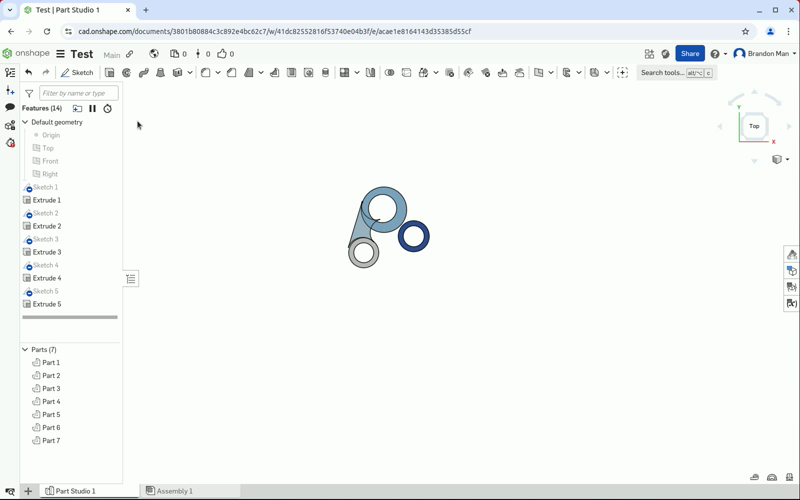
key(shift+h)
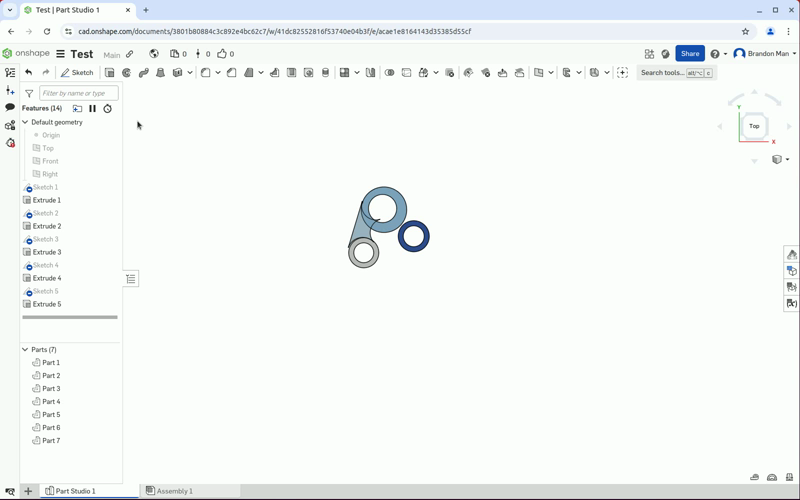
mouse_move(73, 189)
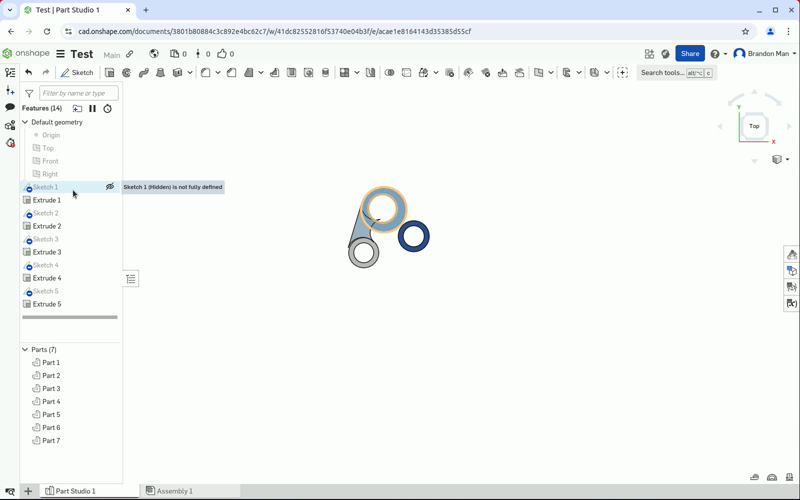
click(73, 189)
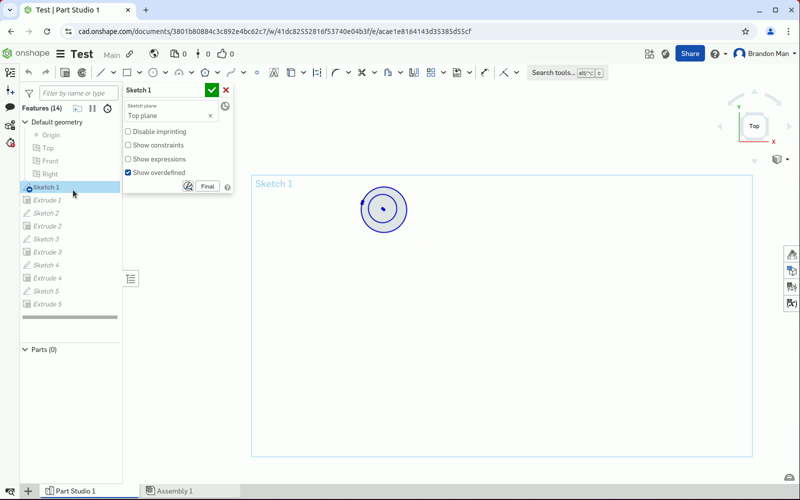
mouse_move(229, 92)
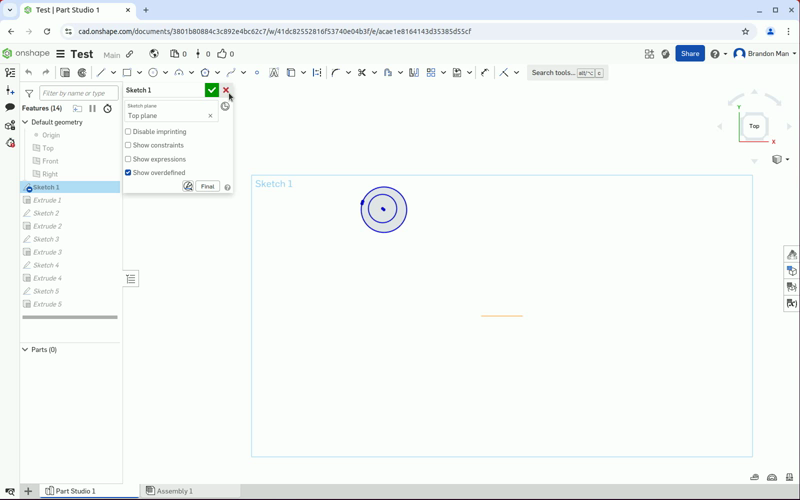
click(229, 92)
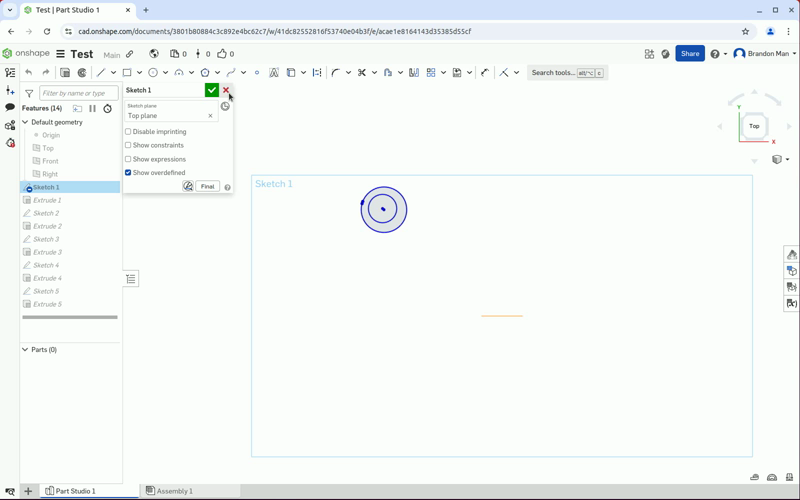
key(shift+s)
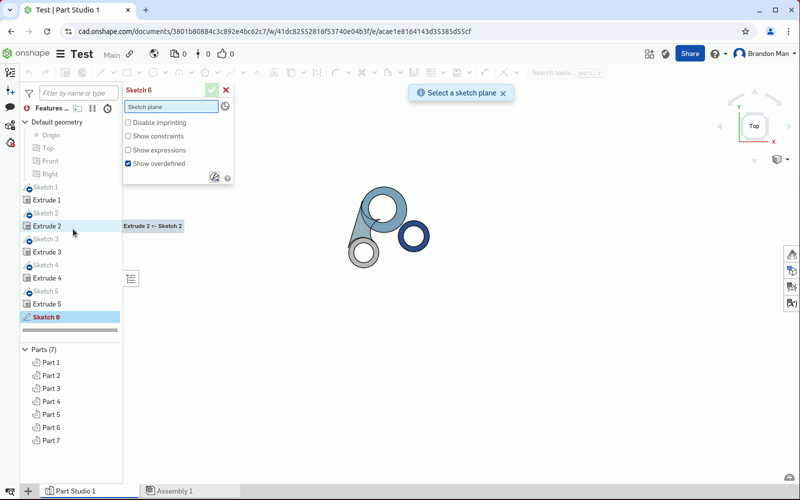
scroll(3)
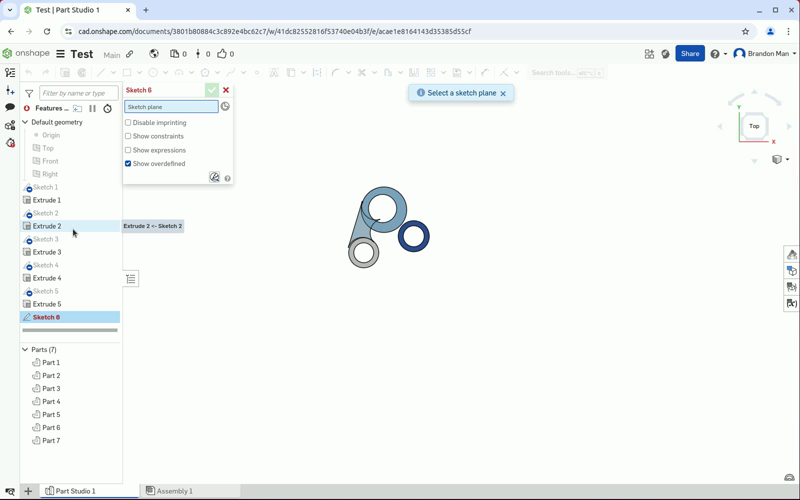
mouse_move(73, 150)
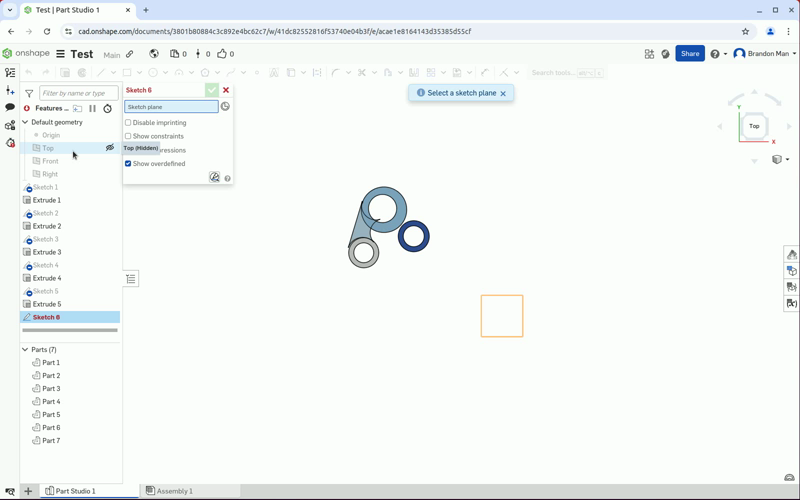
click(73, 150)
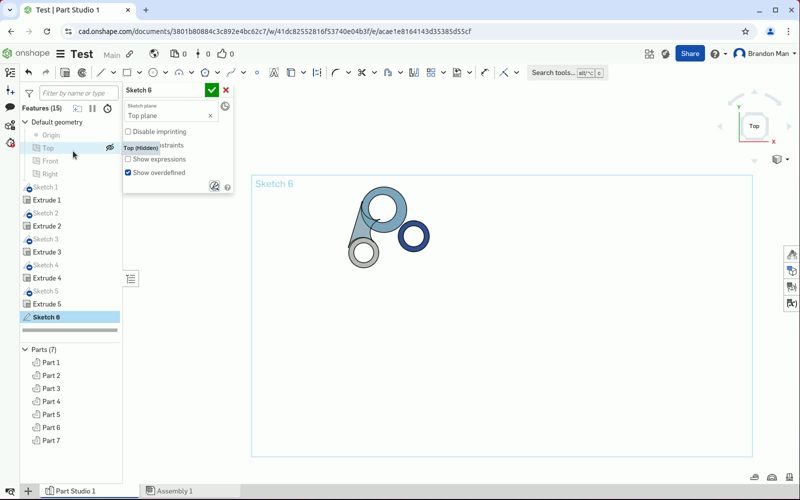
mouse_move(73, 352)
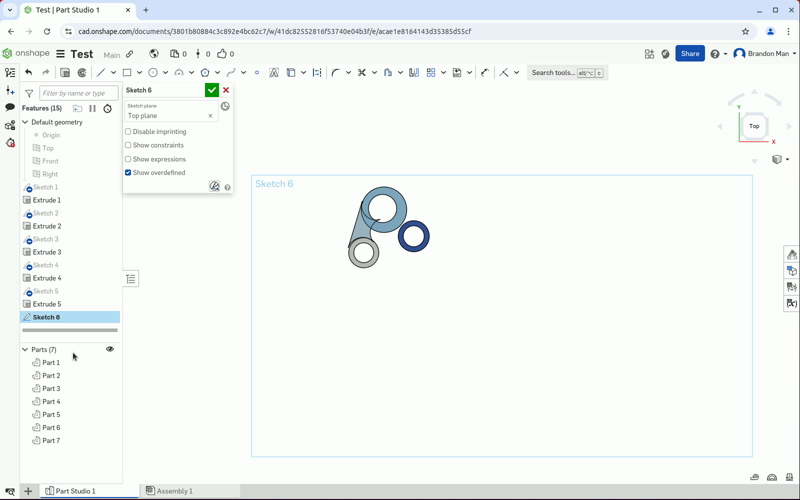
key(y)
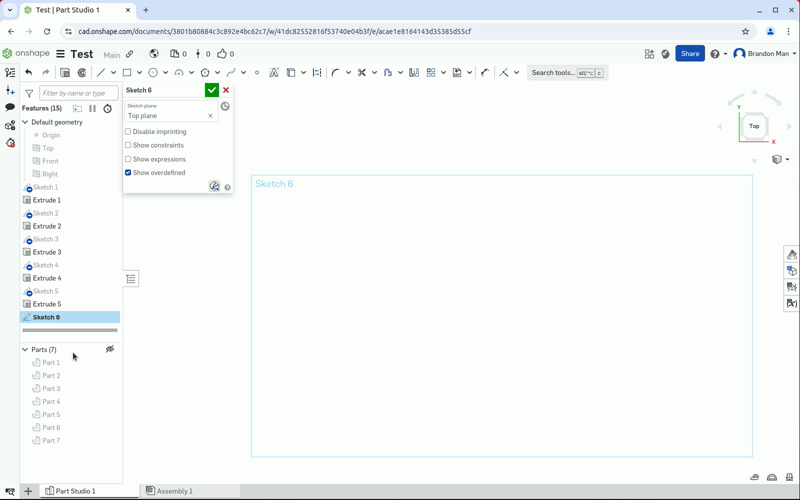
key(a)
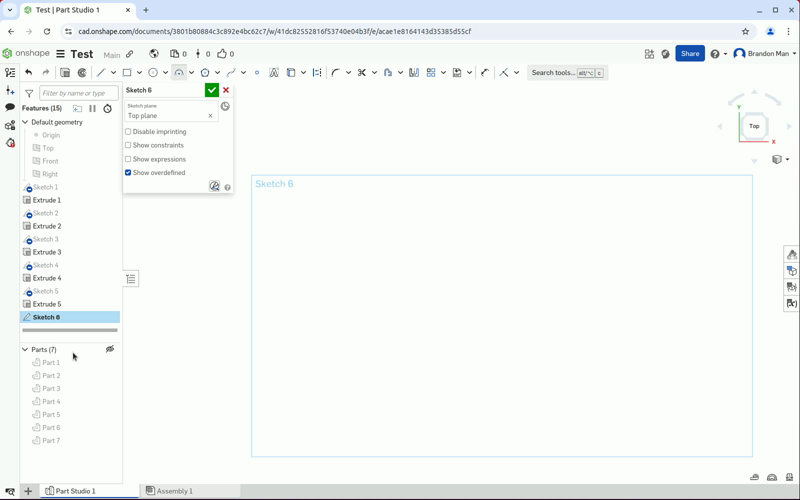
key_down(shift)
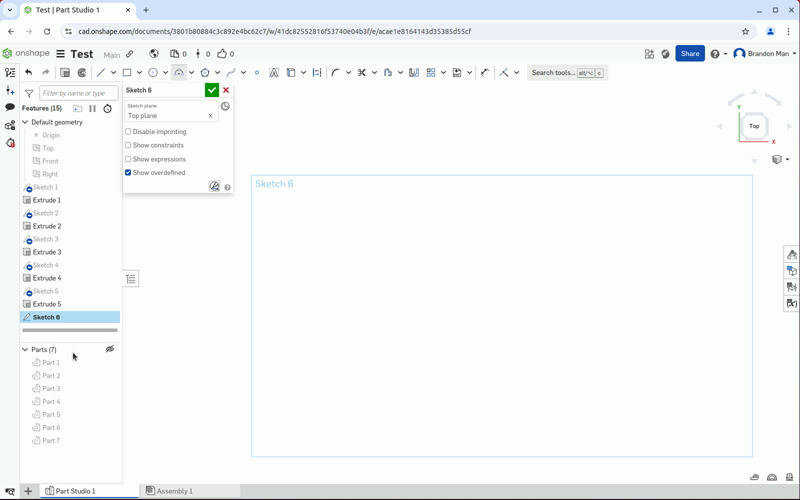
mouse_move(379, 219)
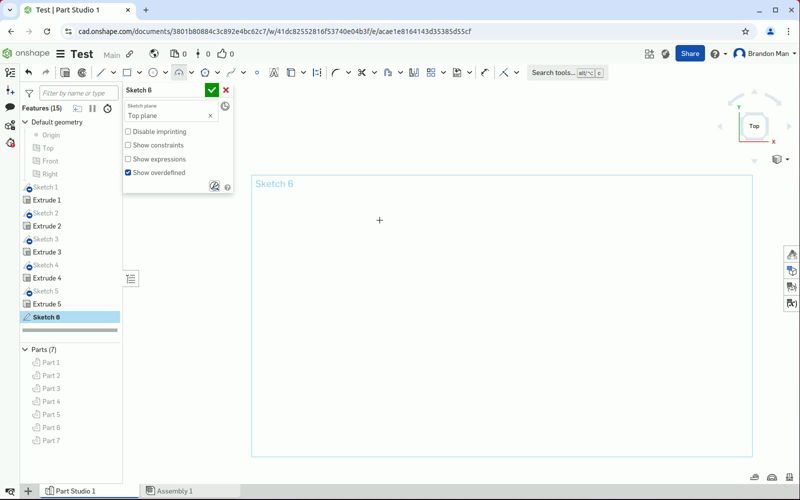
click(379, 219)
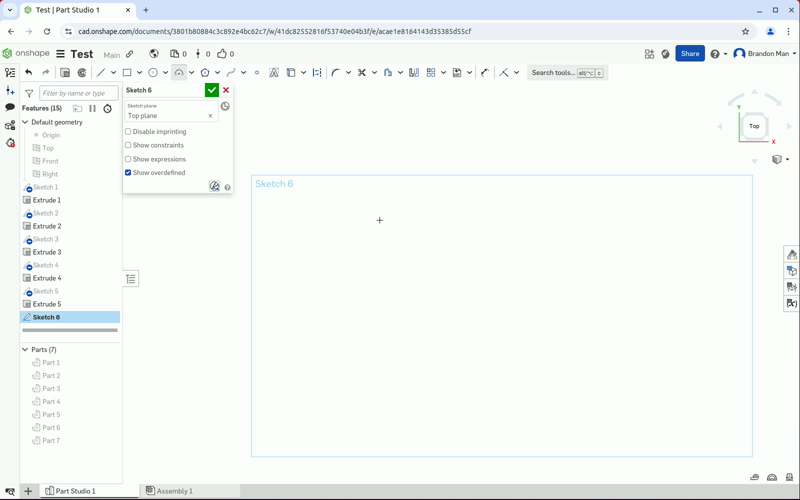
key_up(shift)
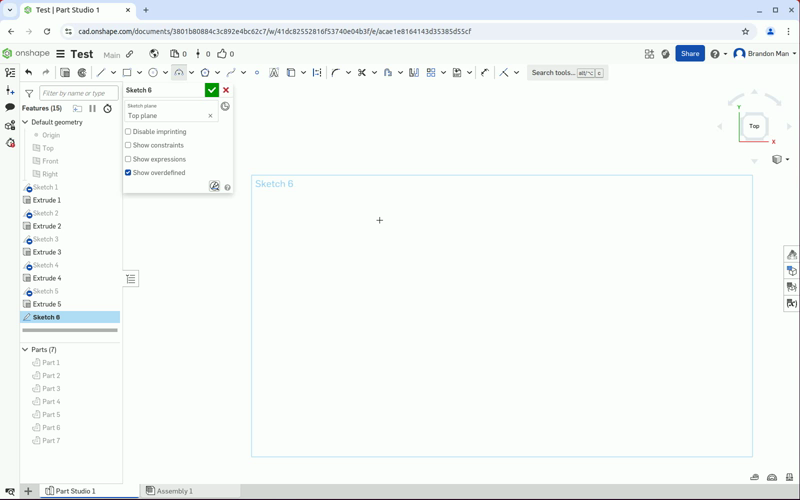
key_down(shift)
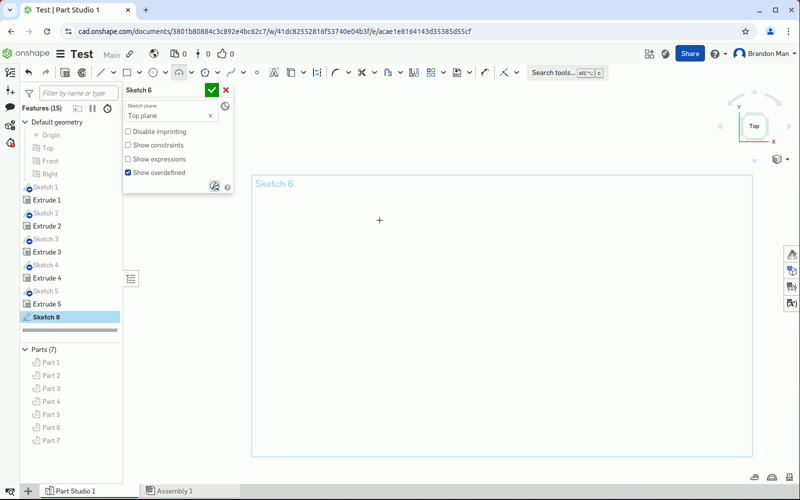
mouse_move(398, 234)
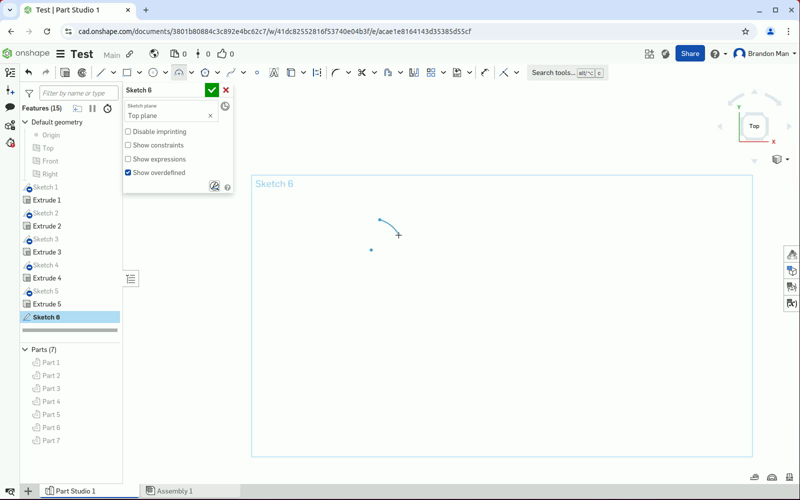
click(398, 234)
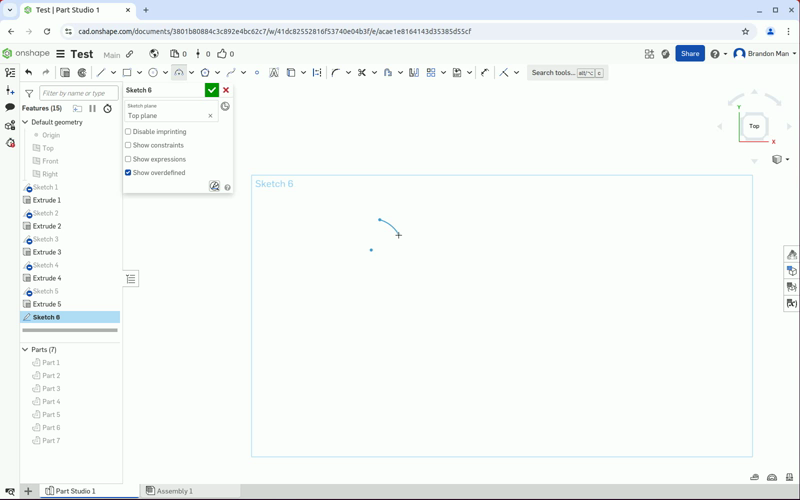
mouse_move(393, 222)
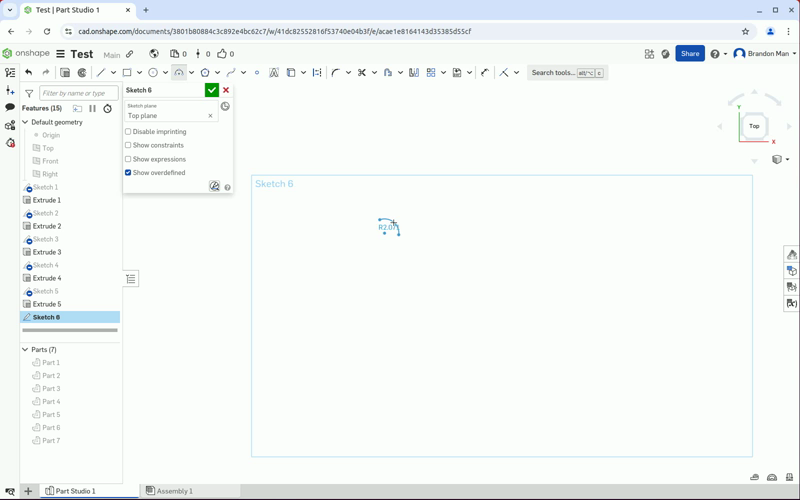
click(393, 222)
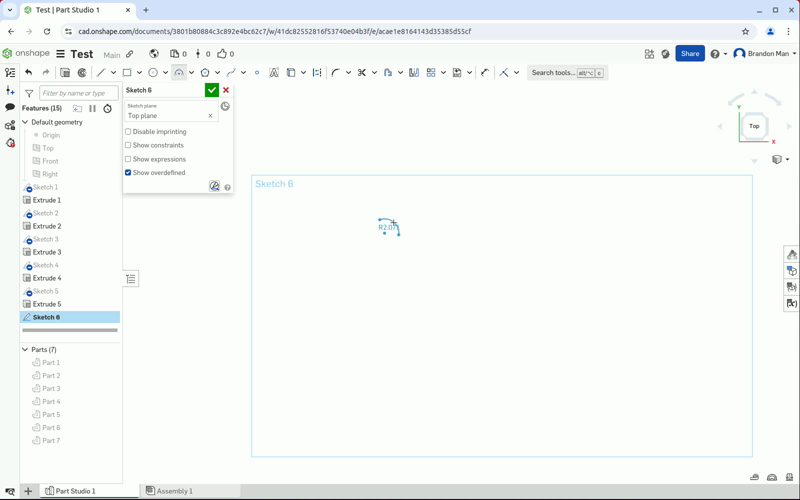
key_up(shift)
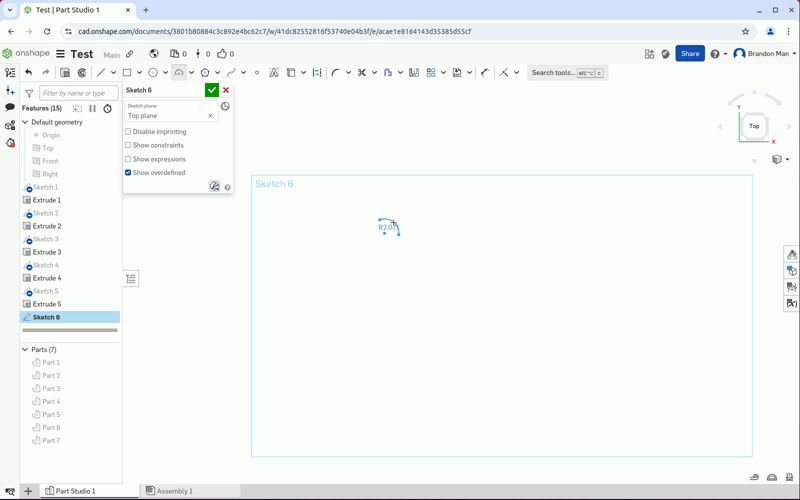
mouse_move(398, 234)
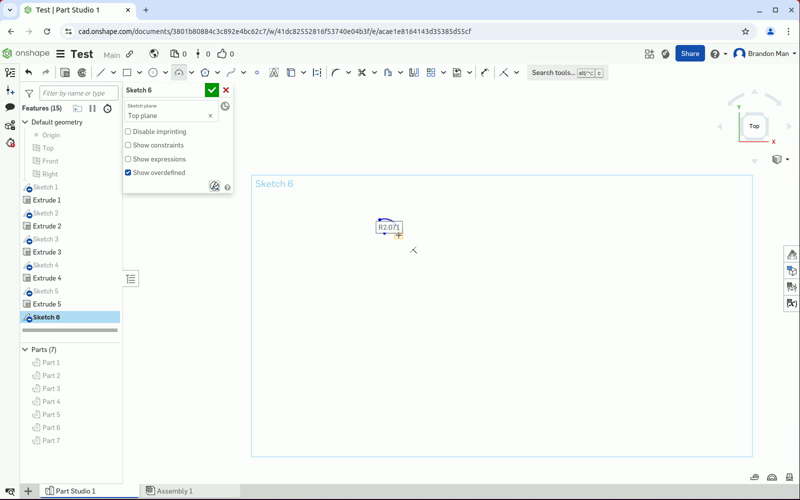
click(398, 234)
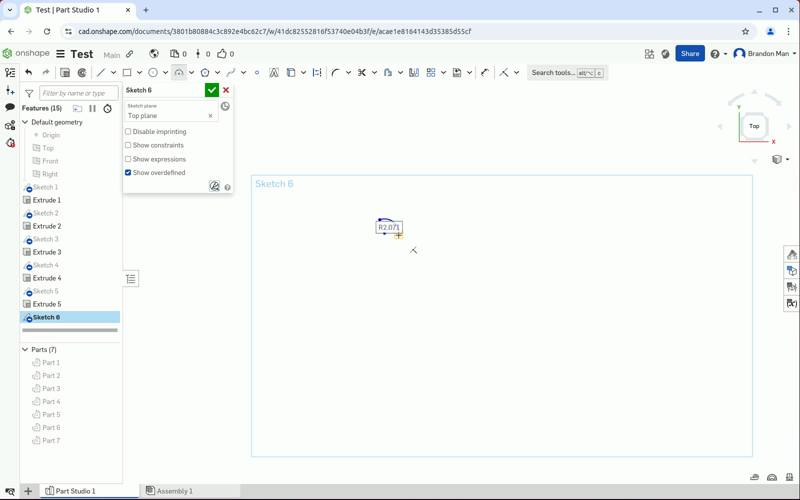
key_down(shift)
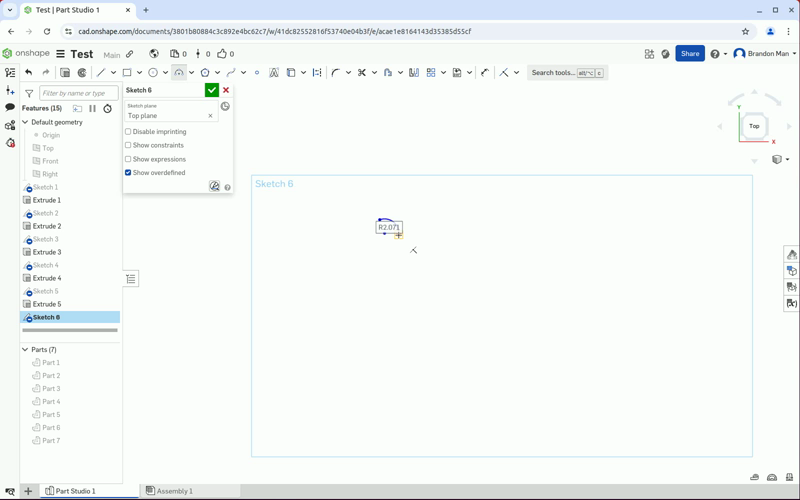
mouse_move(422, 225)
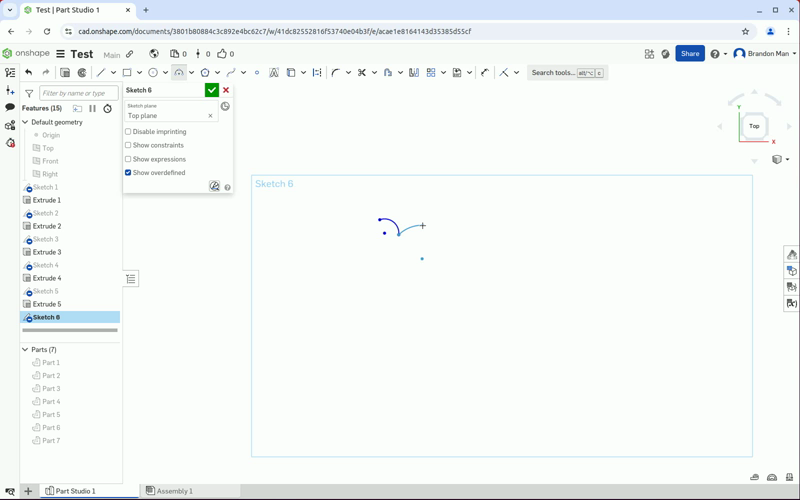
click(422, 225)
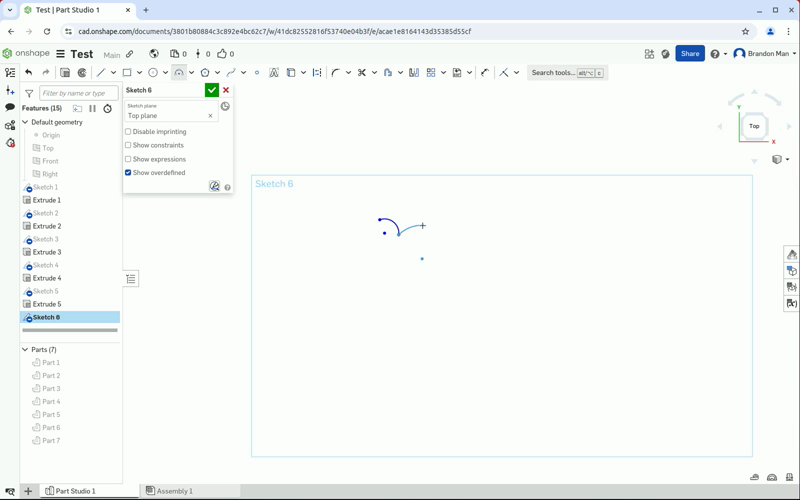
mouse_move(407, 222)
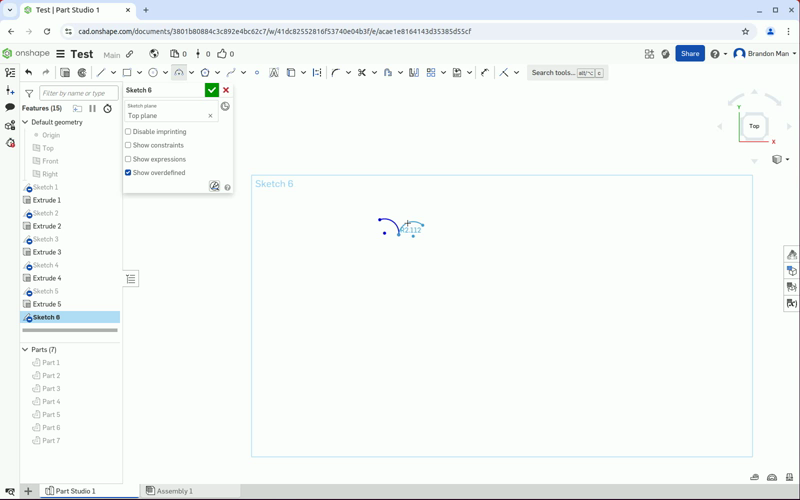
click(407, 222)
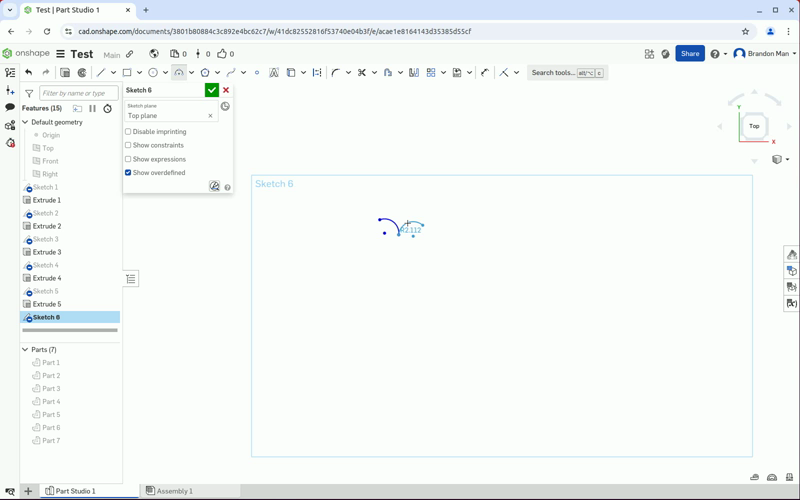
key_up(shift)
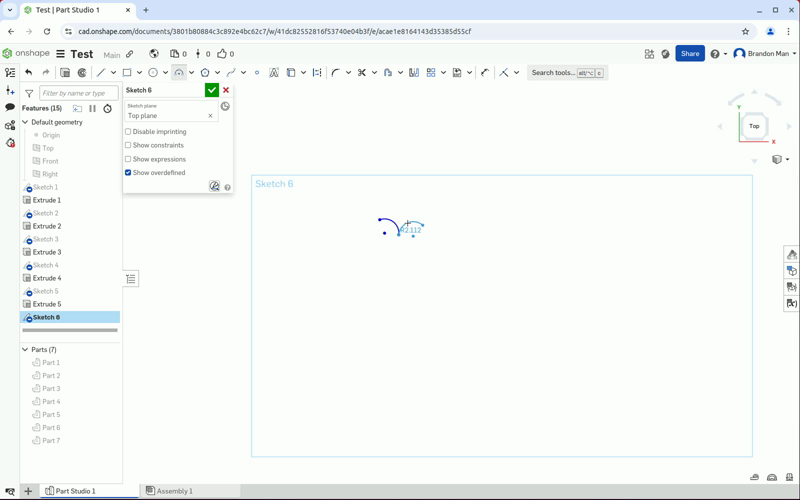
key(esc)
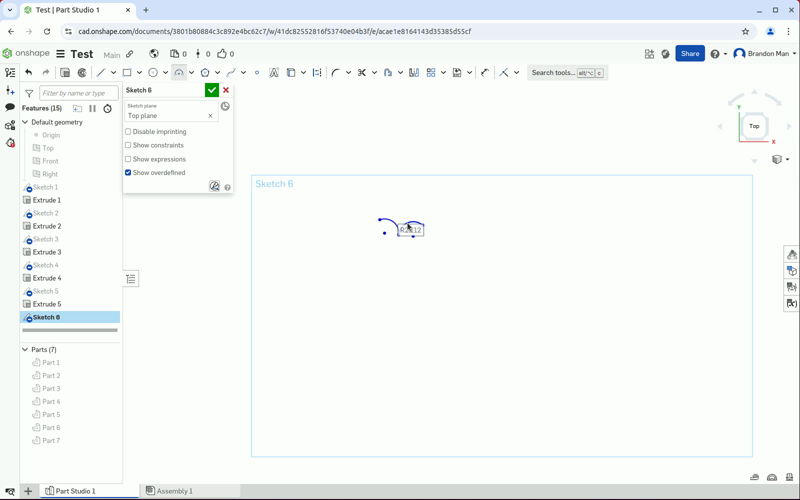
key(l)
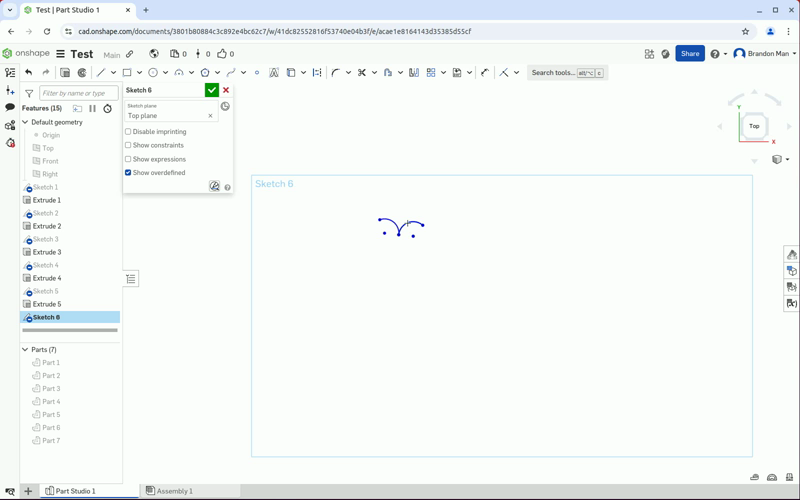
mouse_move(422, 225)
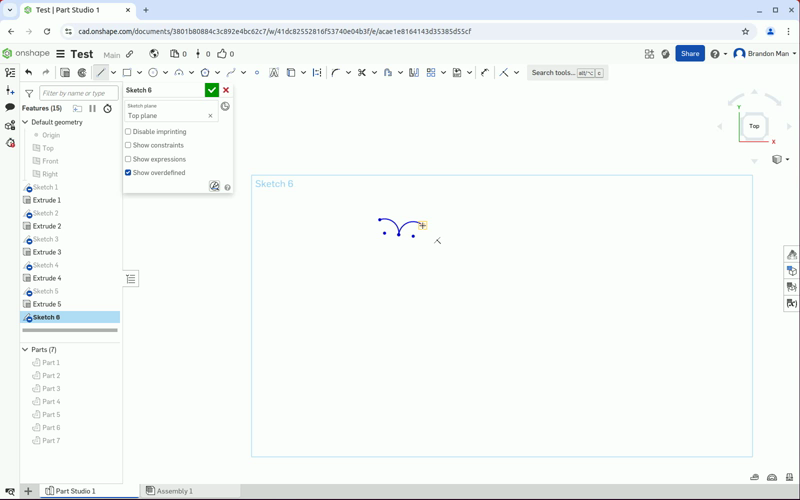
click(422, 225)
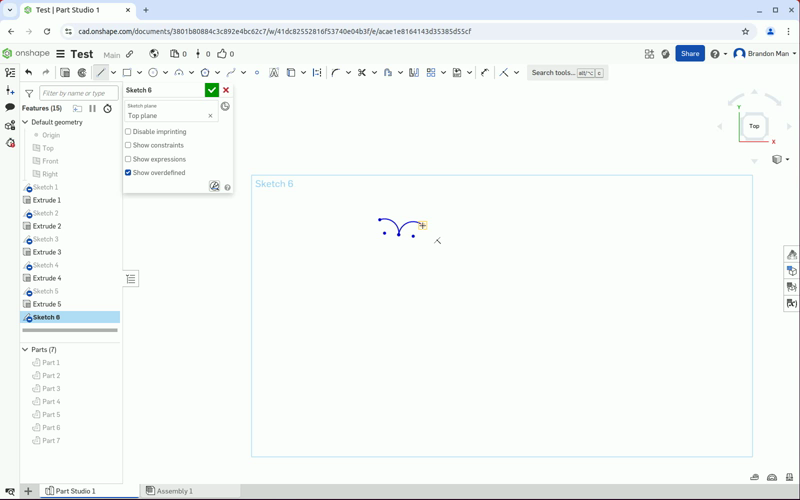
key_down(shift)
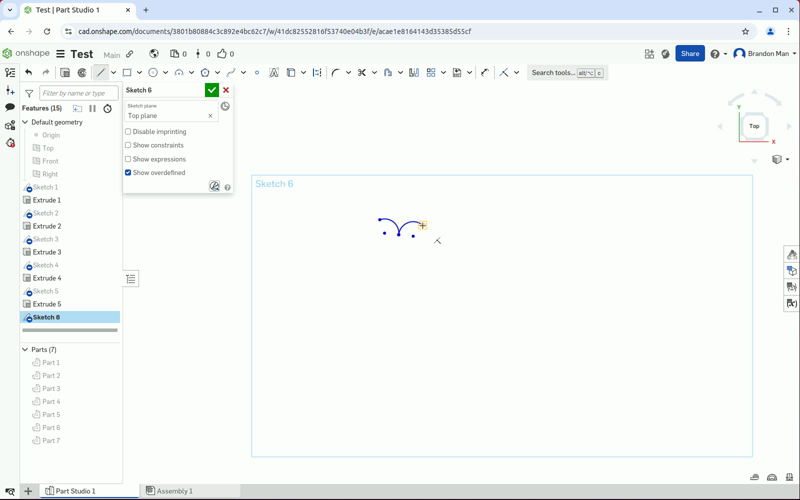
mouse_move(453, 225)
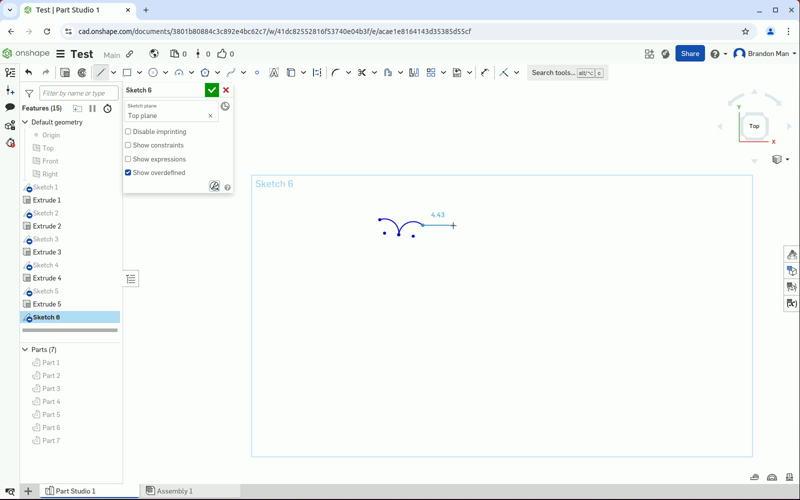
mouse_move(385, 194)
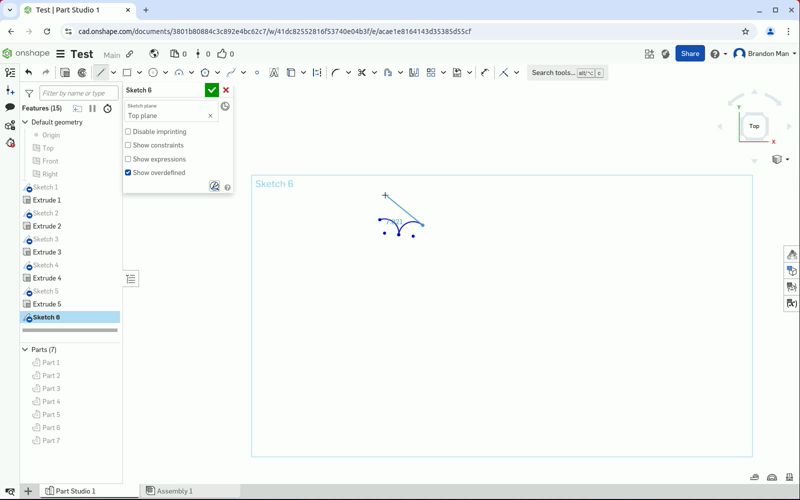
click(385, 194)
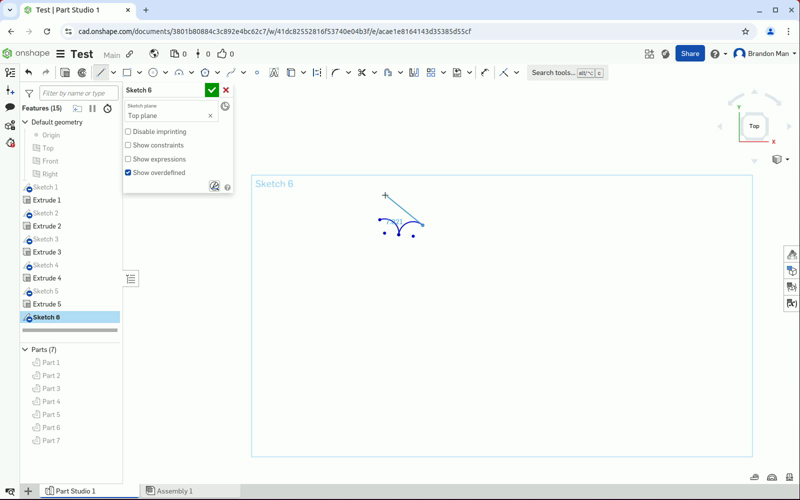
key_up(shift)
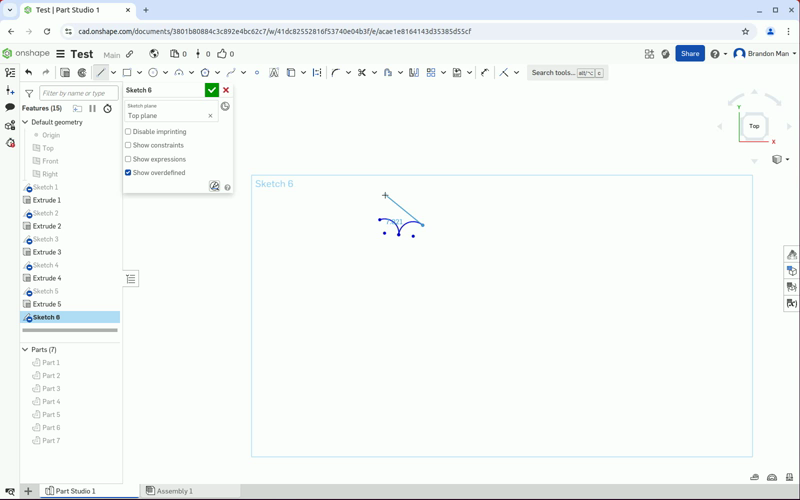
key(esc)
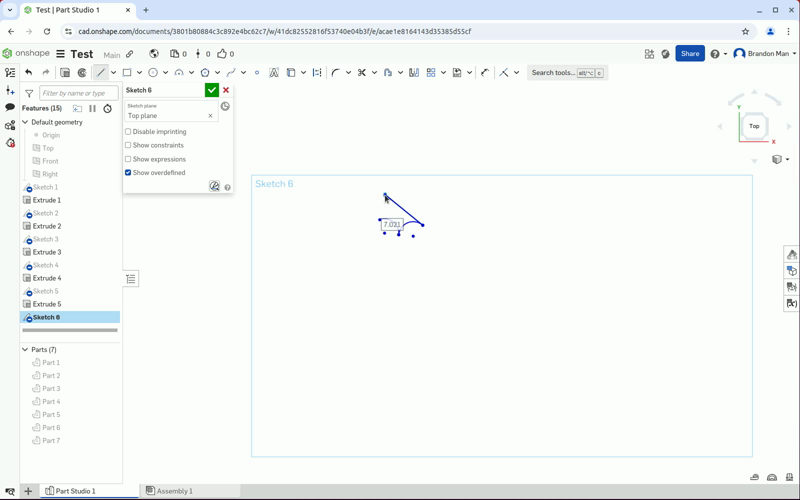
key(a)
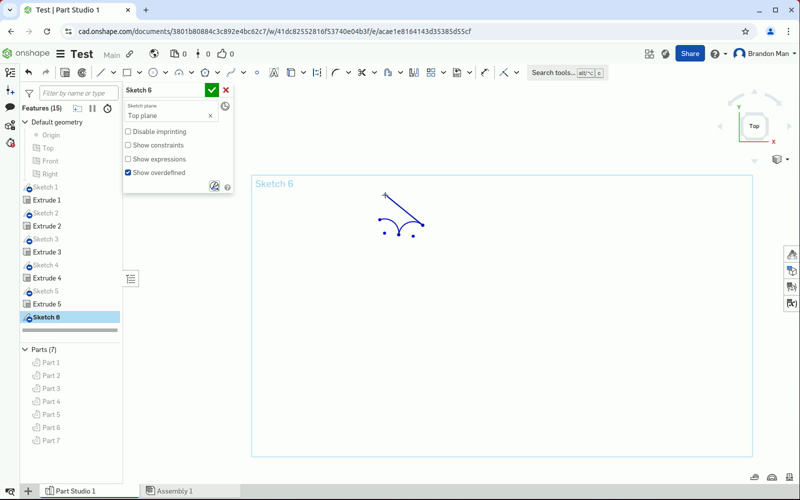
mouse_move(385, 194)
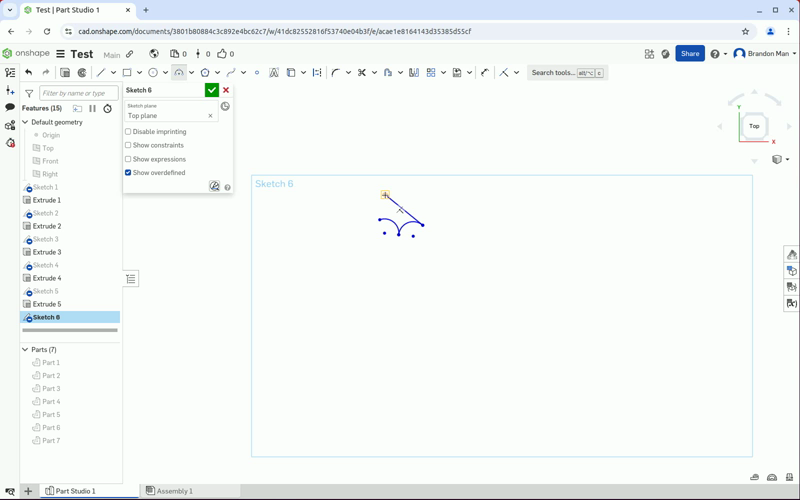
click(385, 194)
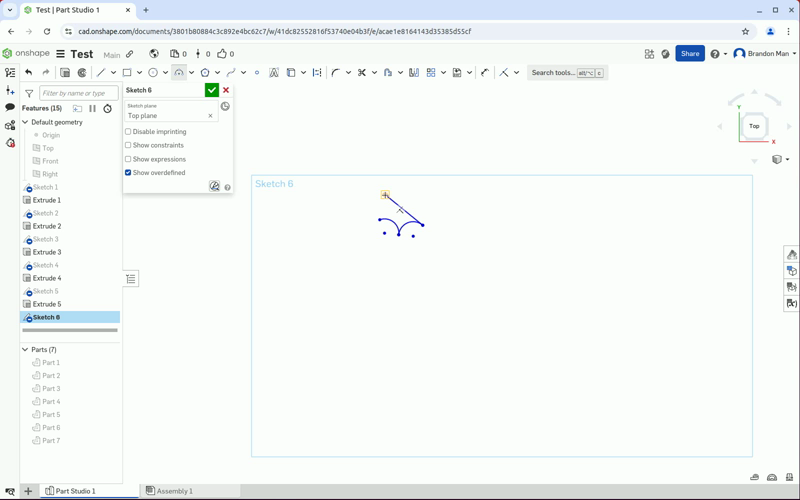
mouse_move(379, 219)
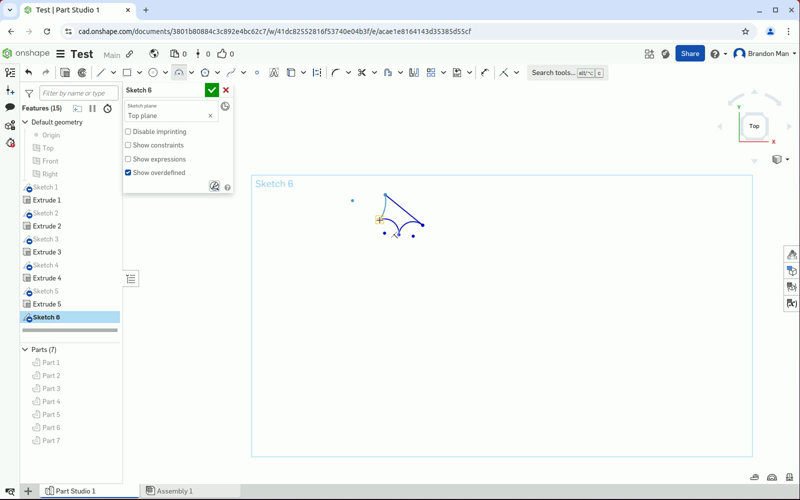
click(379, 219)
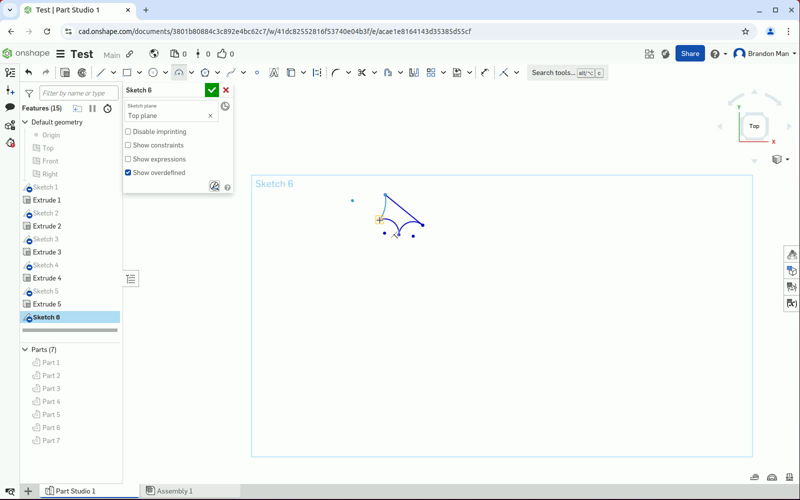
key_down(shift)
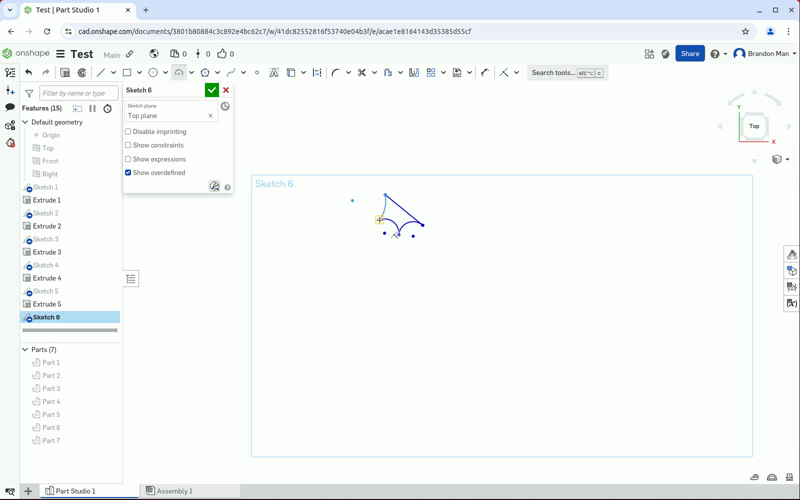
mouse_move(389, 208)
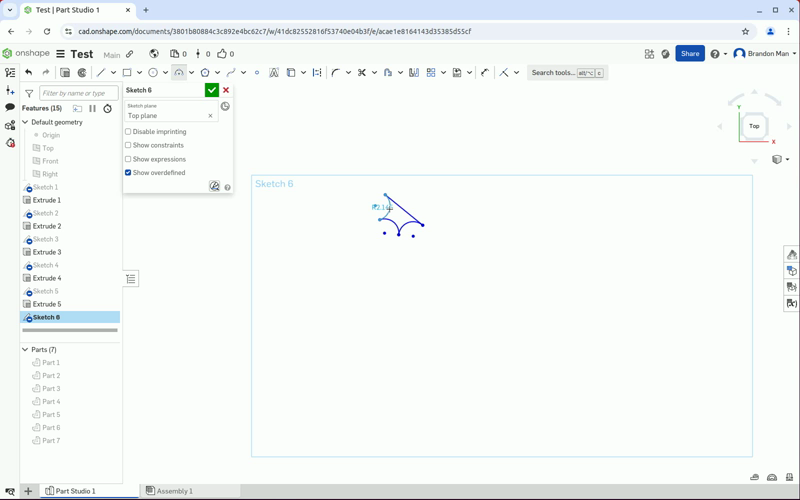
click(389, 208)
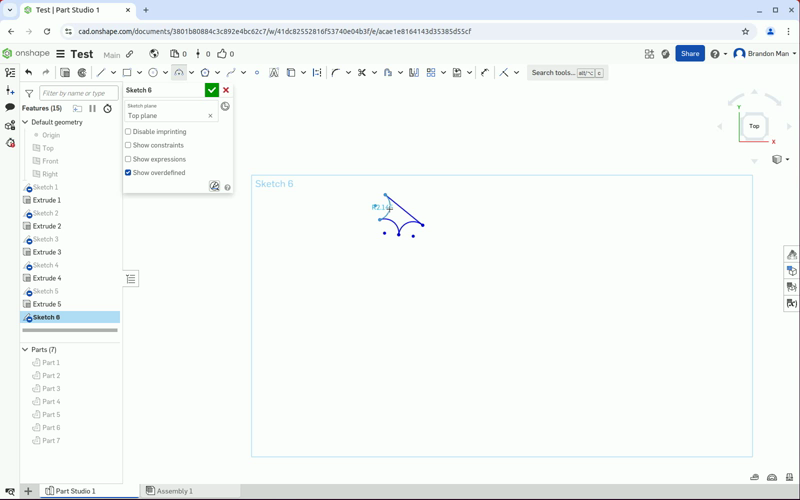
key_up(shift)
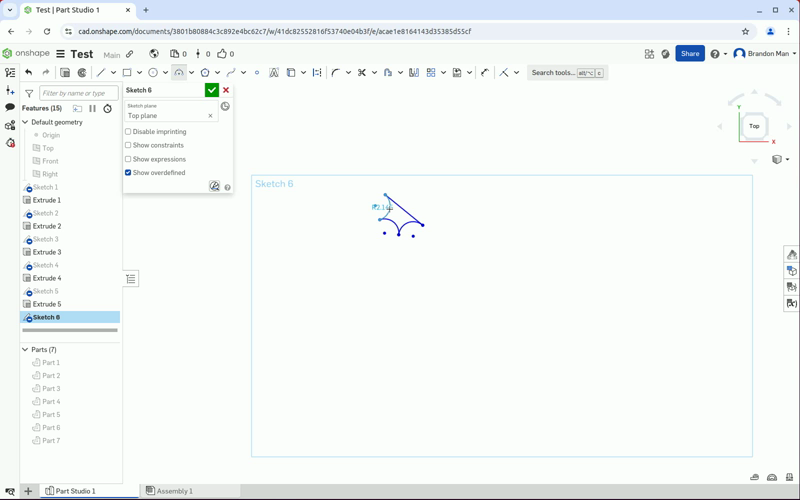
key(esc)
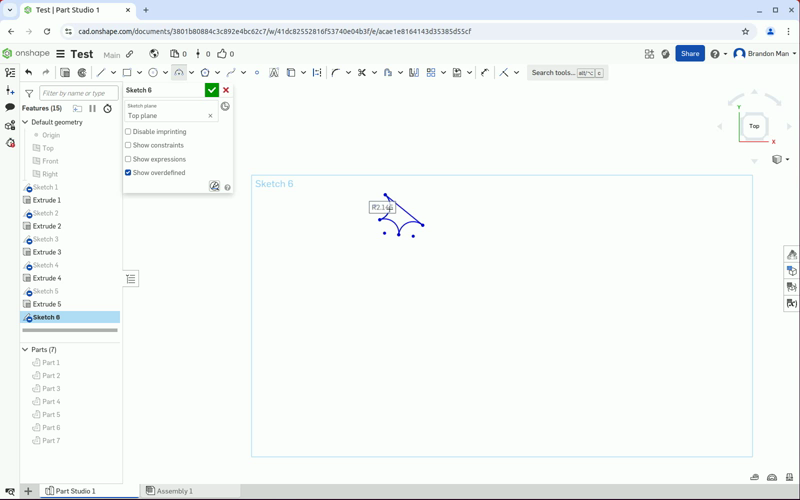
mouse_move(402, 209)
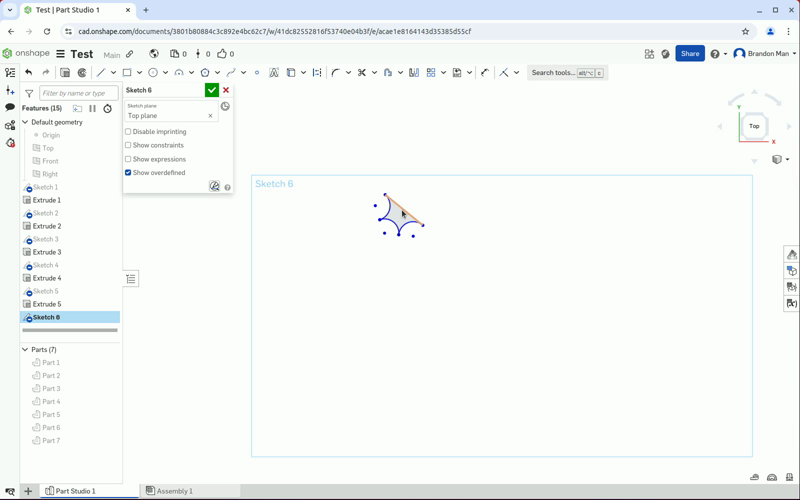
scroll(6)
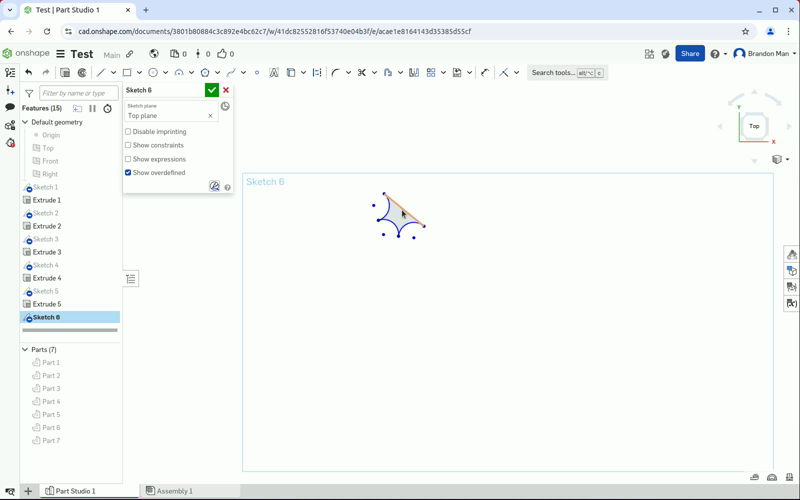
scroll(6)
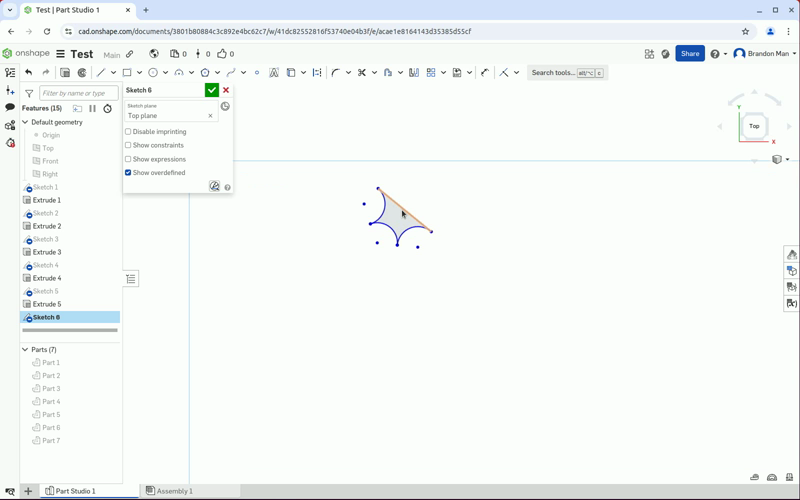
scroll(6)
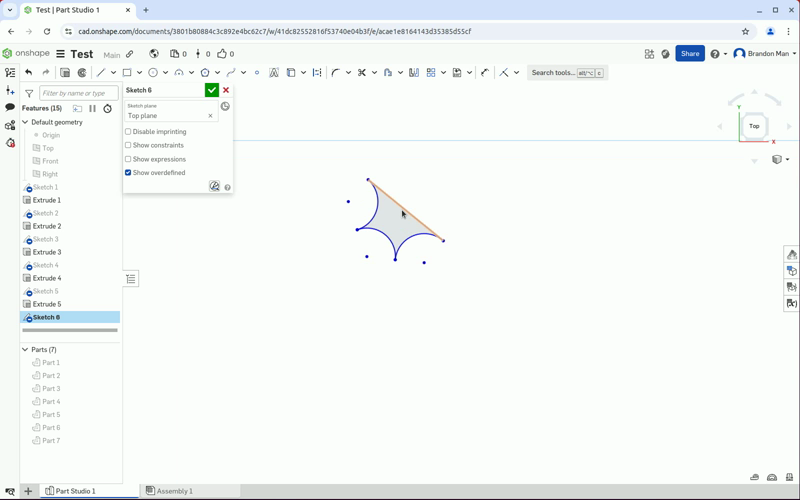
scroll(6)
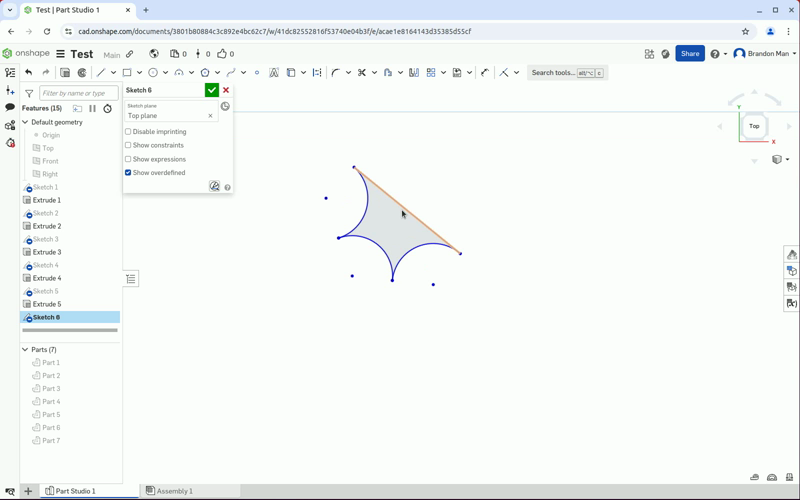
scroll(6)
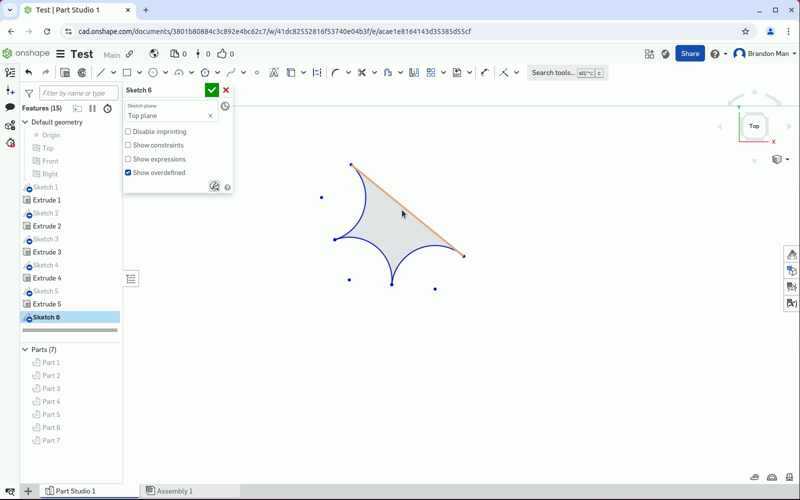
scroll(6)
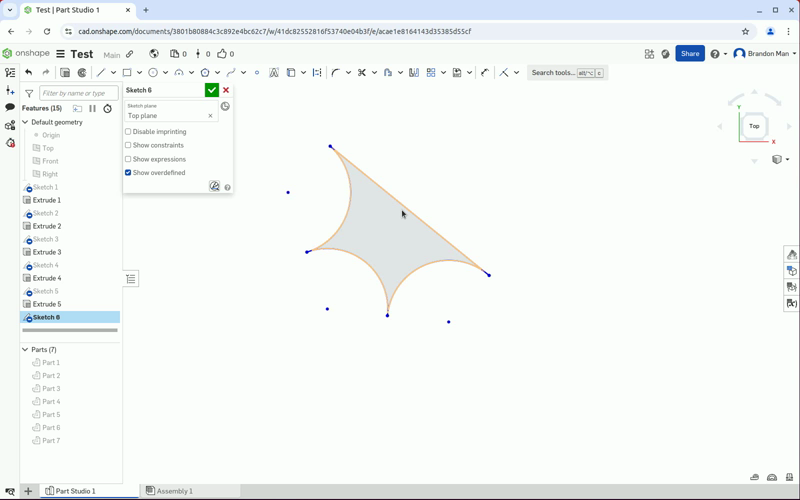
scroll(6)
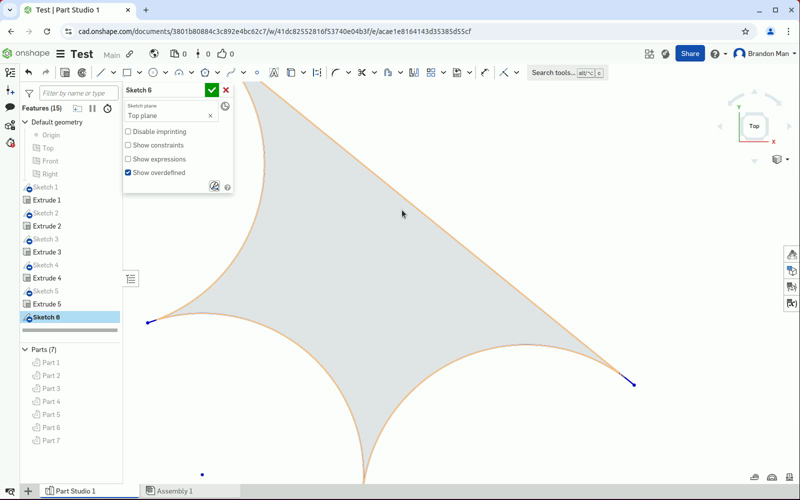
click(402, 209)
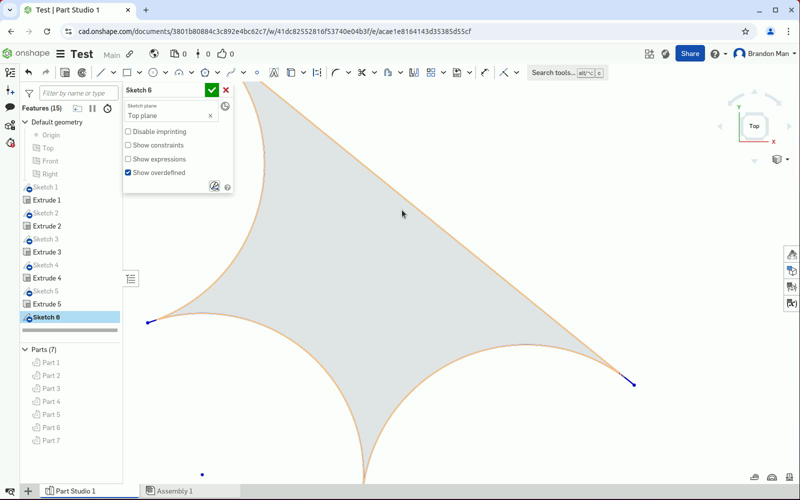
scroll(-6)
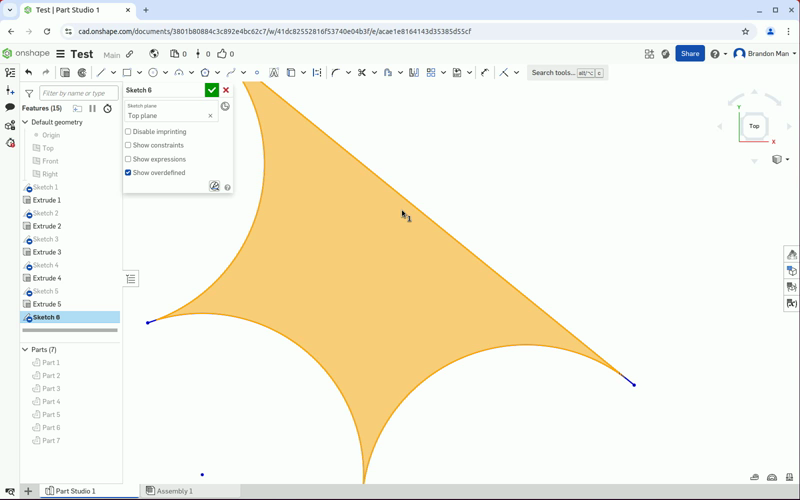
scroll(-6)
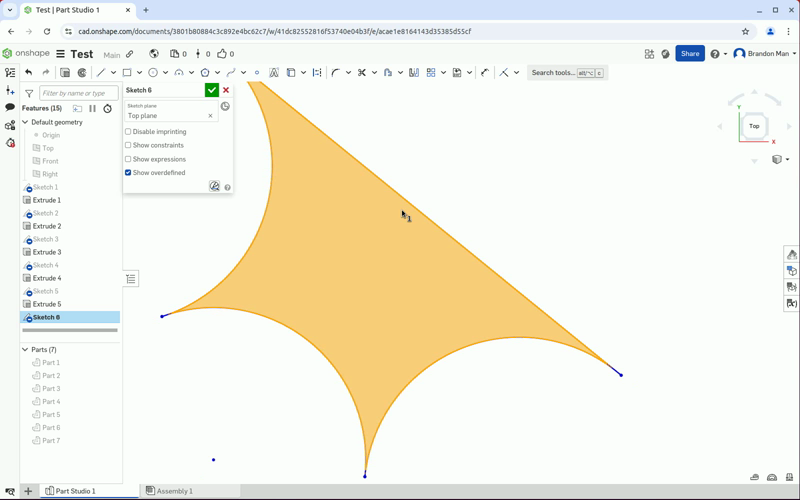
scroll(-6)
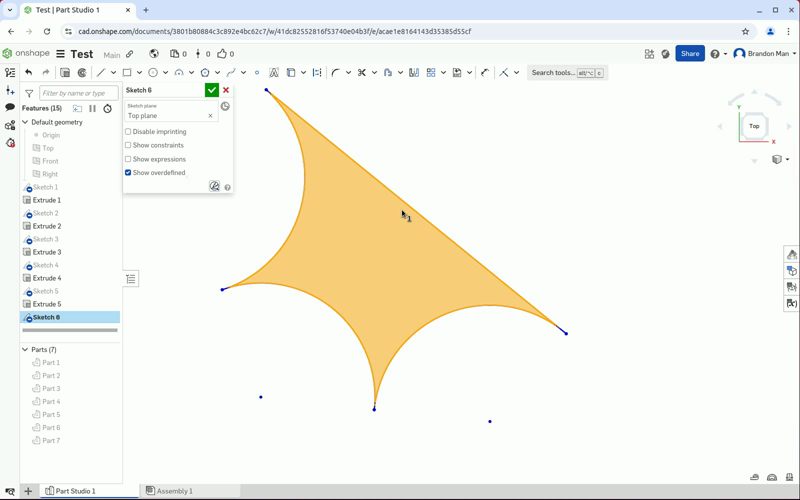
scroll(-6)
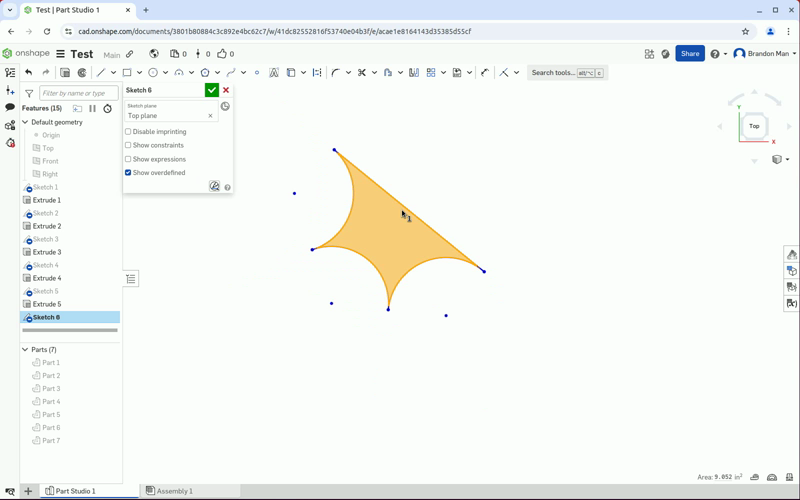
scroll(-6)
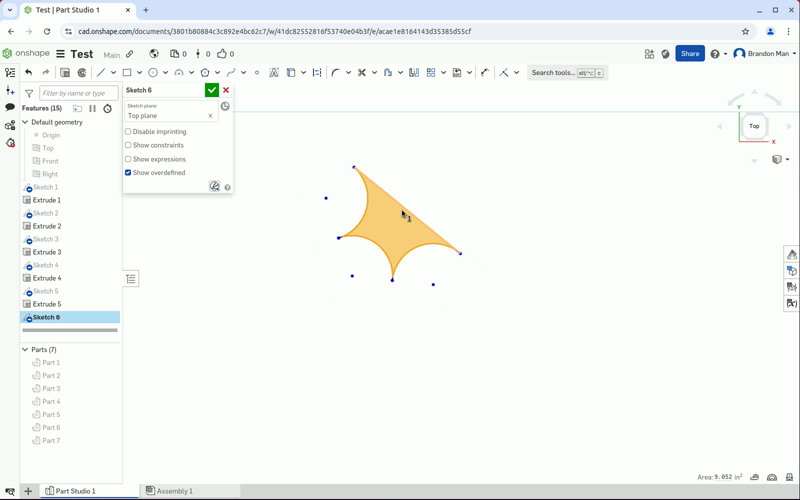
scroll(-6)
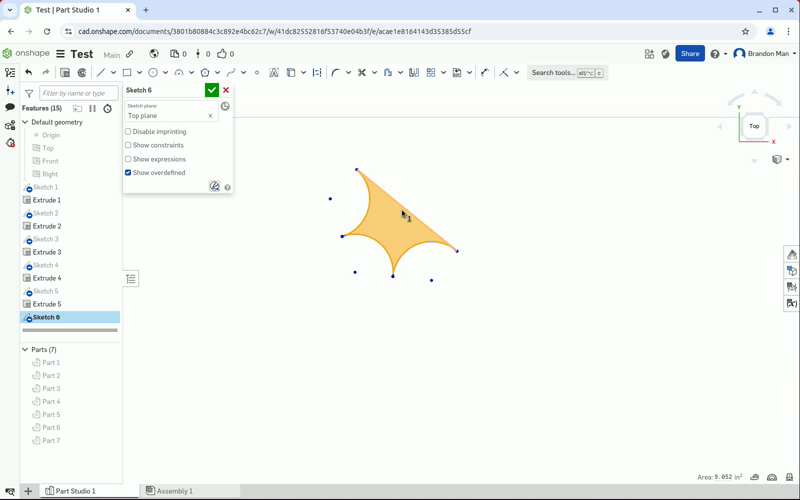
scroll(-6)
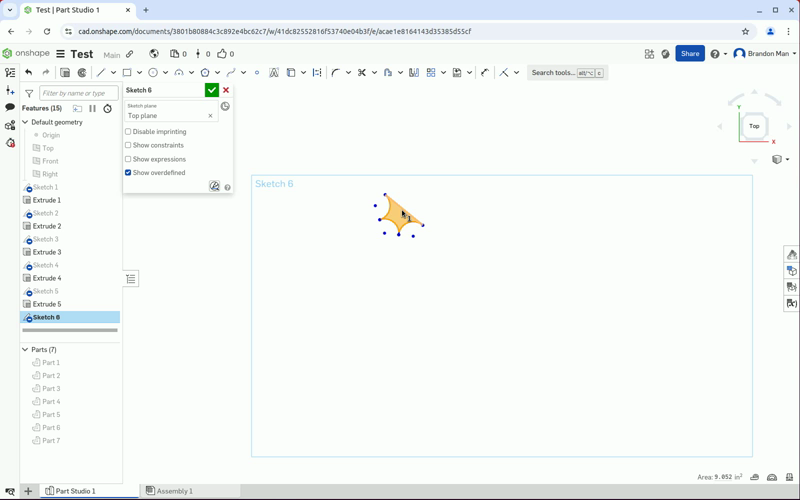
mouse_move(73, 352)
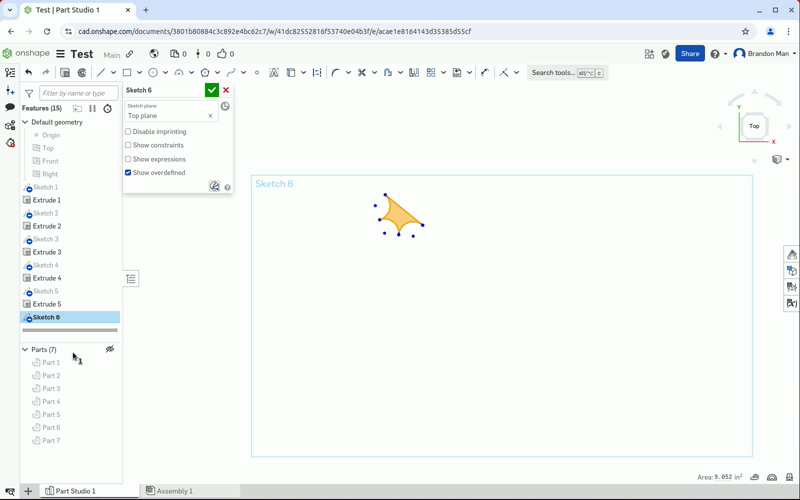
key(shift+y)
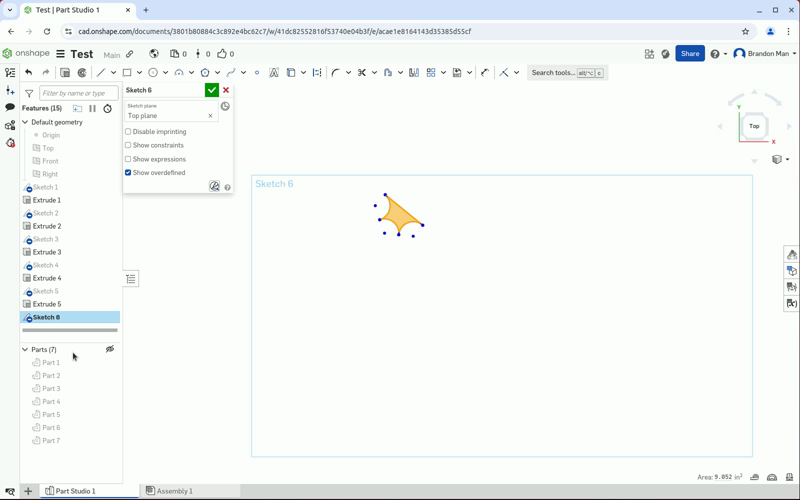
key(shift+e)
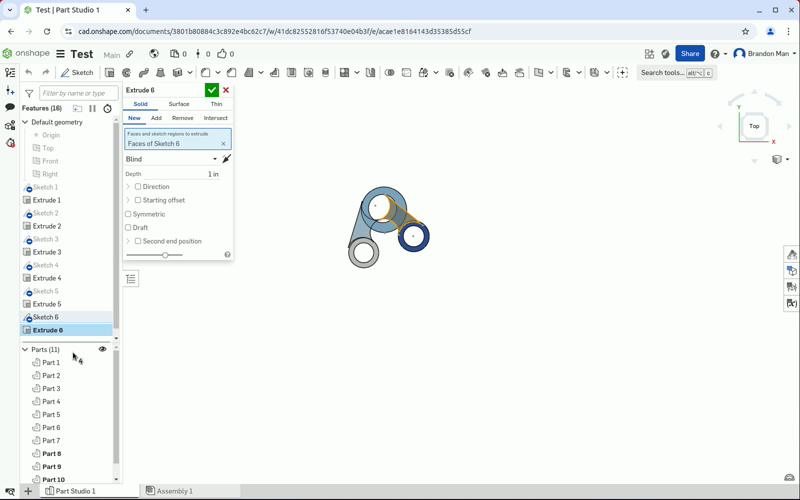
mouse_move(143, 106)
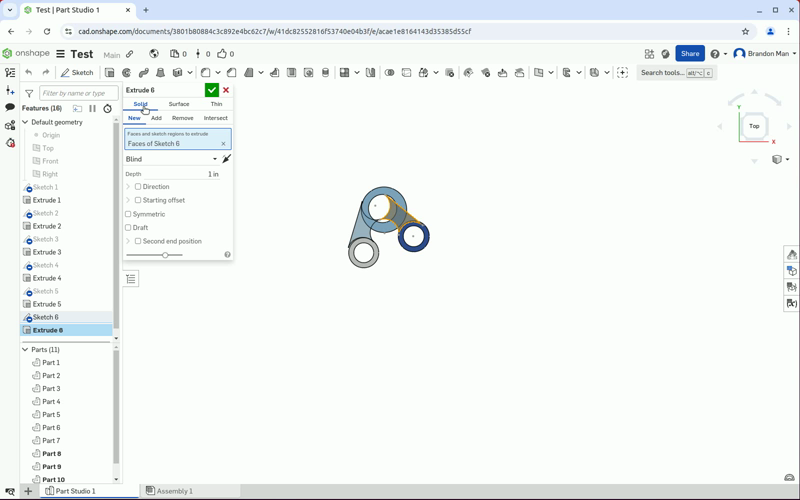
click(143, 106)
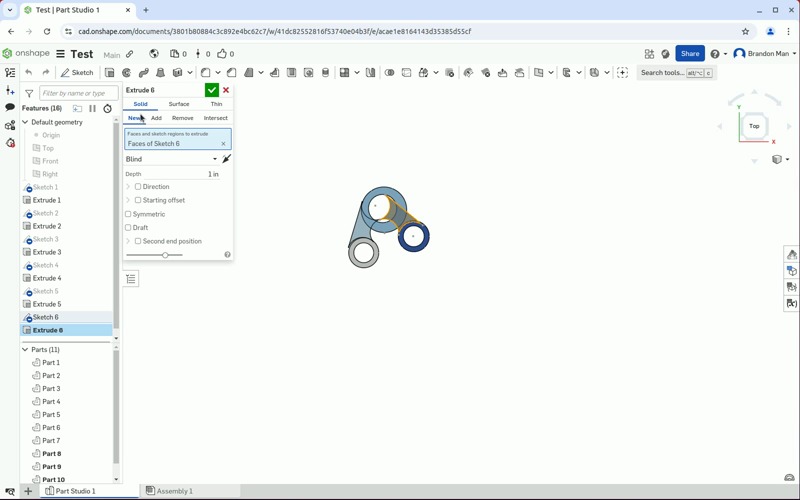
mouse_move(137, 120)
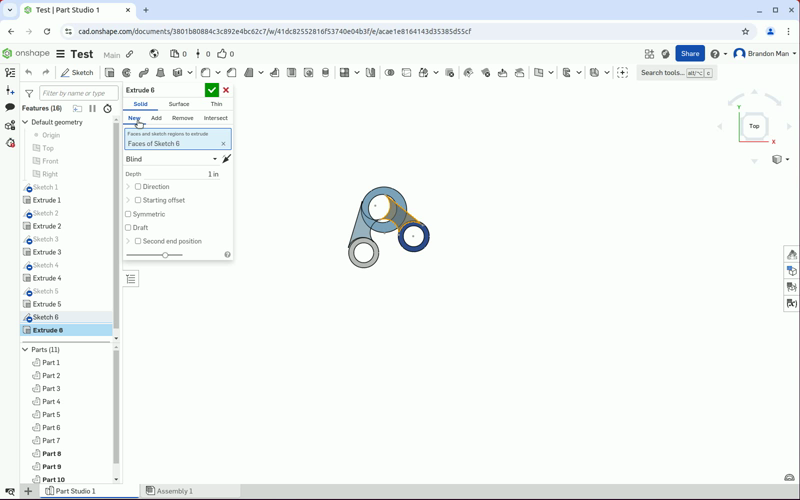
click(137, 120)
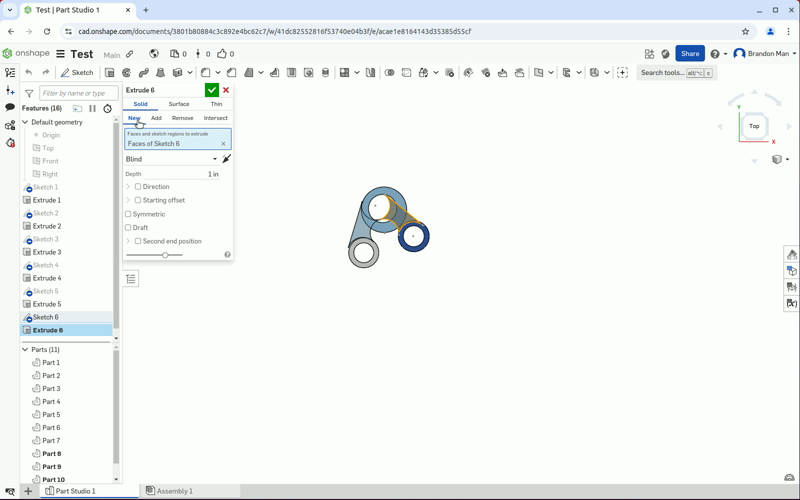
key(tab, 4)
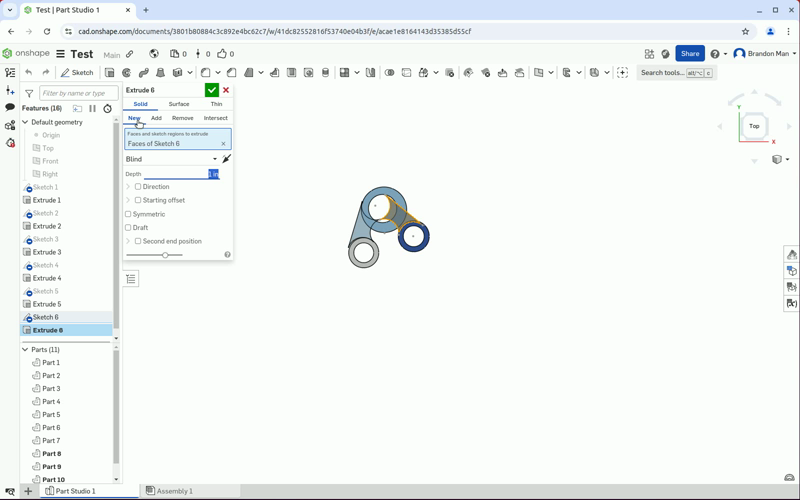
text(1.926)
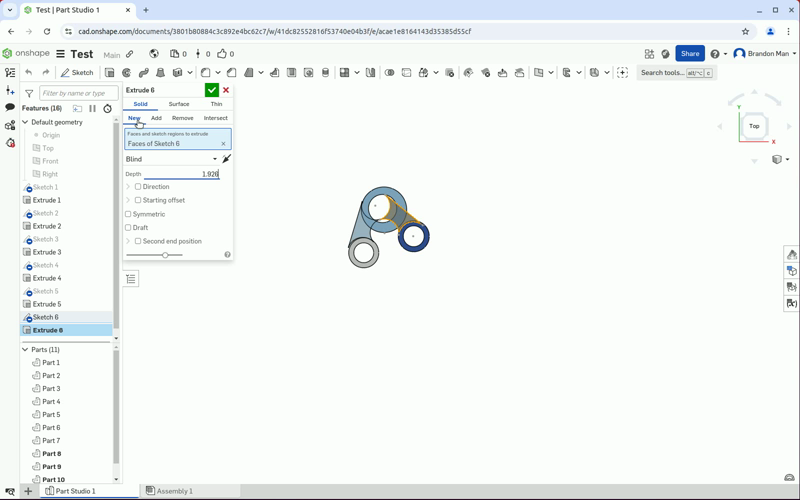
key(enter)
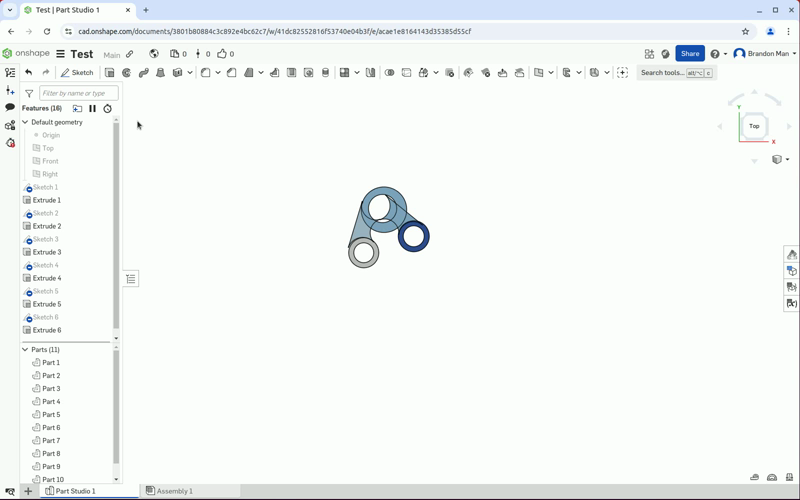
key(shift+h)
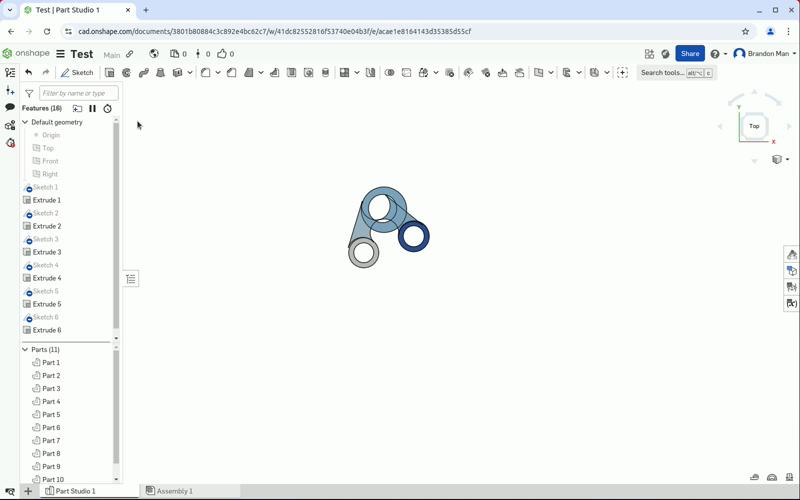
key(shift+h)
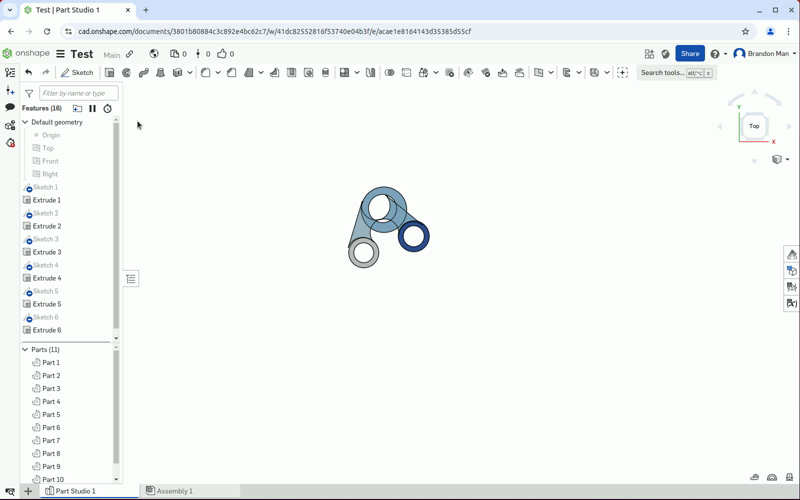
mouse_move(69, 189)
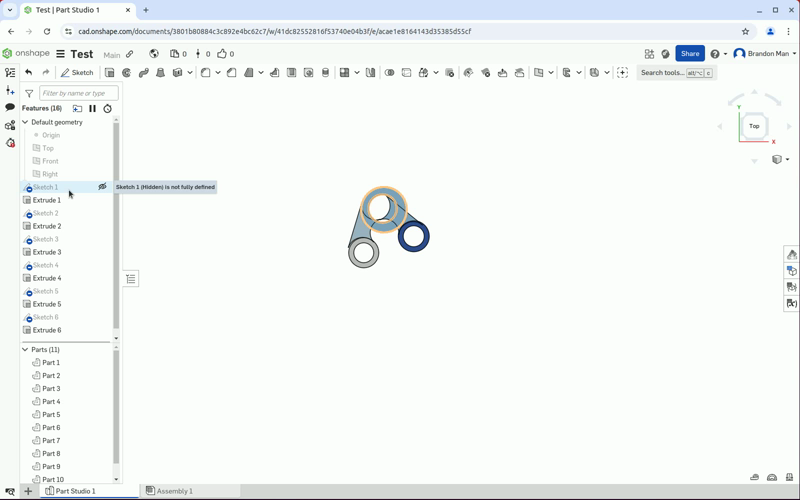
click(69, 189)
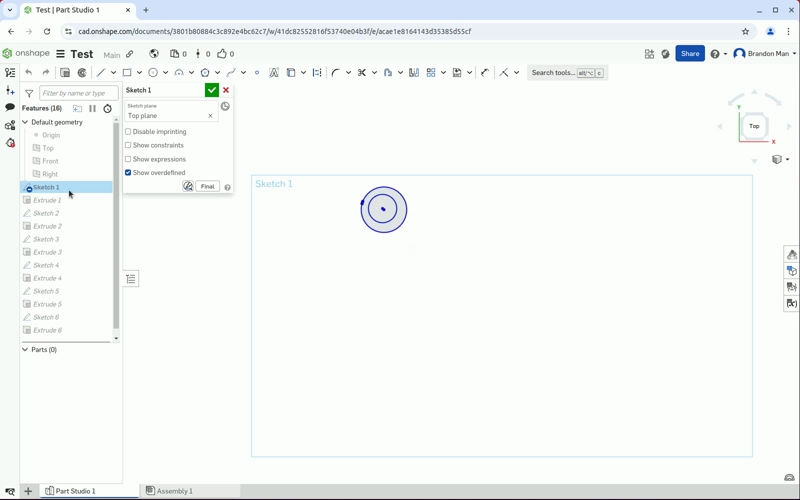
mouse_move(229, 92)
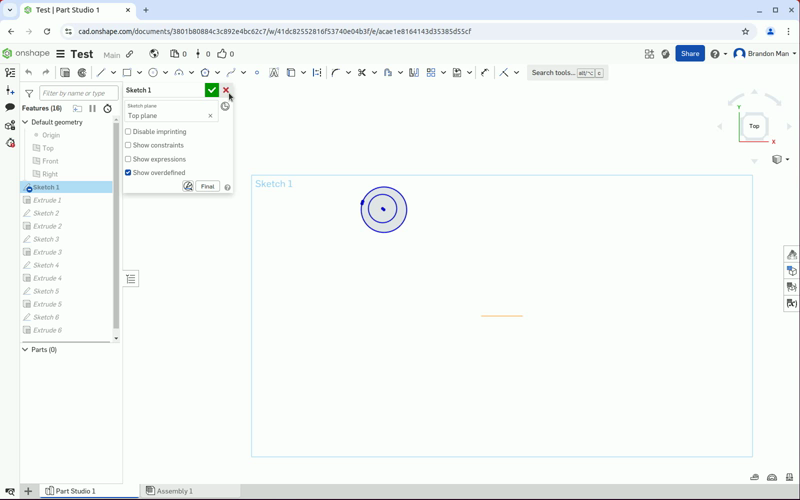
click(229, 92)
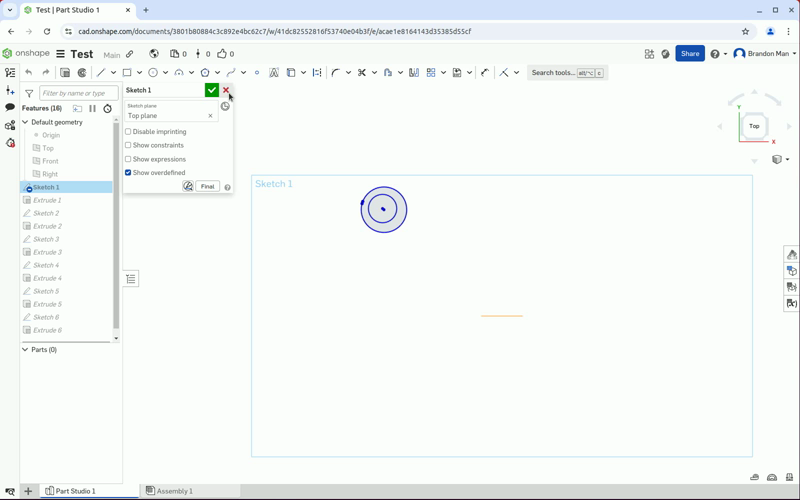
key(shift+s)
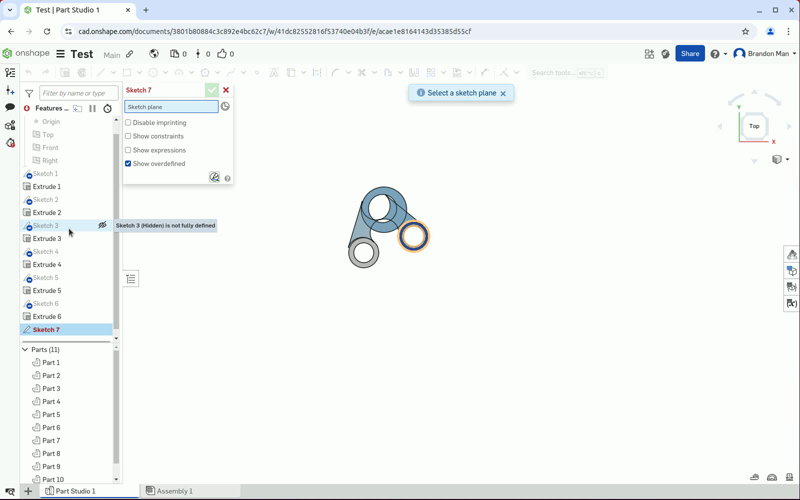
scroll(3)
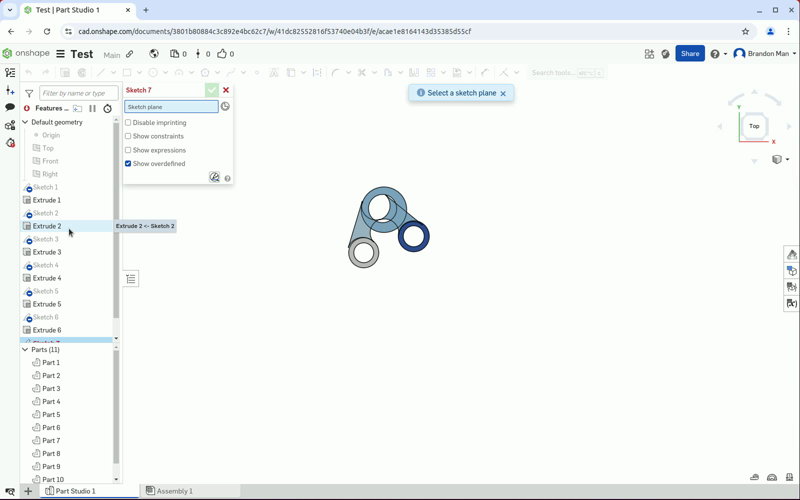
mouse_move(69, 150)
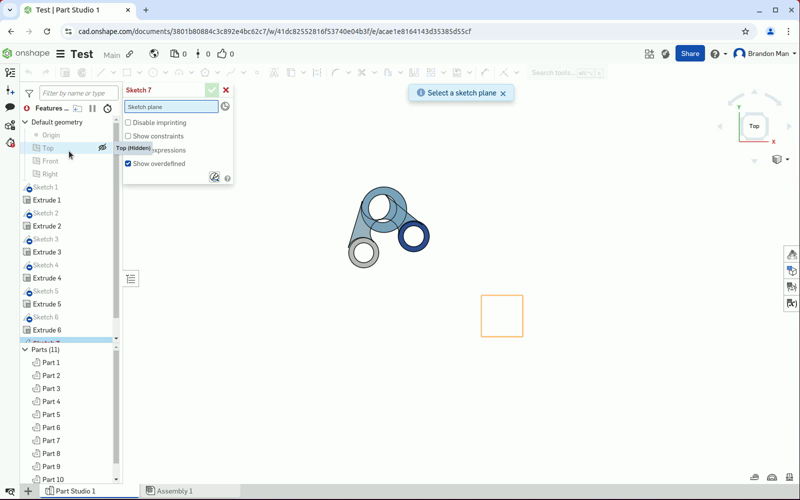
click(69, 150)
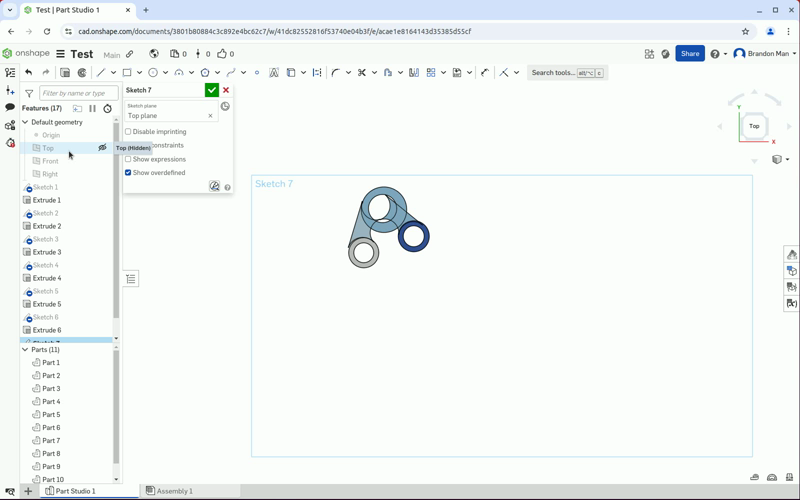
mouse_move(69, 352)
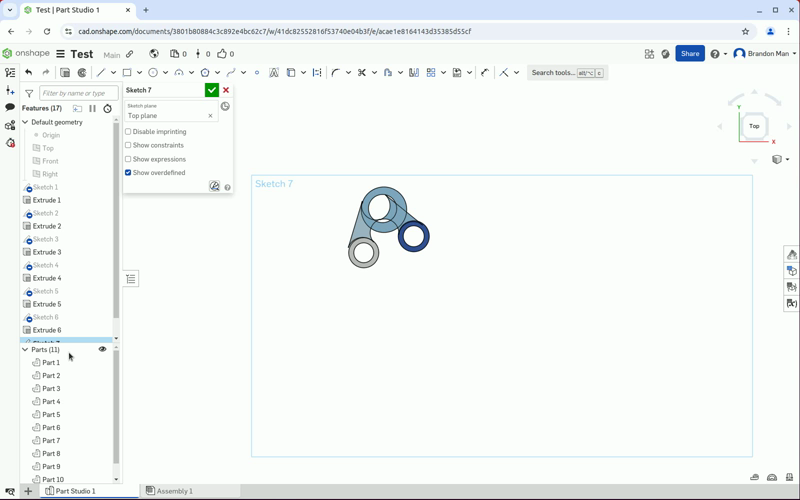
key(y)
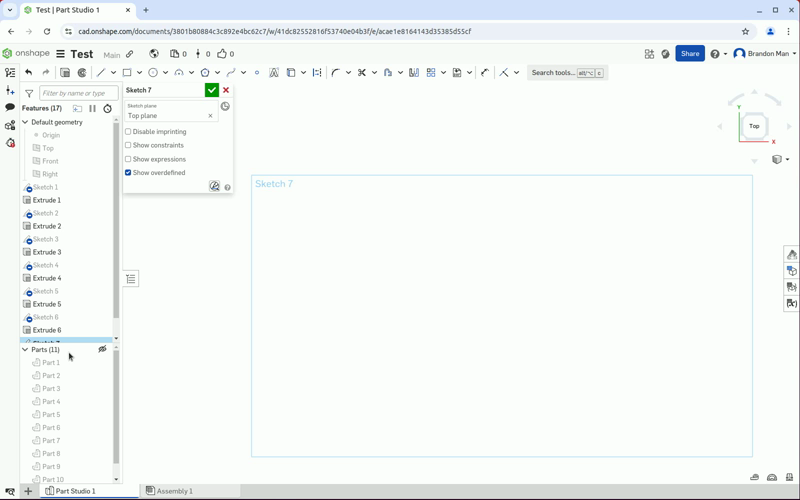
key(l)
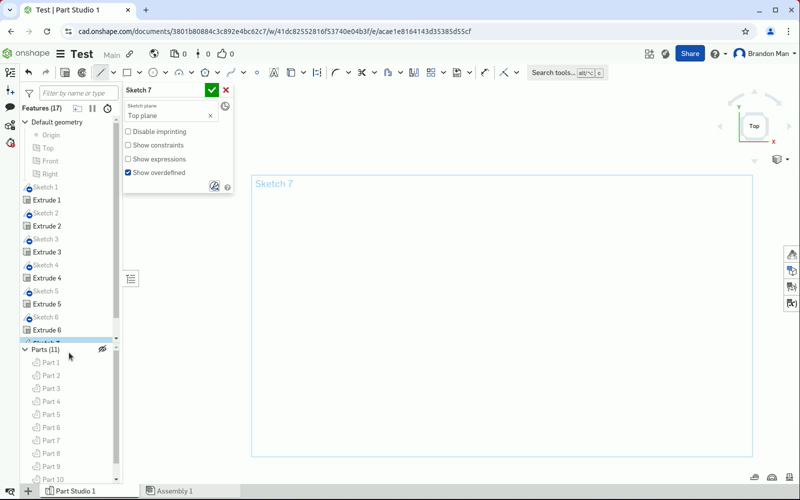
key_down(shift)
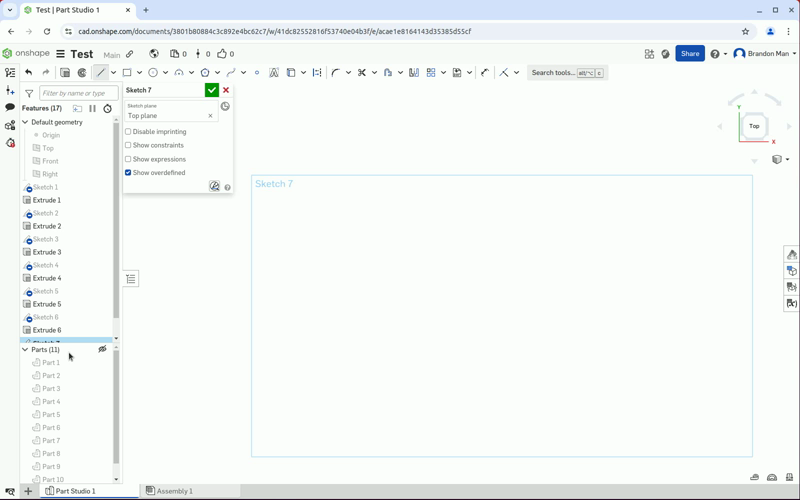
mouse_move(366, 266)
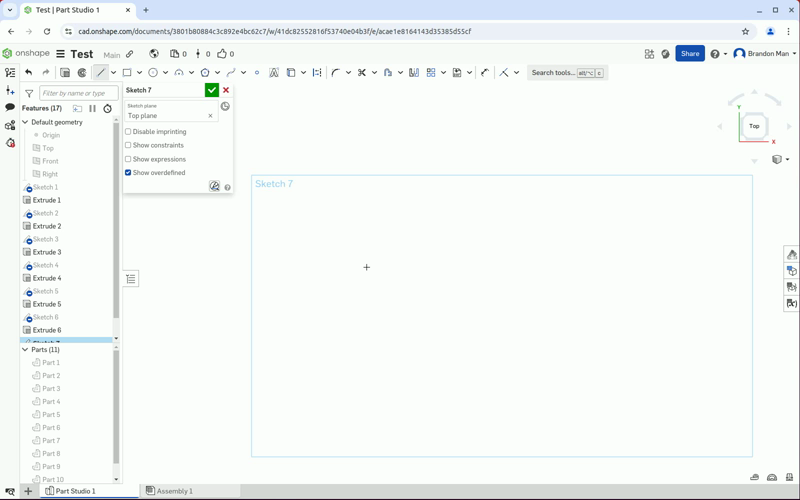
click(366, 266)
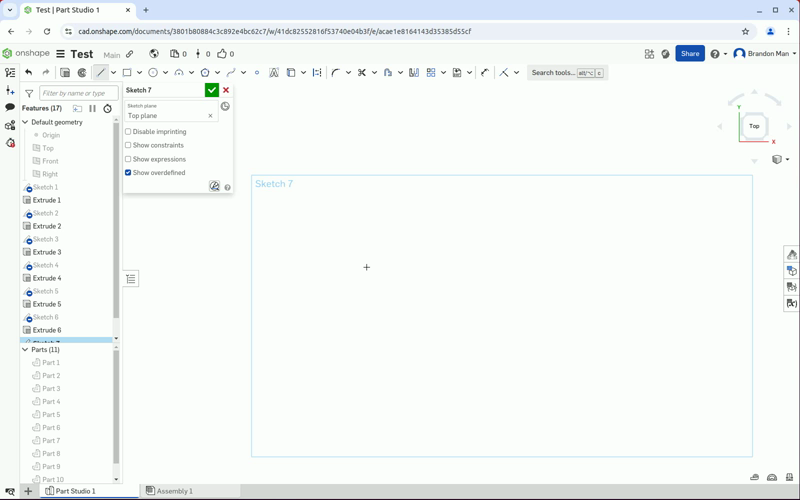
key_up(shift)
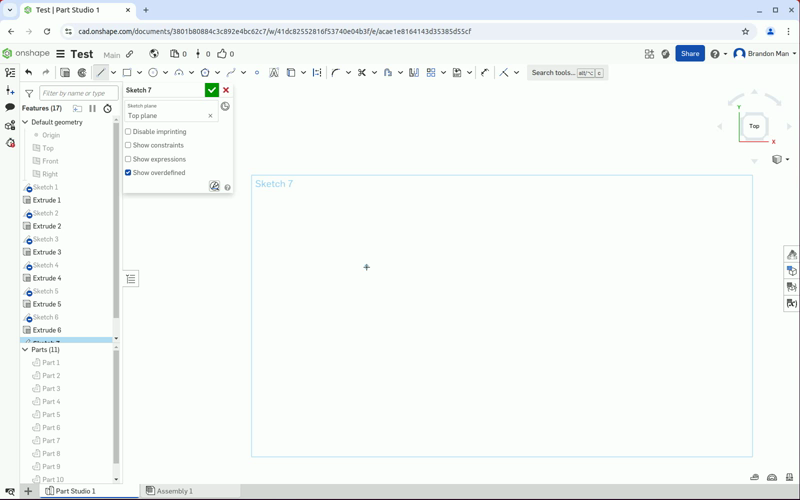
key_down(shift)
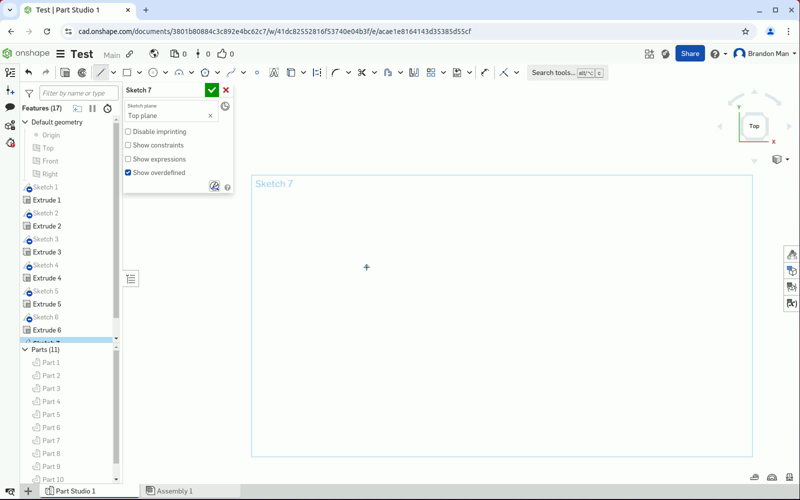
mouse_move(396, 266)
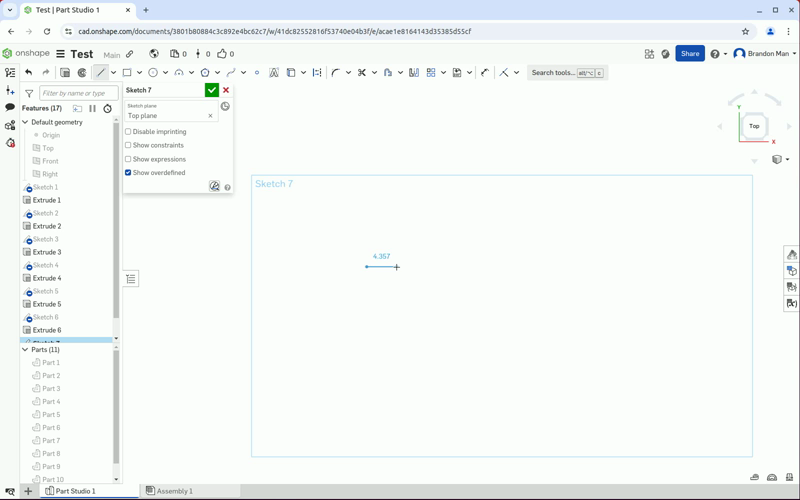
mouse_move(415, 251)
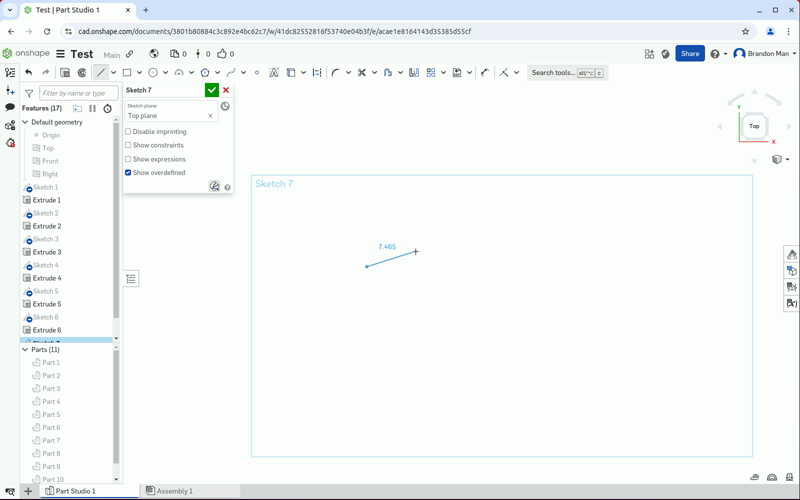
click(415, 251)
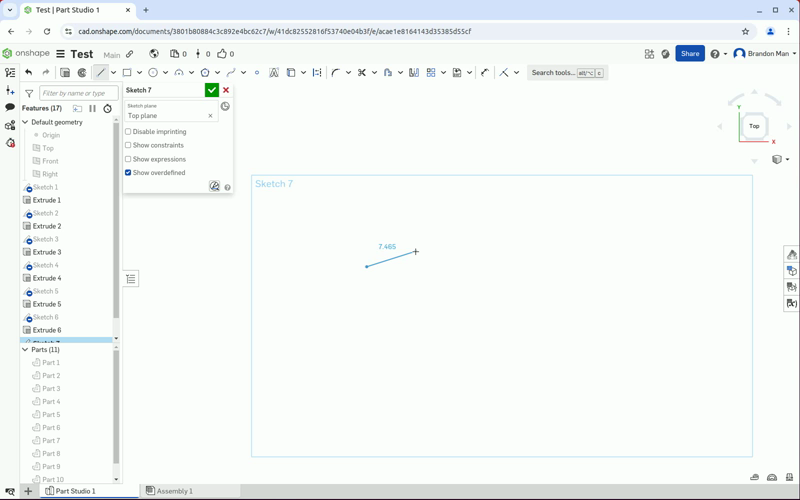
key_up(shift)
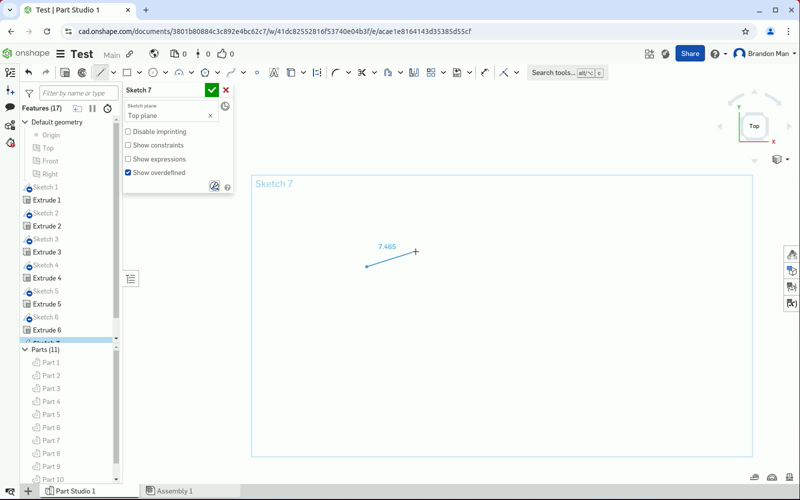
key(esc)
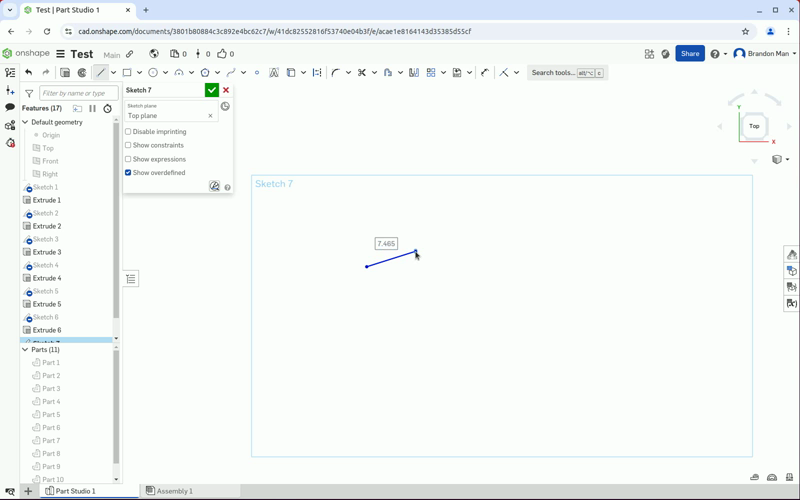
key(a)
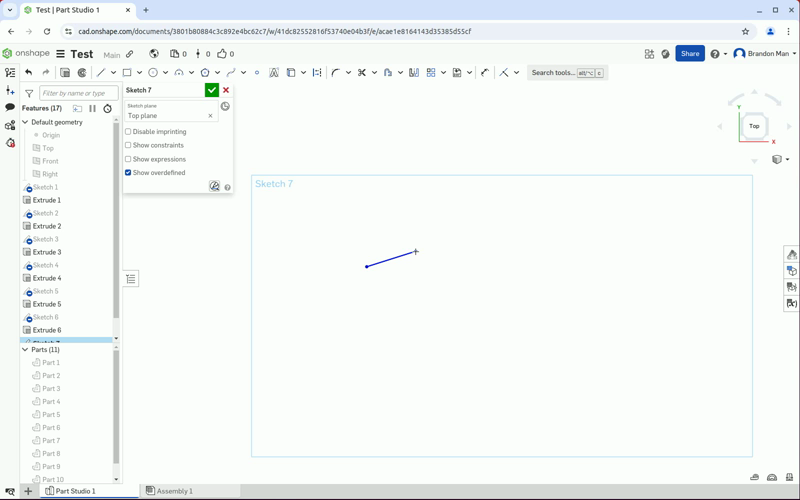
mouse_move(415, 251)
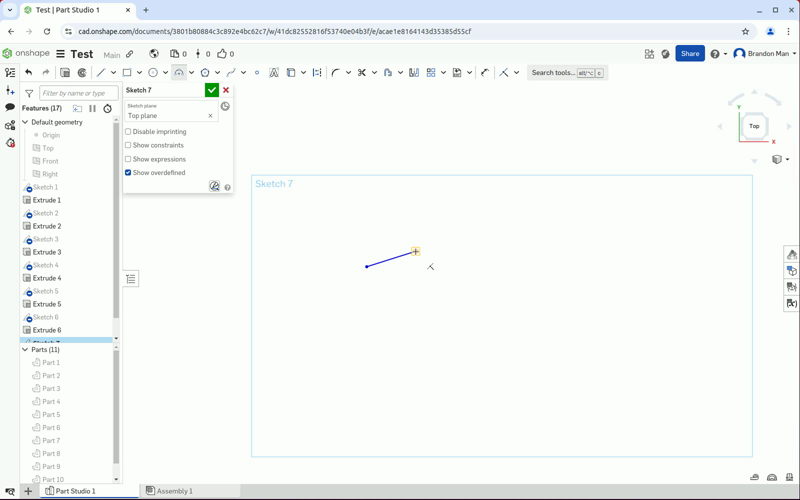
click(415, 251)
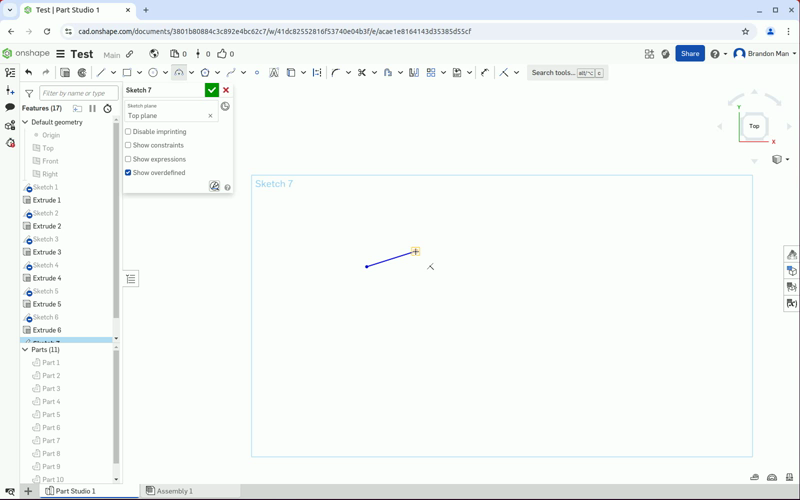
key_down(shift)
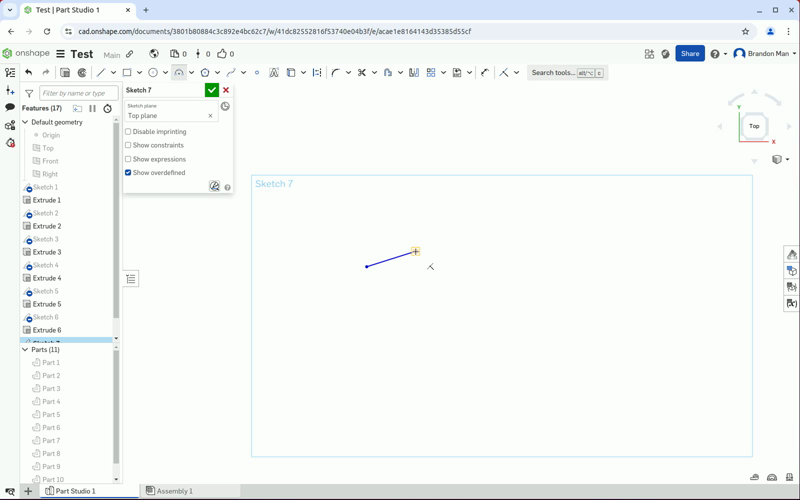
mouse_move(399, 234)
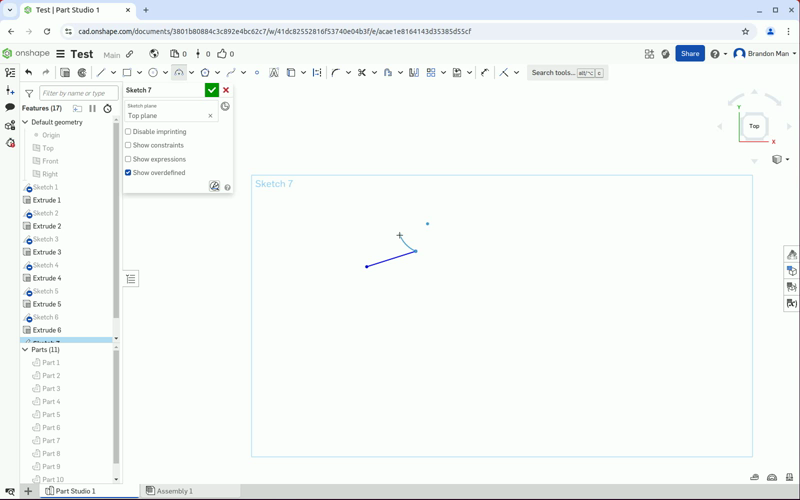
click(399, 234)
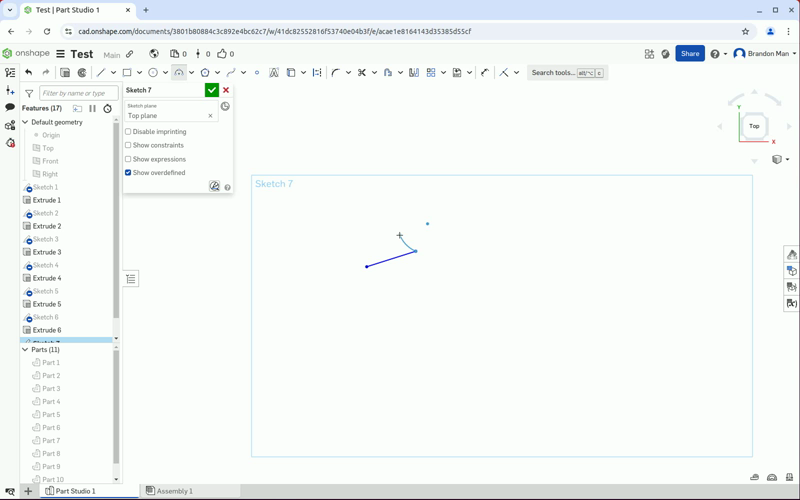
mouse_move(403, 246)
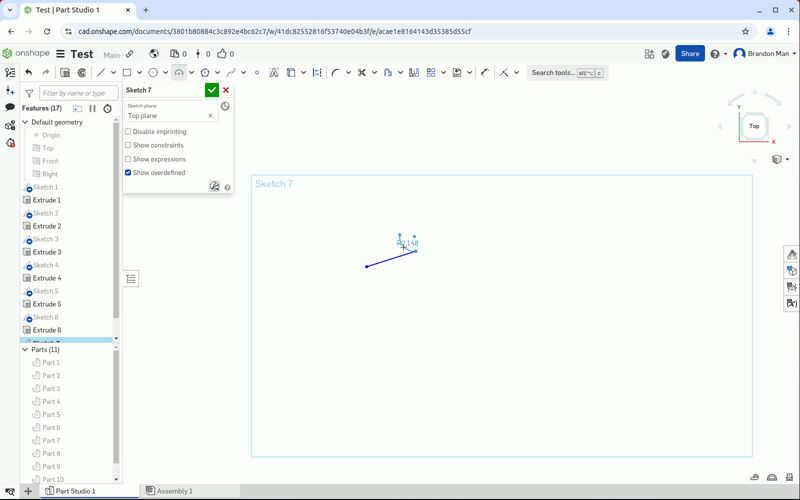
click(403, 246)
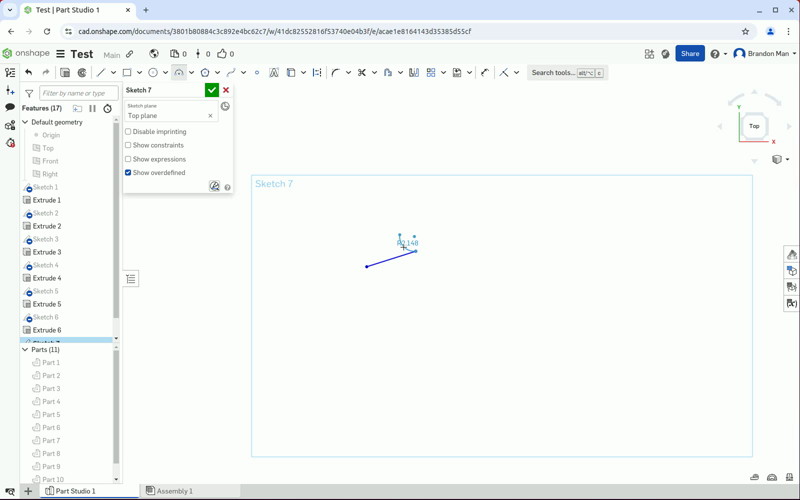
key_up(shift)
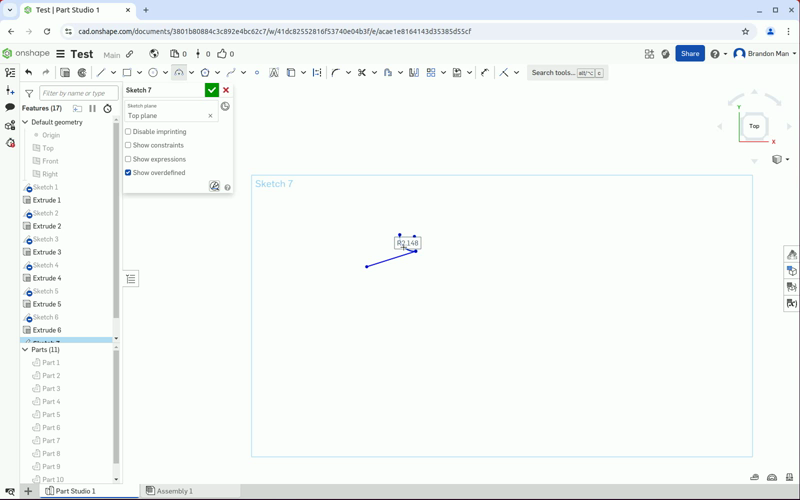
mouse_move(399, 234)
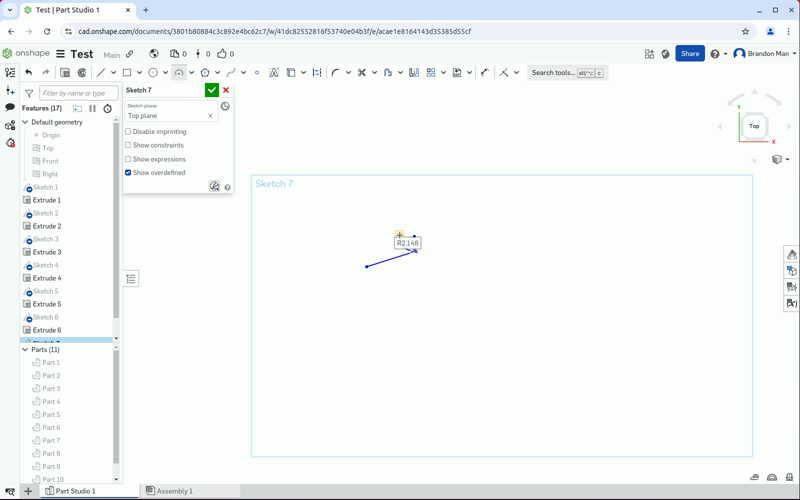
click(399, 234)
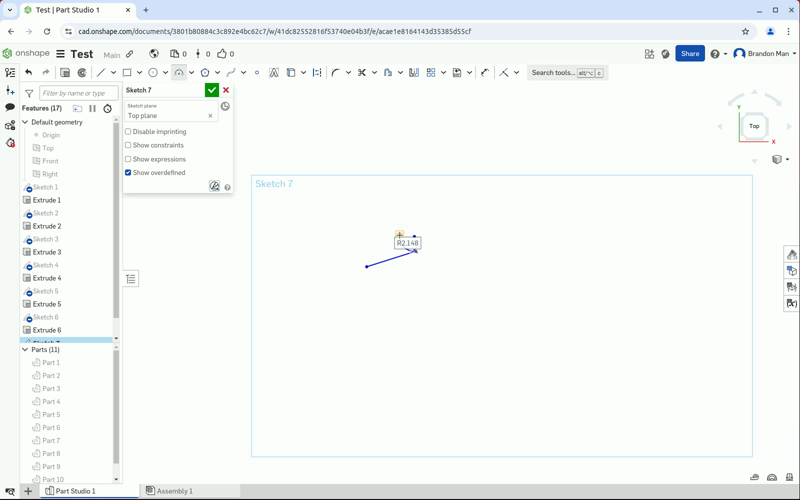
key_down(shift)
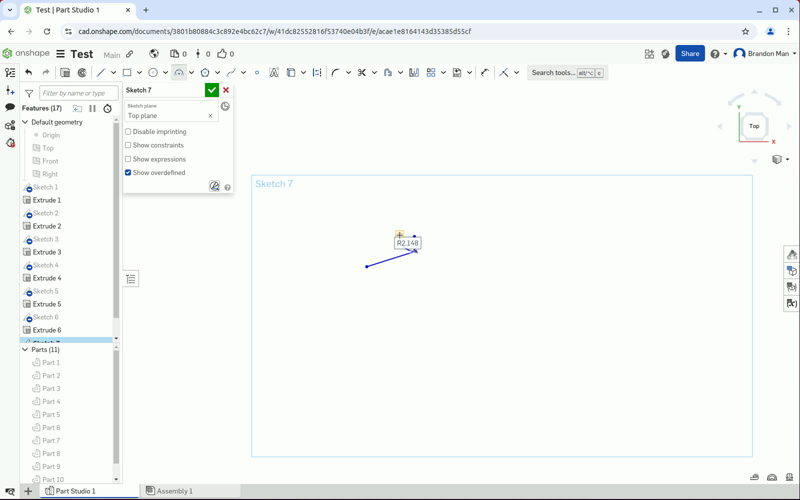
mouse_move(373, 243)
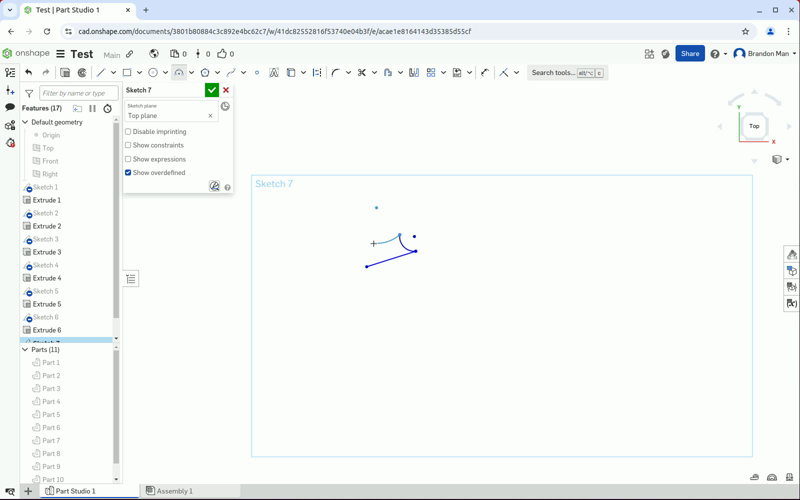
click(373, 243)
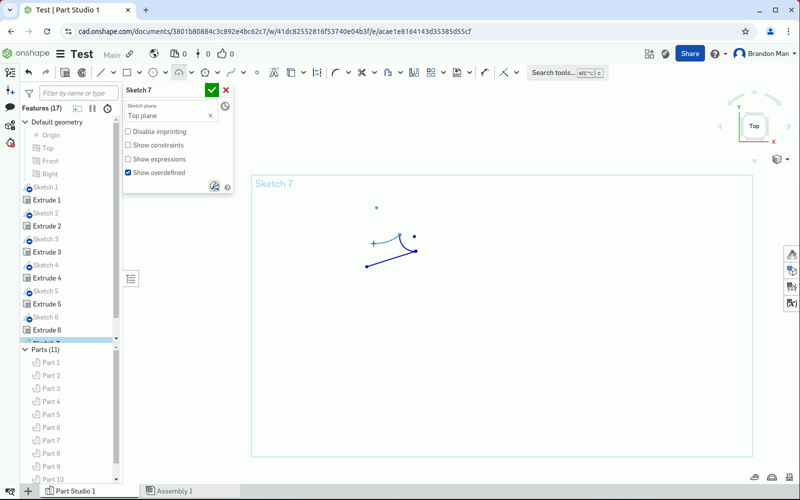
mouse_move(389, 247)
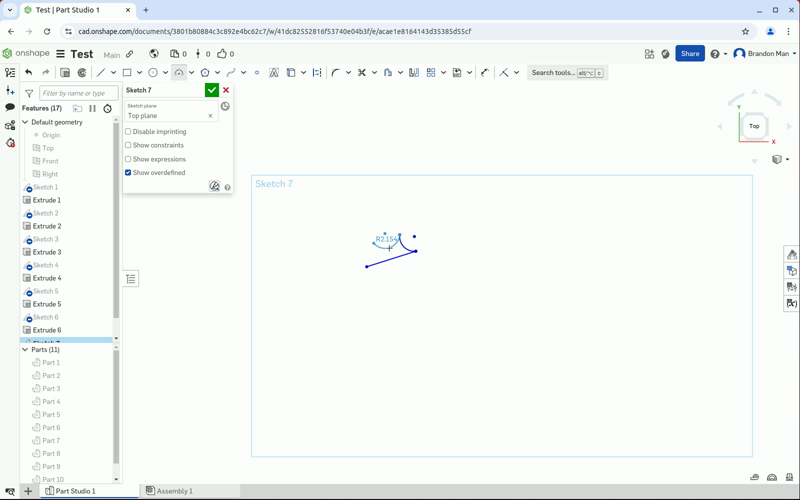
click(389, 247)
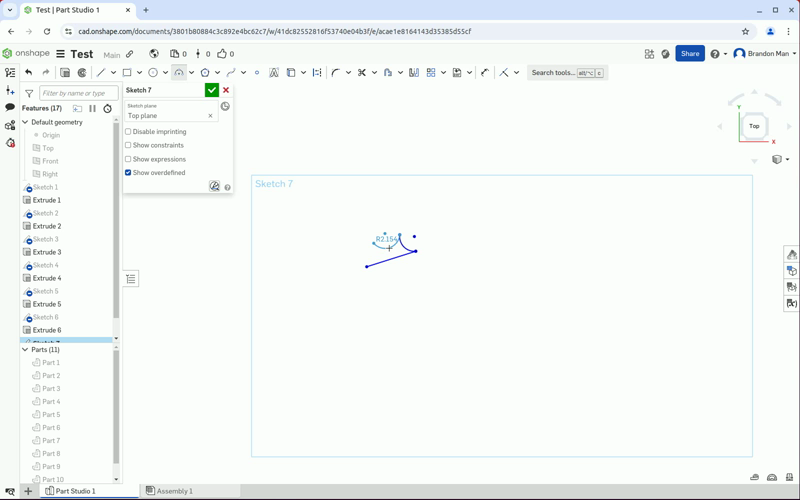
key_up(shift)
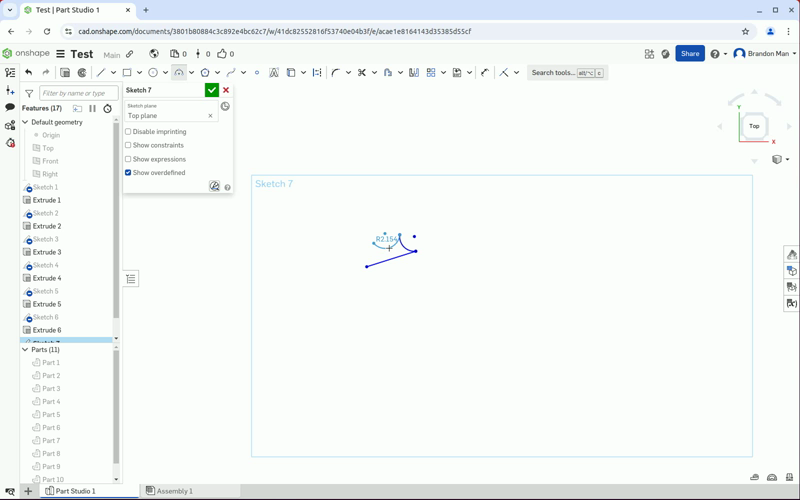
mouse_move(373, 243)
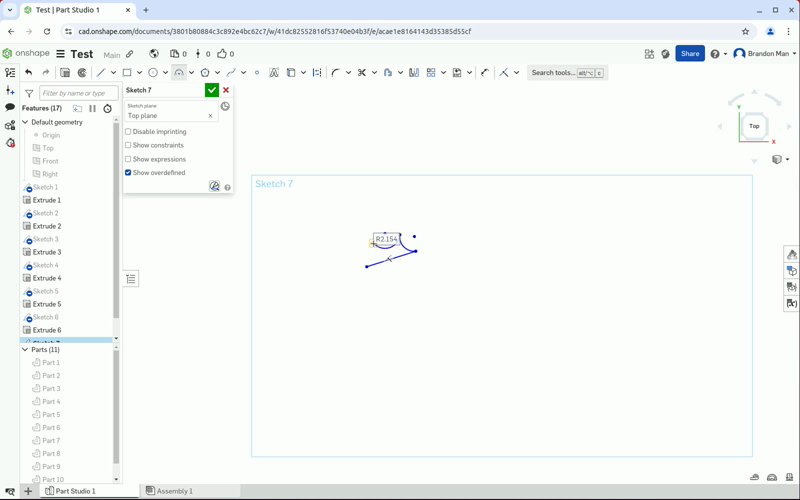
click(373, 243)
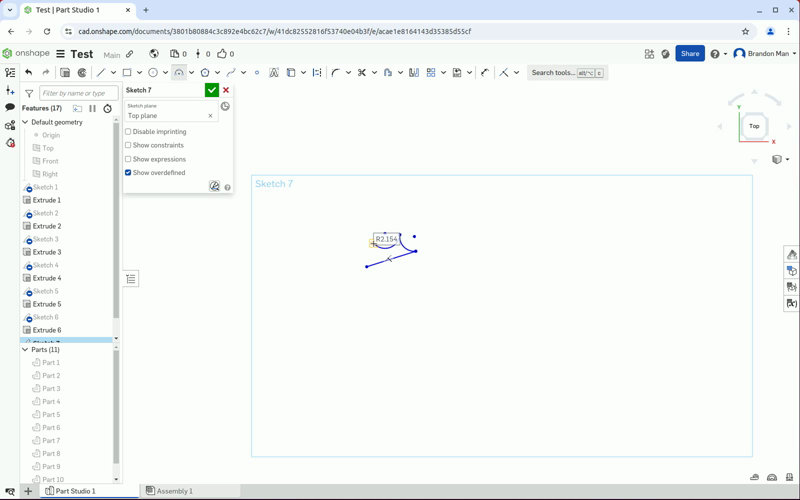
mouse_move(366, 266)
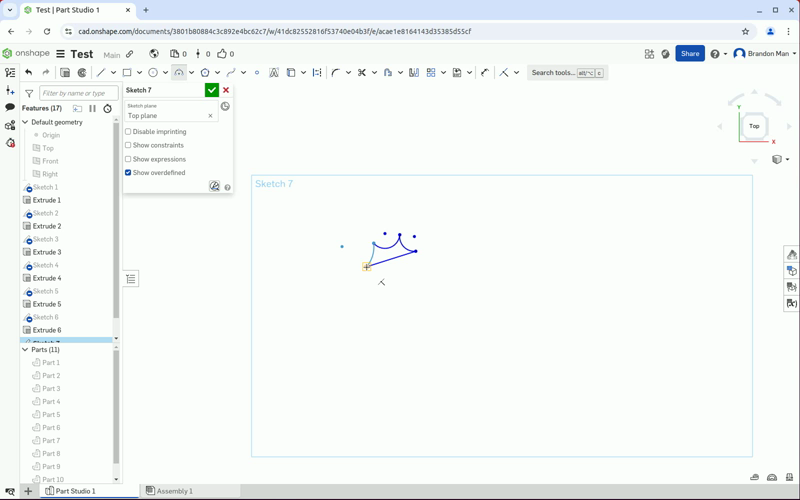
click(366, 266)
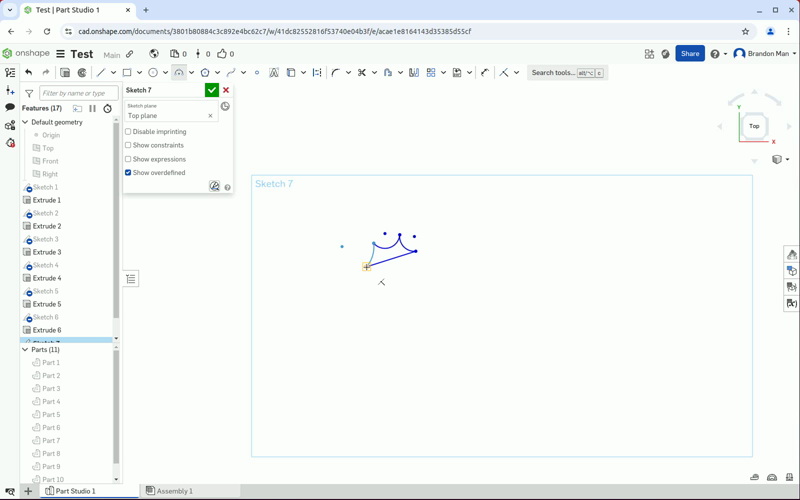
key_down(shift)
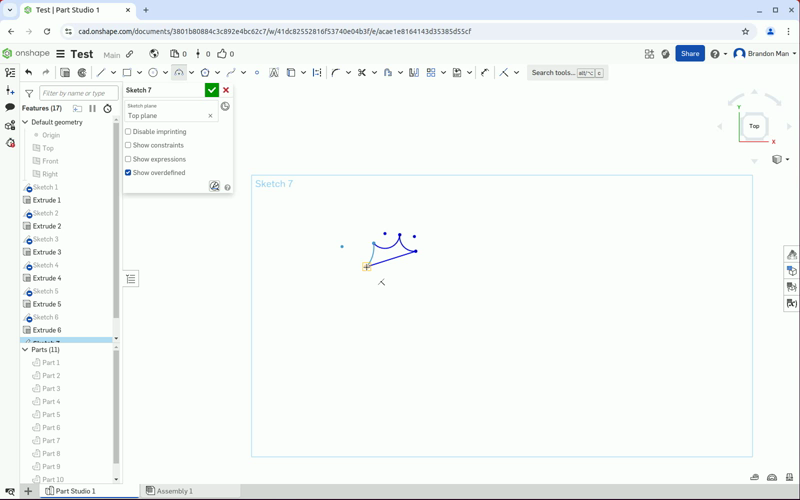
mouse_move(376, 256)
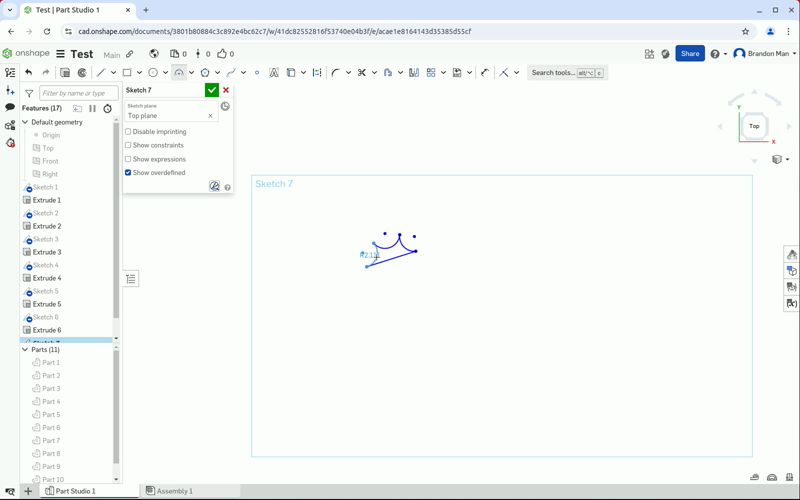
click(376, 256)
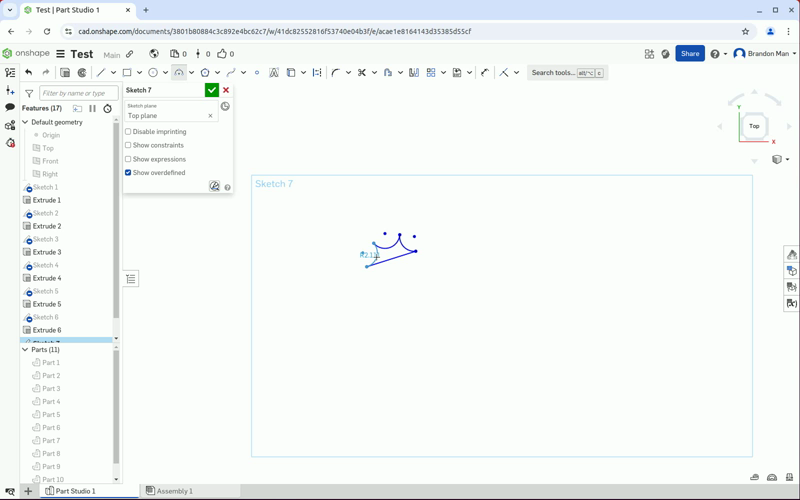
key_up(shift)
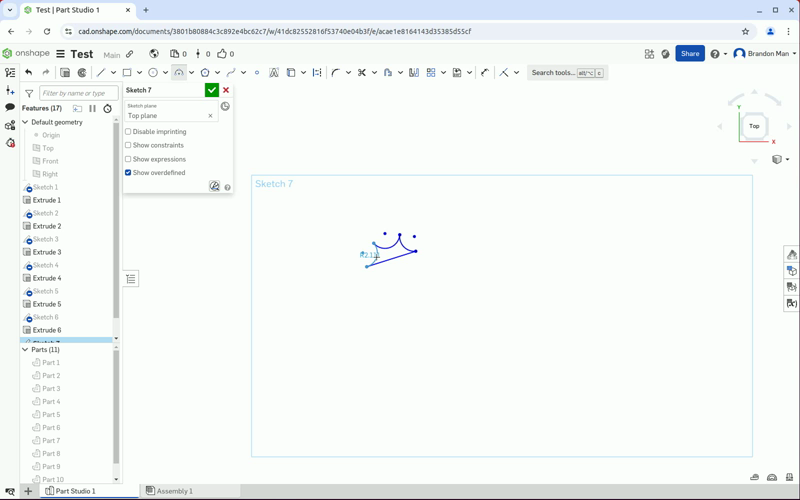
key(esc)
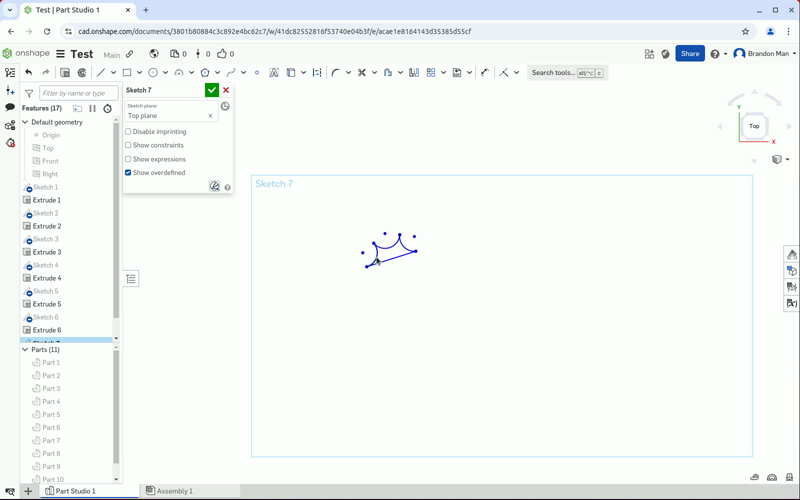
mouse_move(394, 253)
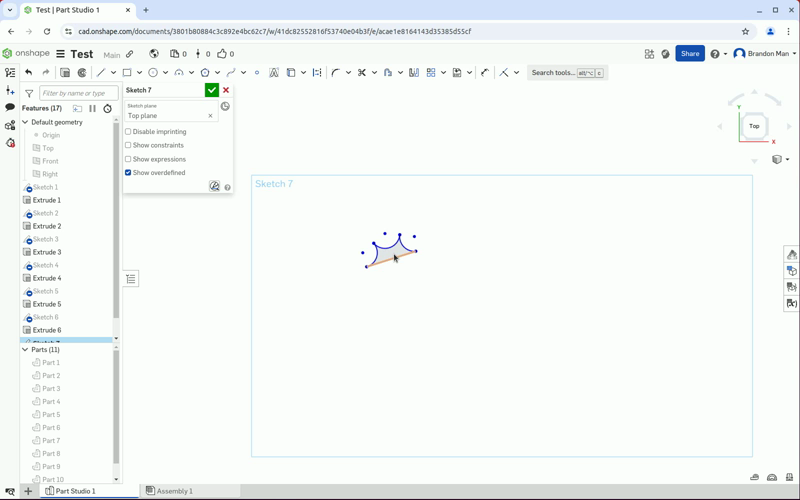
scroll(6)
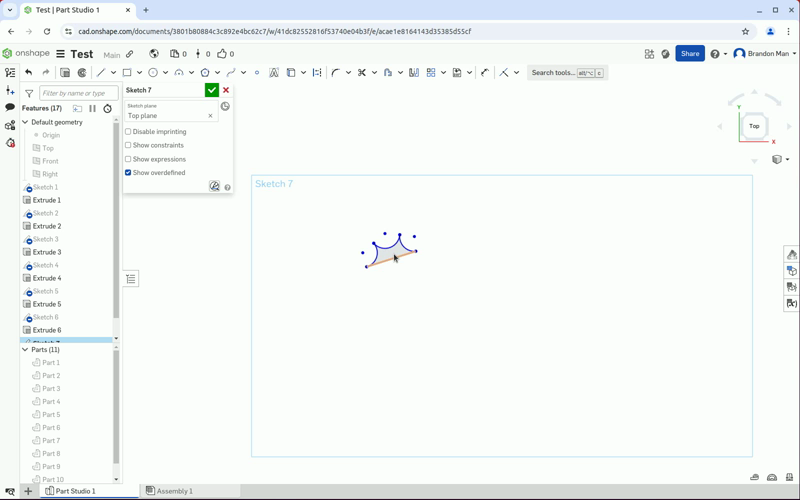
scroll(6)
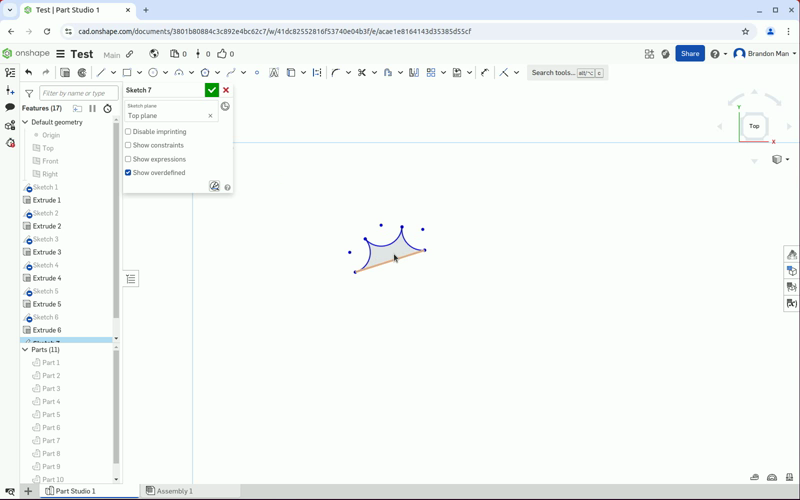
scroll(6)
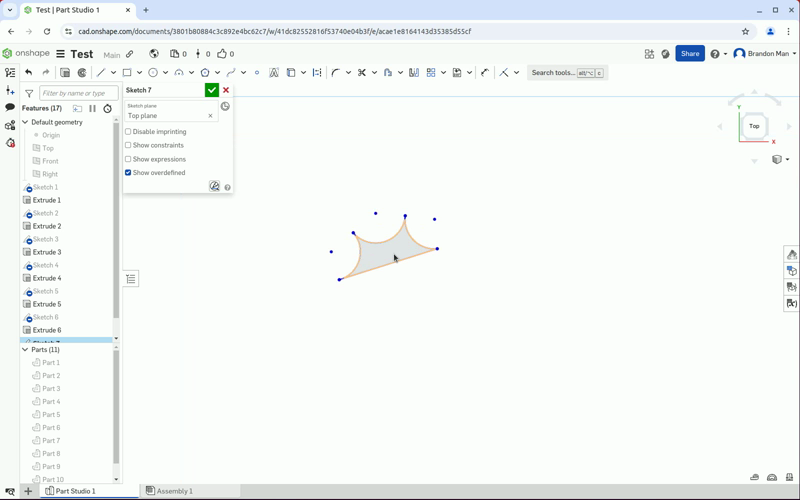
scroll(6)
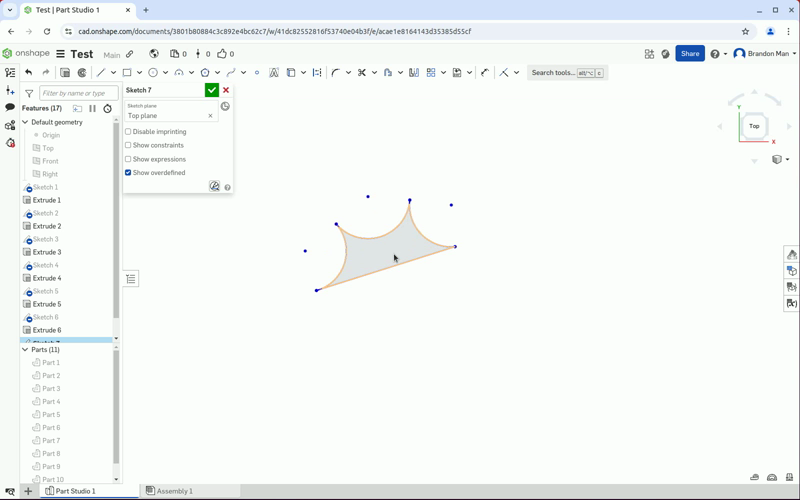
scroll(6)
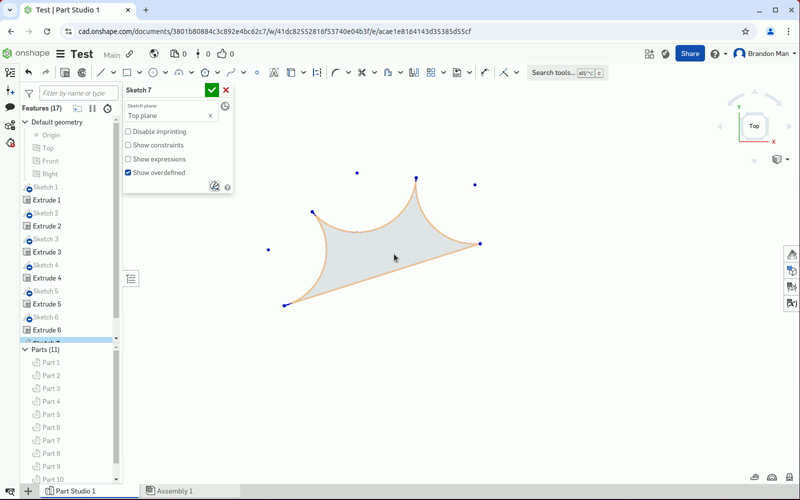
scroll(6)
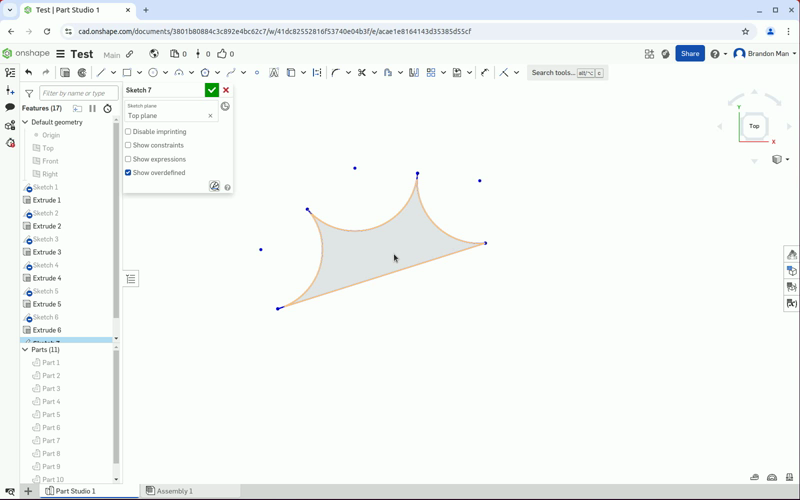
scroll(6)
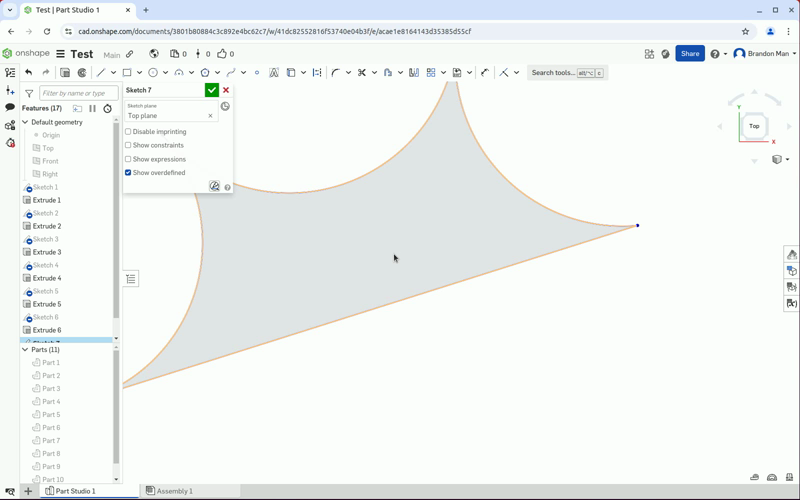
click(394, 253)
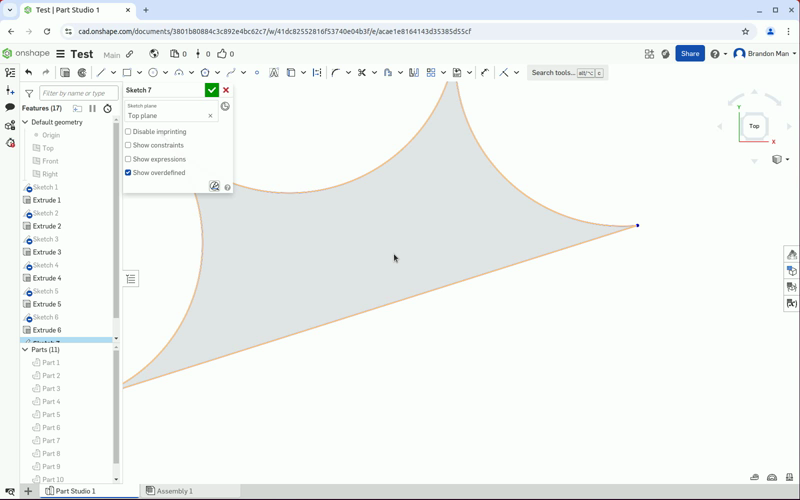
scroll(-6)
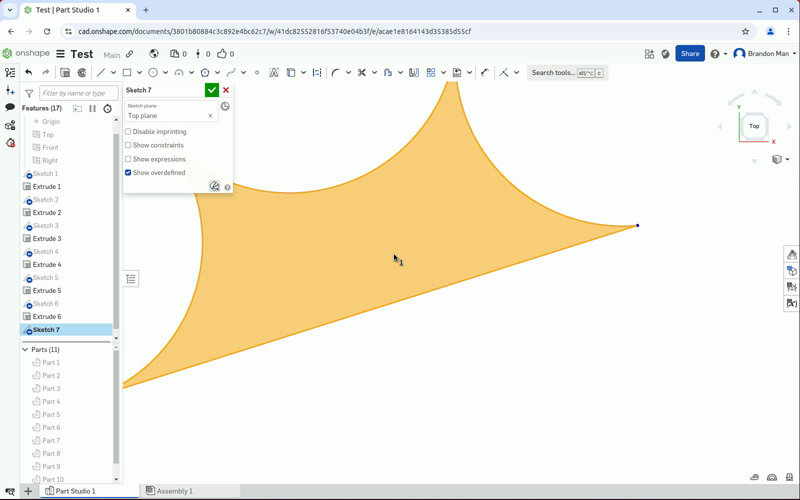
scroll(-6)
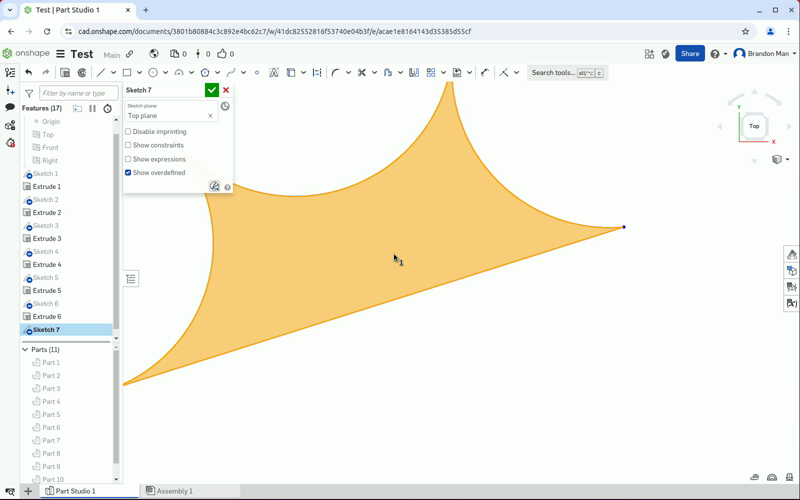
scroll(-6)
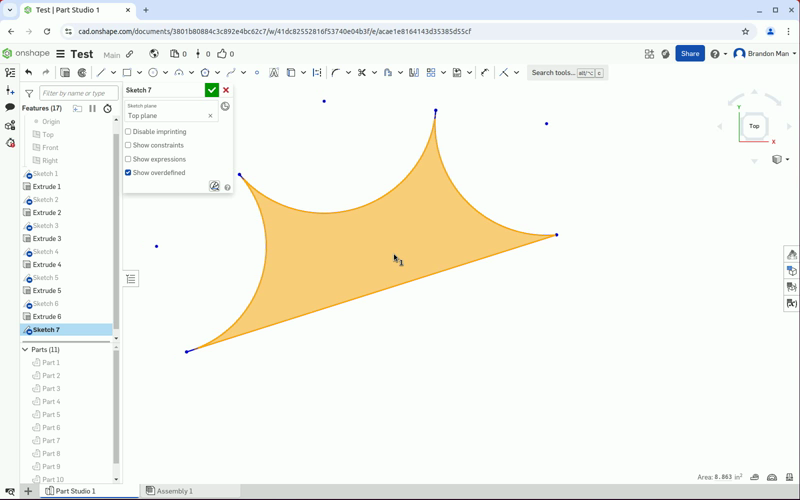
scroll(-6)
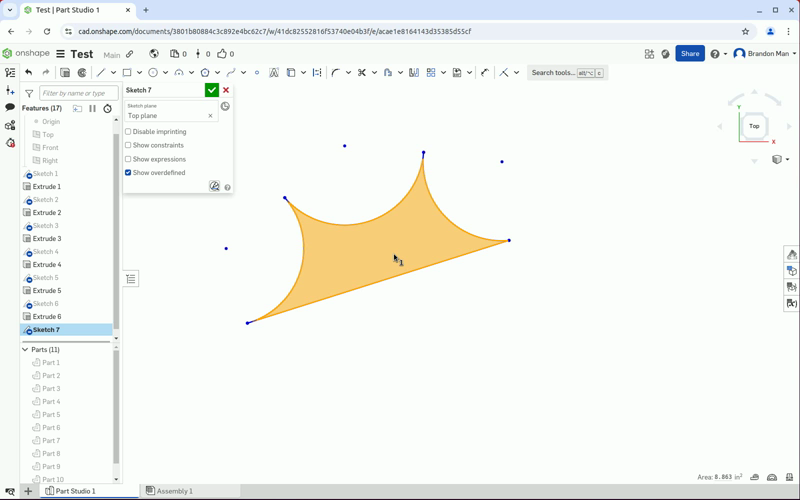
scroll(-6)
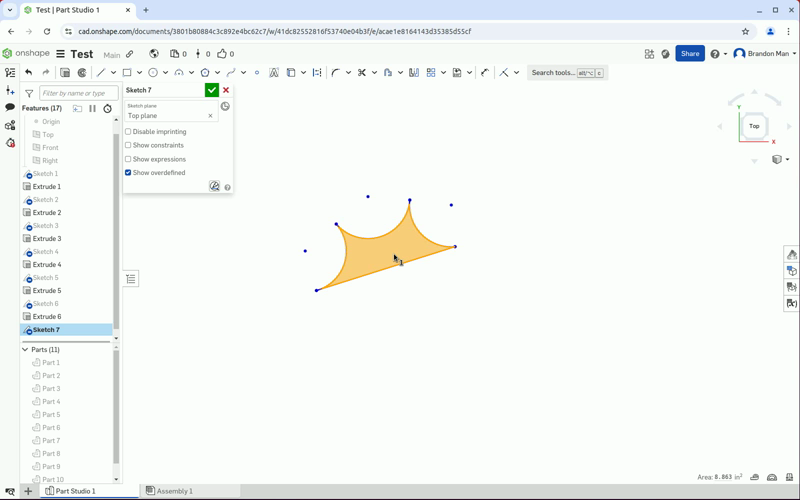
scroll(-6)
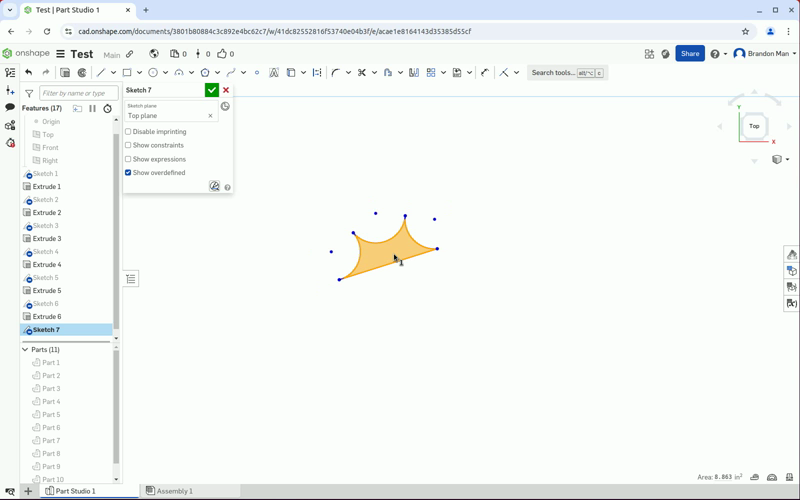
scroll(-6)
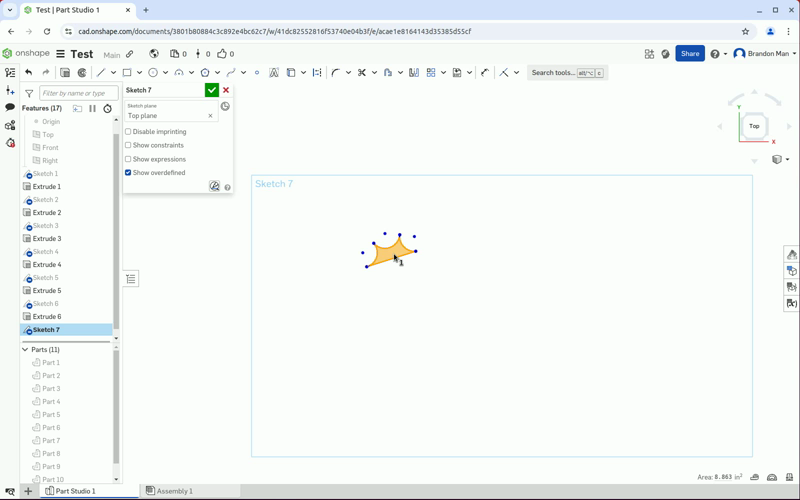
mouse_move(69, 352)
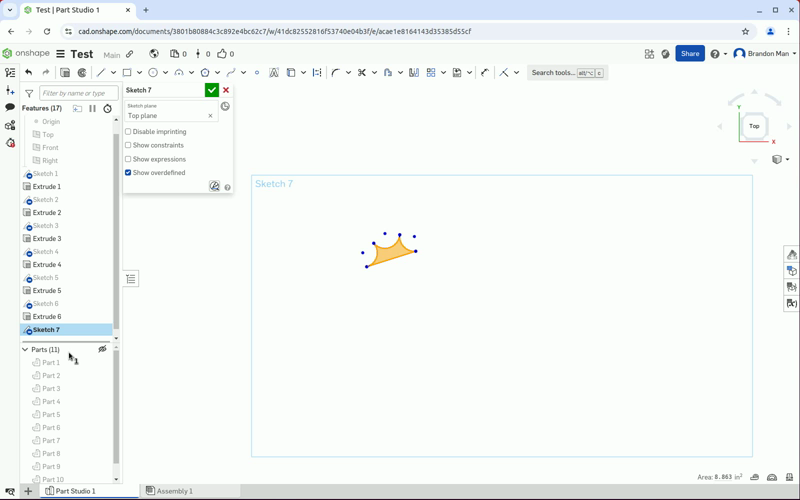
key(shift+y)
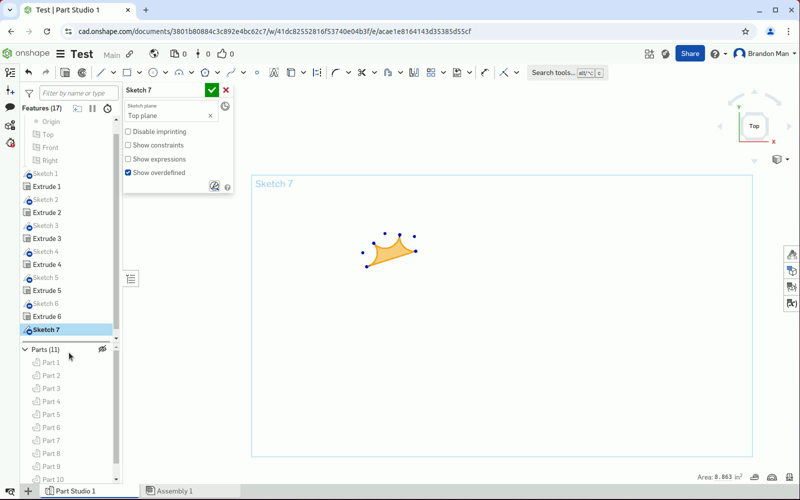
key(shift+e)
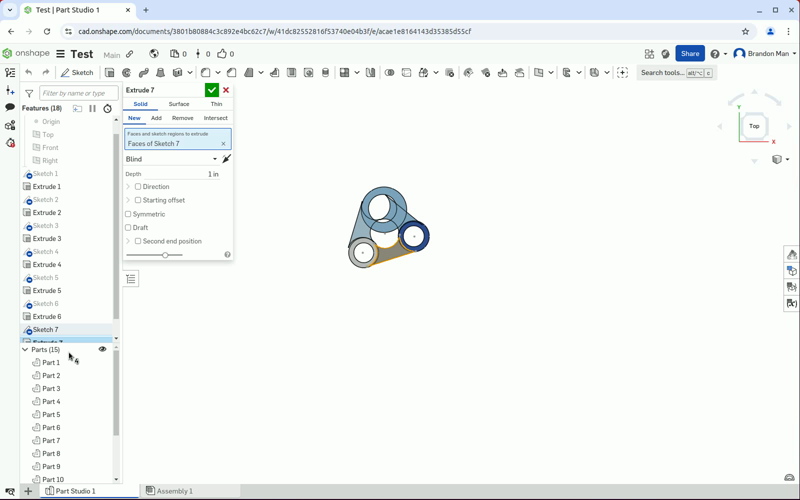
mouse_move(143, 106)
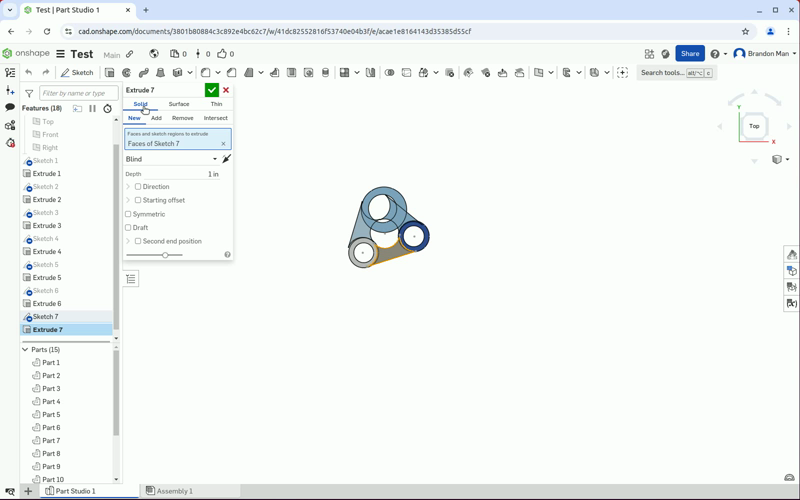
click(143, 106)
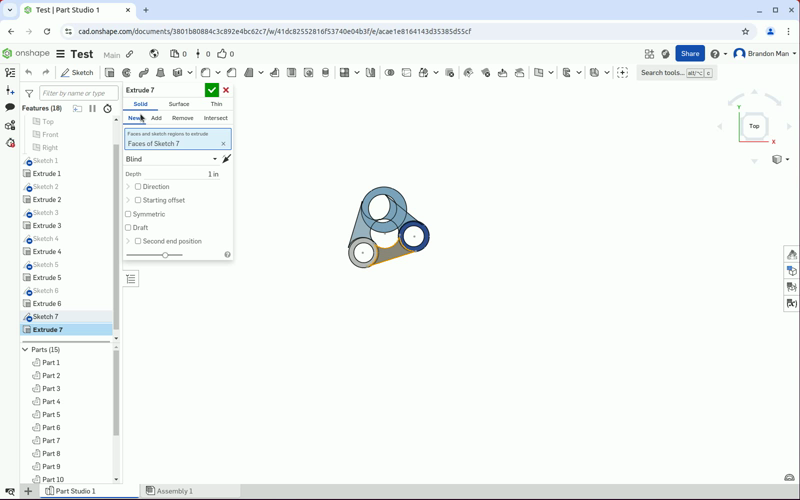
mouse_move(137, 120)
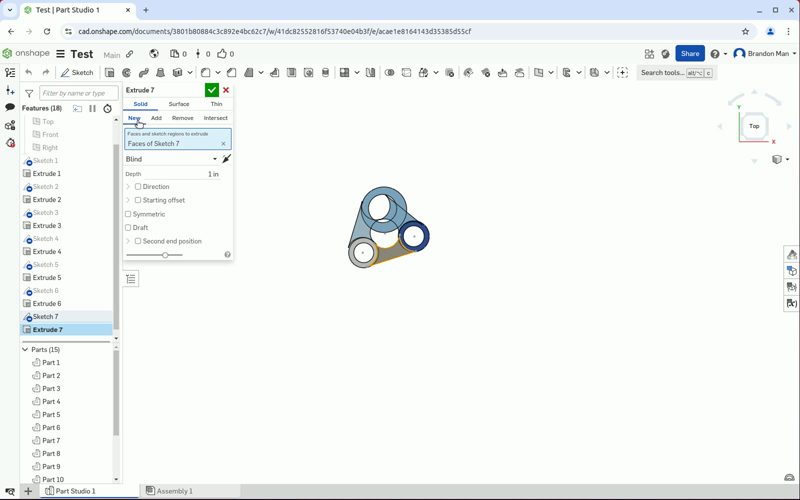
click(137, 120)
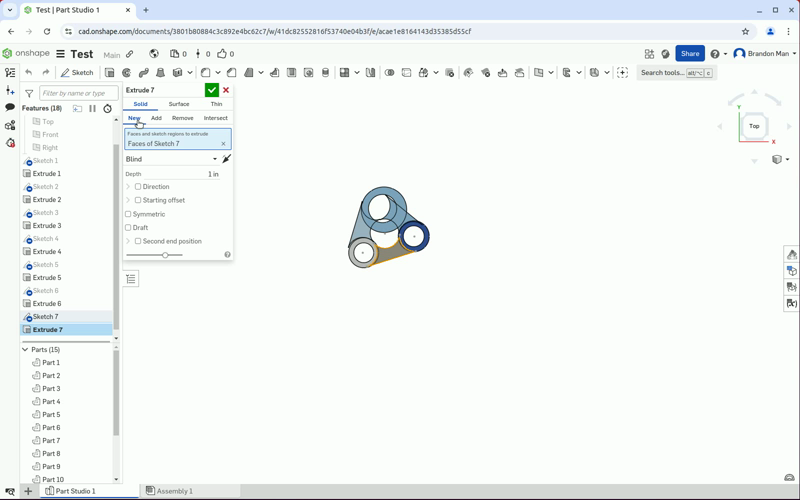
key(tab, 4)
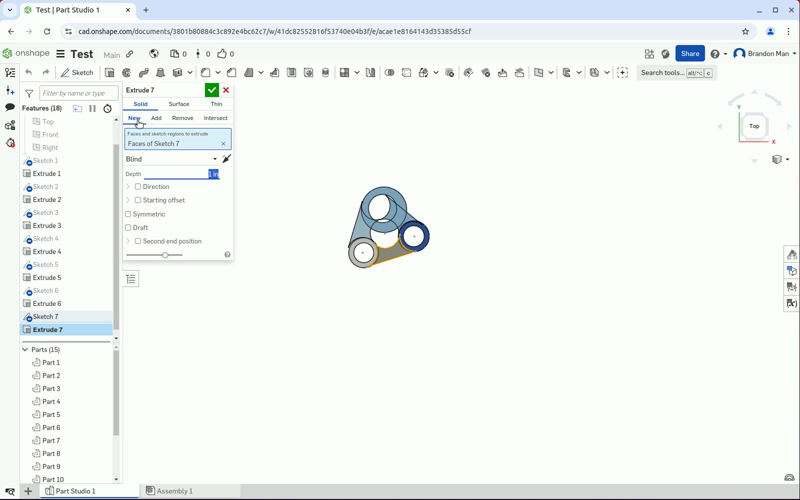
text(1.926)
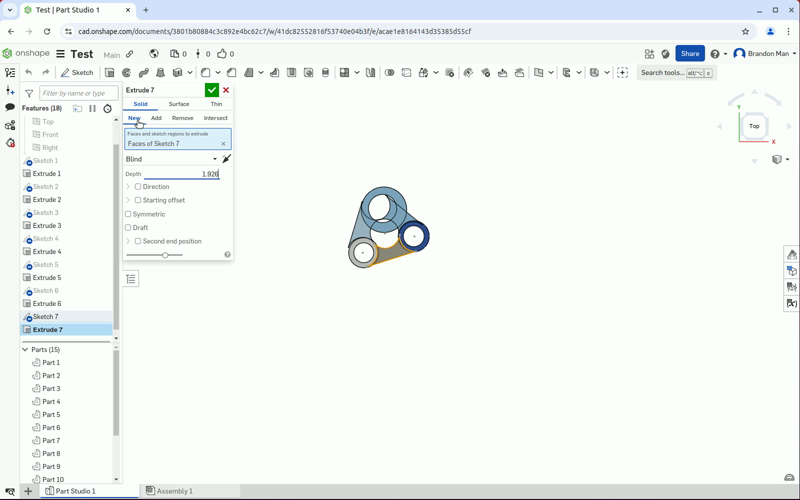
key(enter)
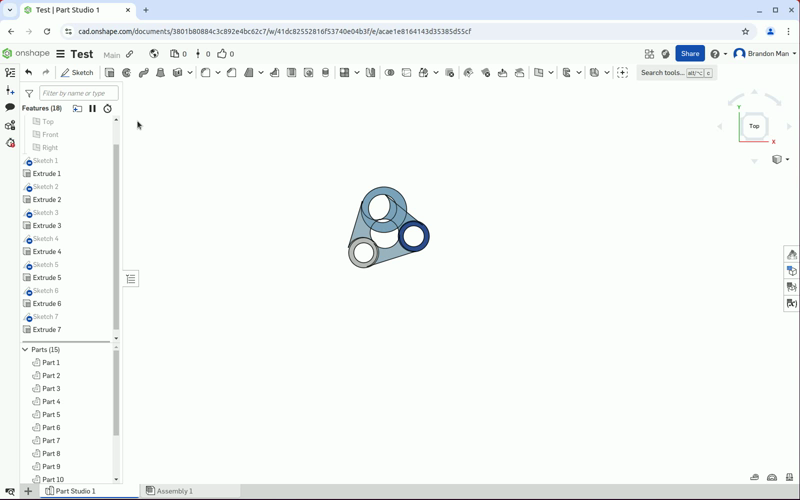
key(shift+h)
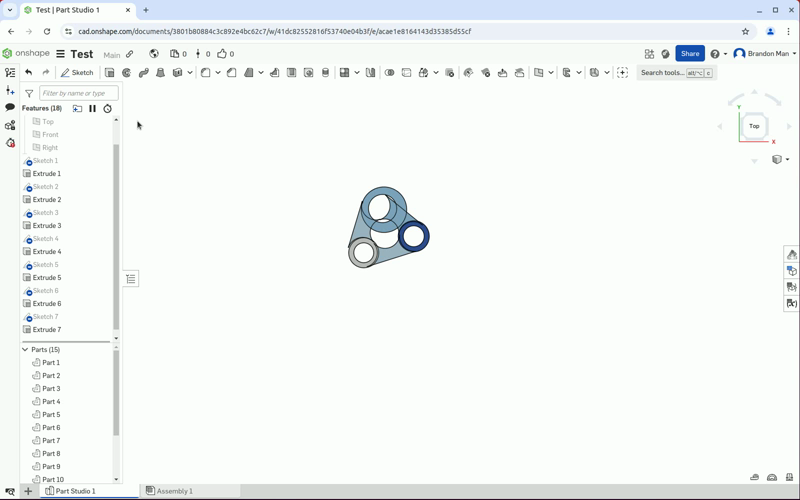
key(shift+h)
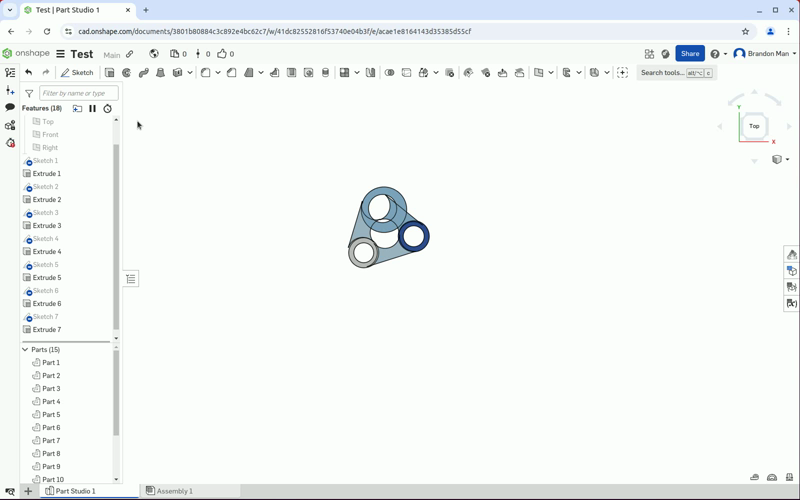
mouse_move(69, 163)
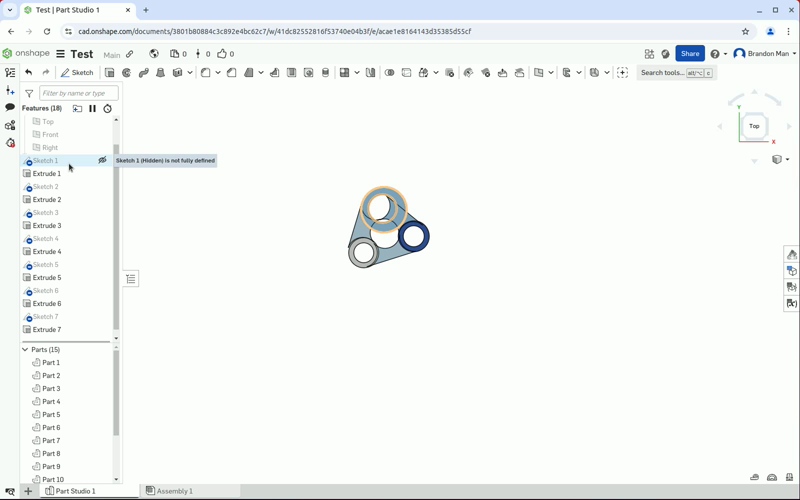
click(69, 163)
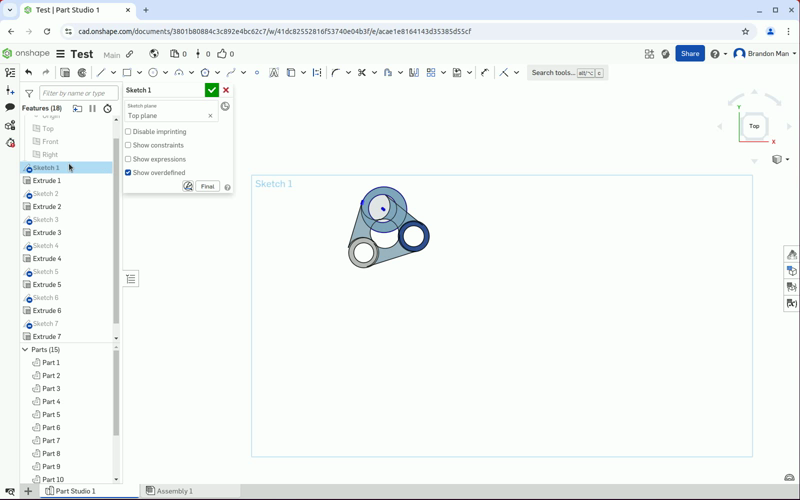
mouse_move(229, 92)
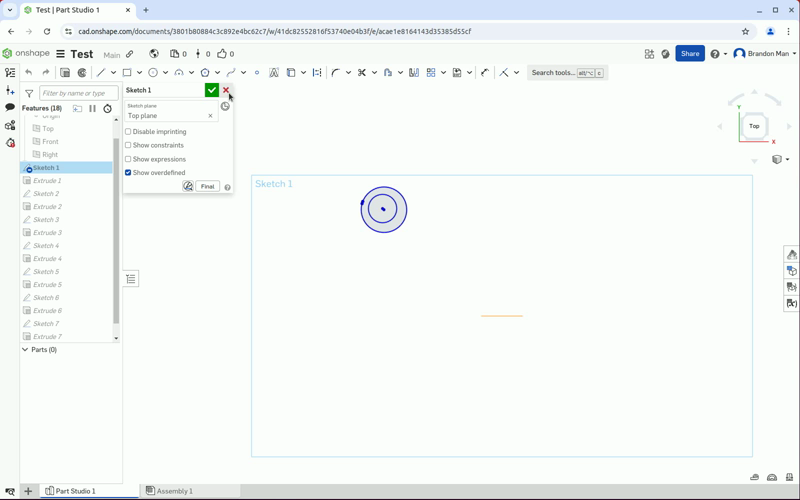
click(229, 92)
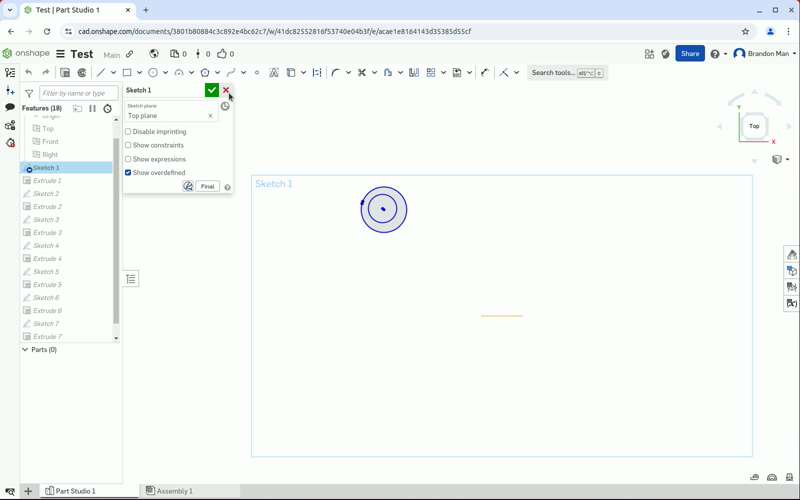
key(shift+s)
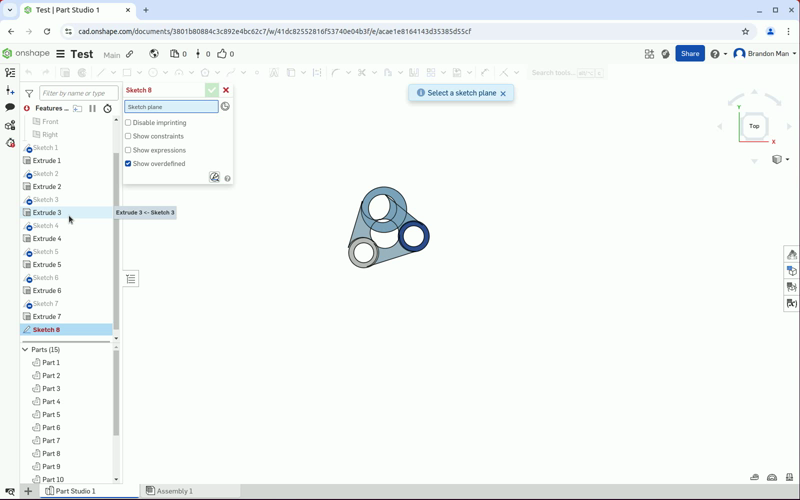
scroll(3)
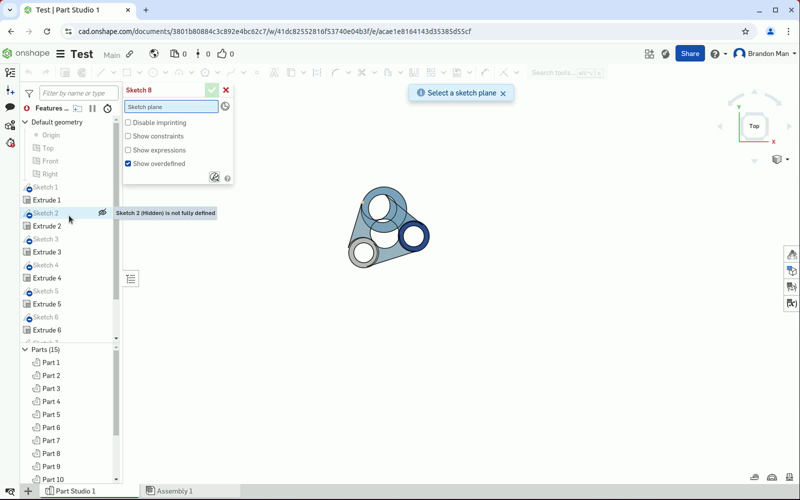
mouse_move(69, 150)
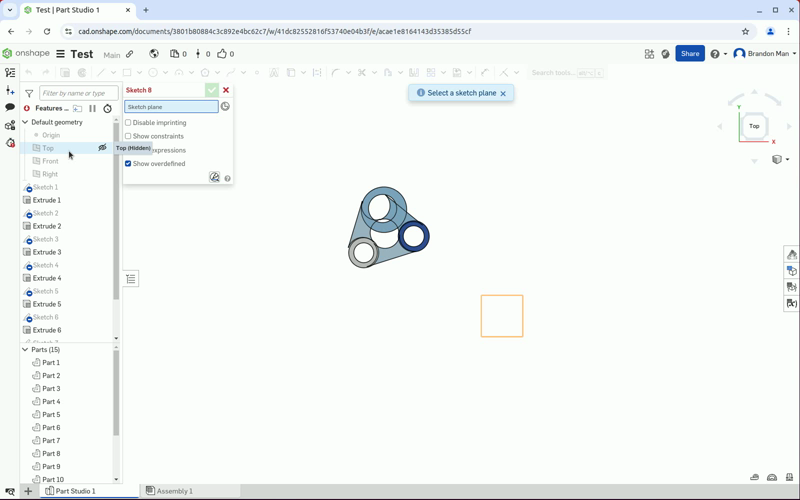
click(69, 150)
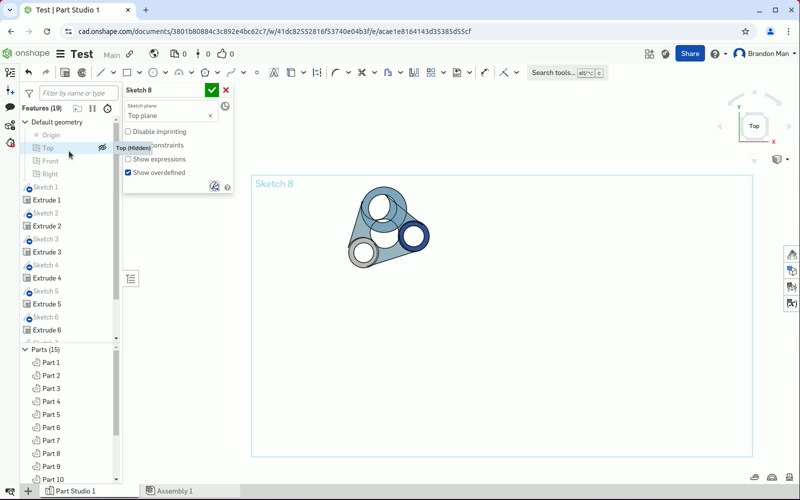
mouse_move(69, 352)
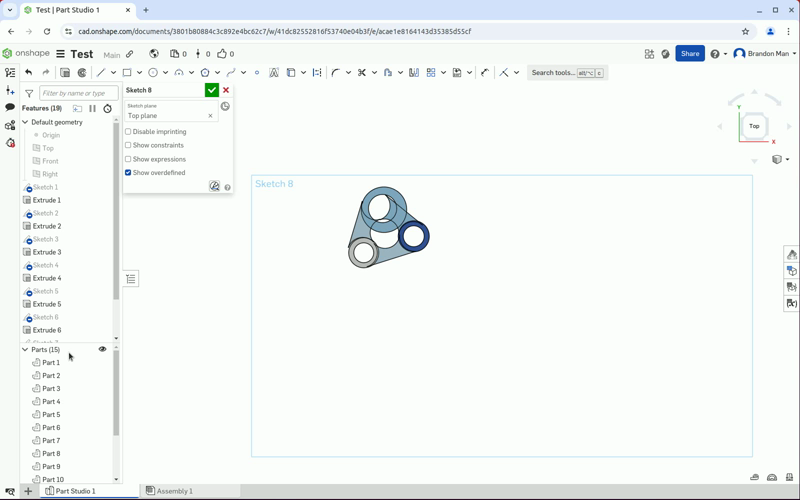
key(y)
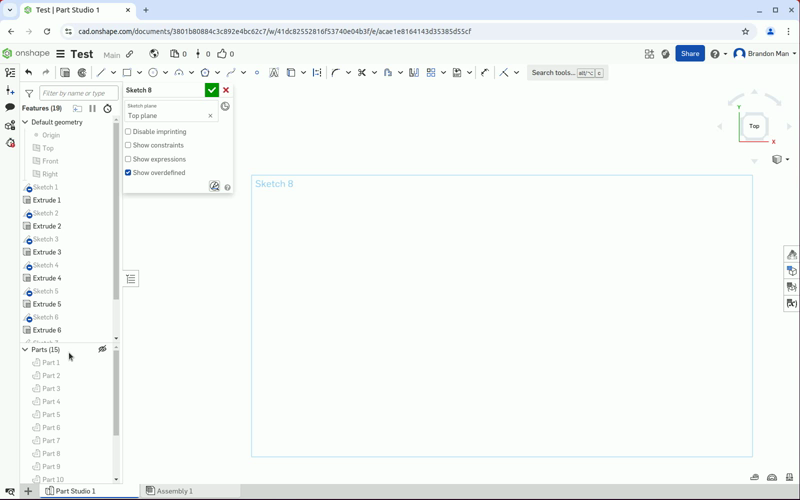
key(c)
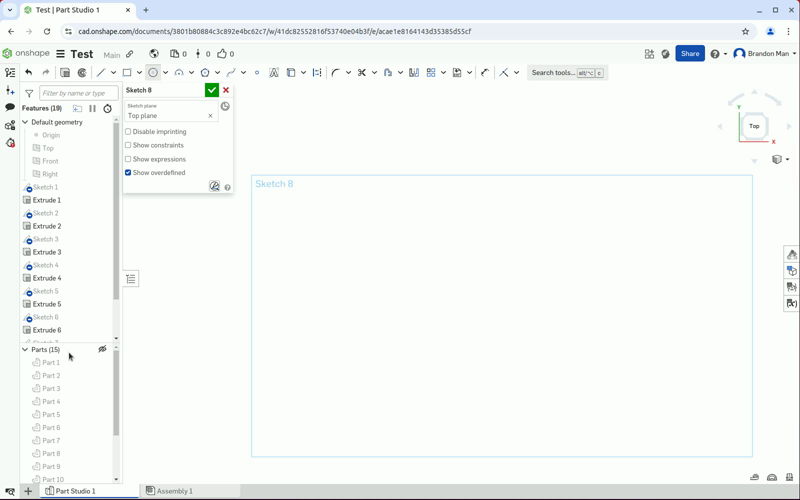
key_down(shift)
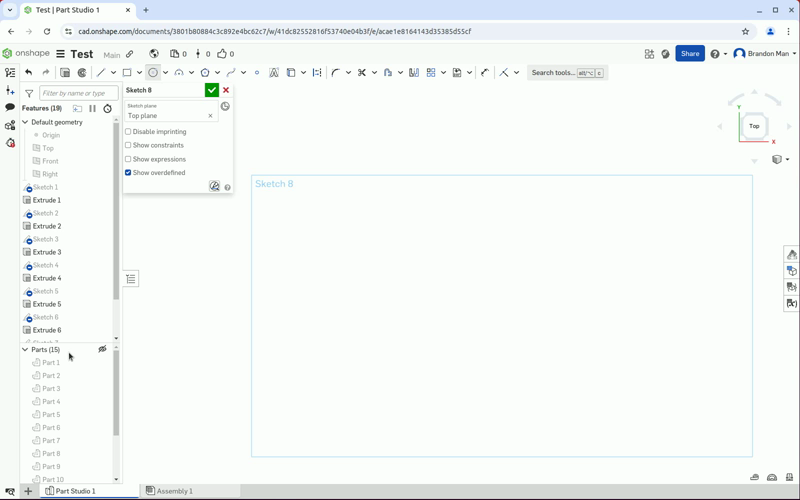
mouse_move(385, 233)
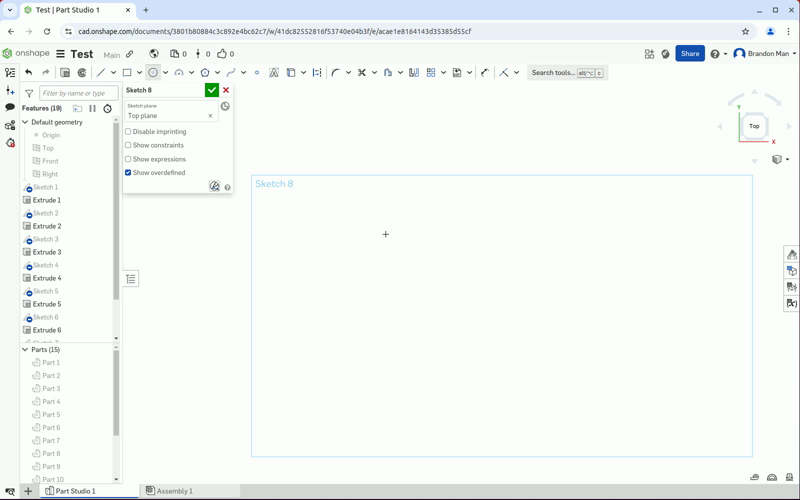
click(385, 233)
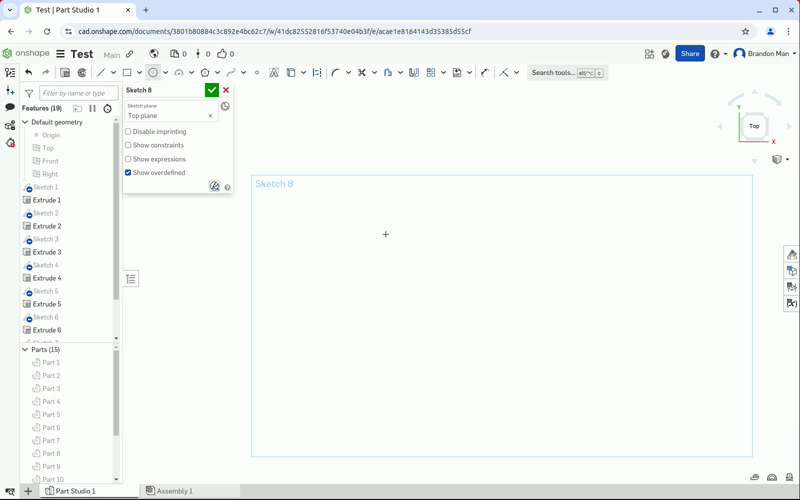
key_up(shift)
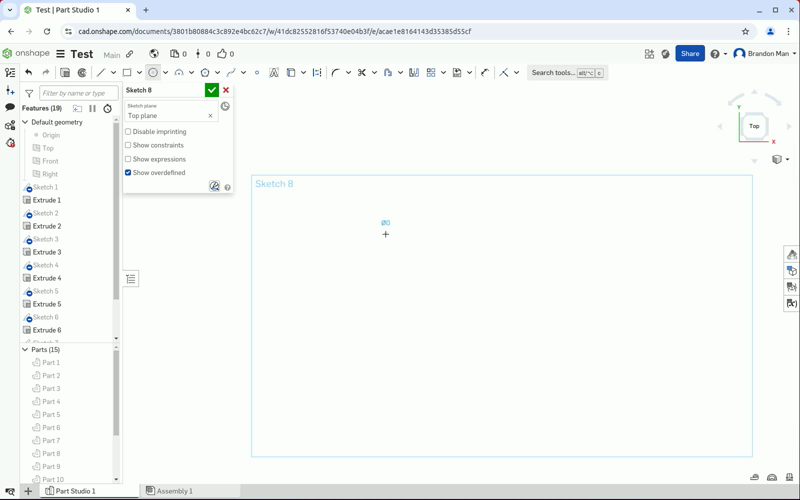
mouse_move(401, 233)
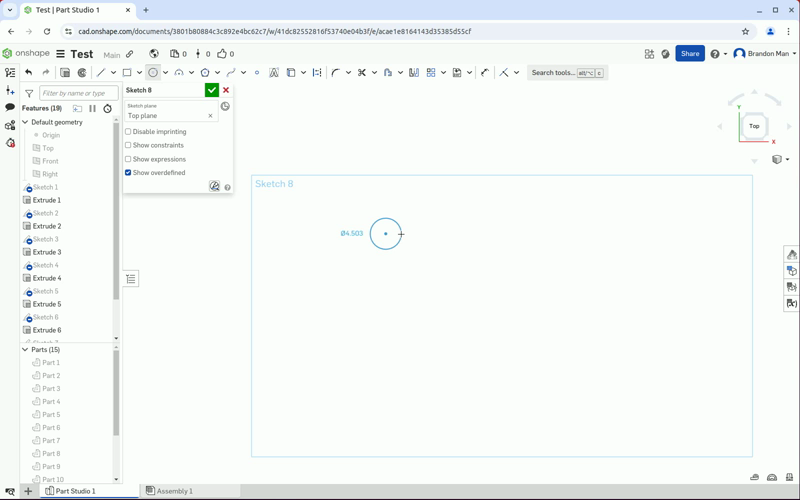
click(401, 233)
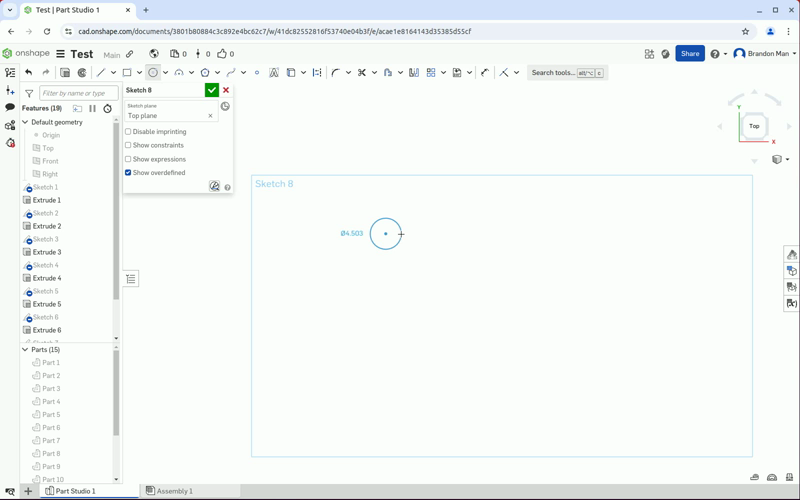
key(esc)
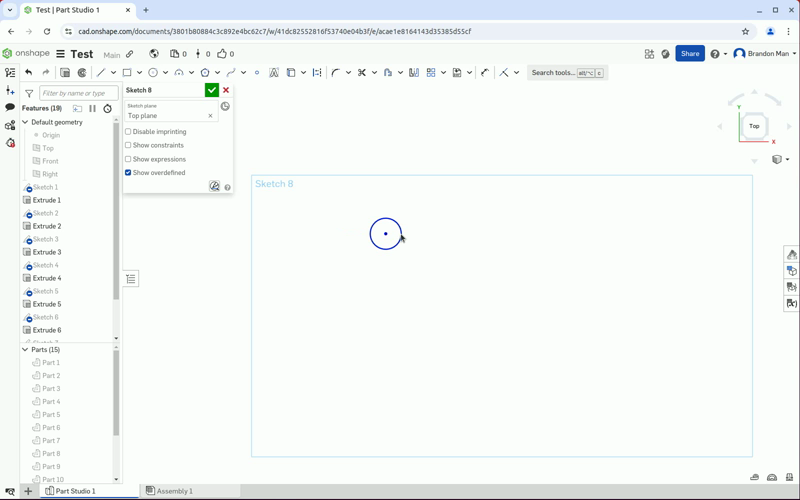
key(c)
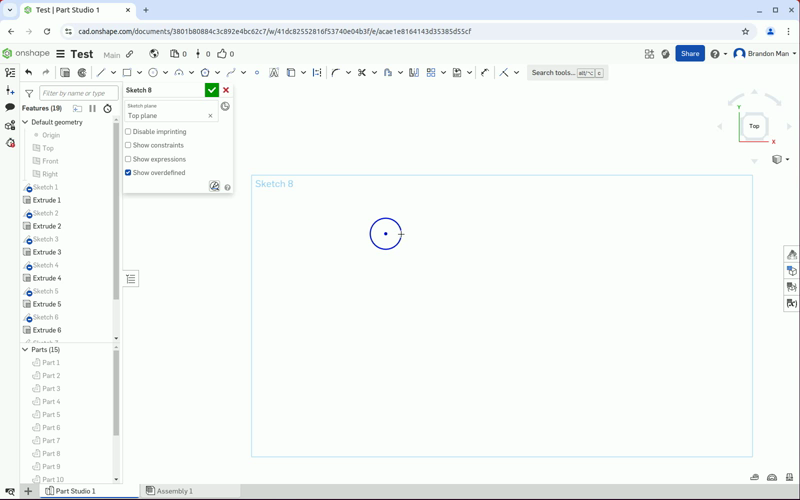
key_down(shift)
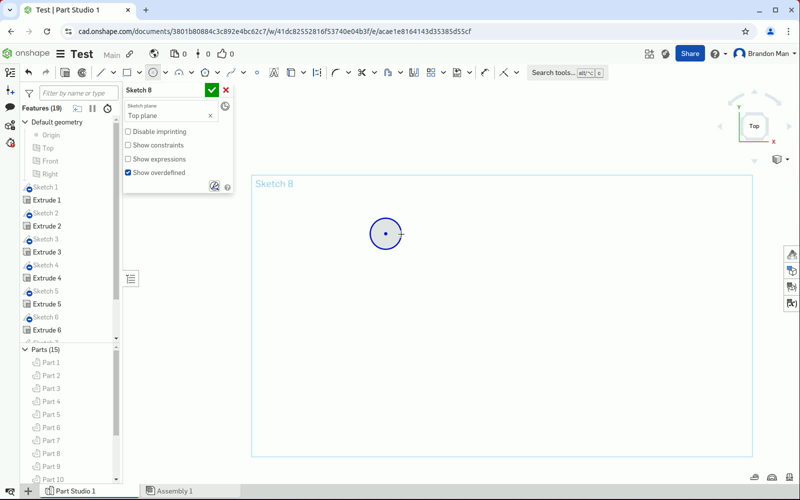
mouse_move(385, 233)
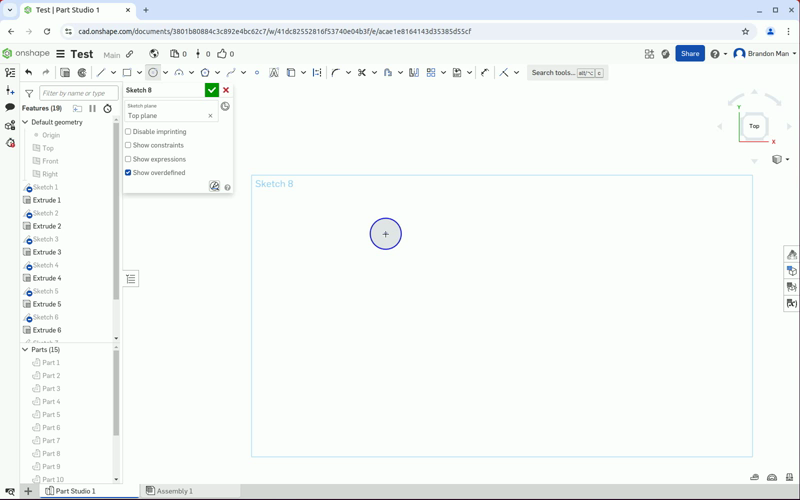
click(385, 233)
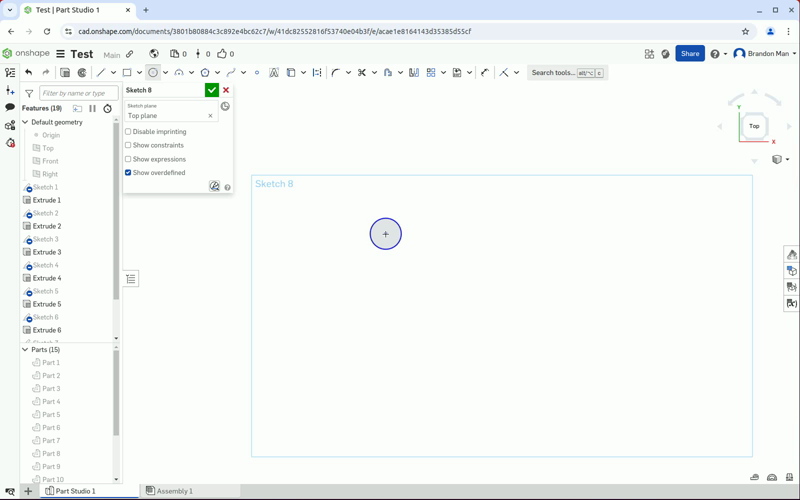
key_up(shift)
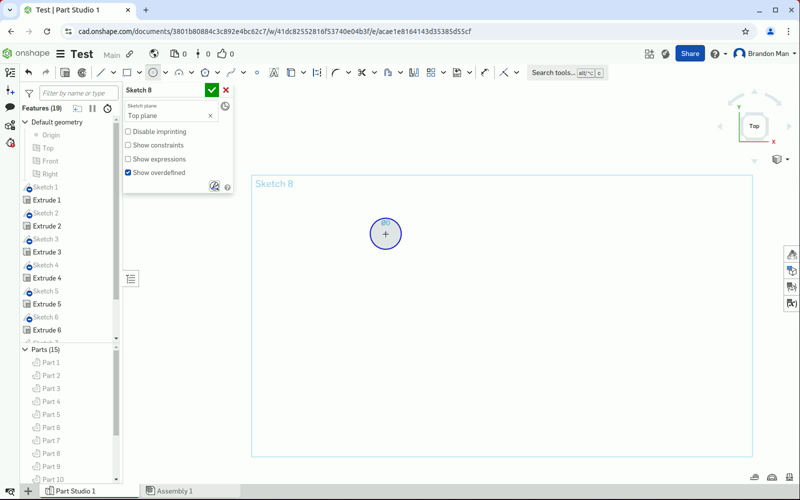
mouse_move(395, 233)
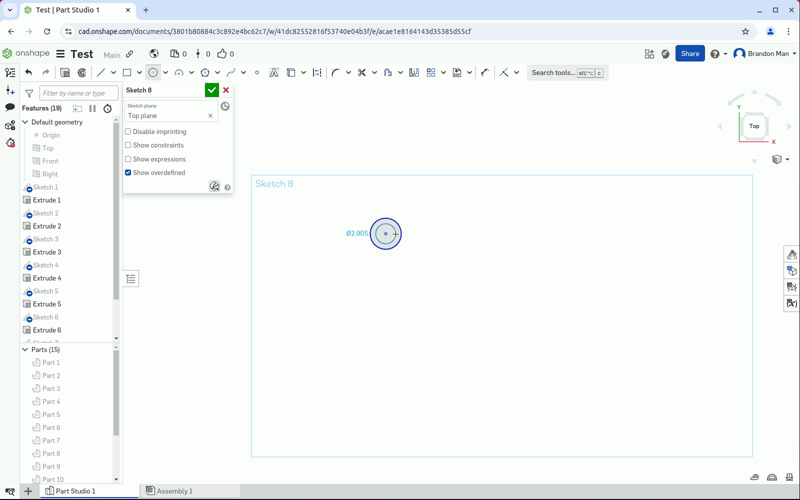
click(395, 233)
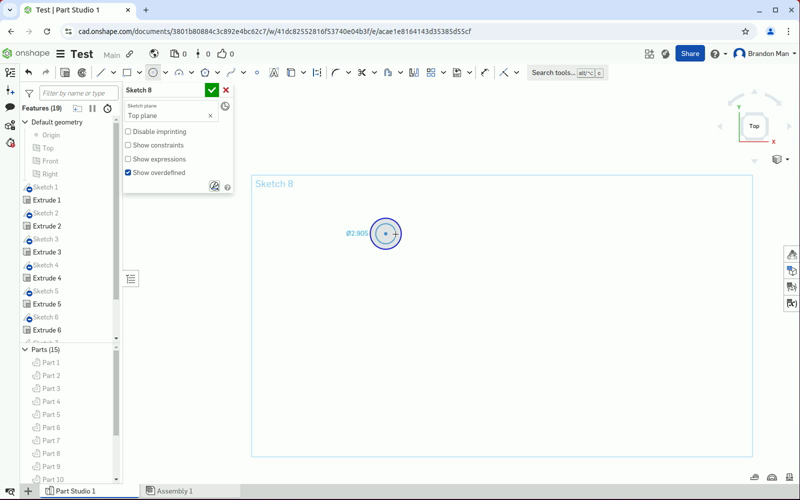
key(esc)
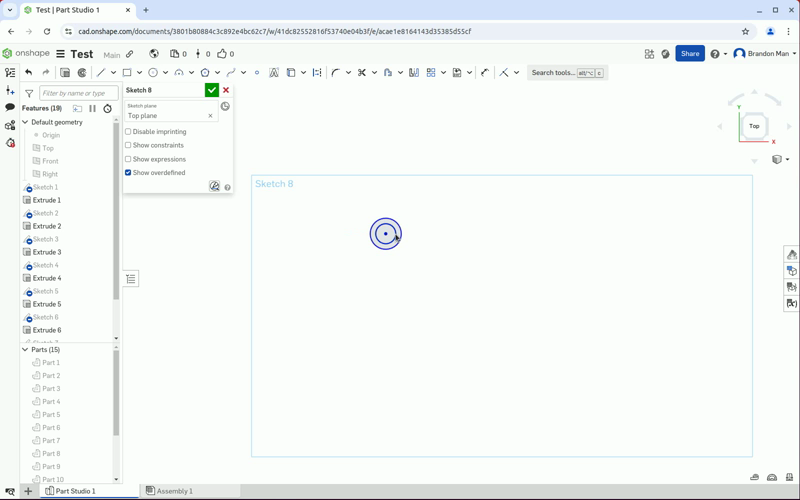
mouse_move(373, 232)
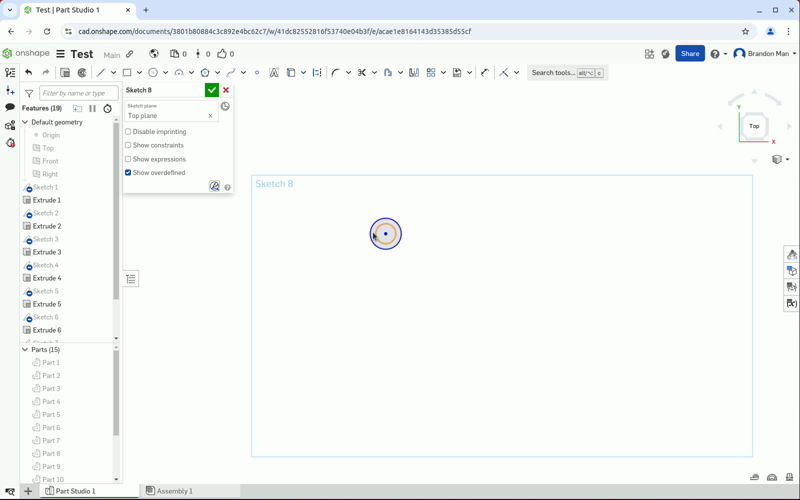
scroll(6)
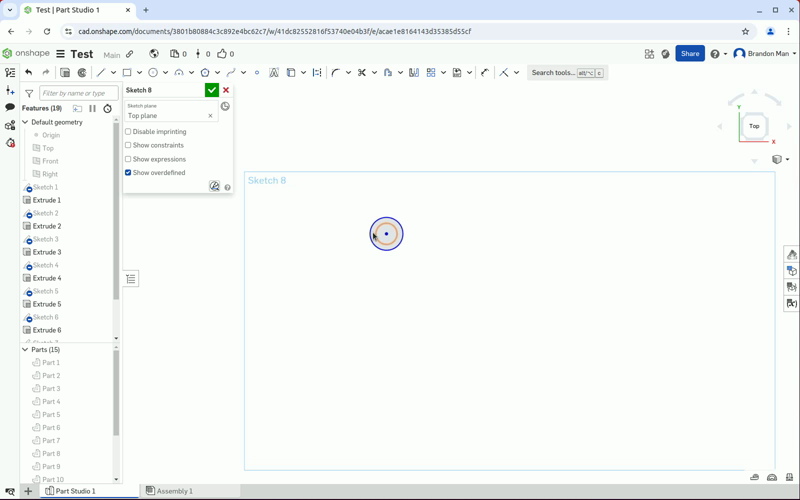
scroll(6)
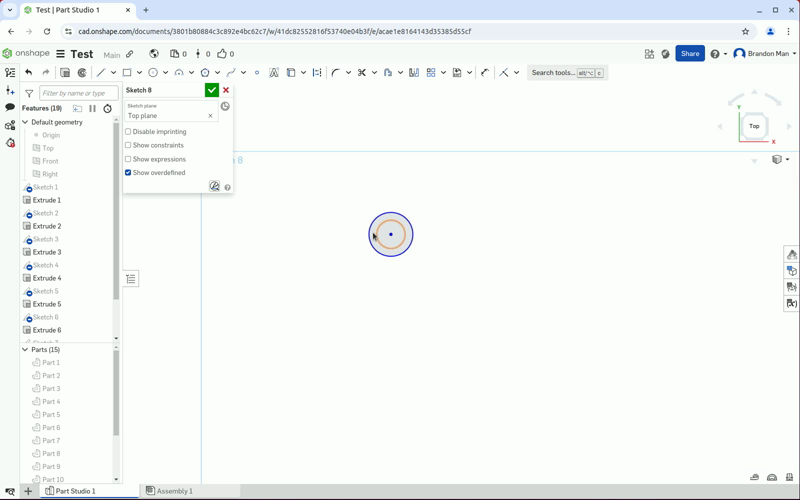
scroll(6)
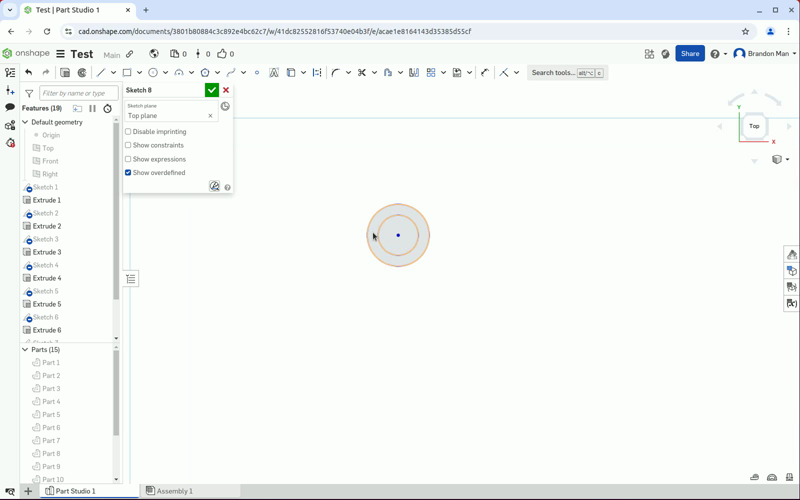
scroll(6)
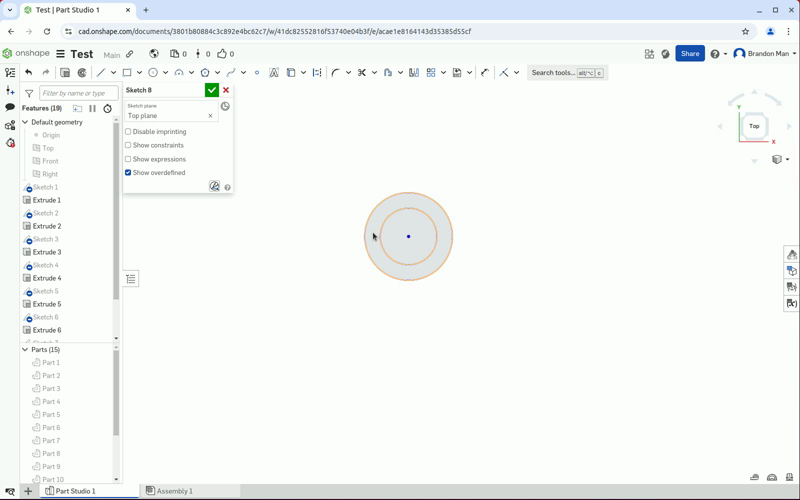
scroll(6)
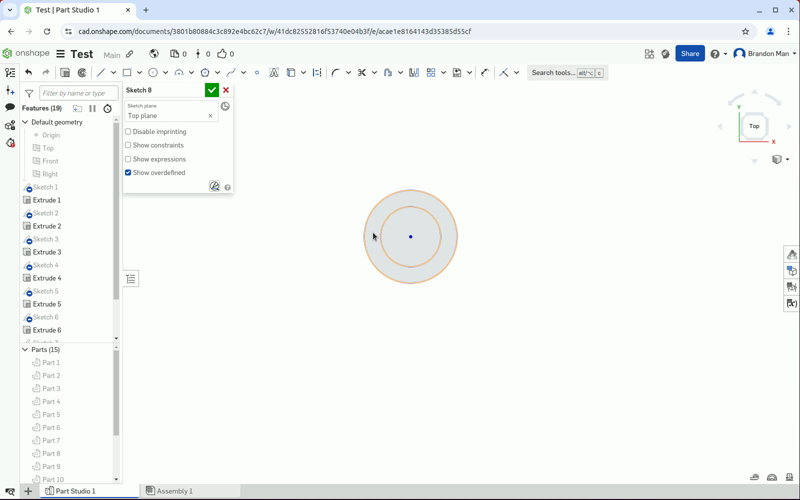
scroll(6)
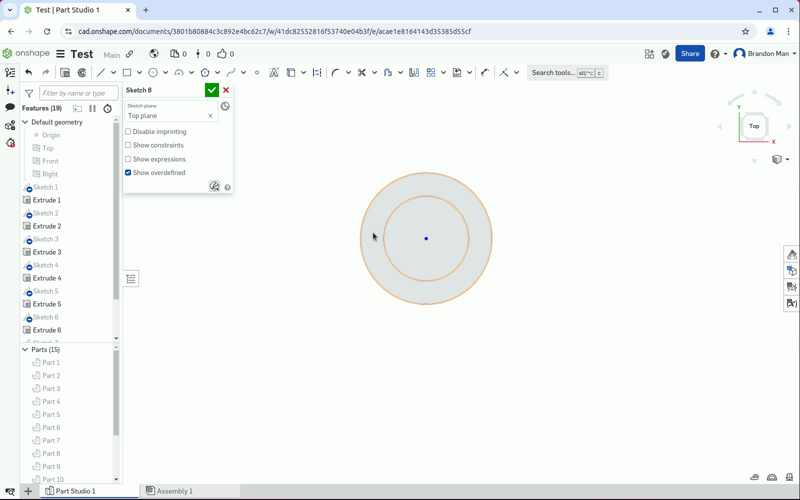
scroll(6)
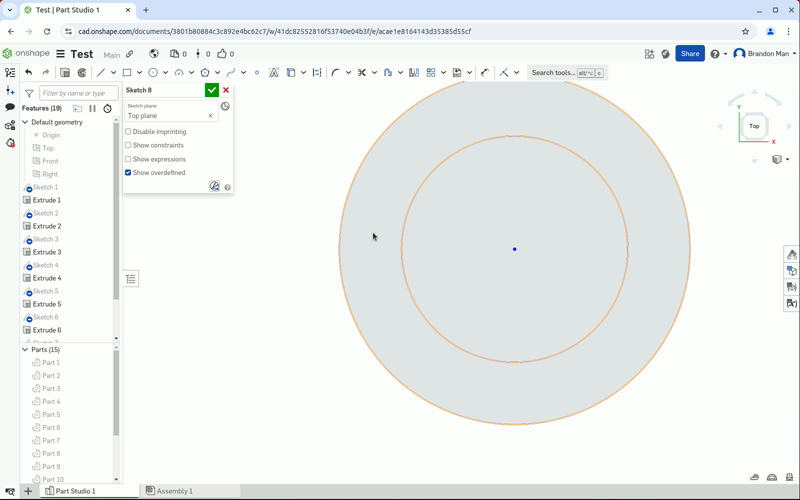
click(373, 232)
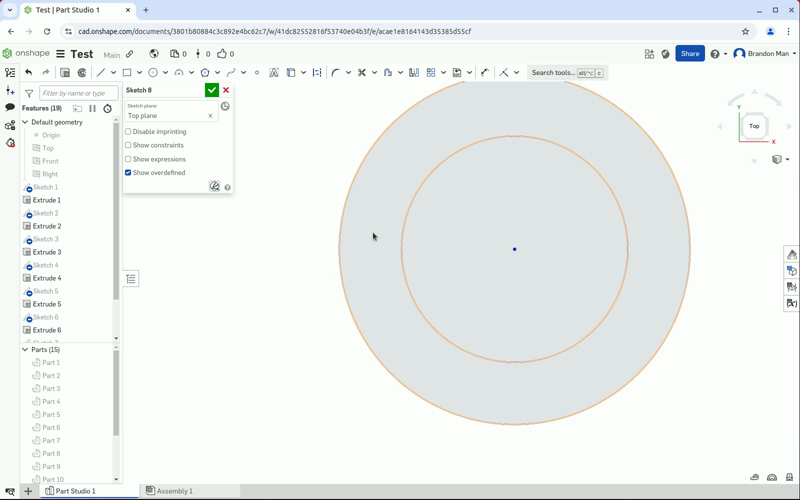
scroll(-6)
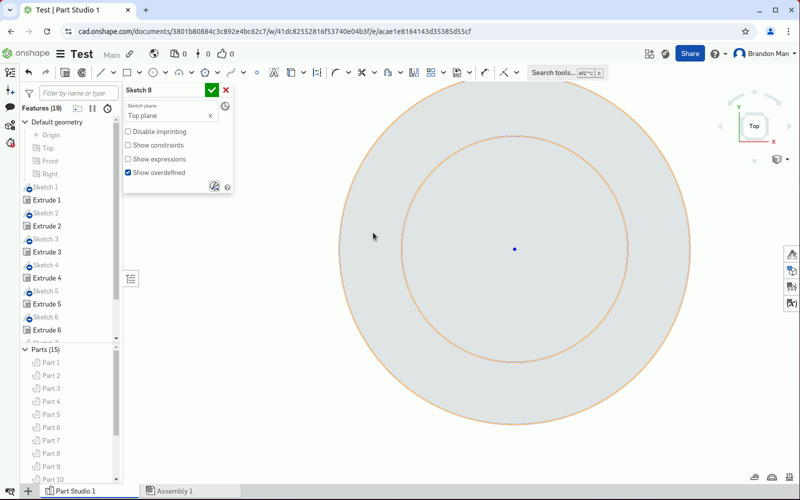
scroll(-6)
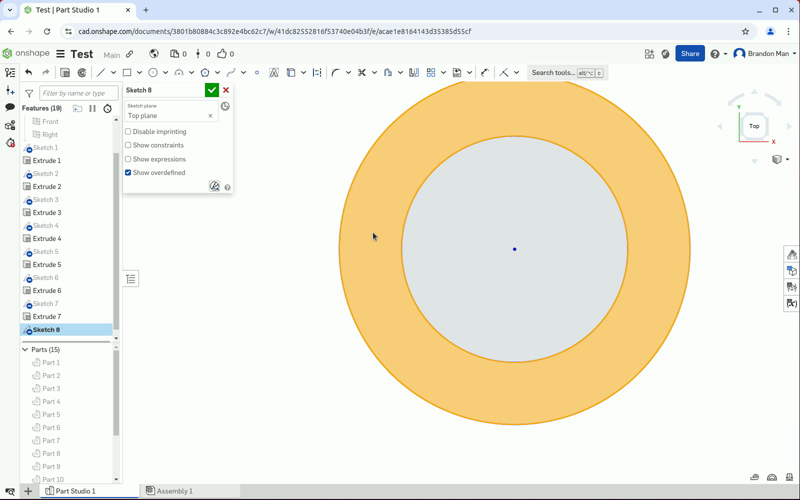
scroll(-6)
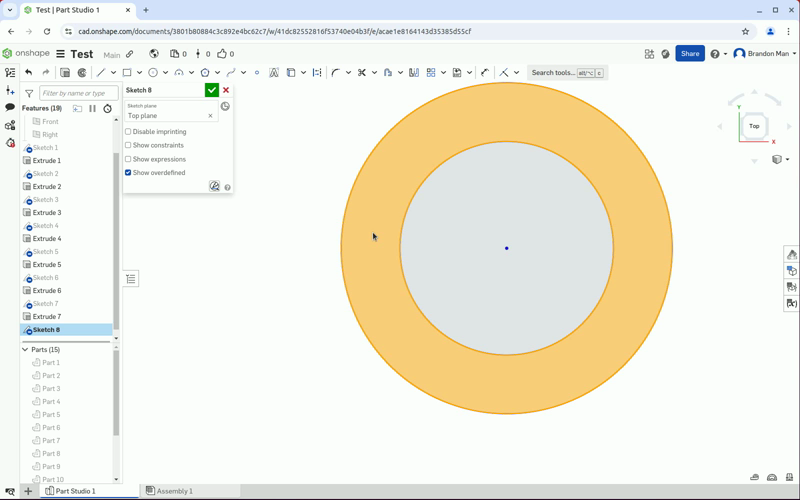
scroll(-6)
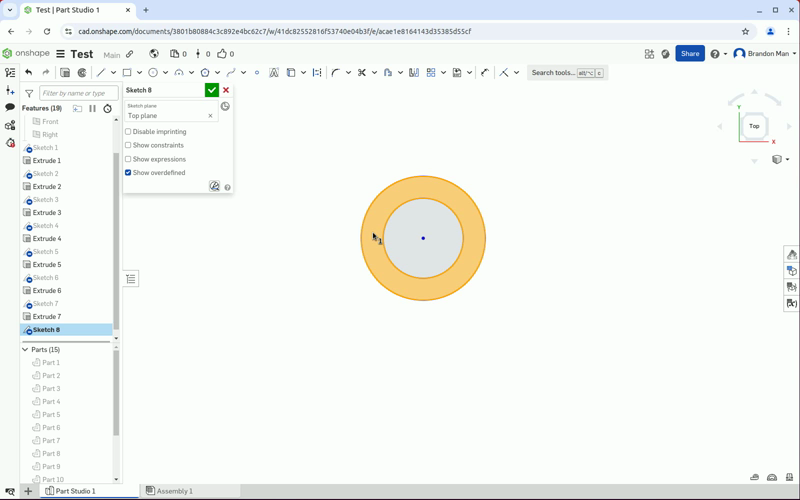
scroll(-6)
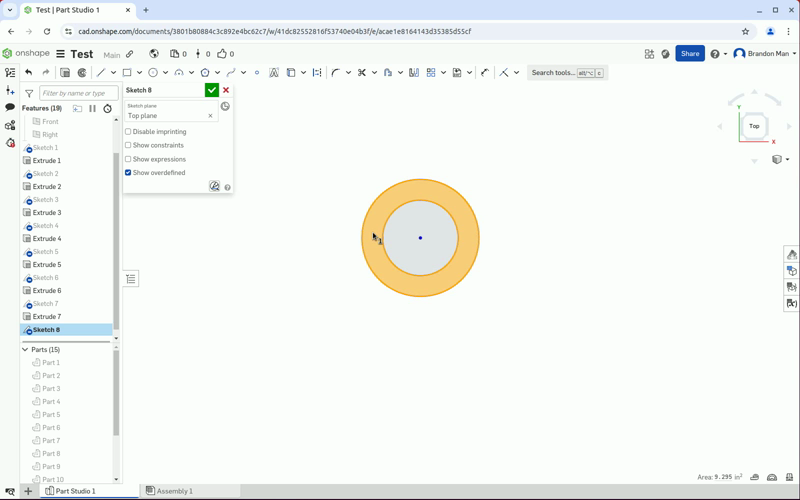
scroll(-6)
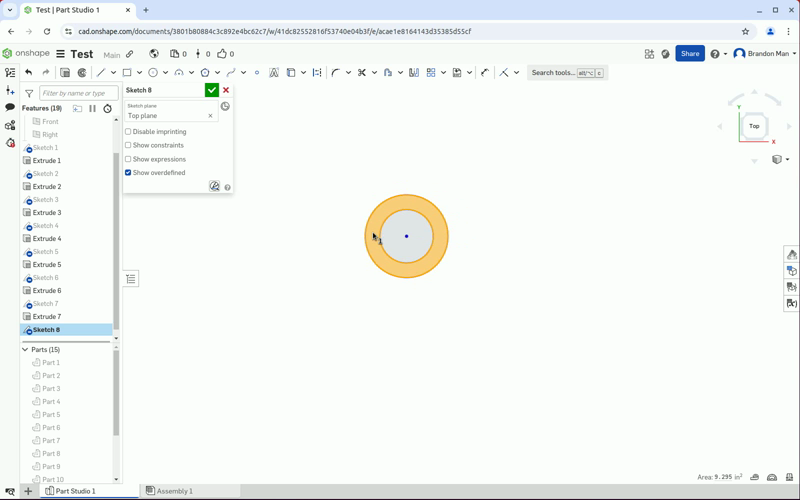
scroll(-6)
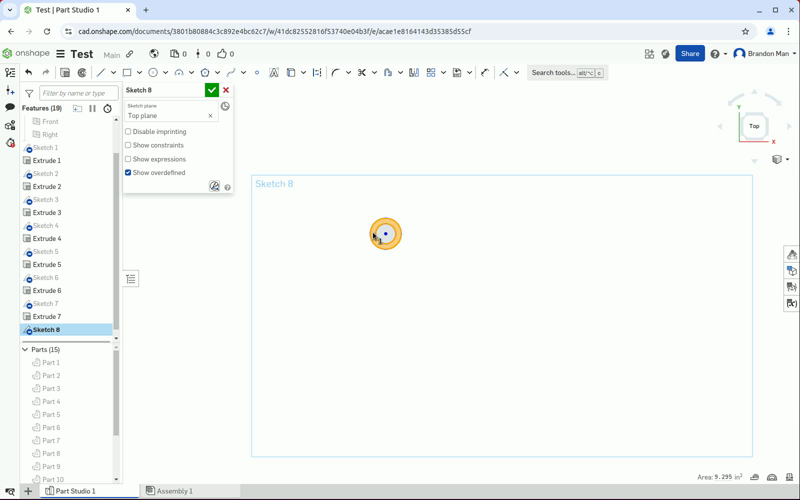
mouse_move(69, 352)
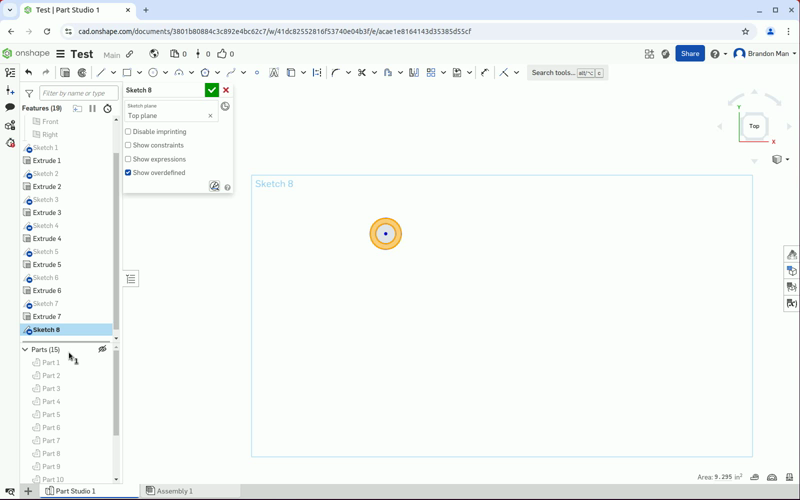
key(shift+y)
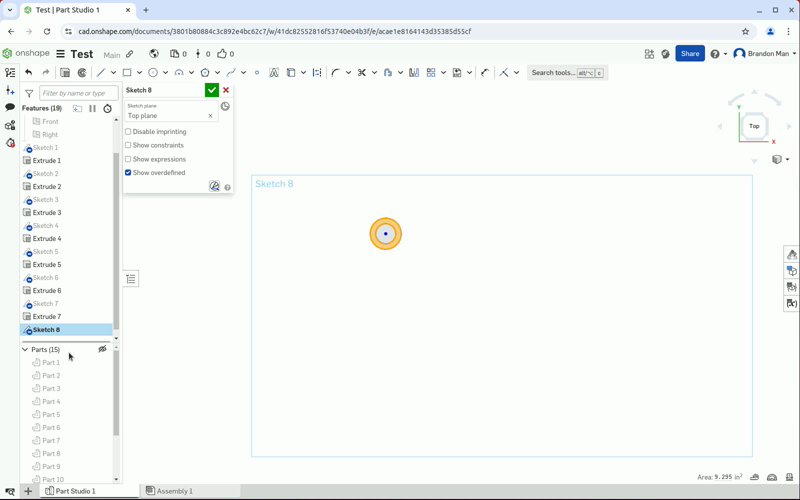
key(shift+e)
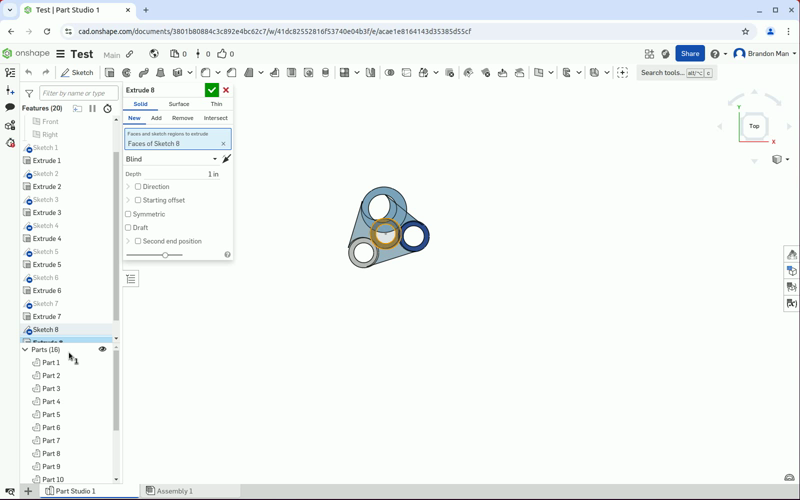
mouse_move(143, 106)
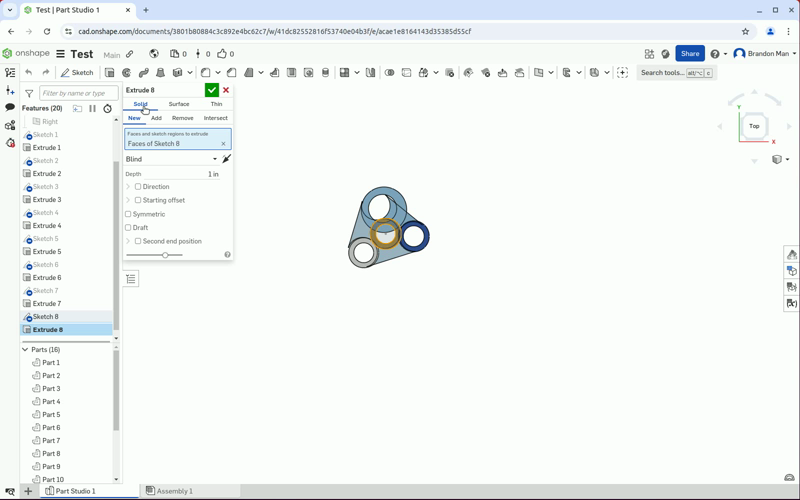
click(143, 106)
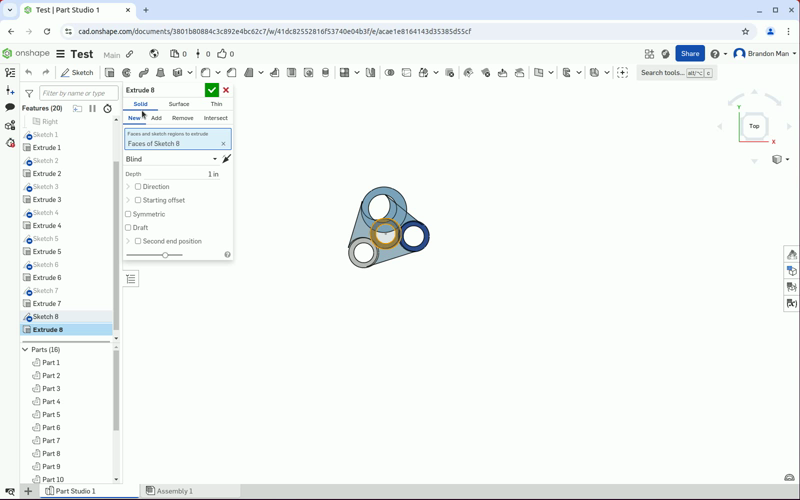
mouse_move(137, 120)
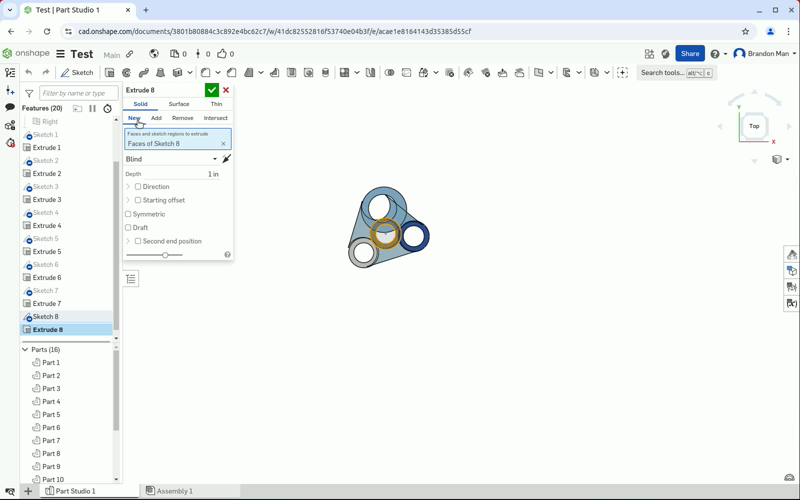
click(137, 120)
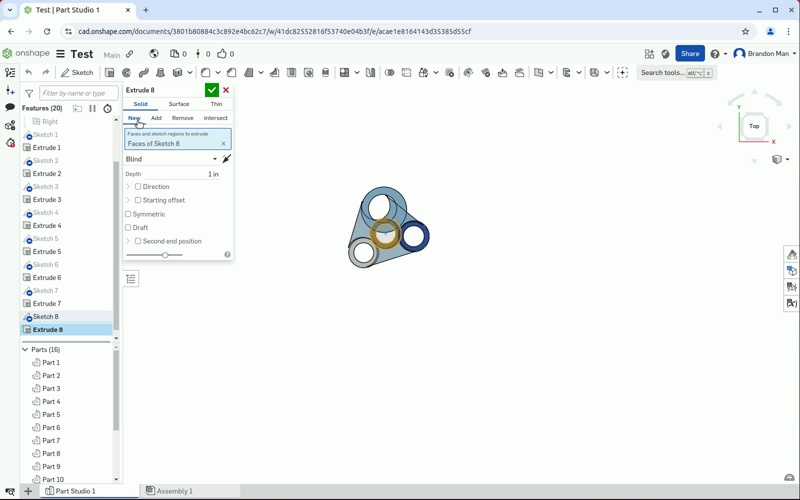
key(tab, 4)
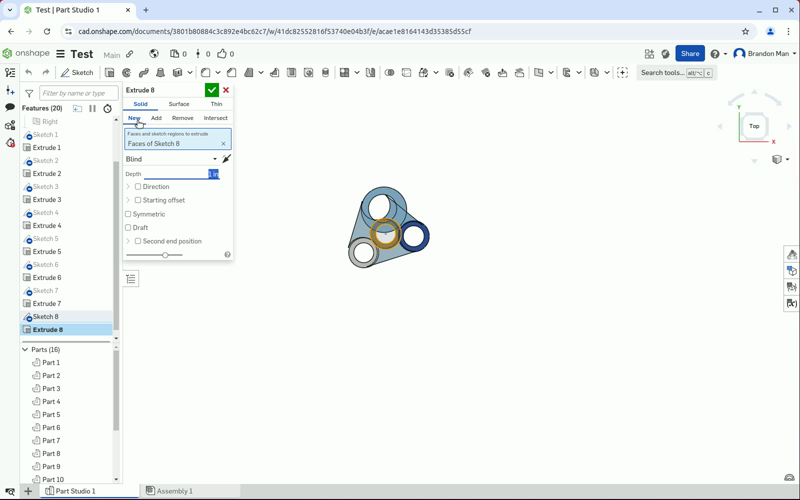
text(1.926)
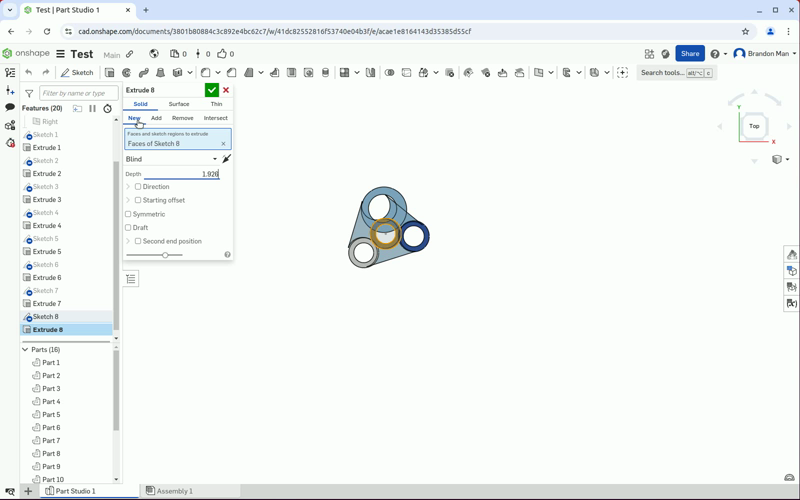
key(enter)
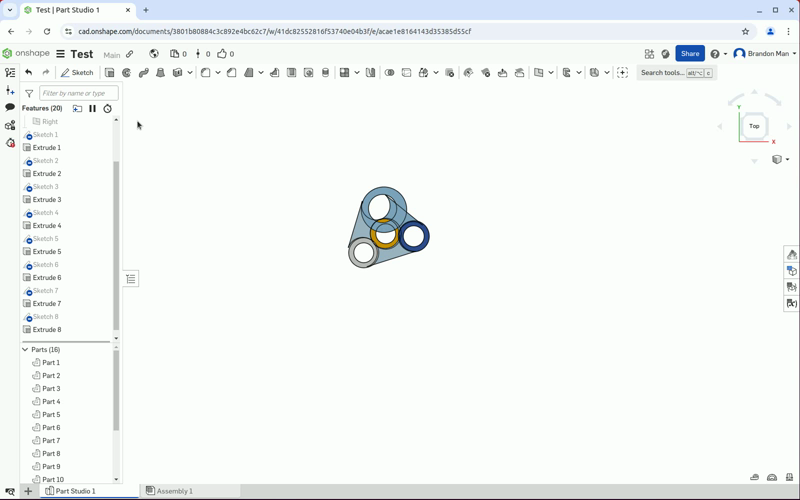
key(shift+h)
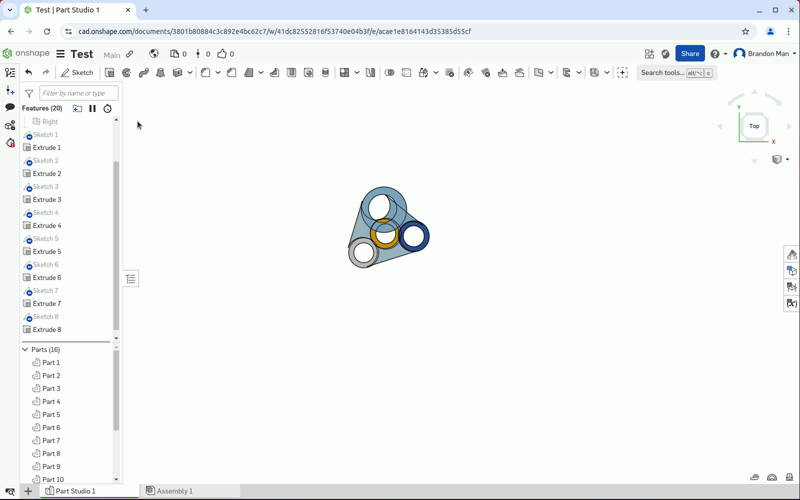
key(shift+h)
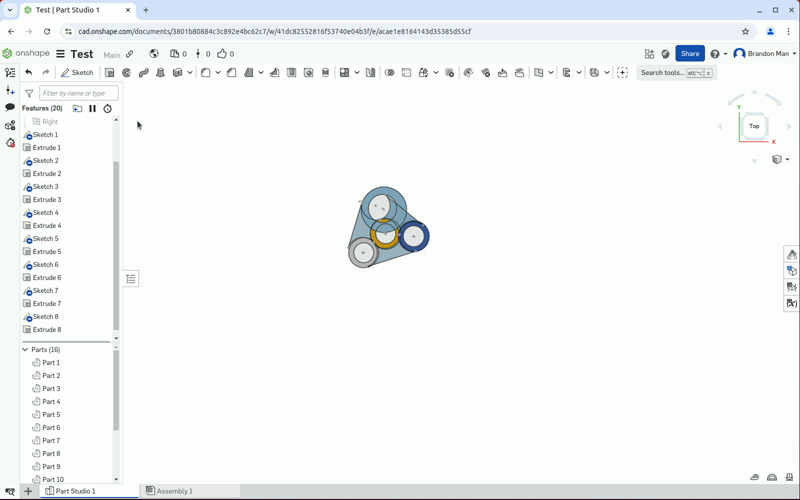
key(shift+7)
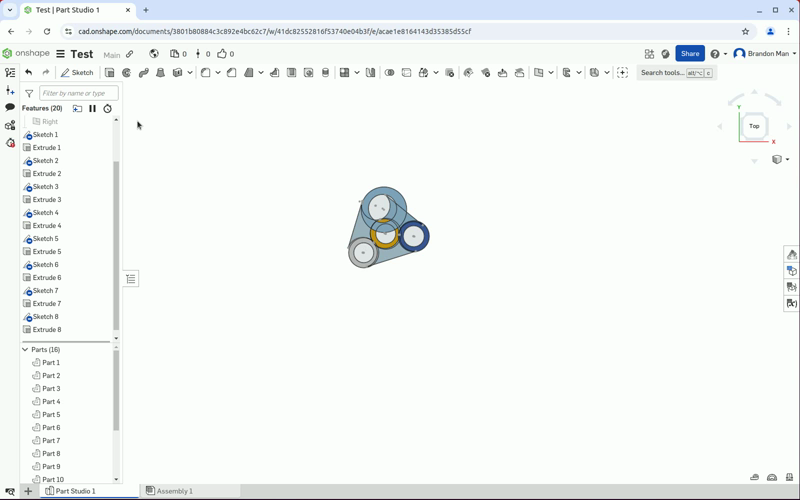
key(up, 3)
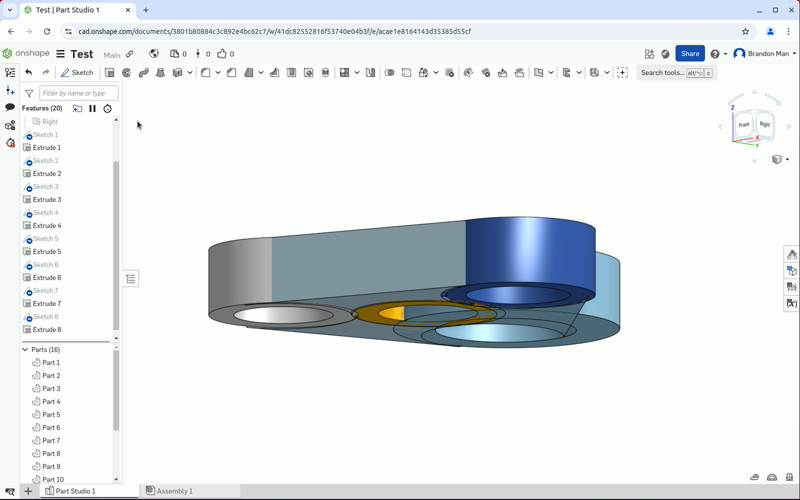
key(left, 3)
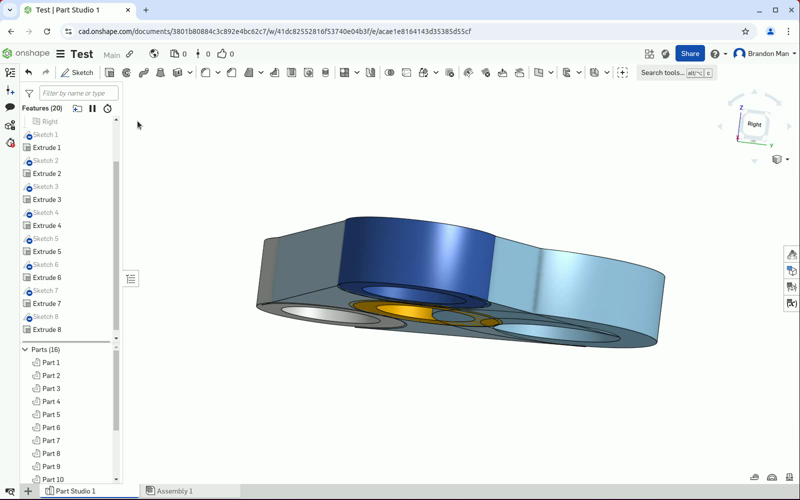
key(right, 3)
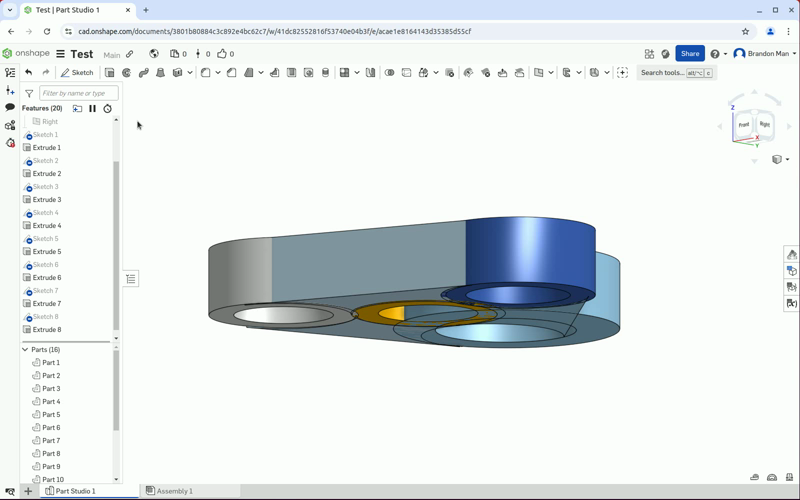
key(down, 3)
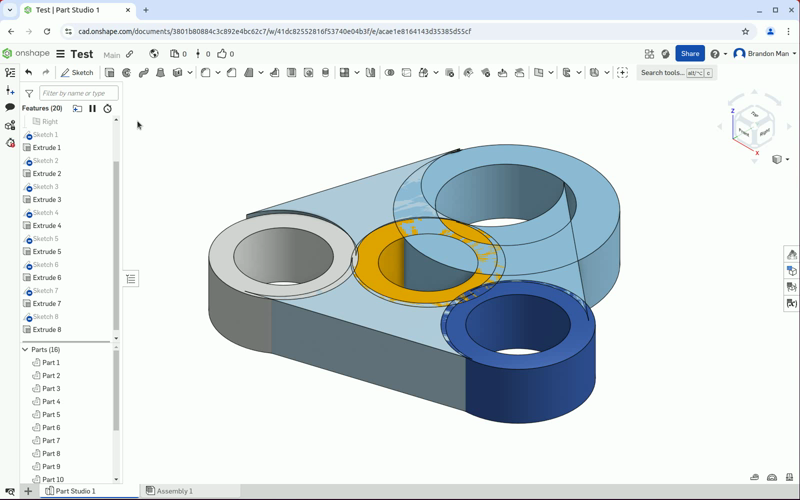
mouse_move(69, 137)
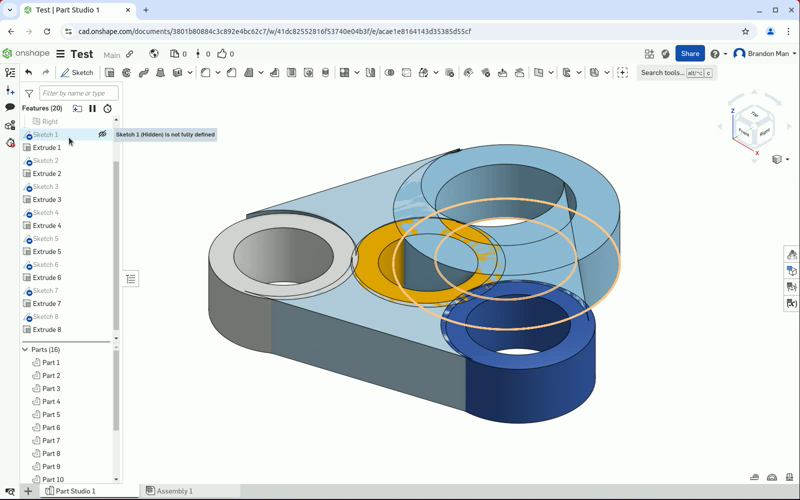
click(69, 137)